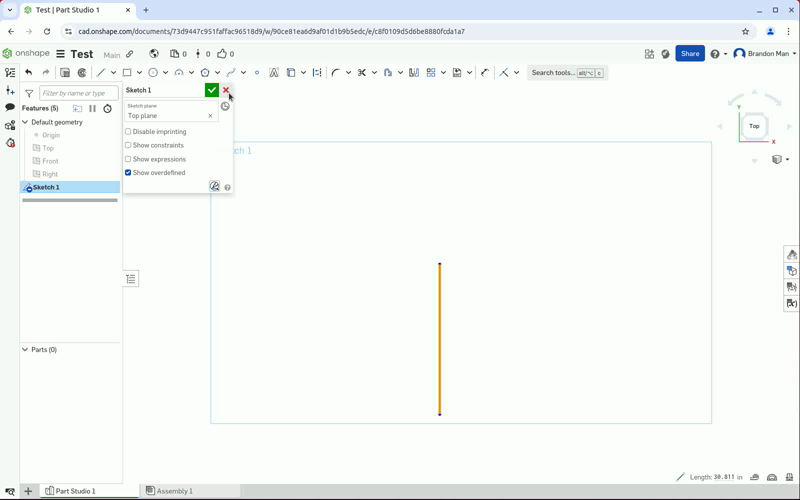
key(shift+h)
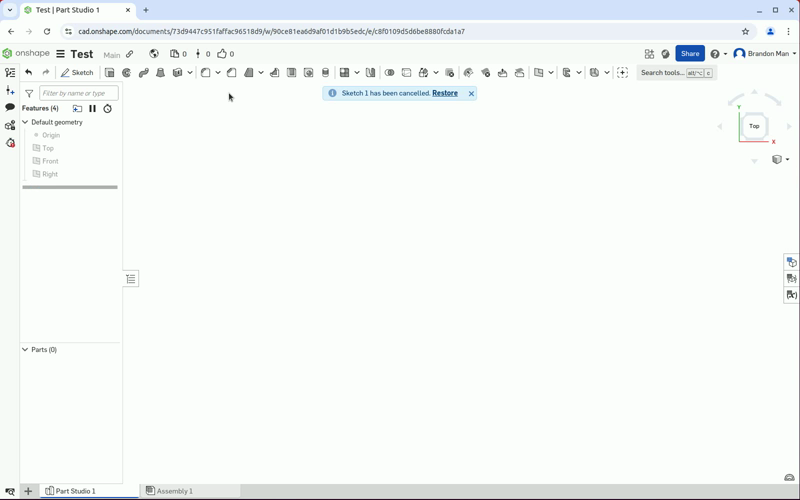
mouse_move(73, 352)
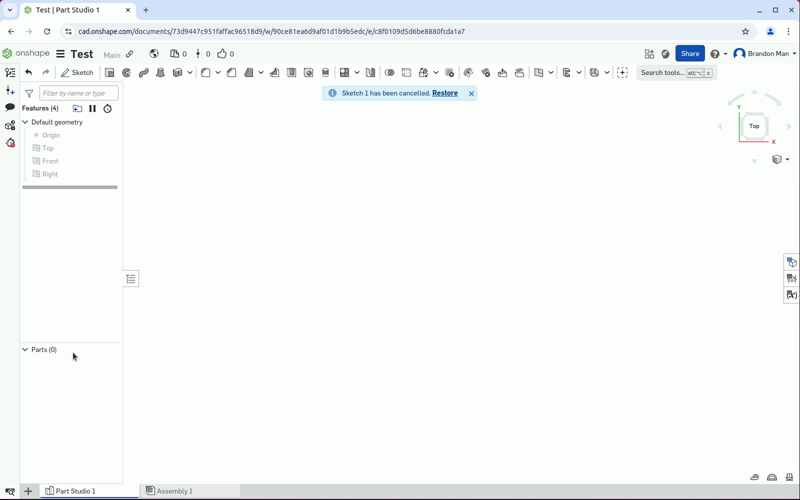
key(y)
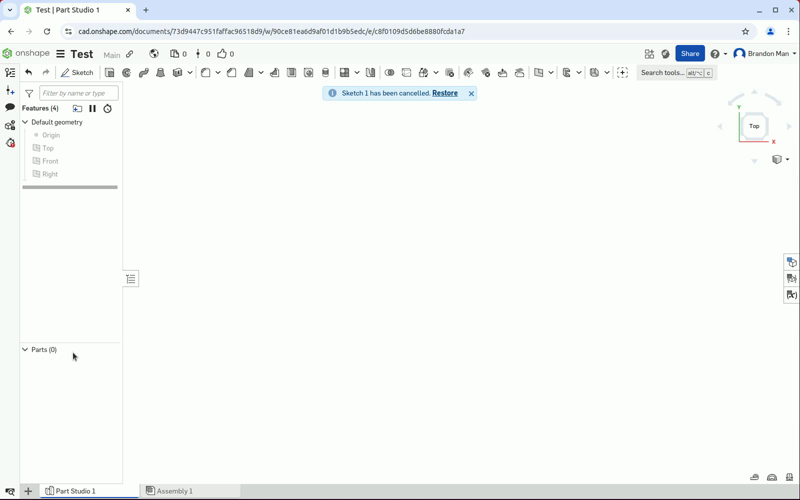
key(shift+p)
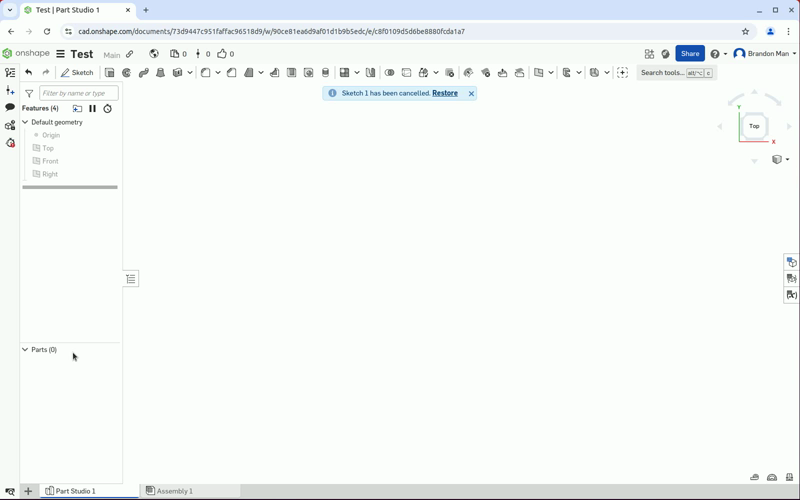
key(space)
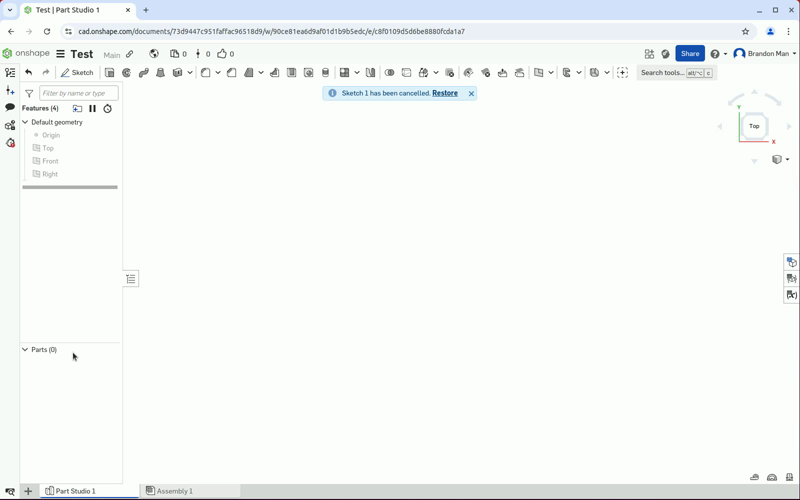
key_down(shift)
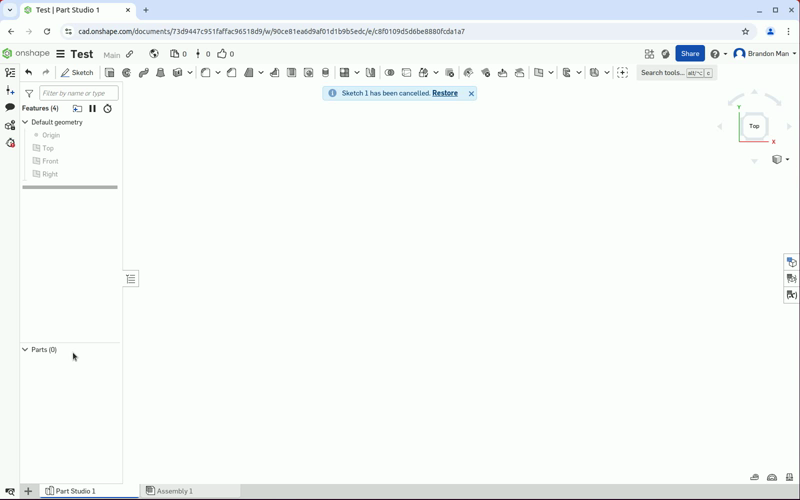
key(up)
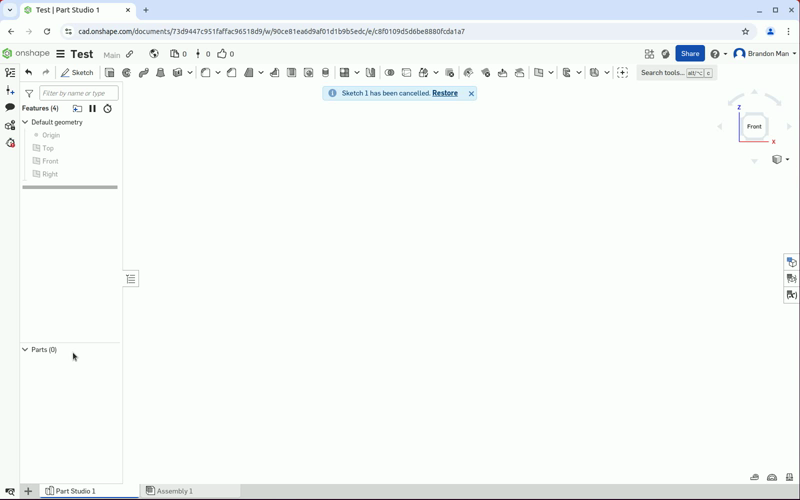
key_up(shift)
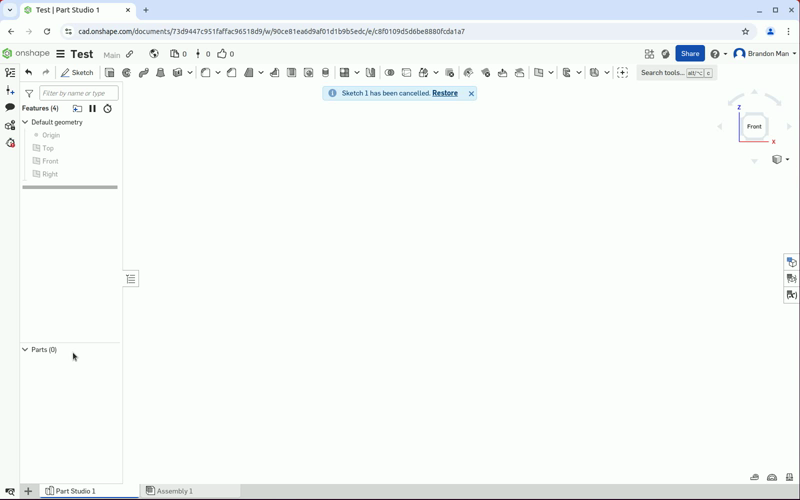
mouse_move(73, 352)
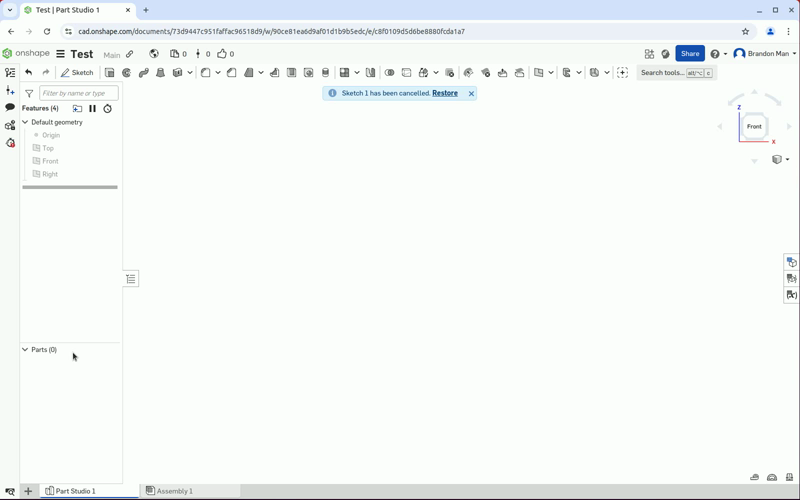
key(shift+y)
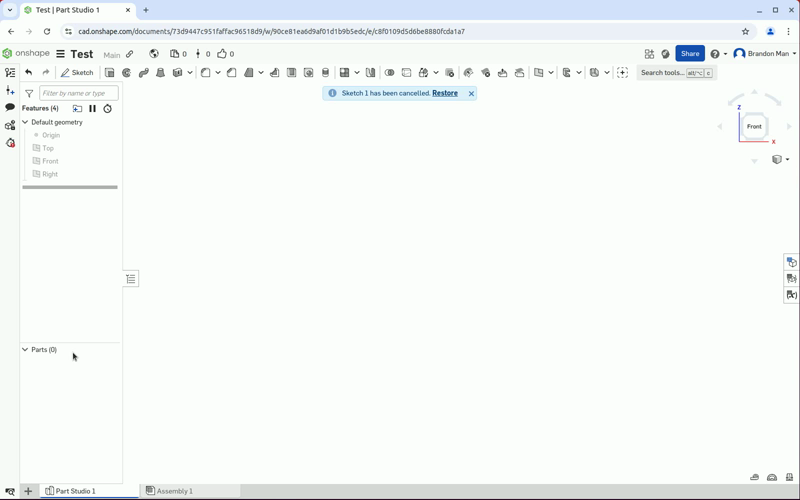
key(shift+s)
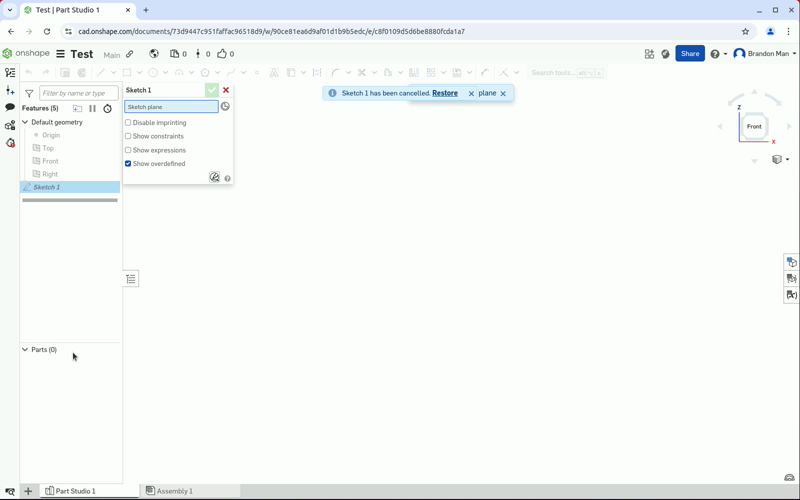
mouse_move(73, 163)
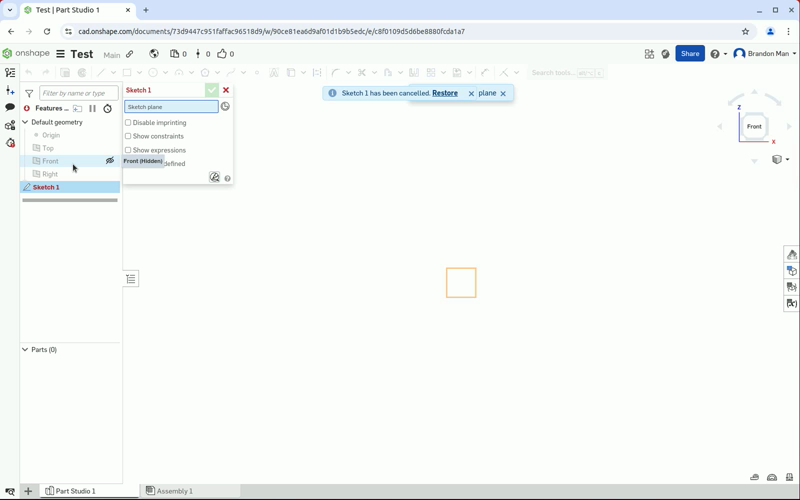
click(73, 163)
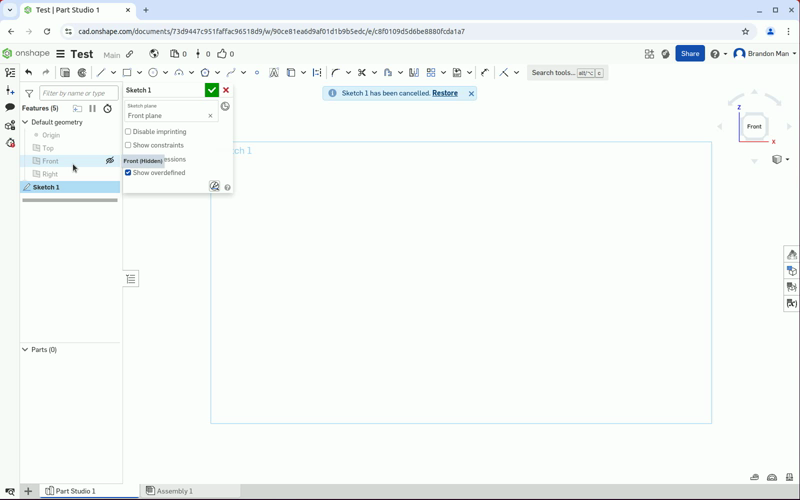
mouse_move(73, 352)
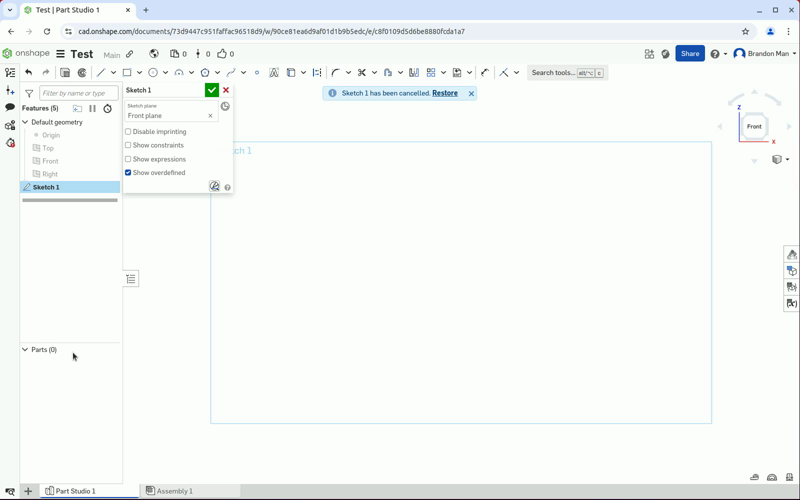
key(y)
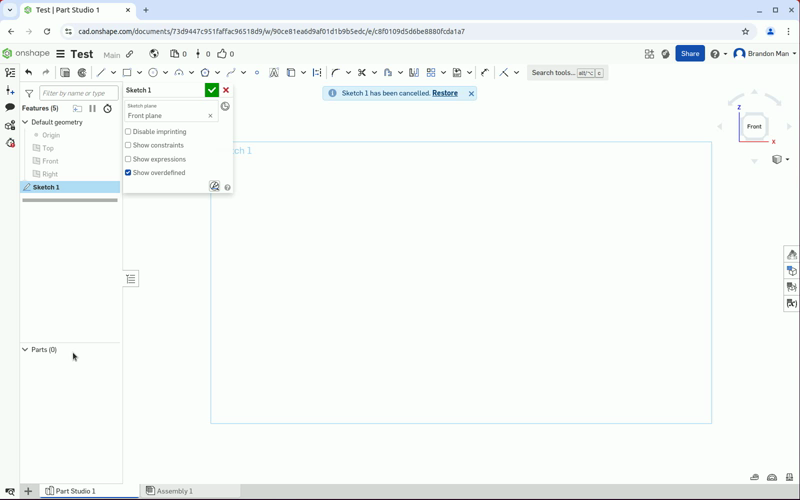
key(c)
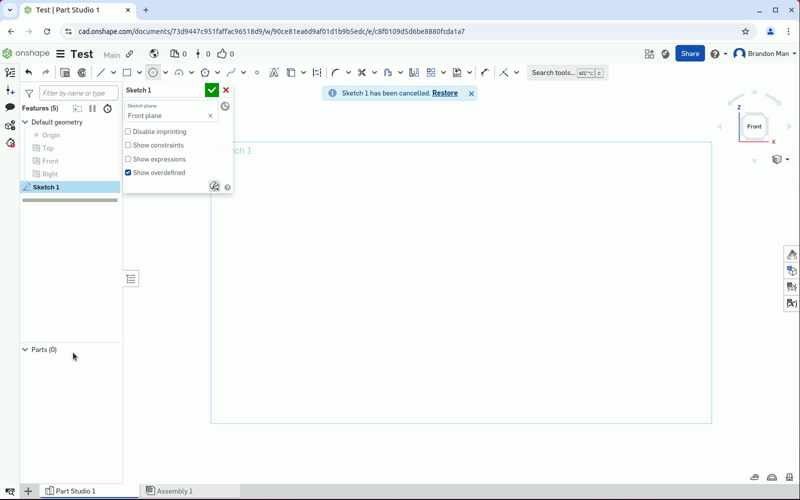
key_down(shift)
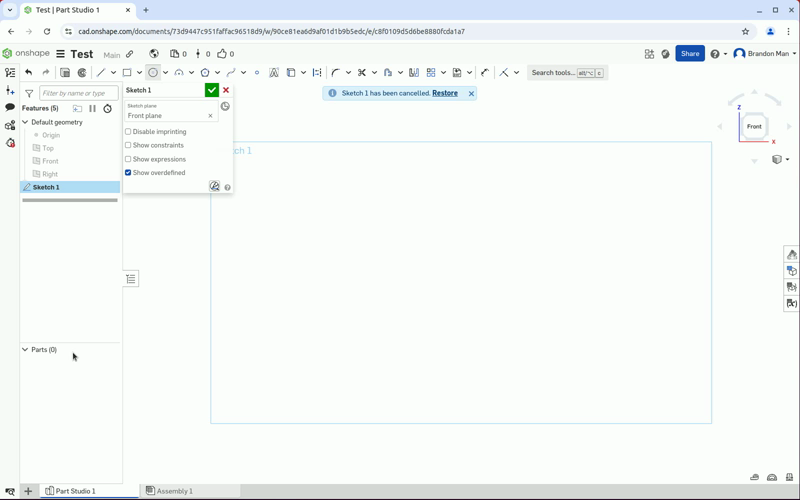
mouse_move(461, 178)
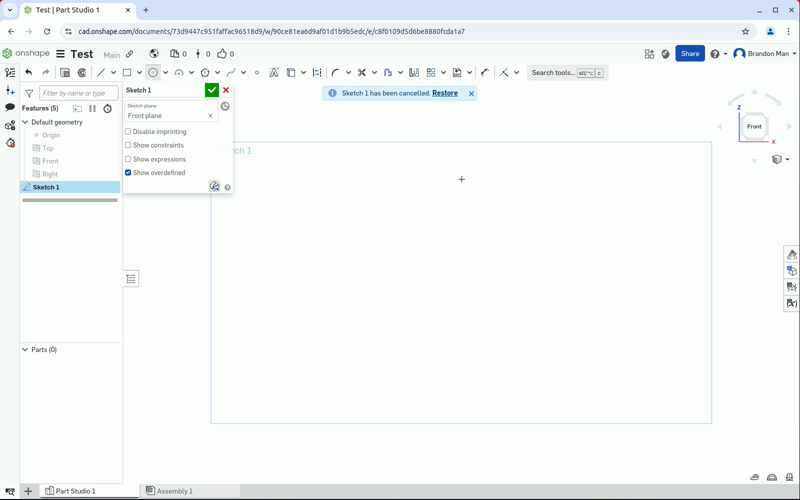
click(461, 178)
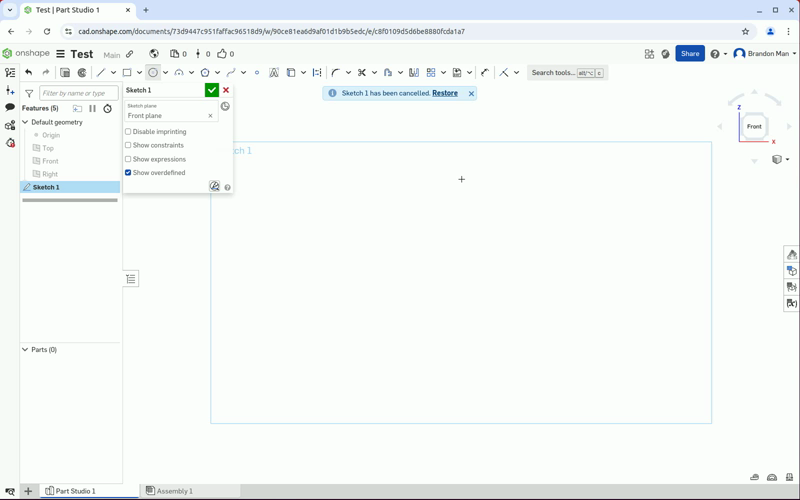
key_up(shift)
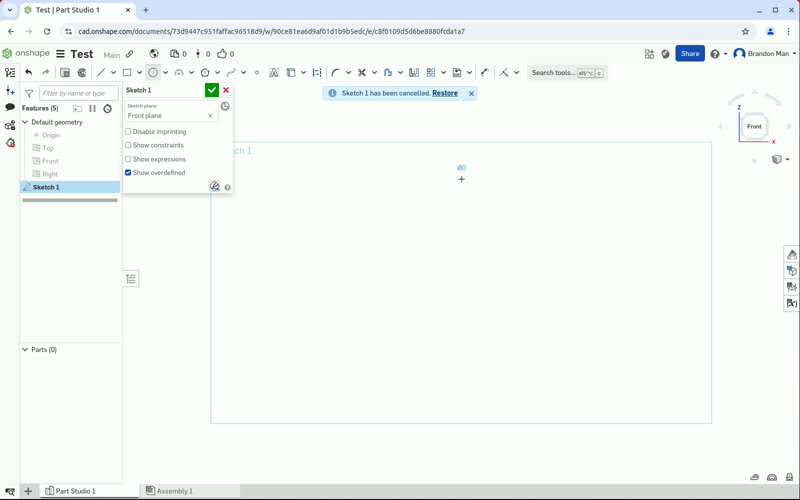
mouse_move(471, 178)
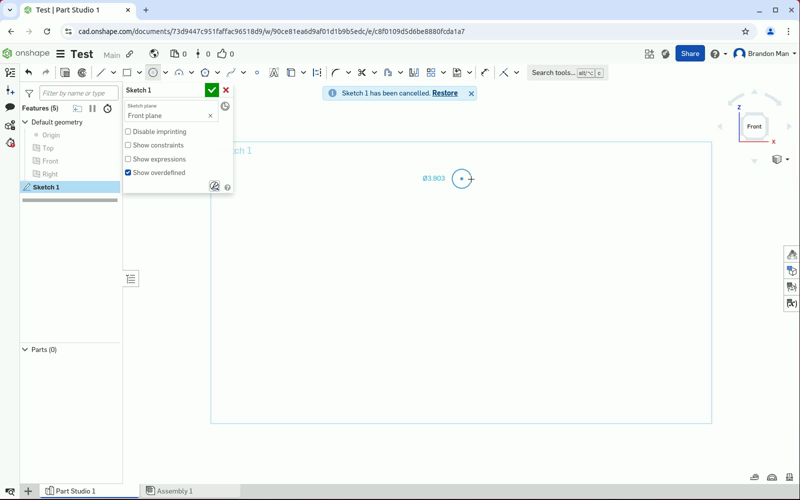
click(471, 178)
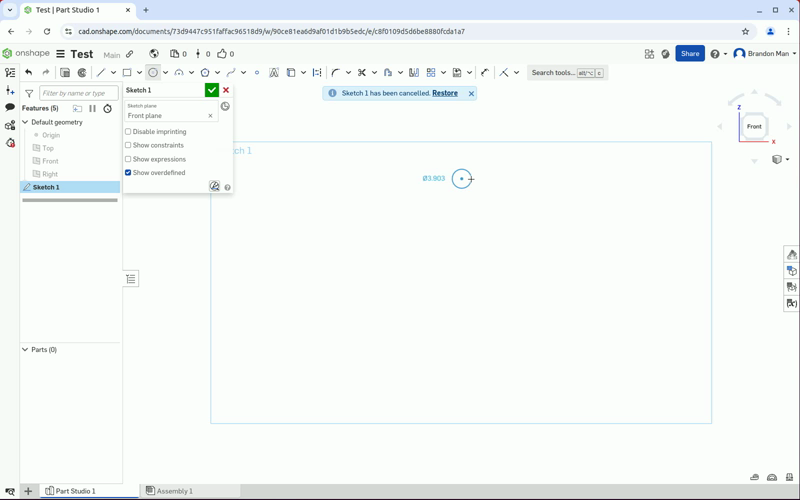
key(esc)
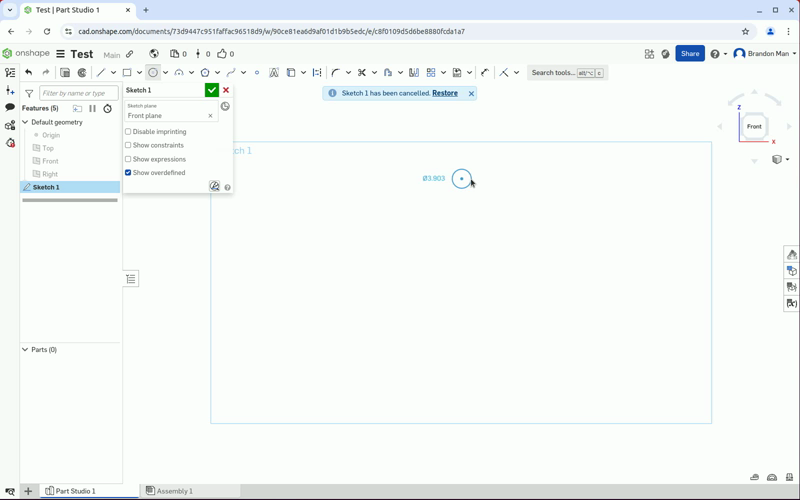
key(c)
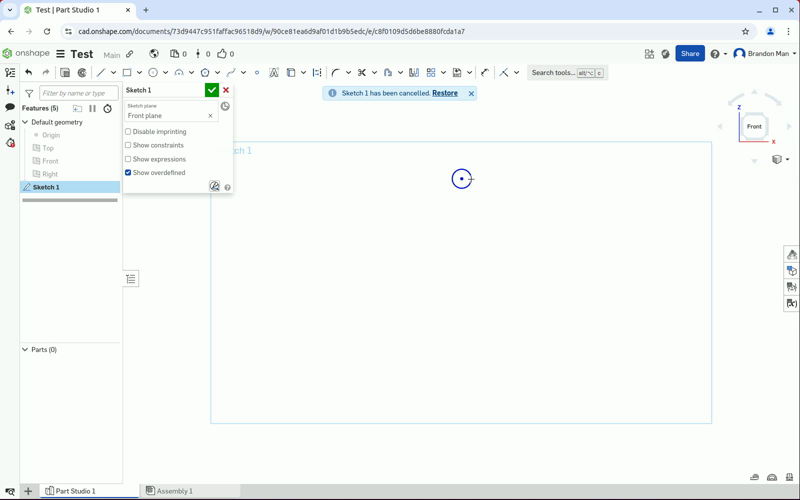
key_down(shift)
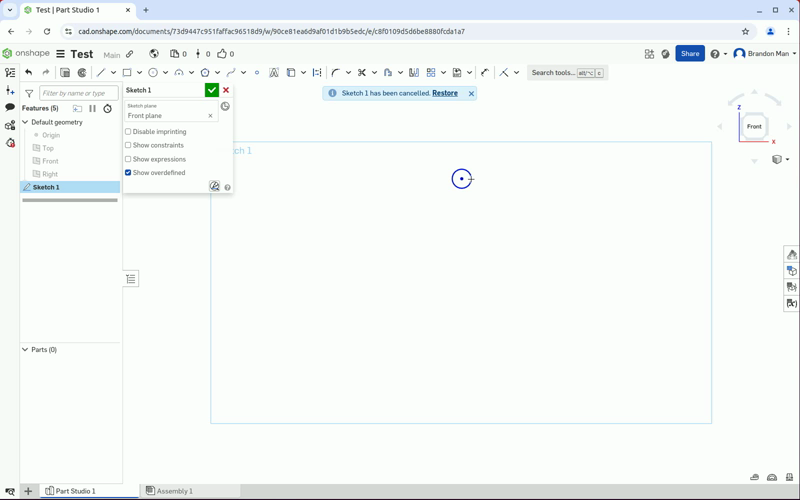
mouse_move(461, 178)
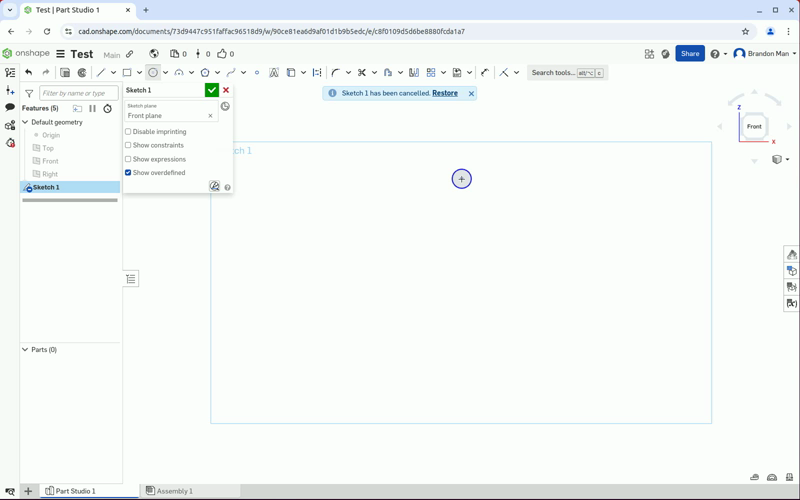
click(461, 178)
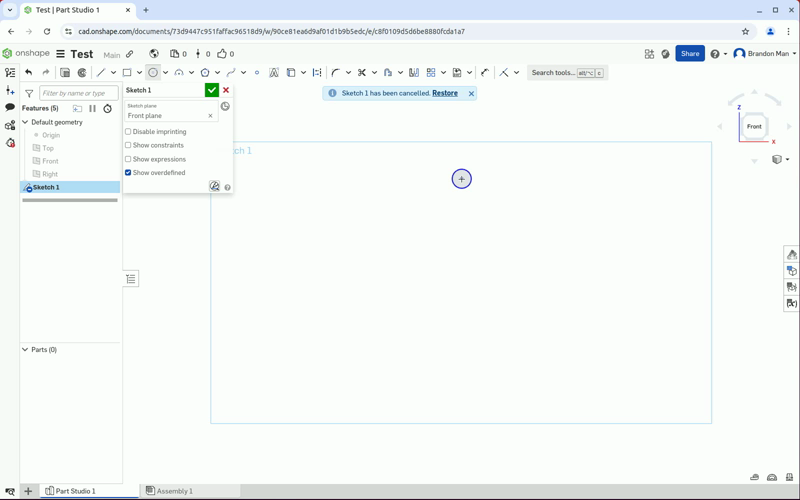
key_up(shift)
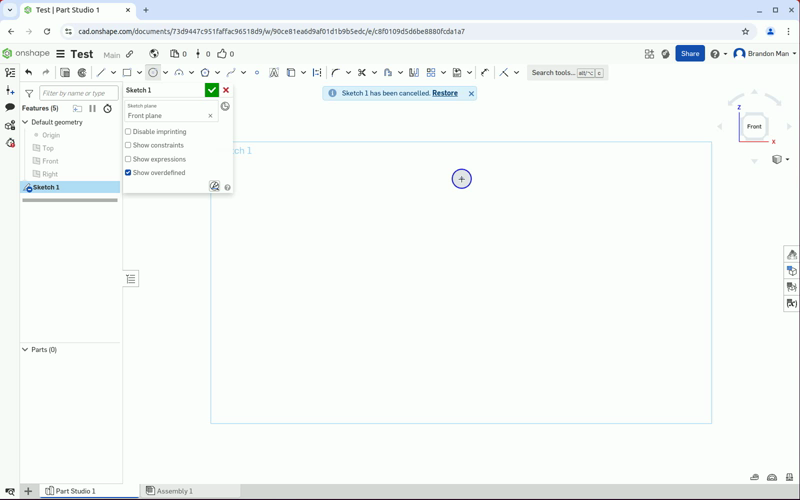
mouse_move(464, 178)
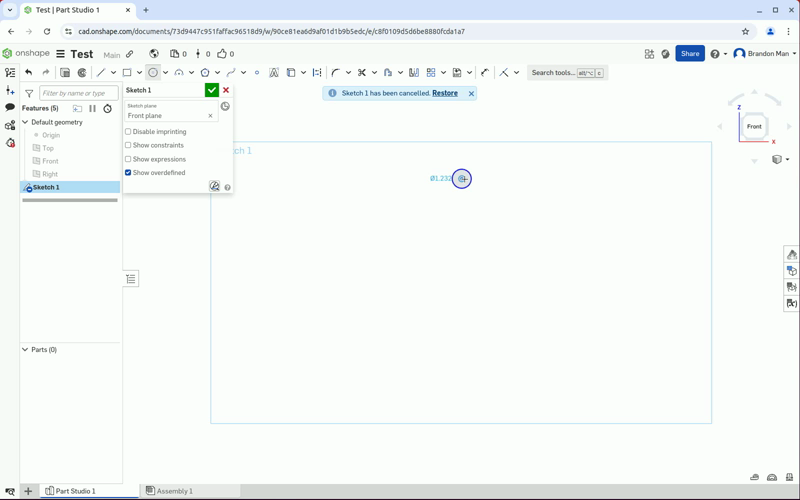
scroll(6)
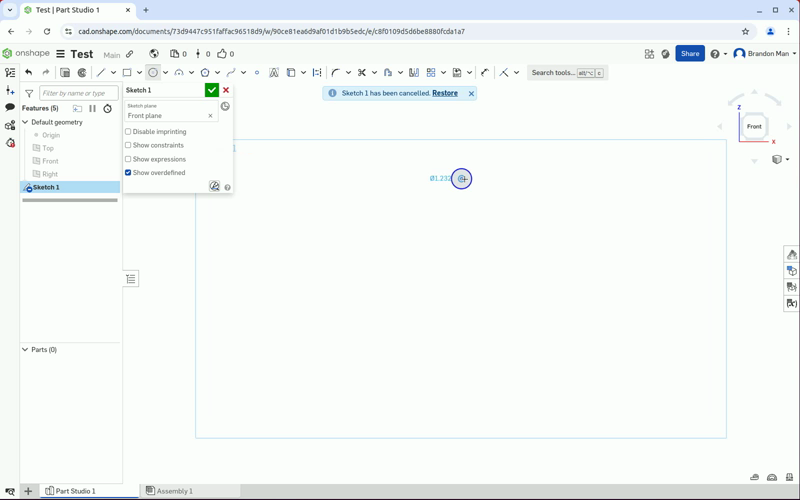
scroll(6)
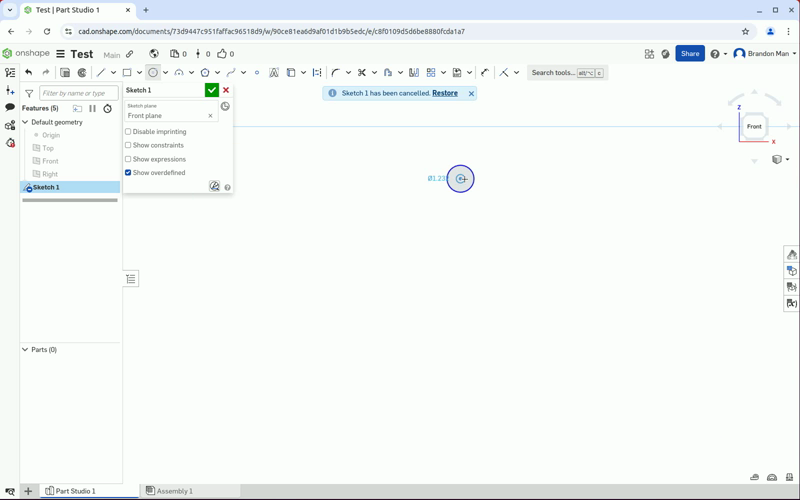
scroll(6)
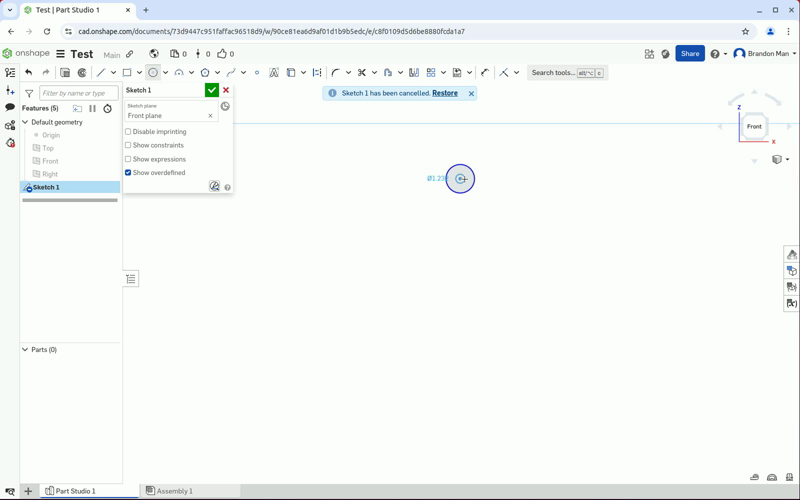
scroll(6)
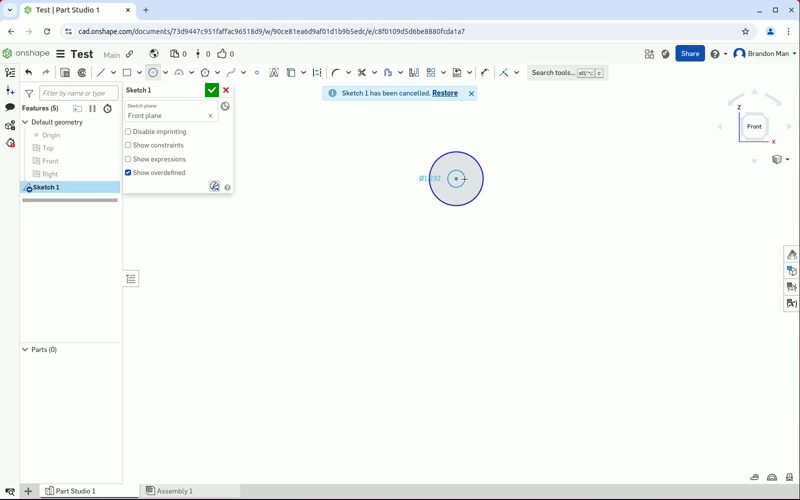
scroll(6)
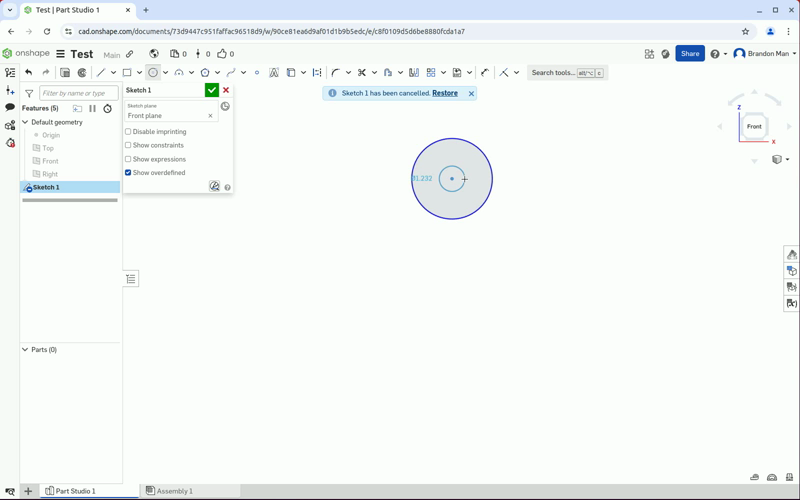
scroll(6)
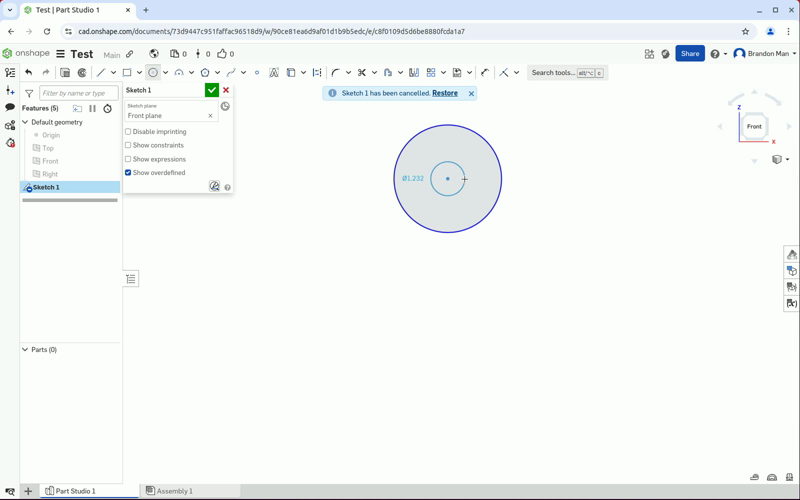
scroll(6)
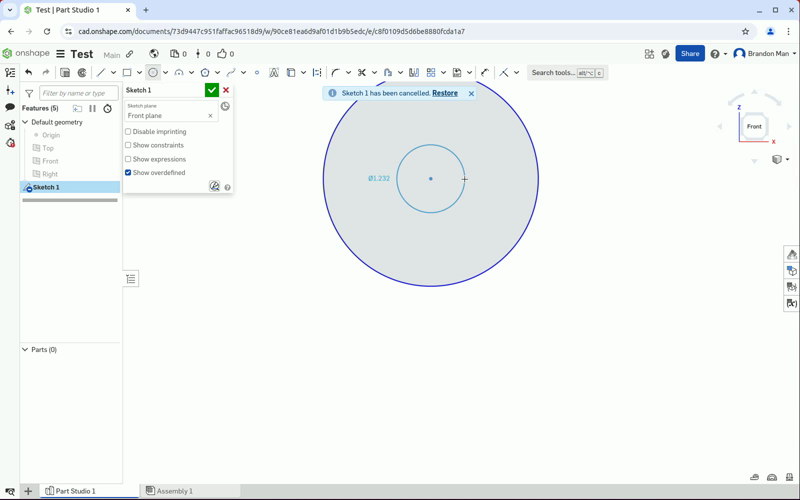
click(464, 178)
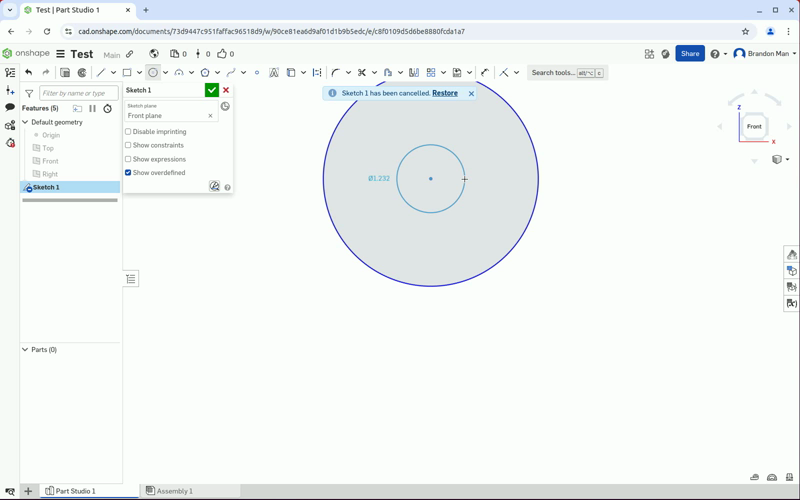
scroll(-6)
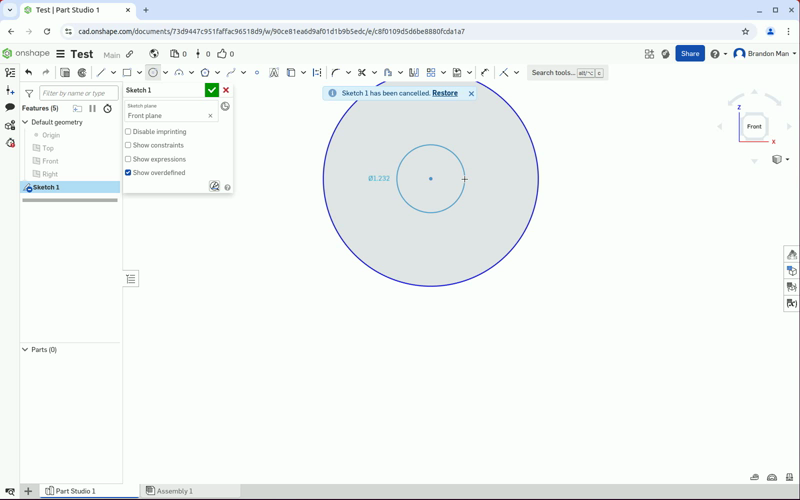
scroll(-6)
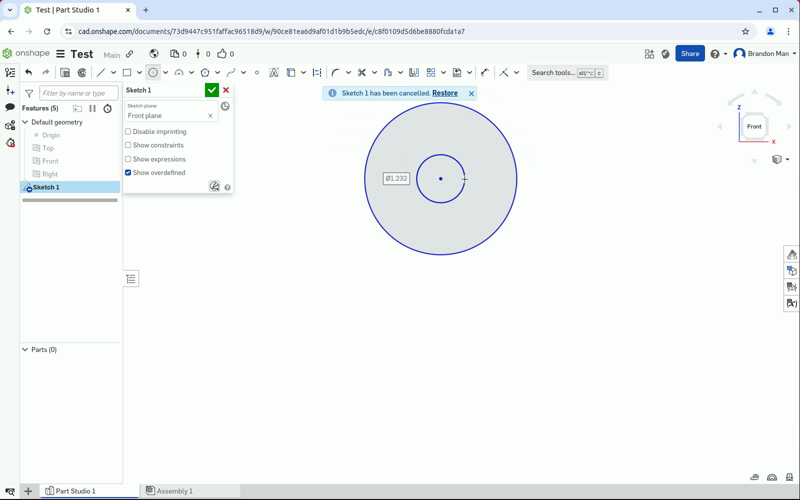
scroll(-6)
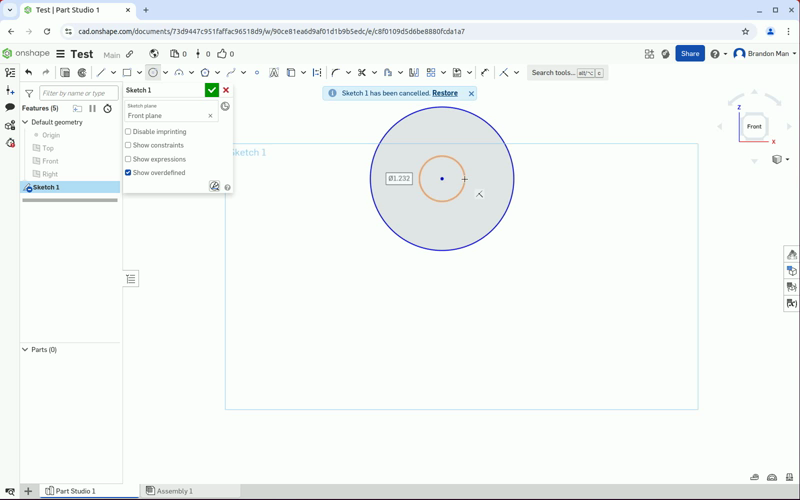
scroll(-6)
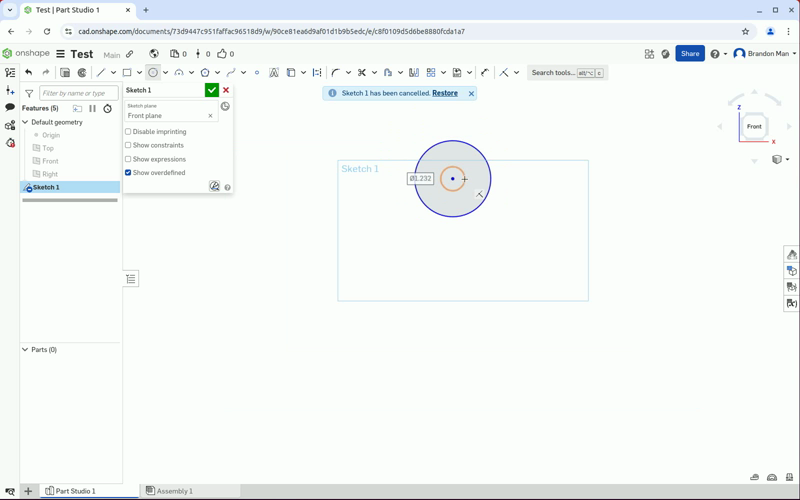
scroll(-6)
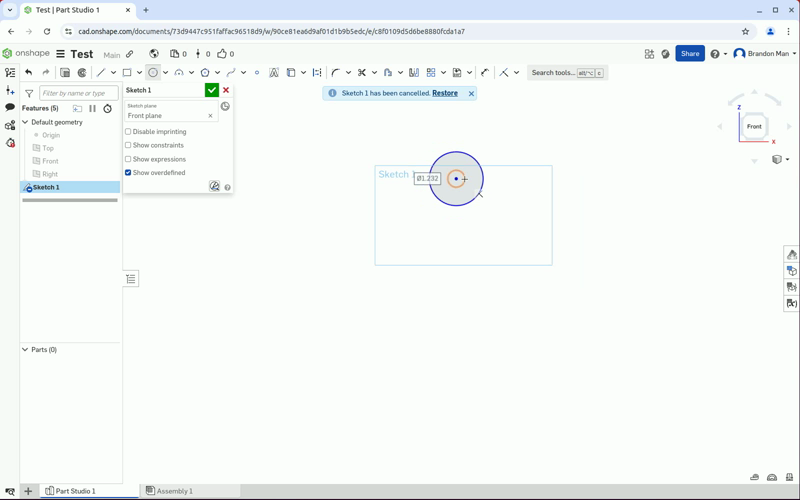
scroll(-6)
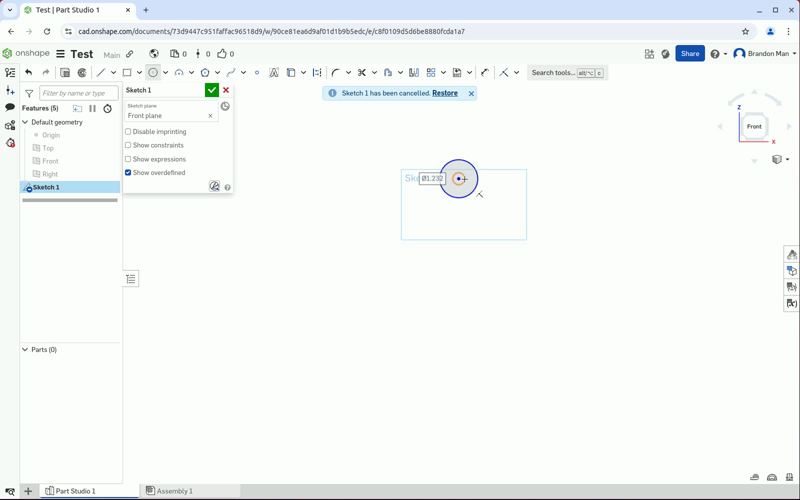
scroll(-6)
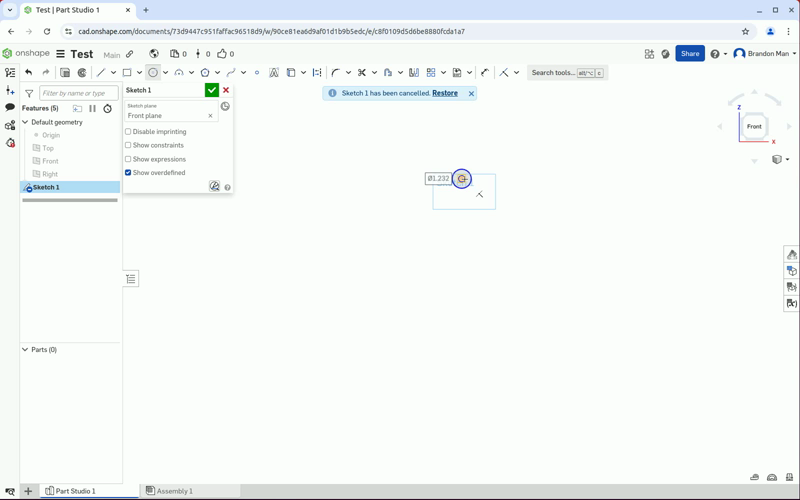
key(esc)
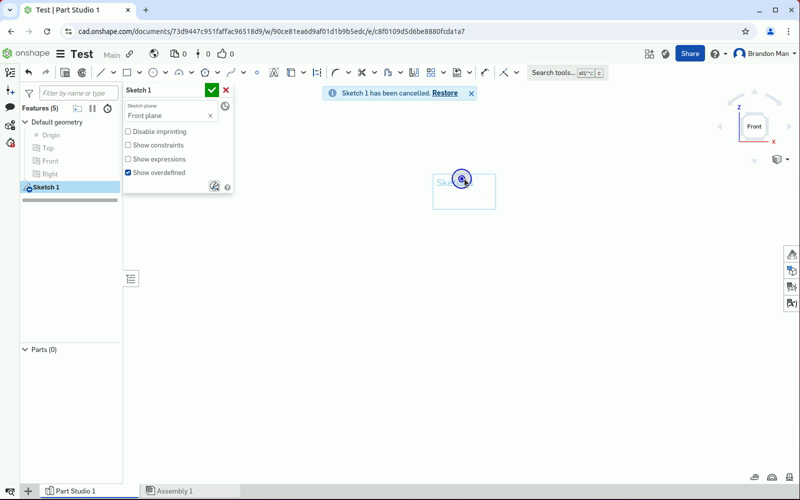
mouse_move(467, 181)
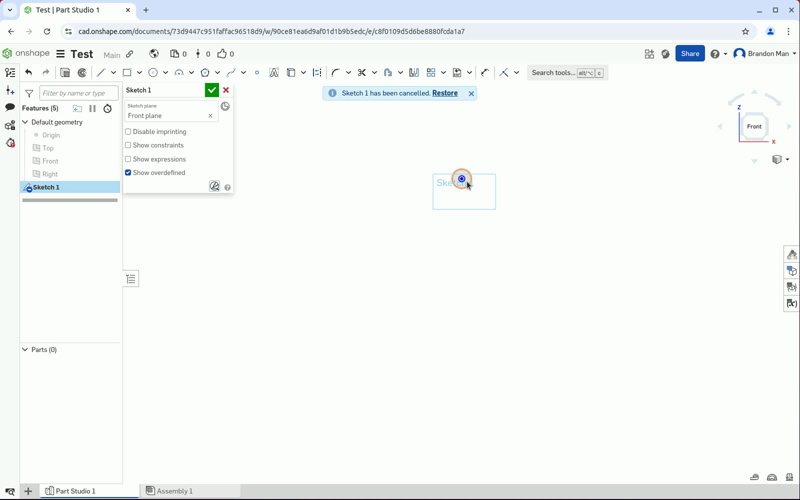
scroll(6)
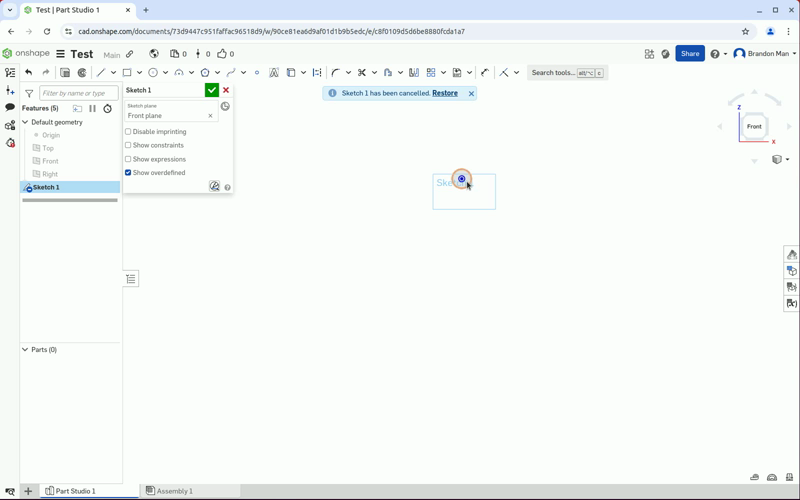
scroll(6)
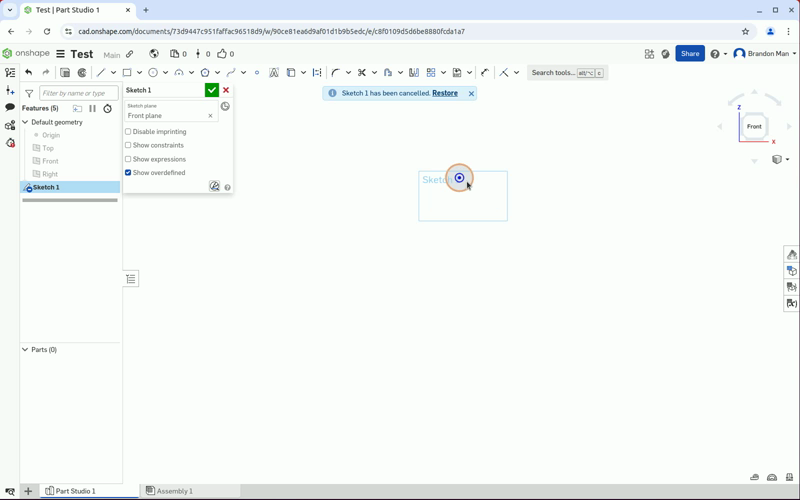
scroll(6)
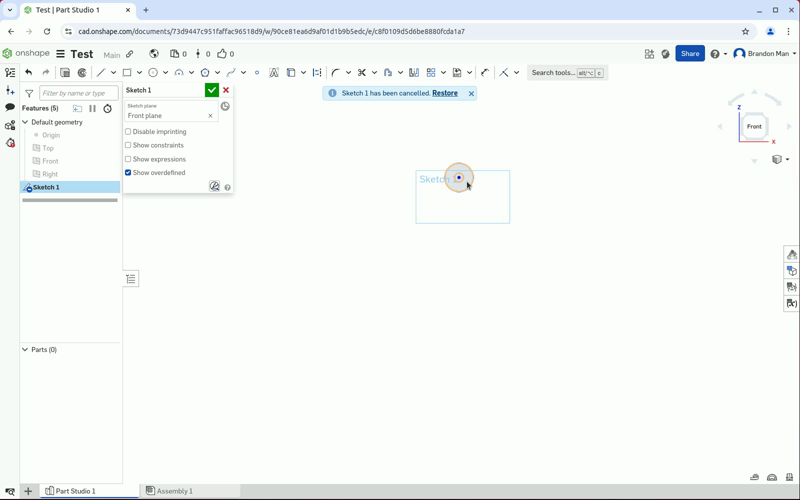
scroll(6)
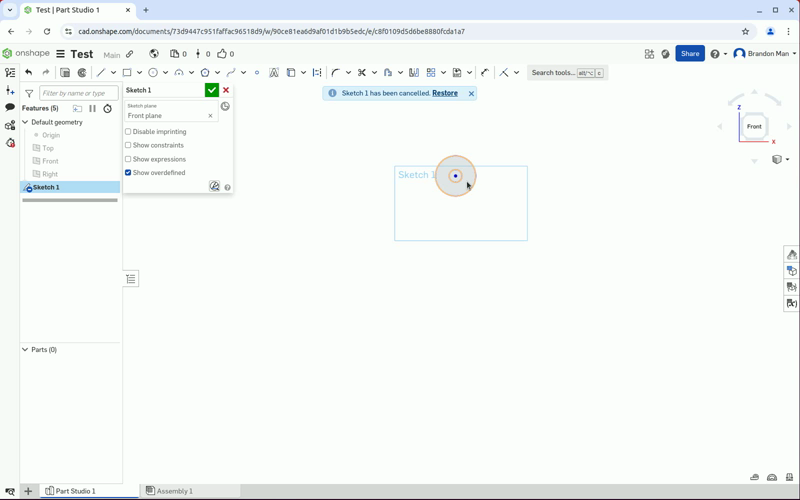
scroll(6)
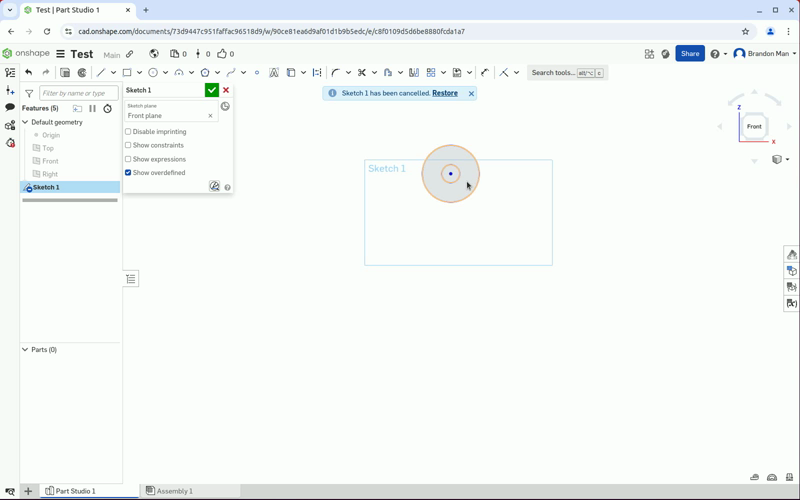
scroll(6)
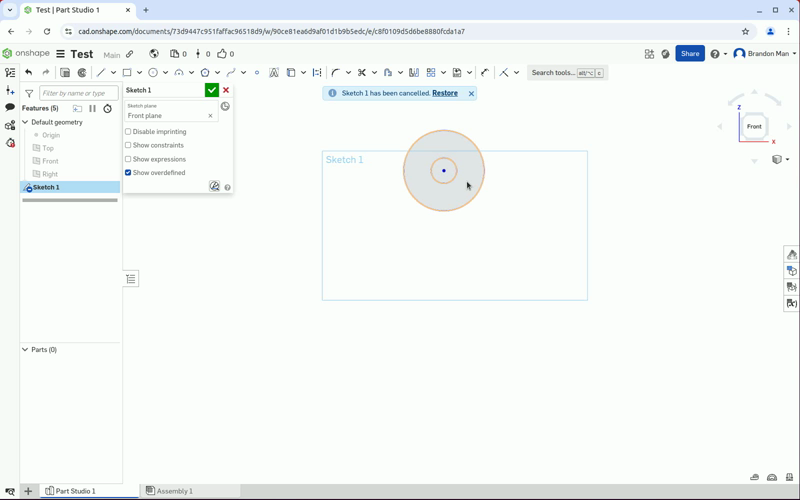
scroll(6)
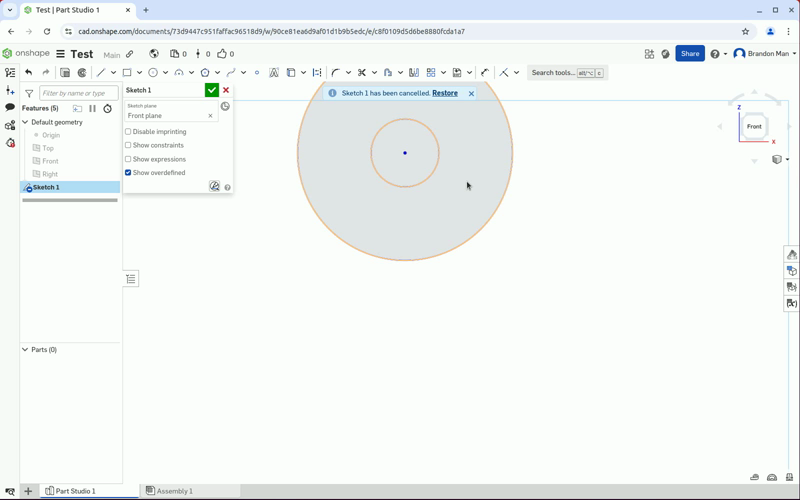
click(467, 181)
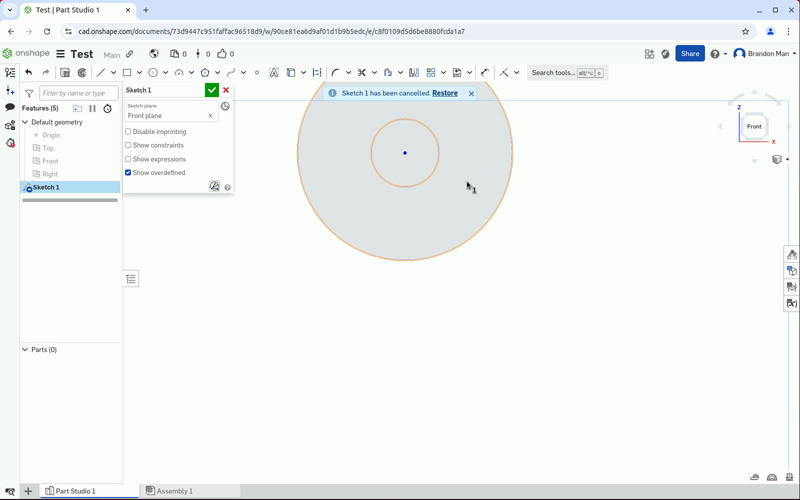
scroll(-6)
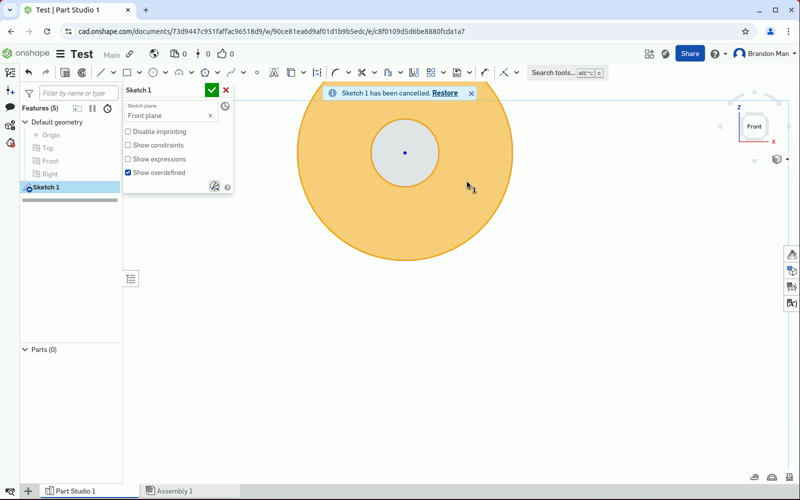
scroll(-6)
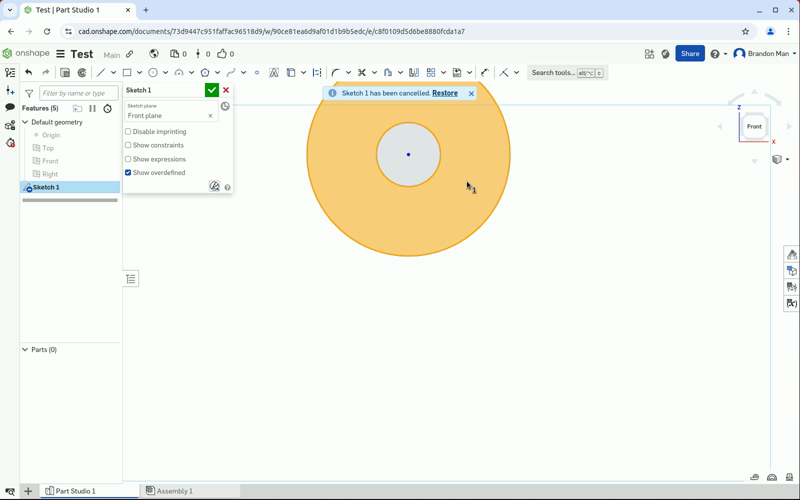
scroll(-6)
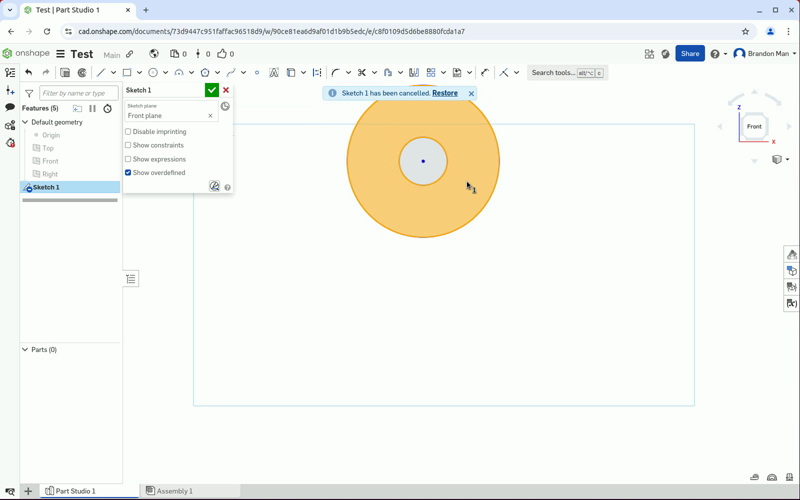
scroll(-6)
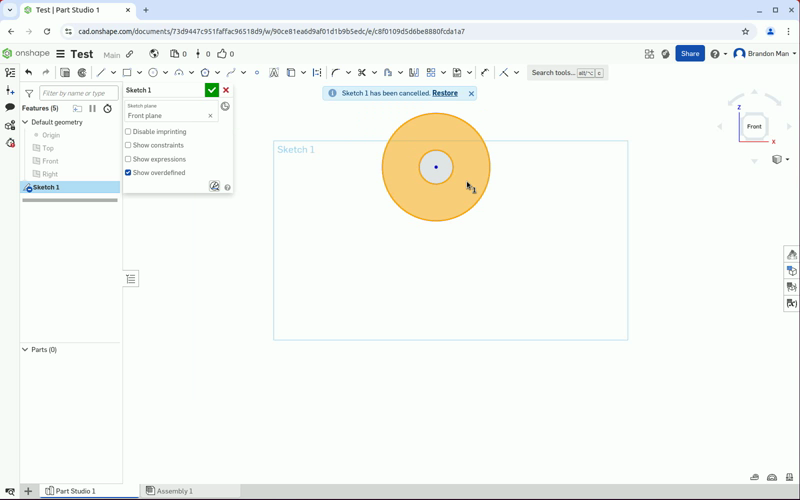
scroll(-6)
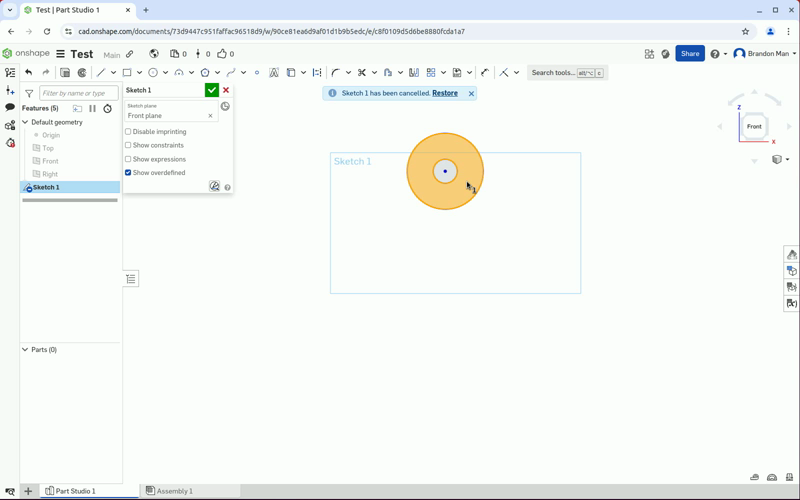
scroll(-6)
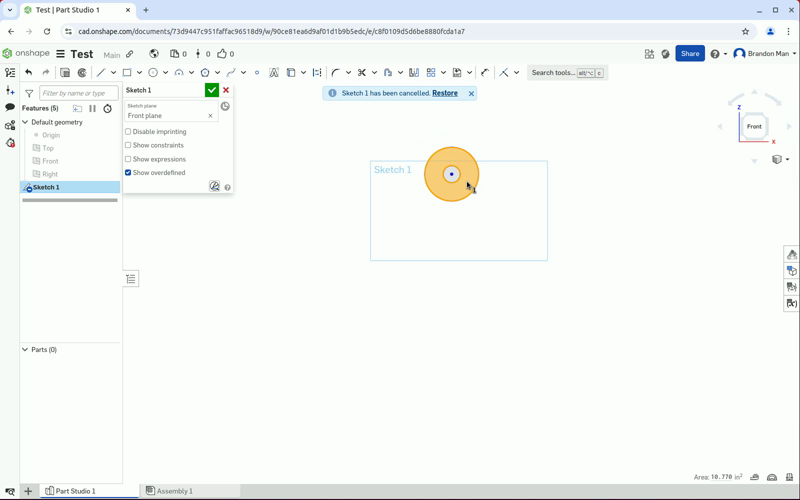
scroll(-6)
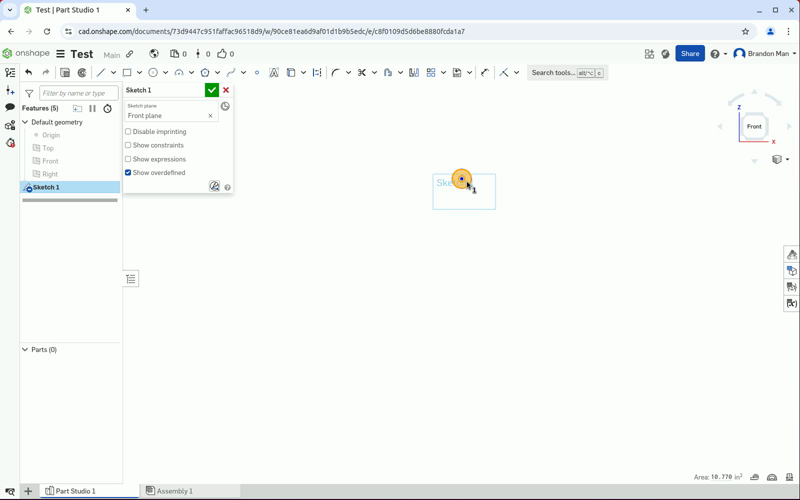
mouse_move(73, 352)
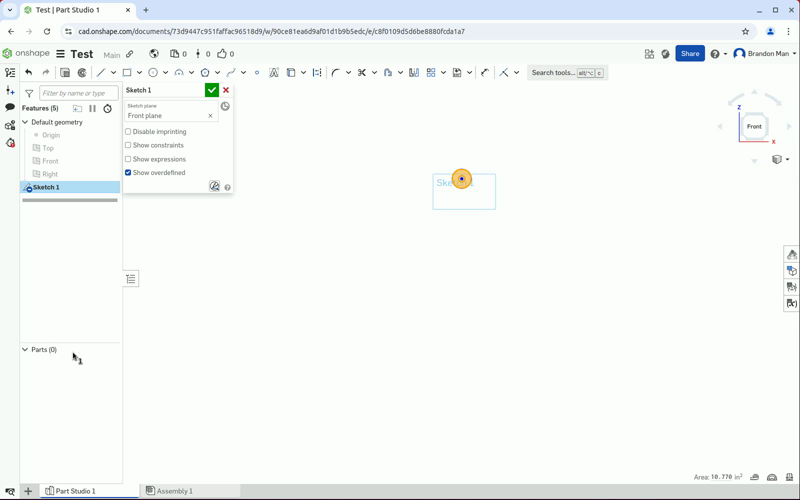
key(shift+y)
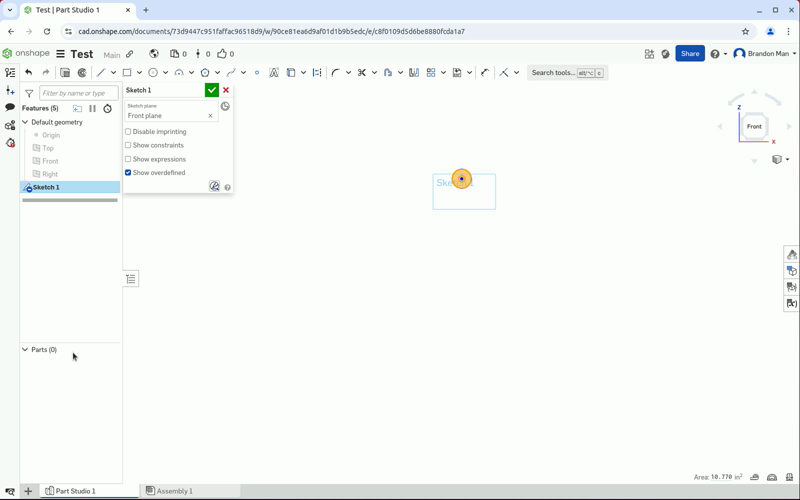
key(shift+e)
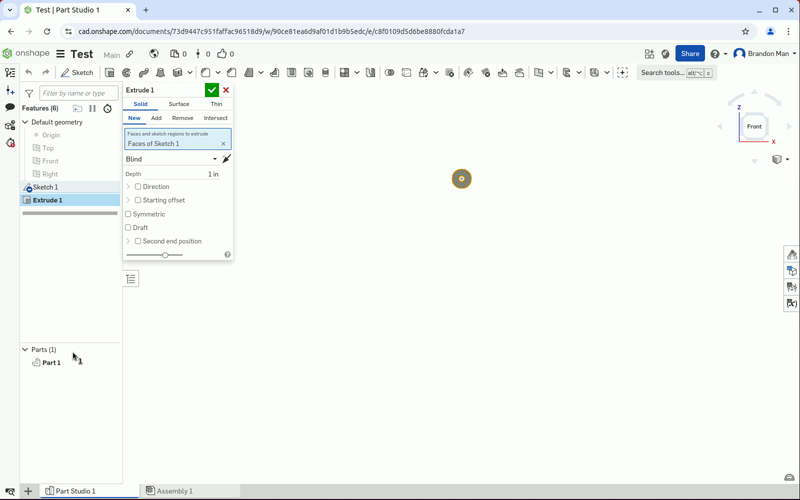
mouse_move(143, 106)
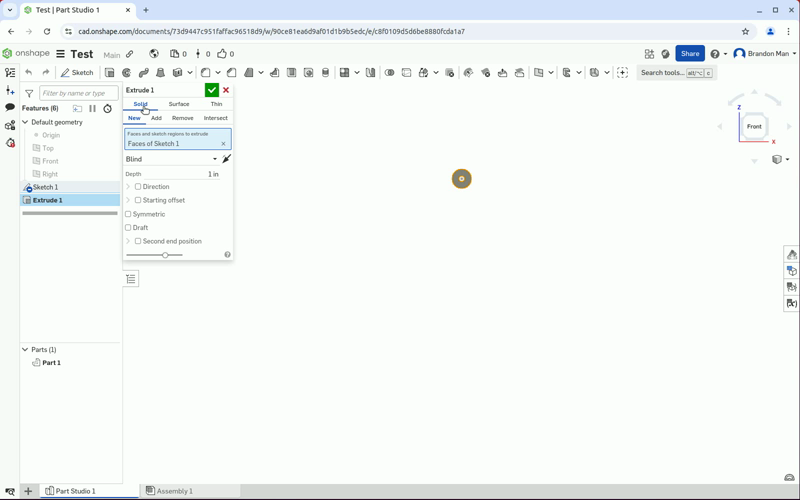
click(143, 106)
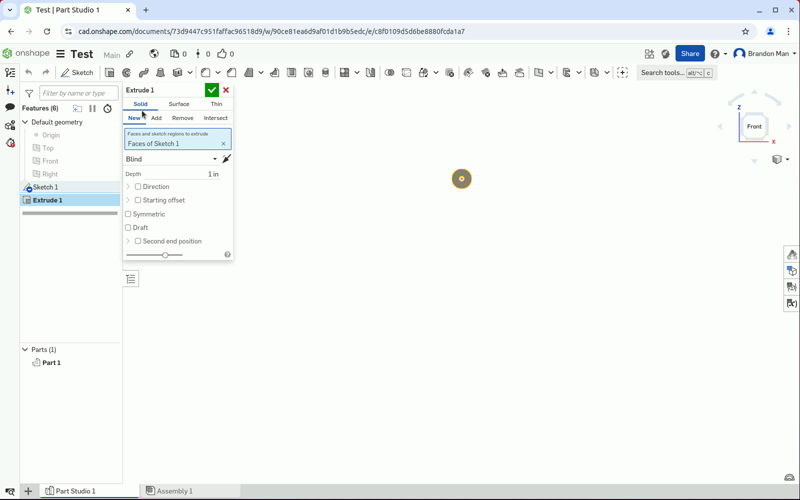
mouse_move(137, 120)
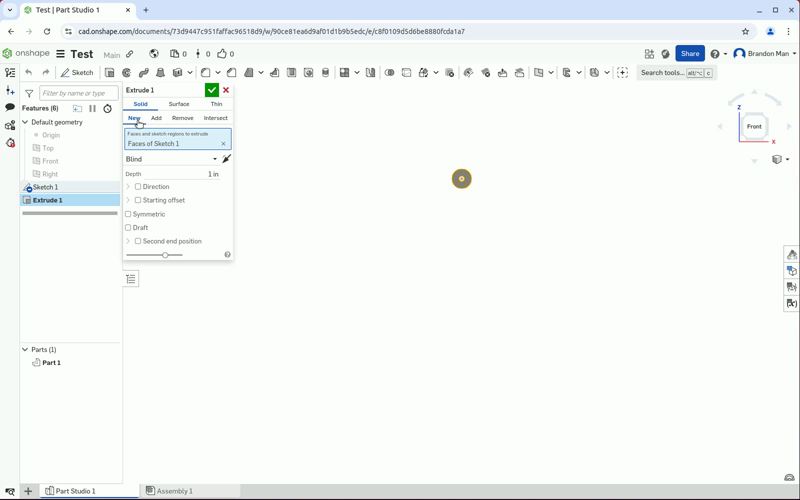
click(137, 120)
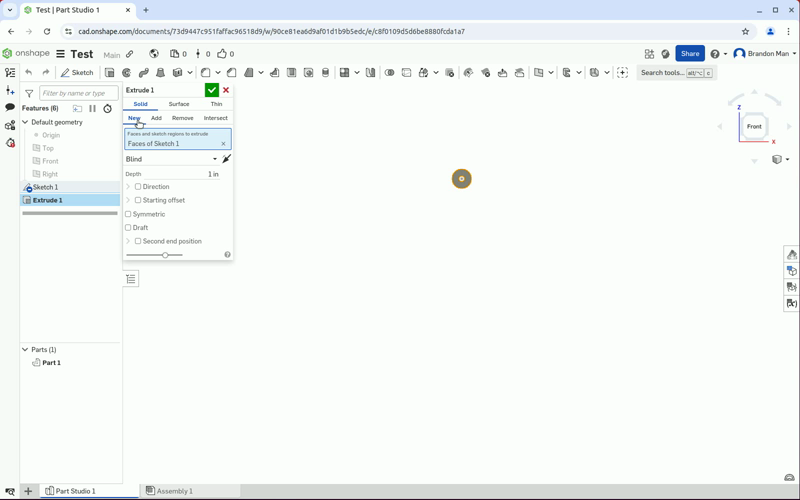
key(tab, 4)
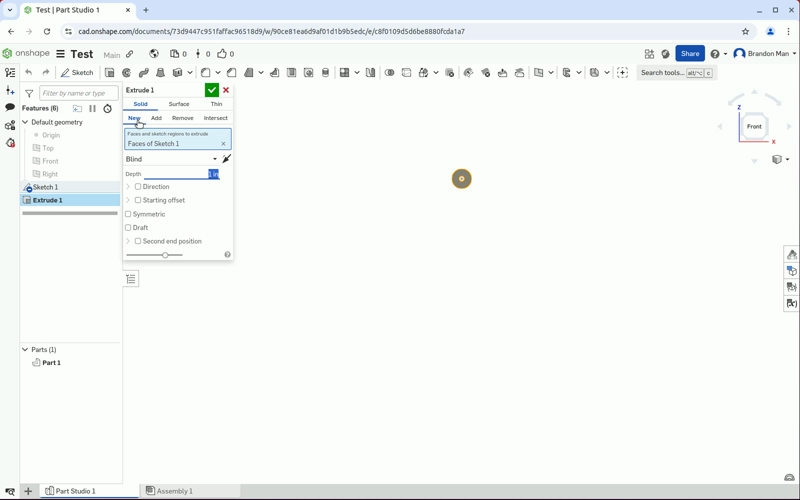
text(0.481)
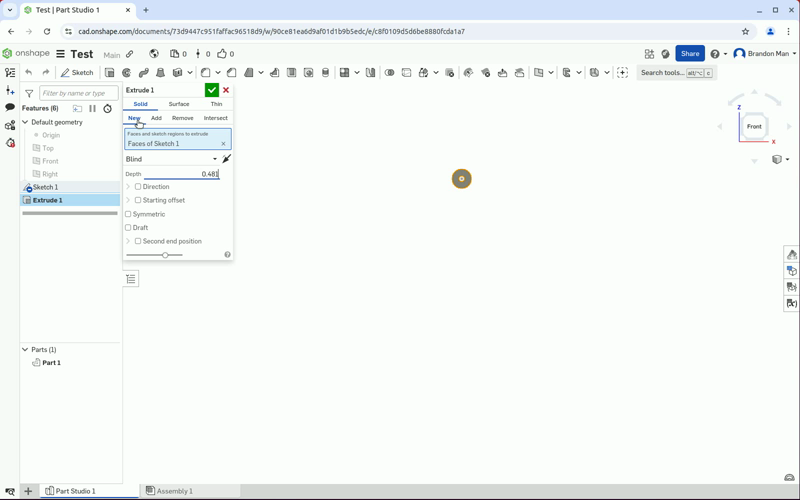
key(enter)
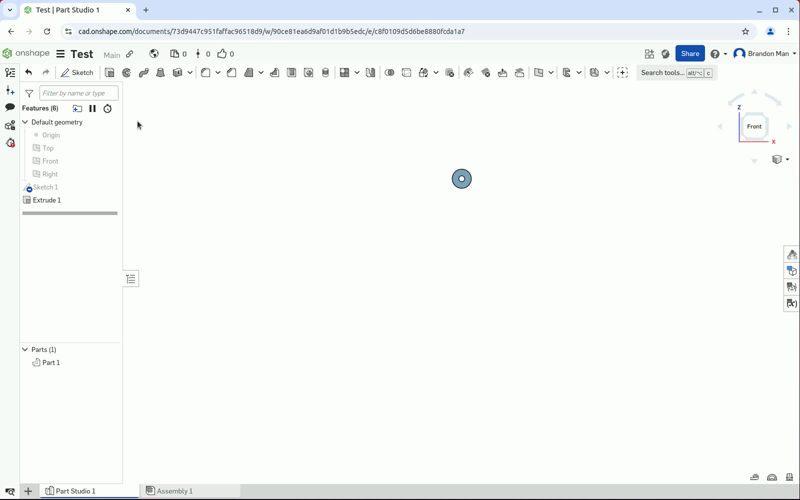
key(shift+h)
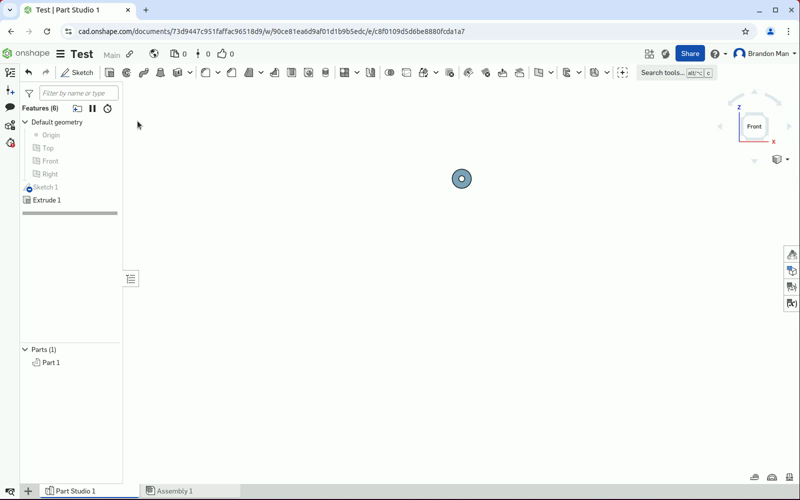
key(shift+h)
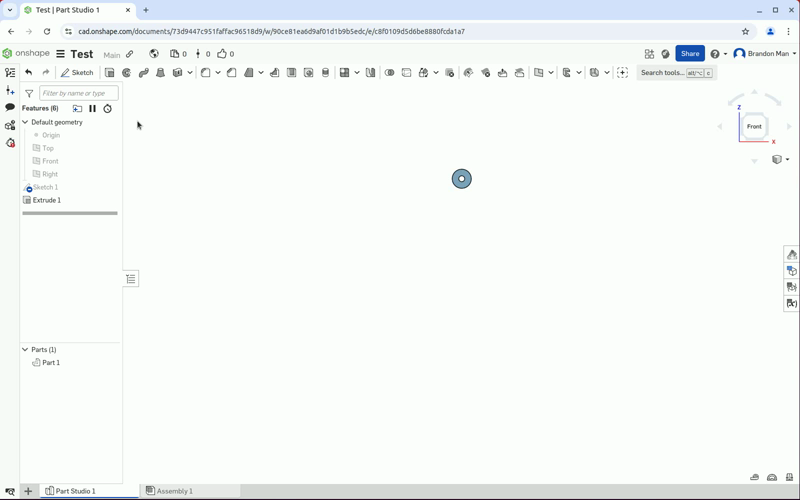
mouse_move(73, 189)
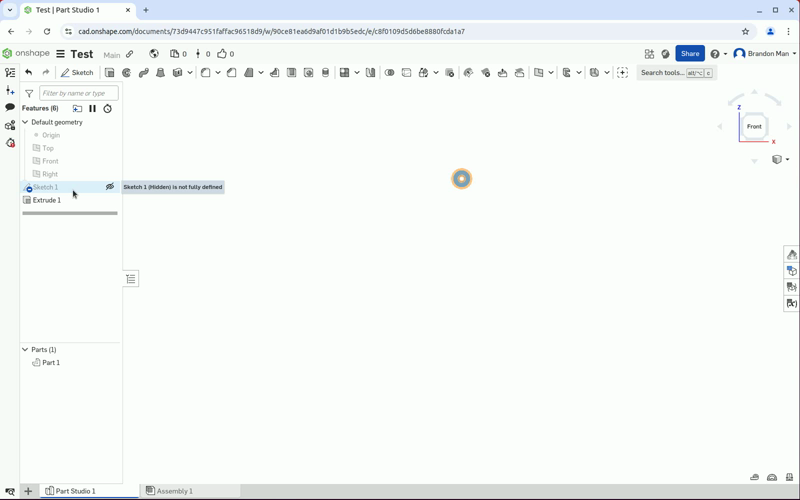
click(73, 189)
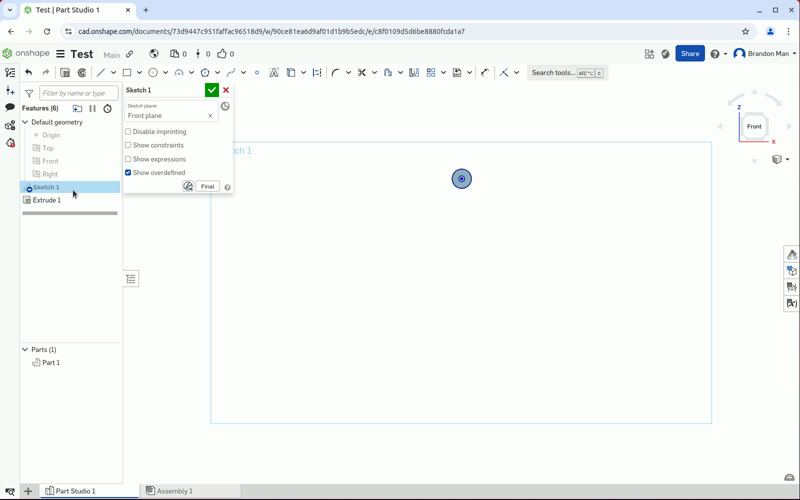
mouse_move(229, 92)
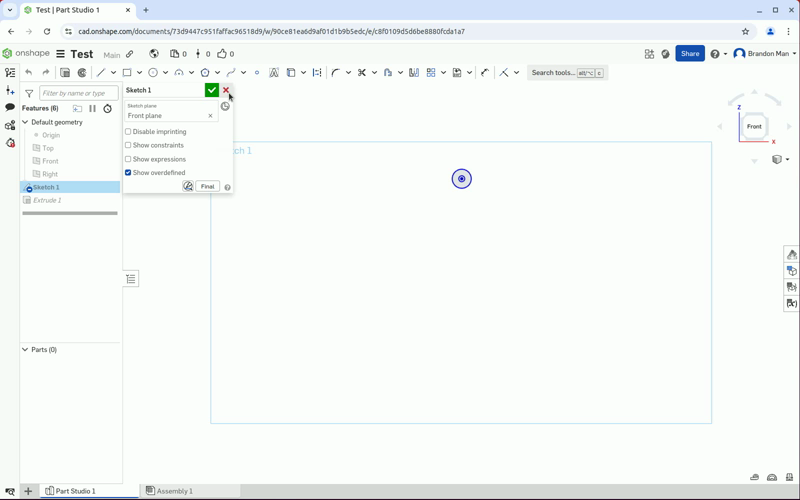
click(229, 92)
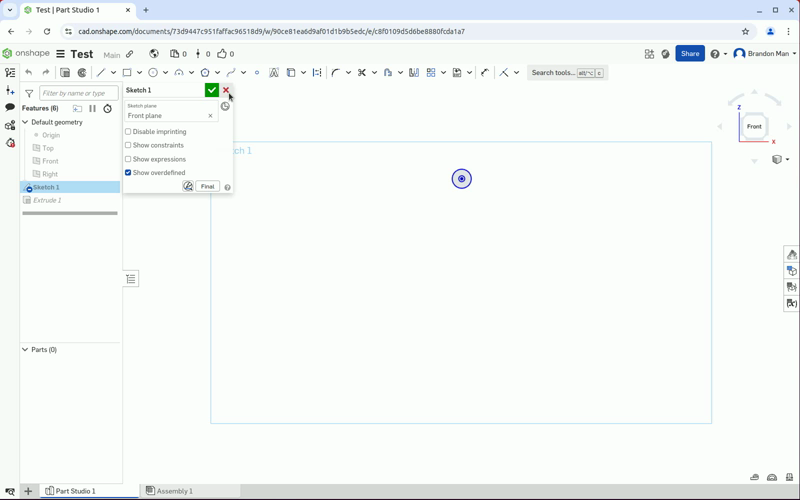
key(shift+s)
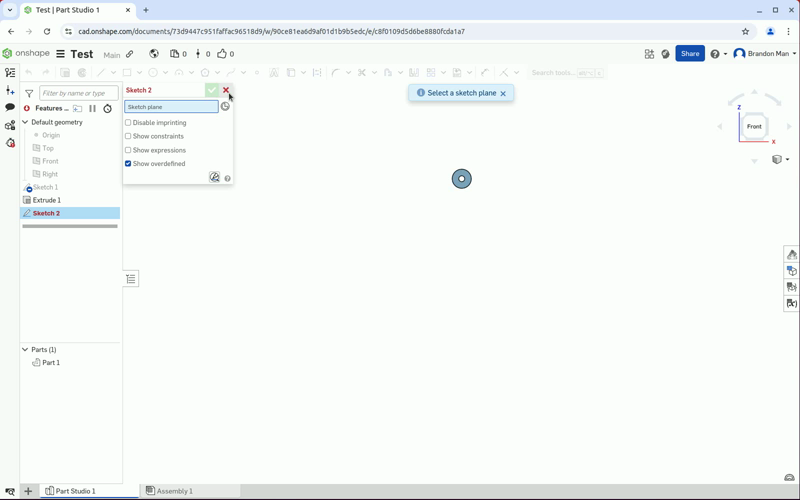
mouse_move(73, 163)
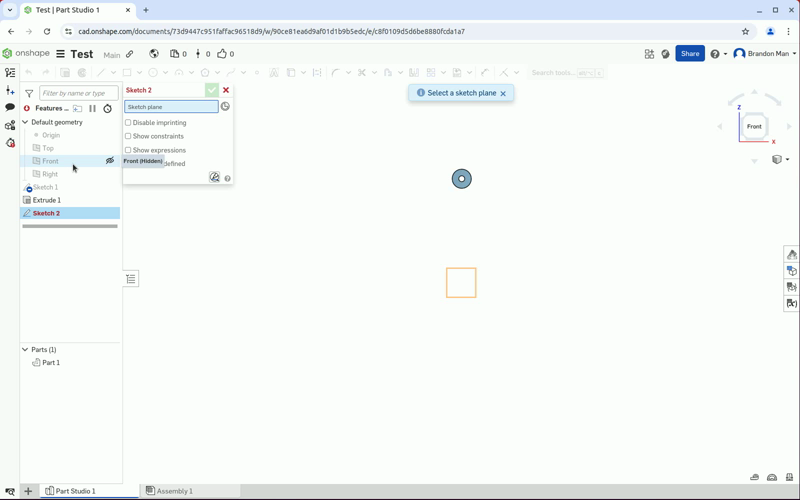
click(73, 163)
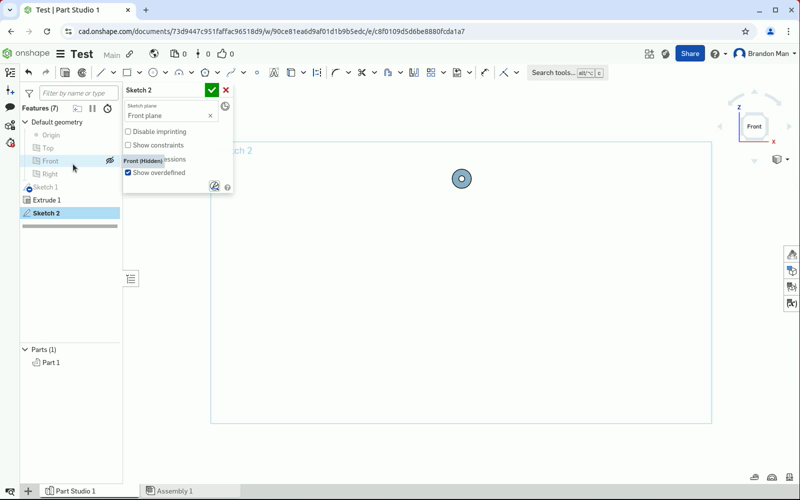
mouse_move(73, 352)
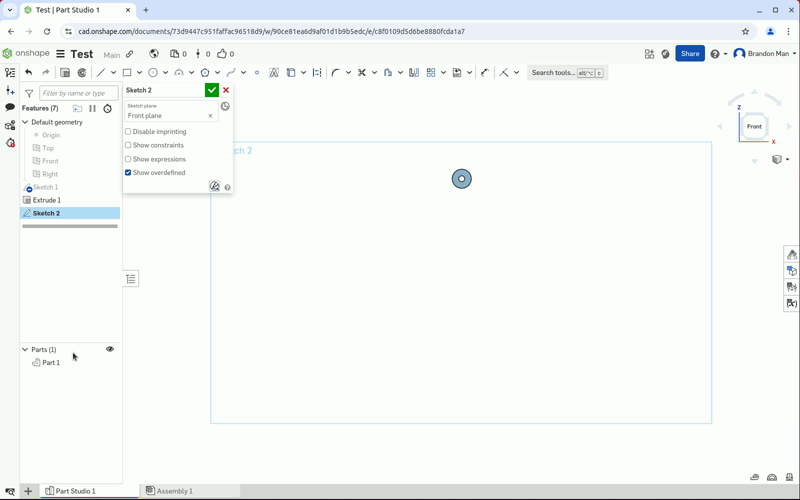
key(y)
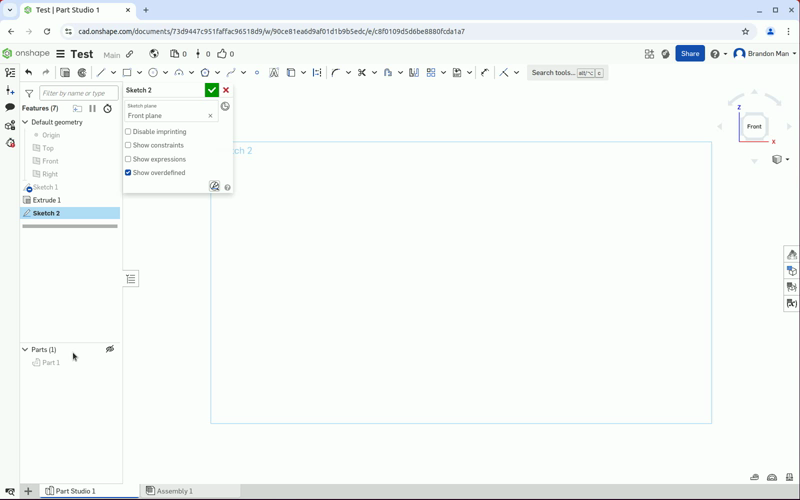
key(c)
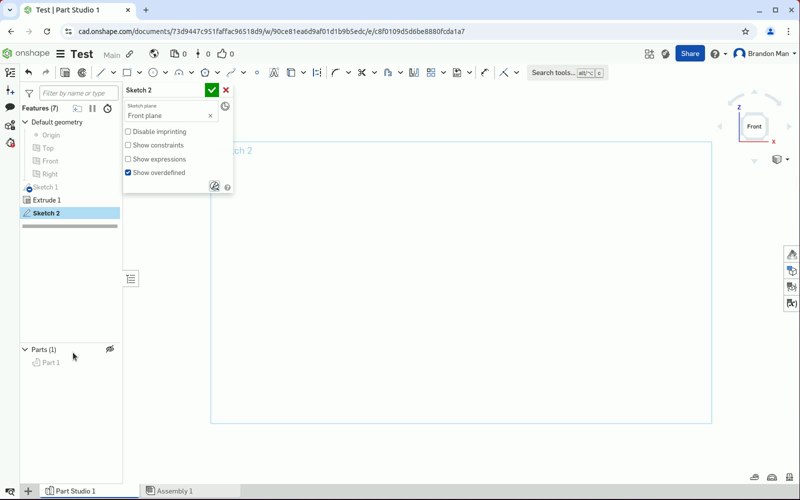
key_down(shift)
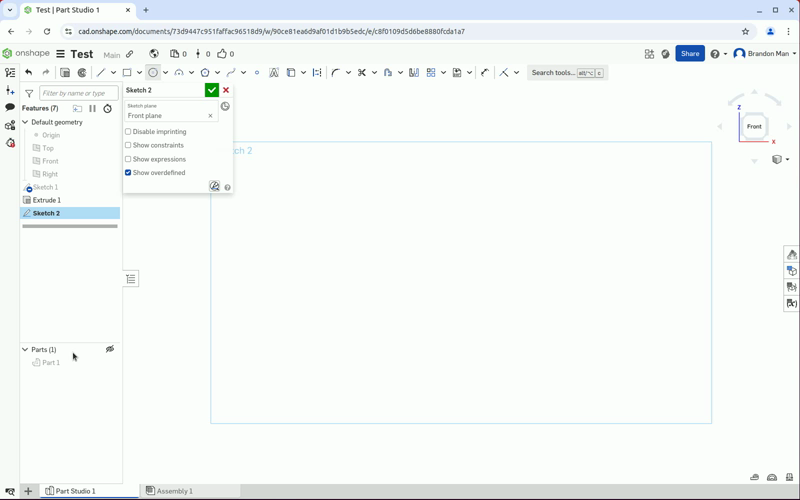
mouse_move(461, 282)
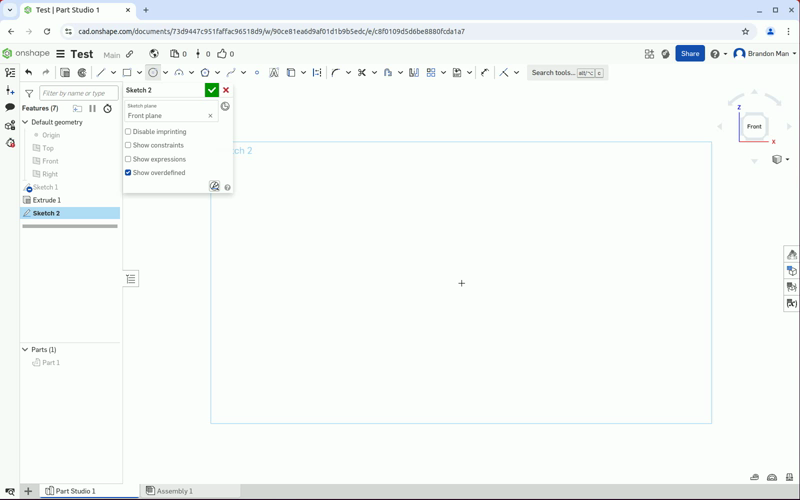
click(461, 282)
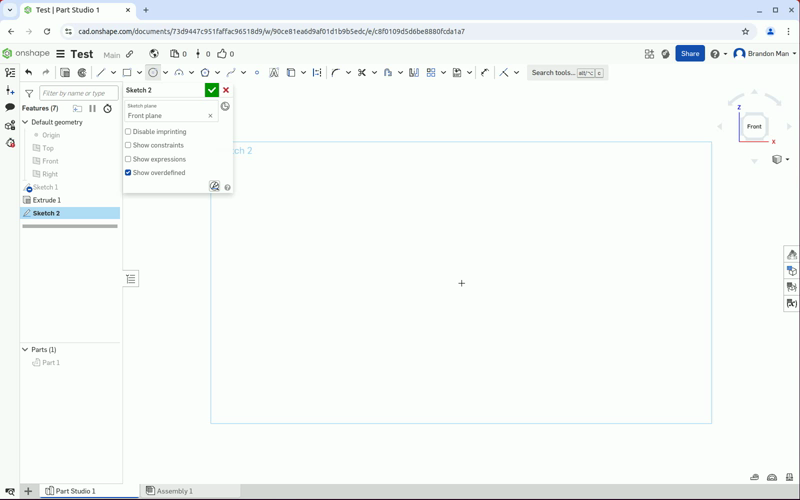
key_up(shift)
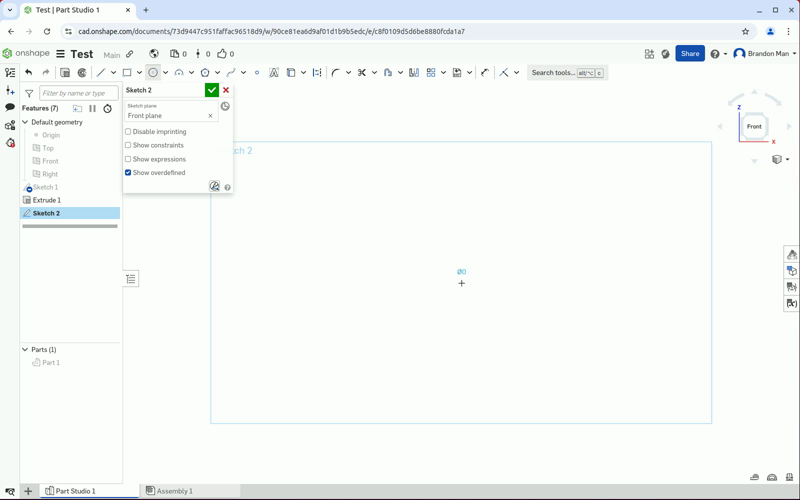
mouse_move(471, 282)
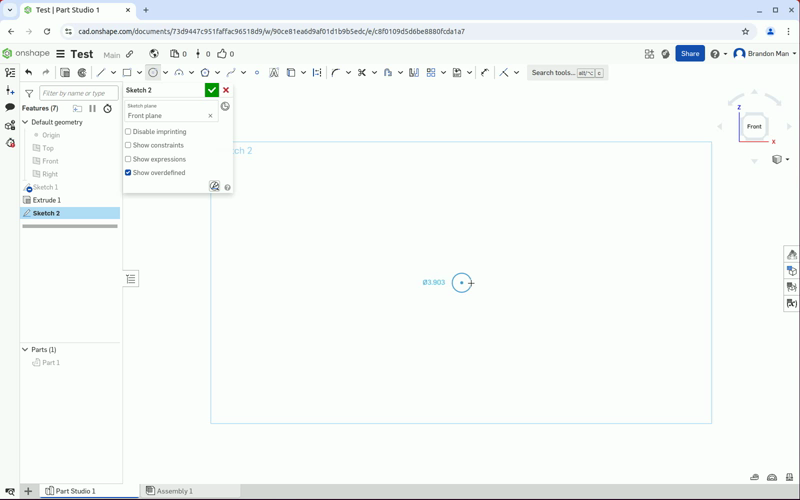
click(471, 282)
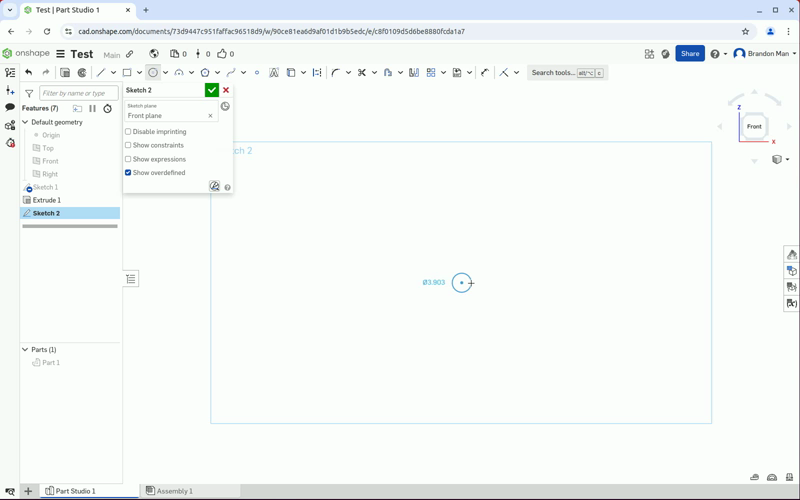
key(esc)
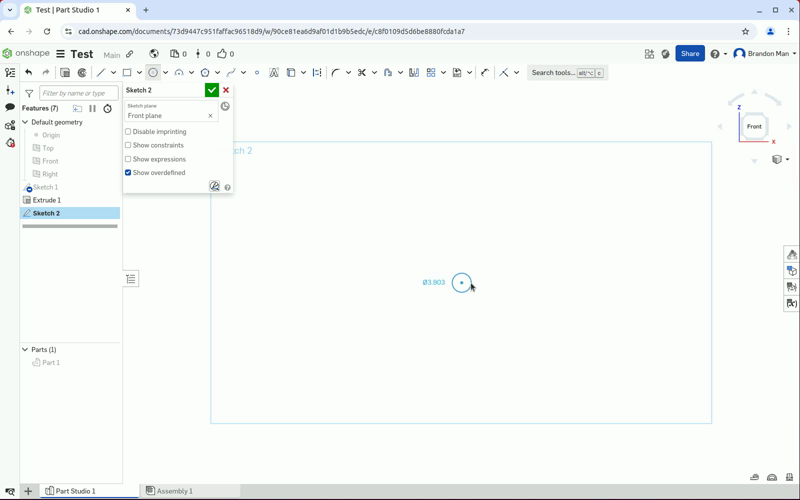
key(c)
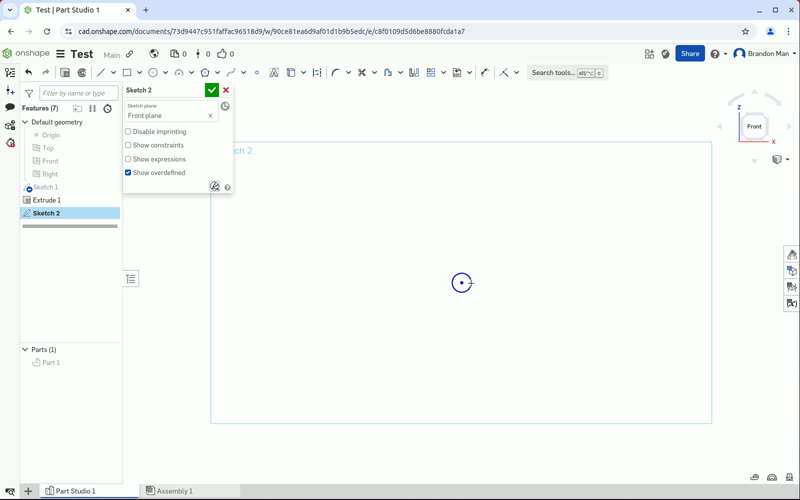
key_down(shift)
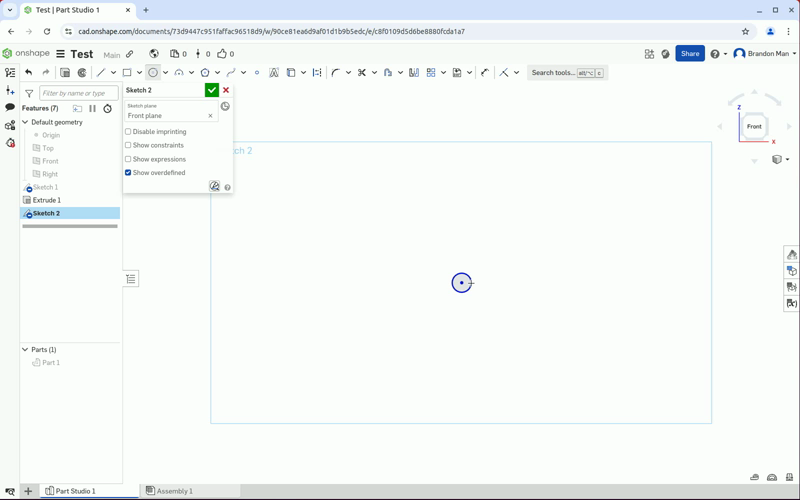
mouse_move(461, 282)
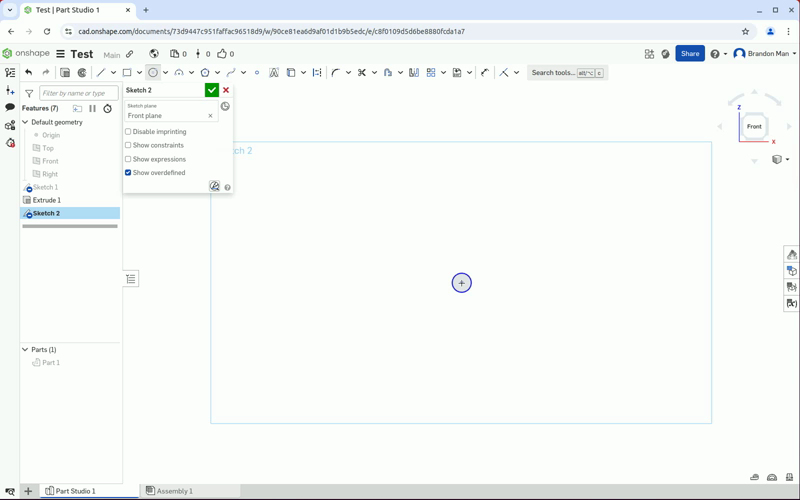
click(461, 282)
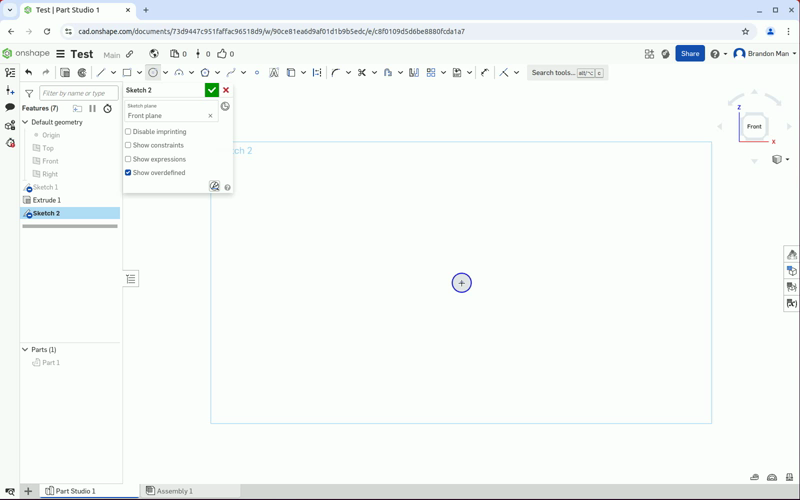
key_up(shift)
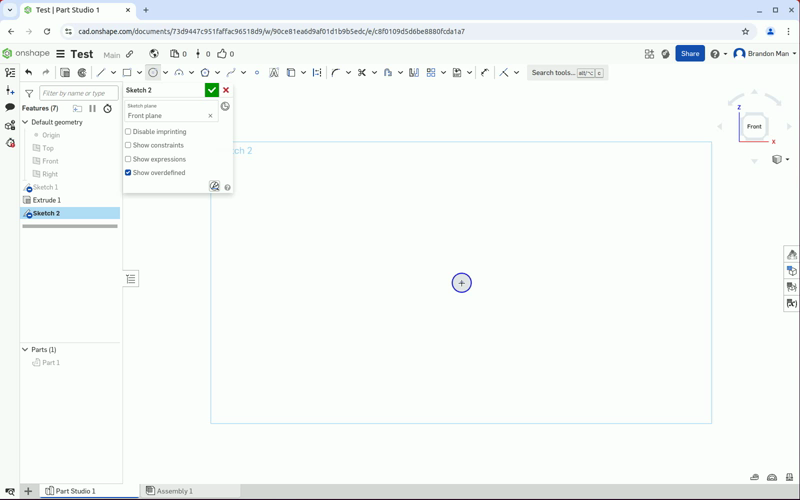
mouse_move(464, 282)
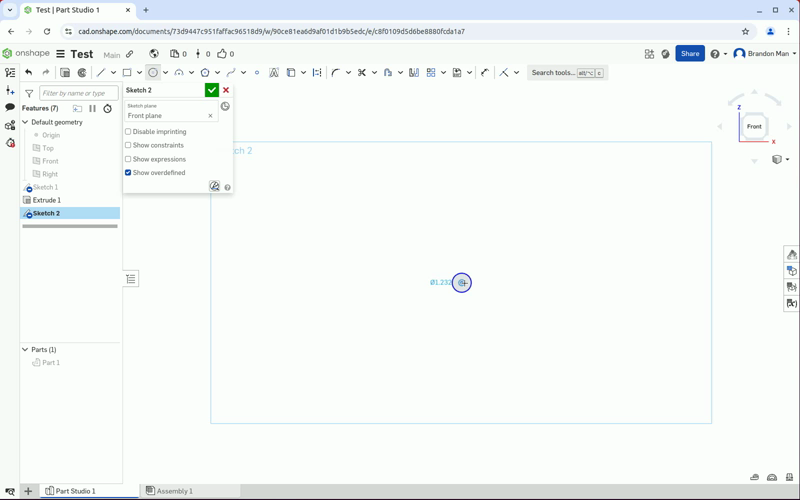
scroll(6)
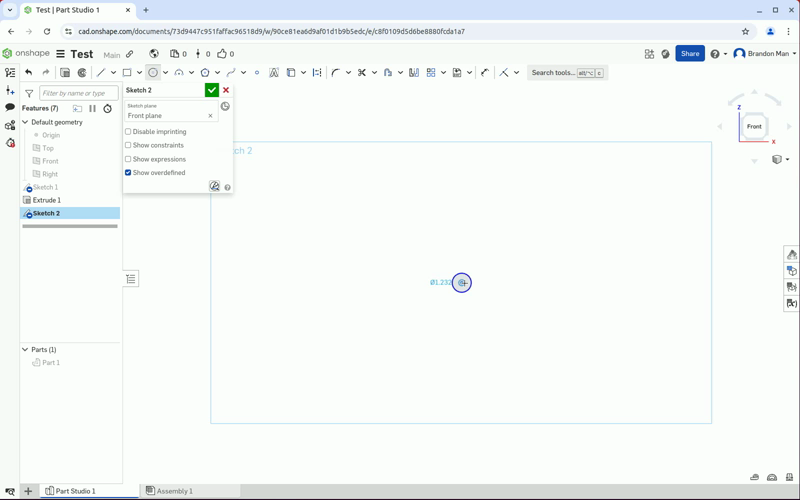
scroll(6)
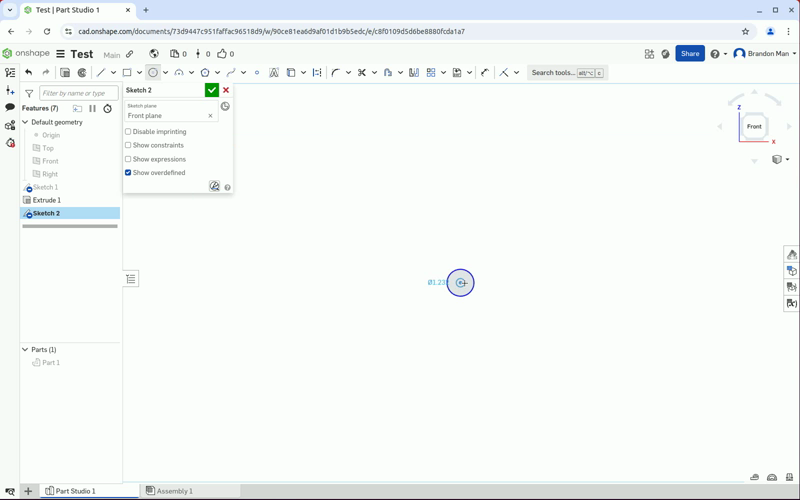
scroll(6)
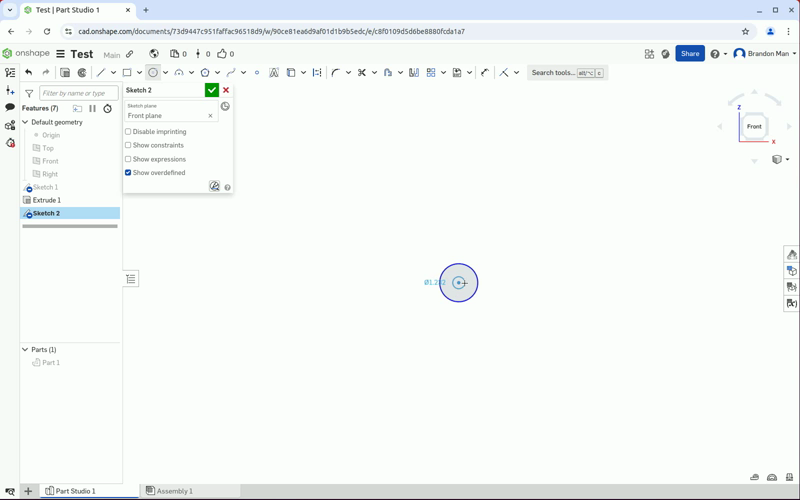
scroll(6)
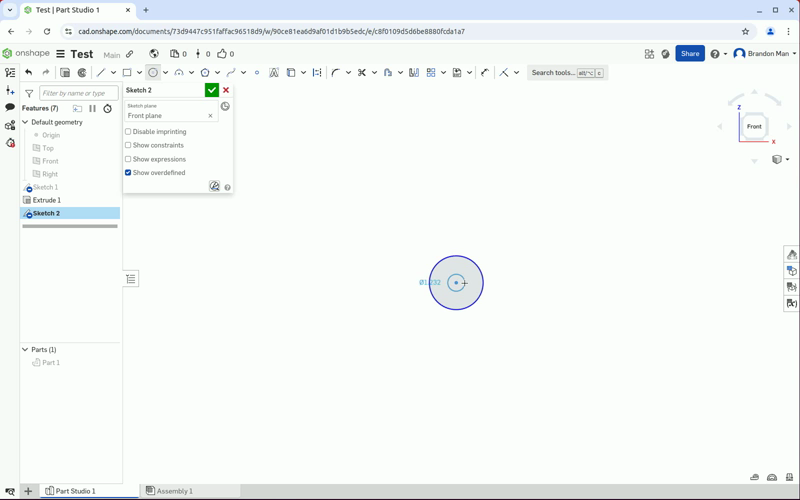
scroll(6)
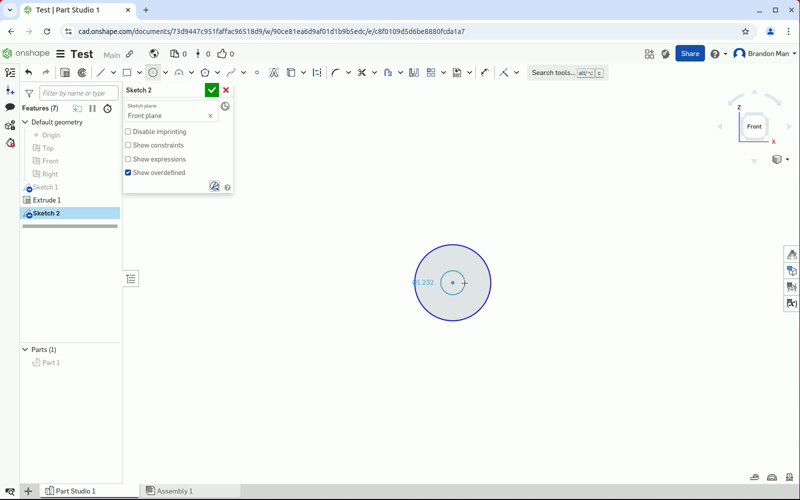
scroll(6)
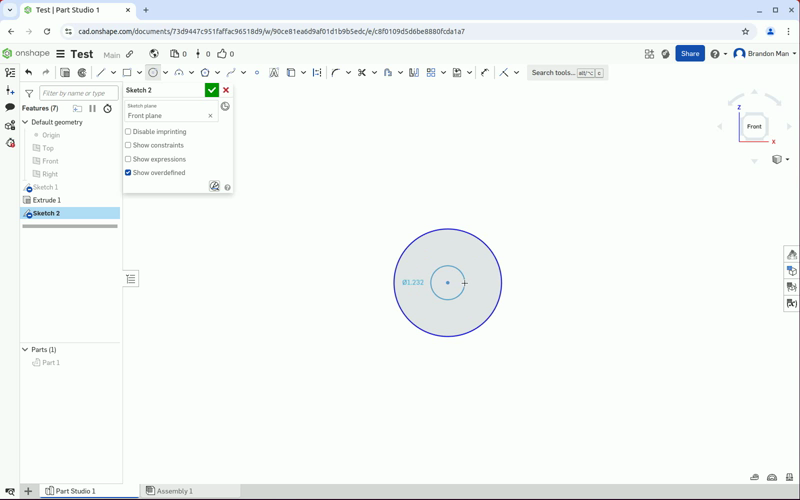
scroll(6)
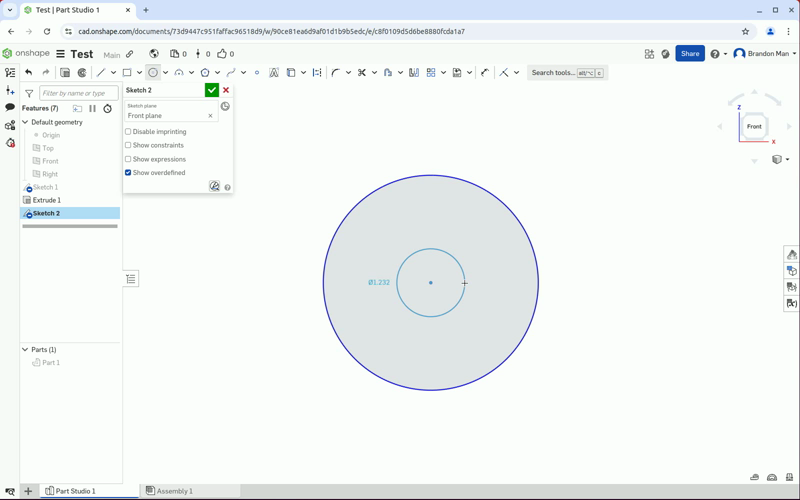
click(464, 282)
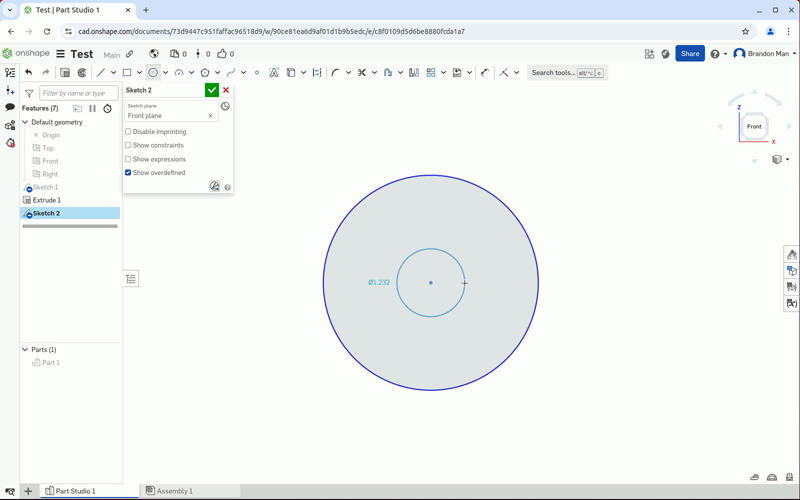
scroll(-6)
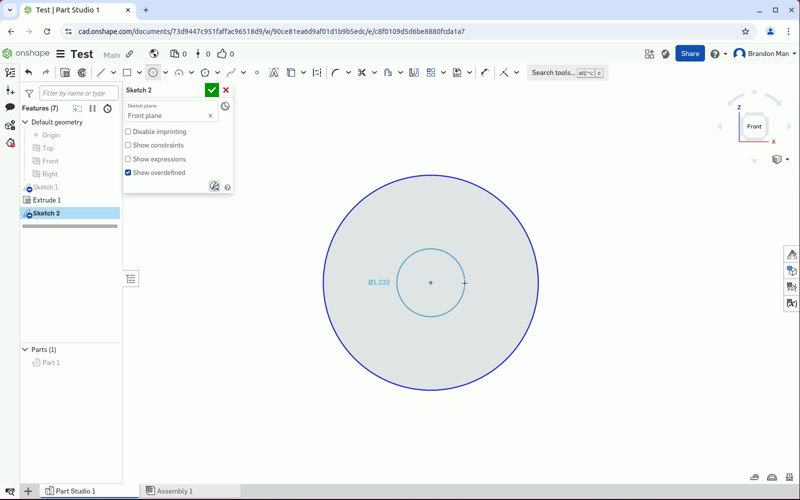
scroll(-6)
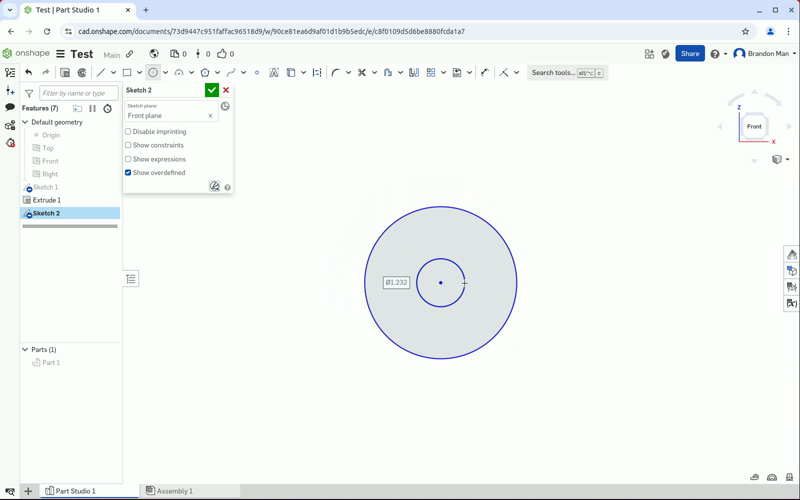
scroll(-6)
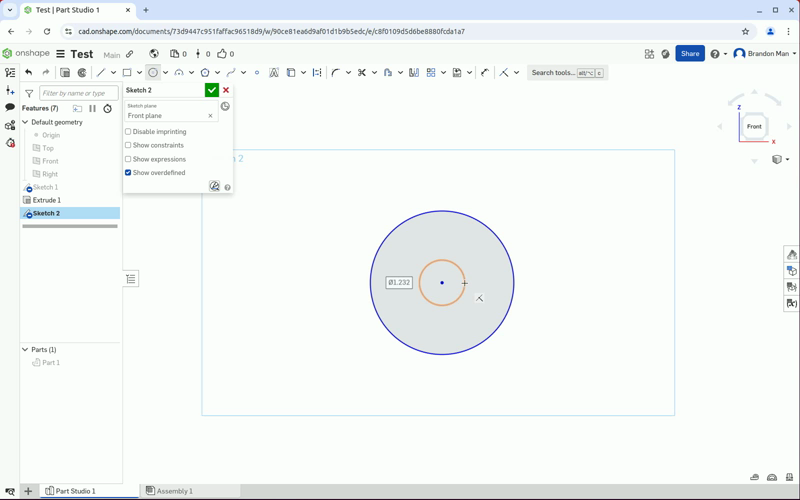
scroll(-6)
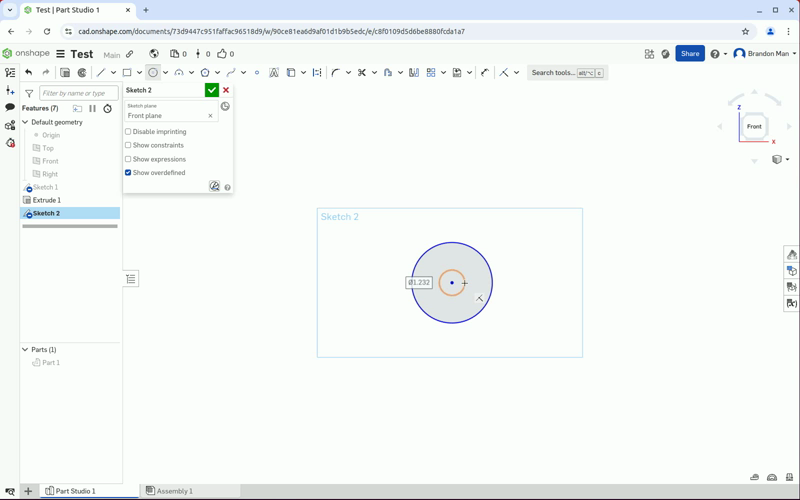
scroll(-6)
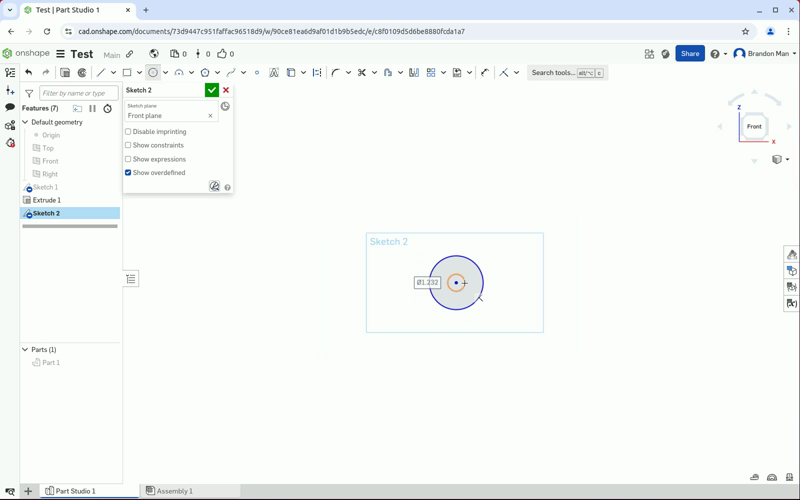
scroll(-6)
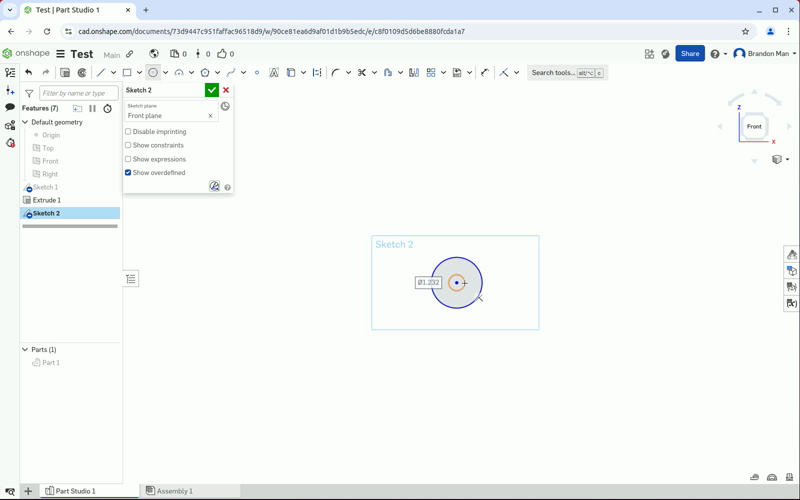
scroll(-6)
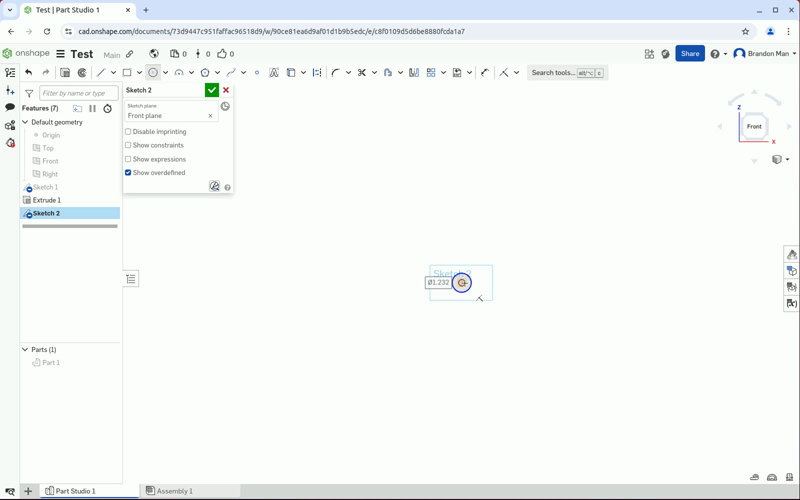
key(esc)
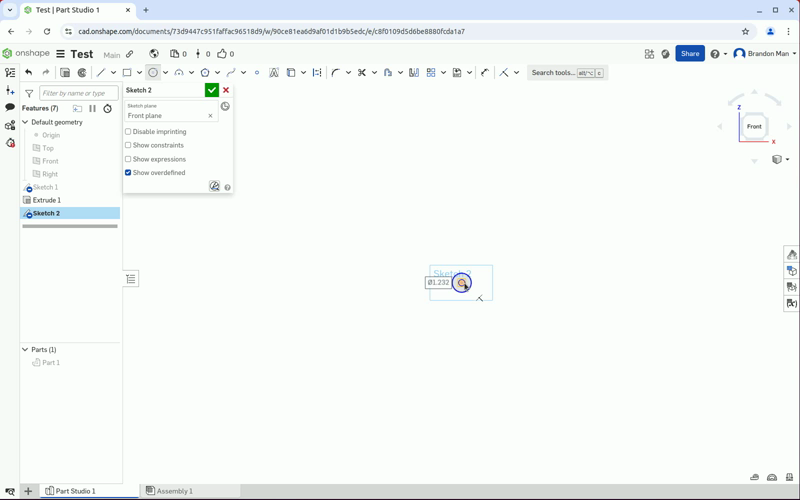
mouse_move(460, 277)
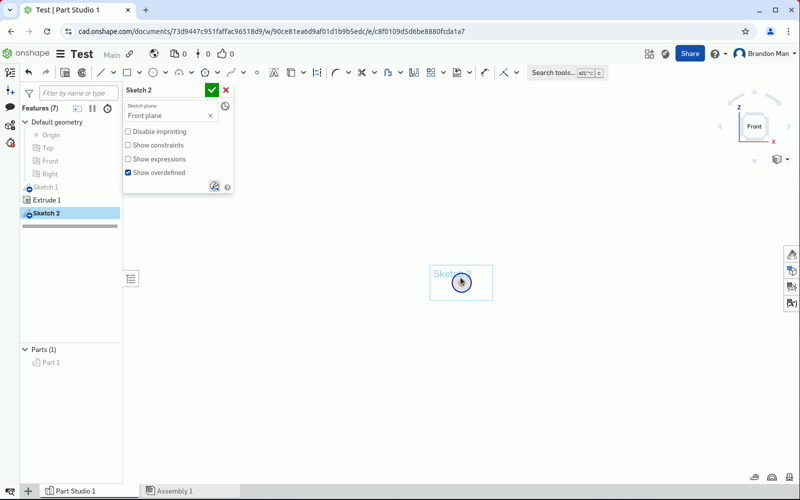
scroll(6)
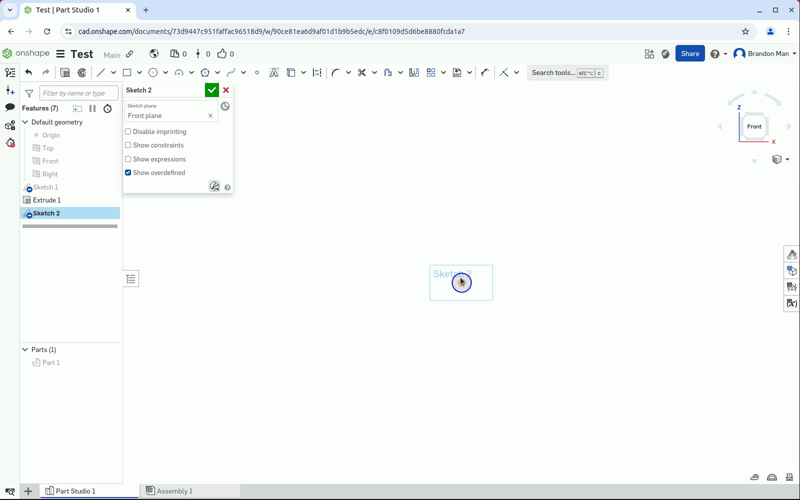
scroll(6)
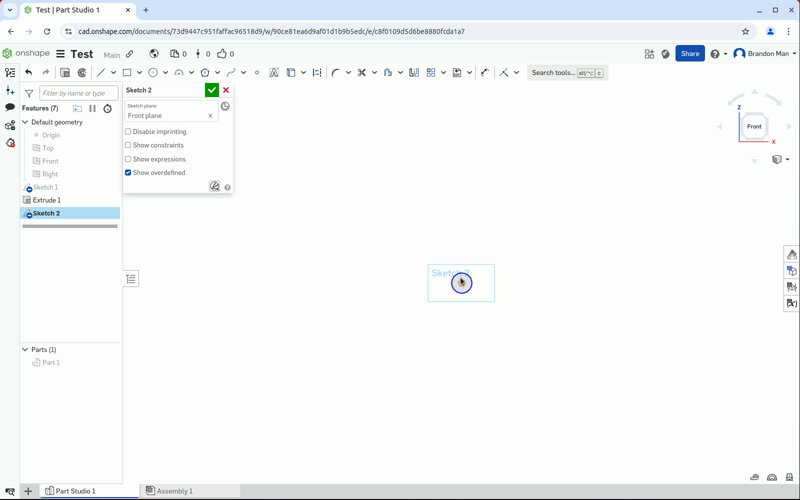
scroll(6)
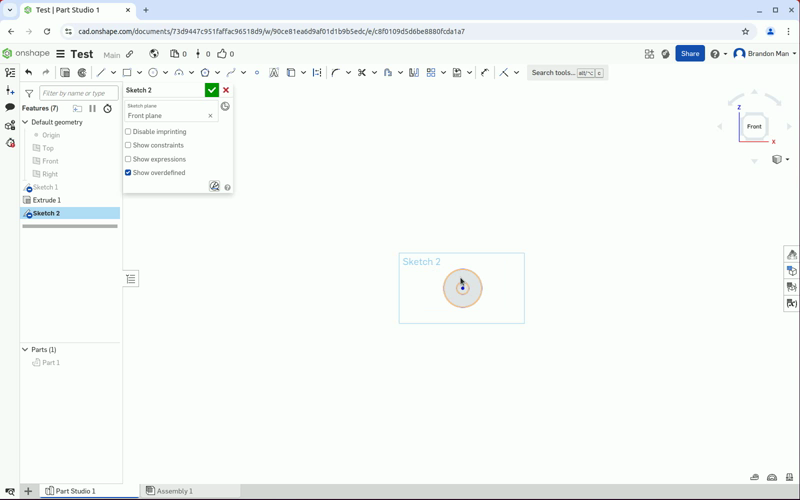
scroll(6)
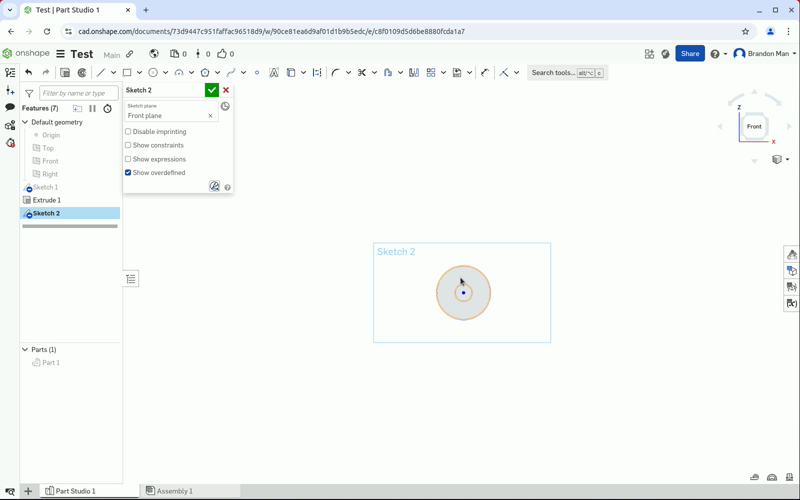
scroll(6)
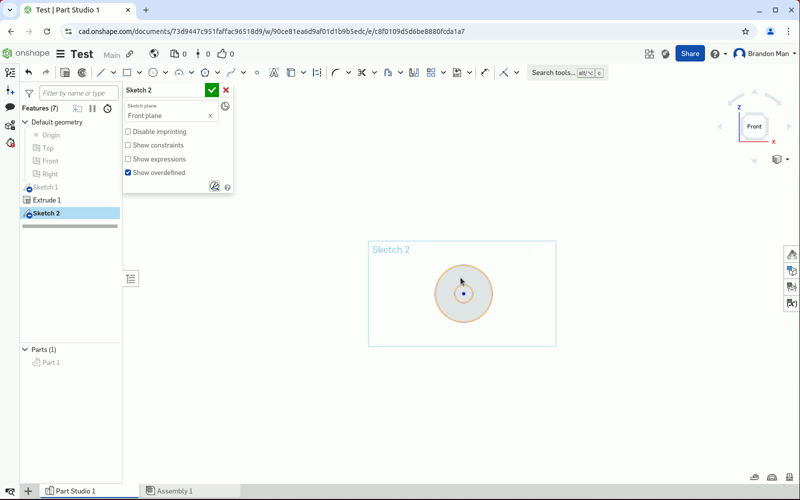
scroll(6)
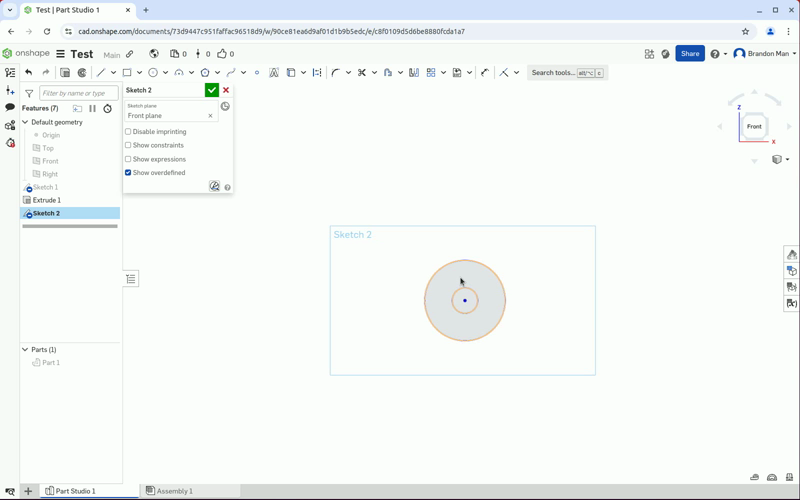
scroll(6)
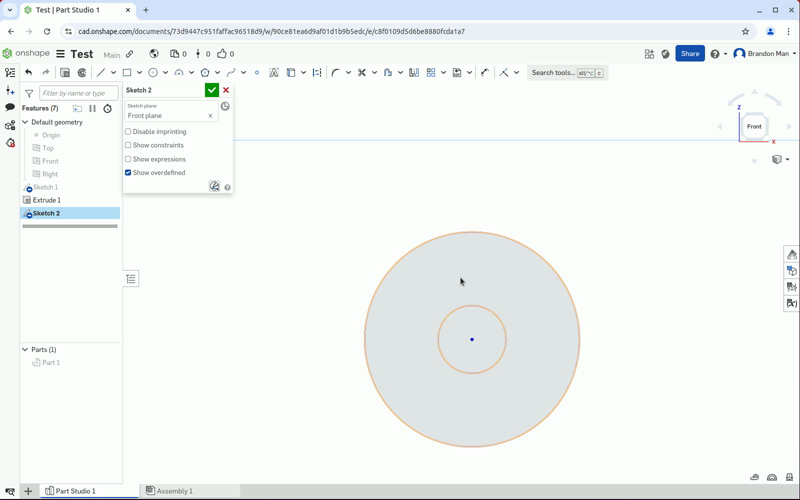
click(460, 277)
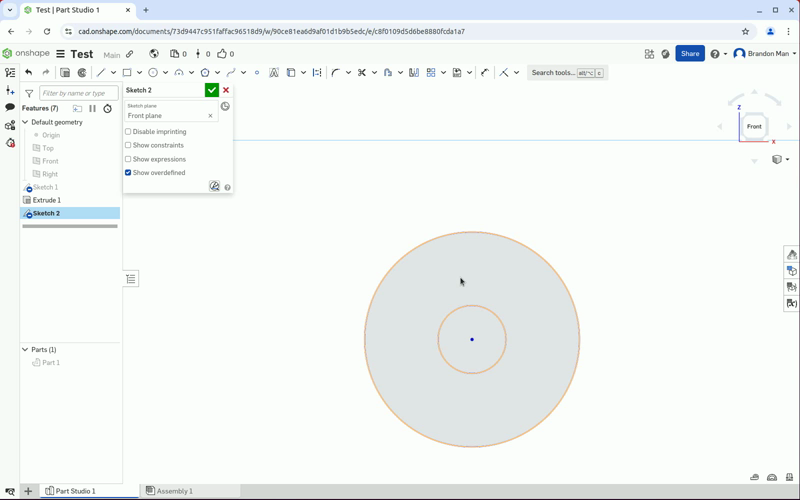
scroll(-6)
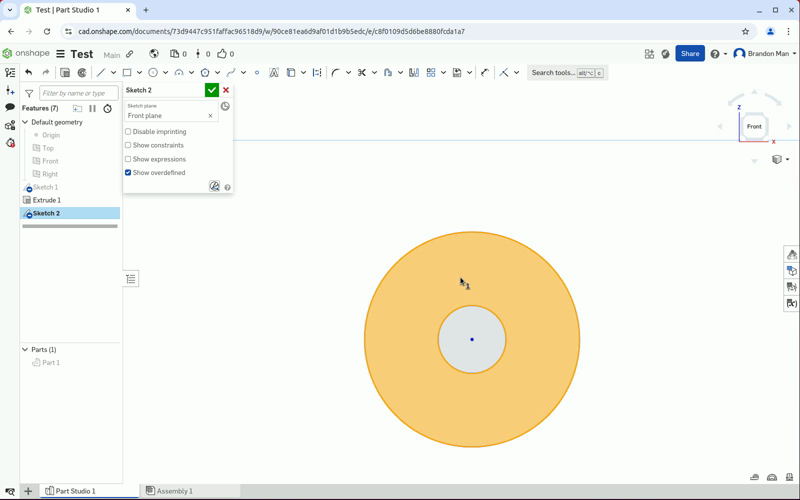
scroll(-6)
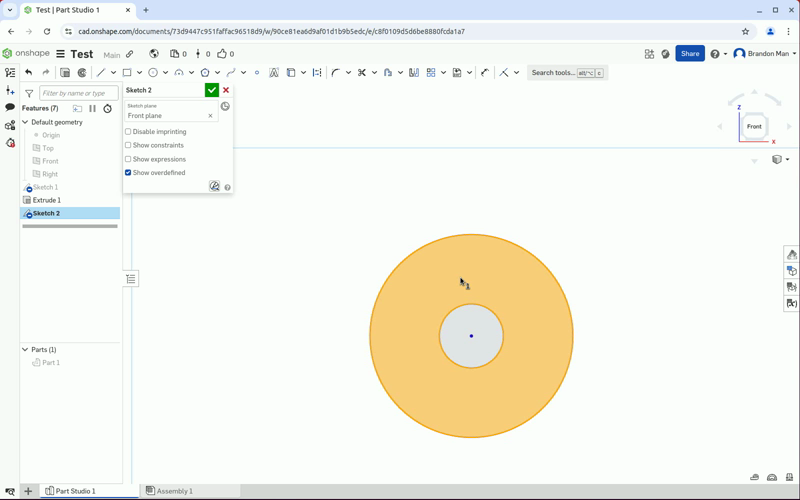
scroll(-6)
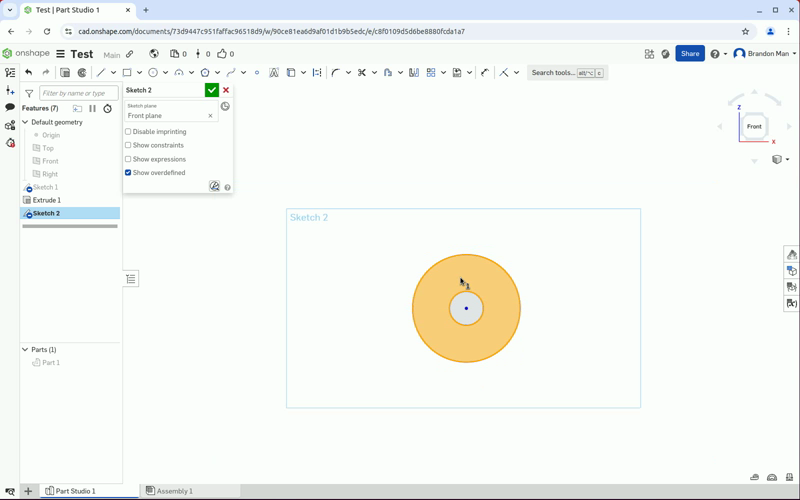
scroll(-6)
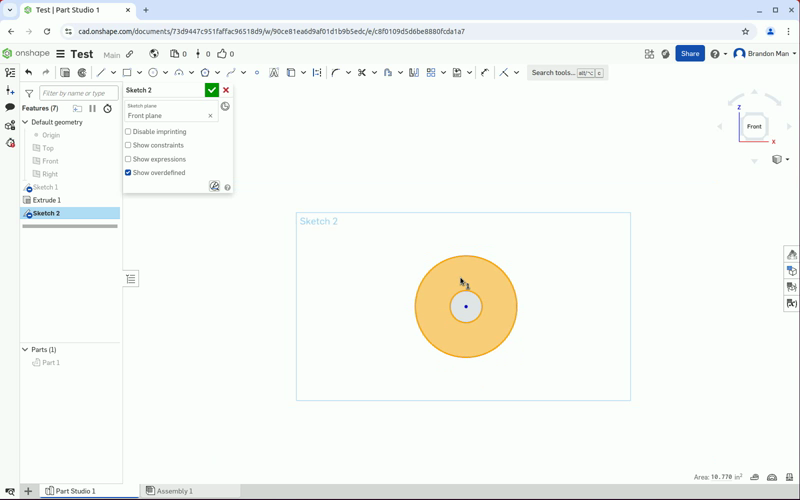
scroll(-6)
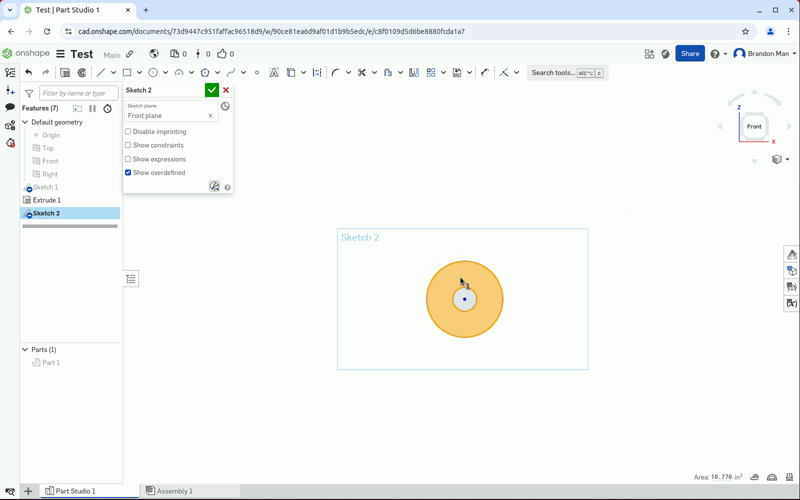
scroll(-6)
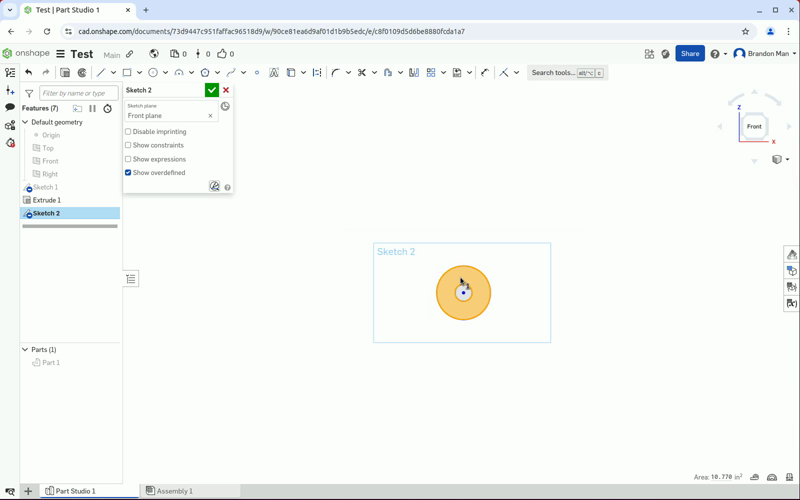
scroll(-6)
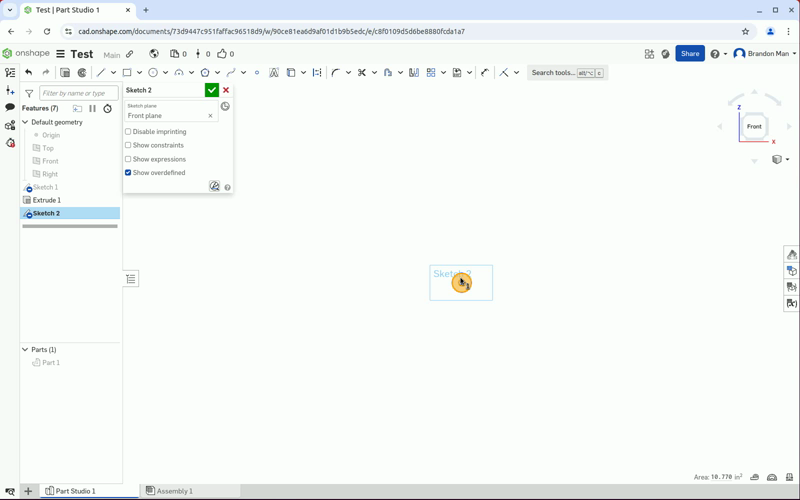
mouse_move(73, 352)
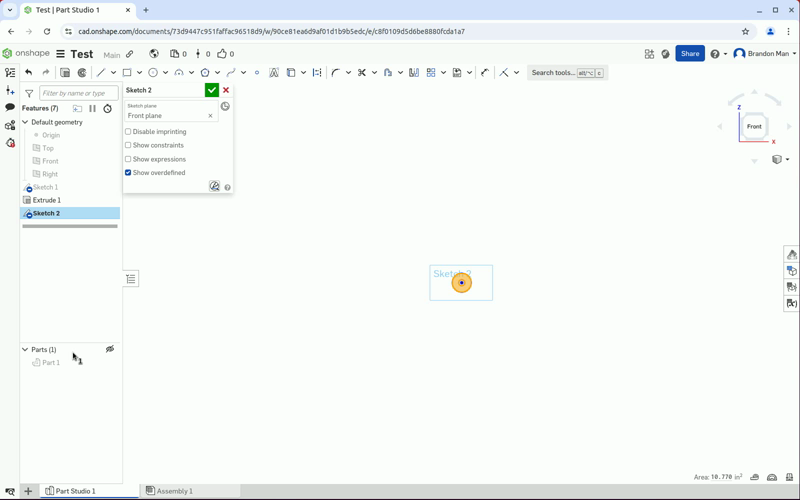
key(shift+y)
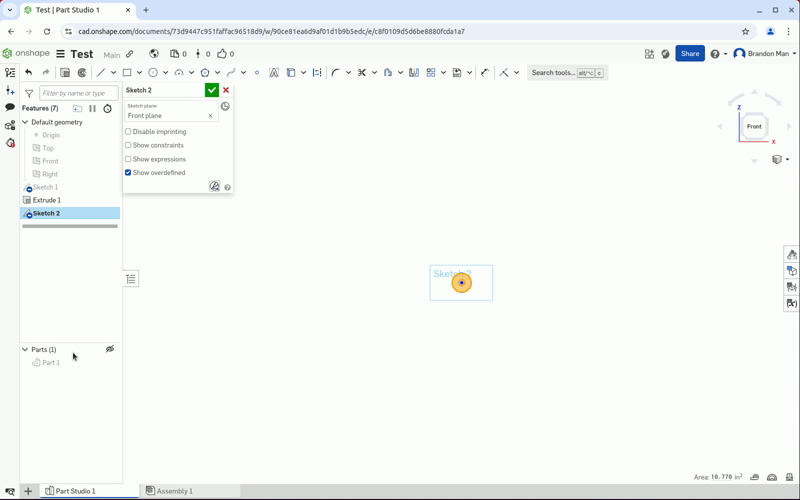
key(shift+e)
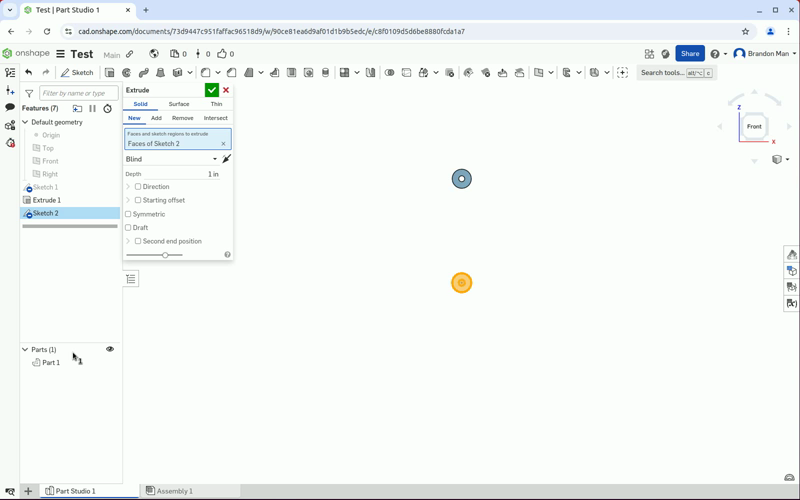
mouse_move(143, 106)
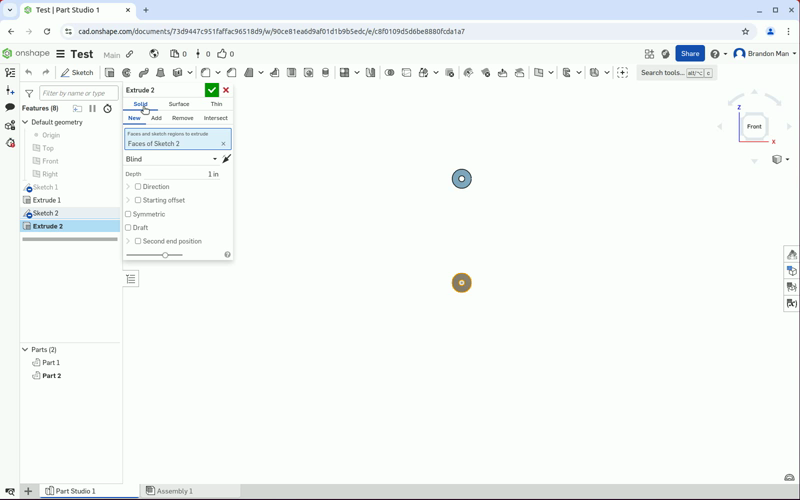
click(143, 106)
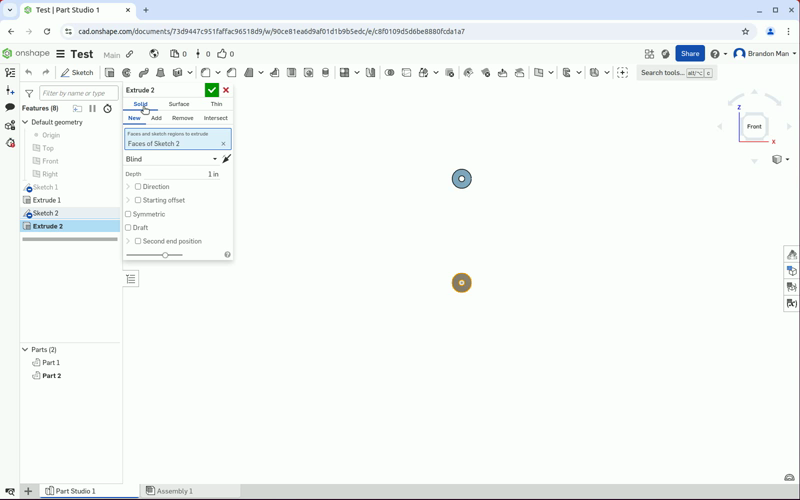
mouse_move(137, 120)
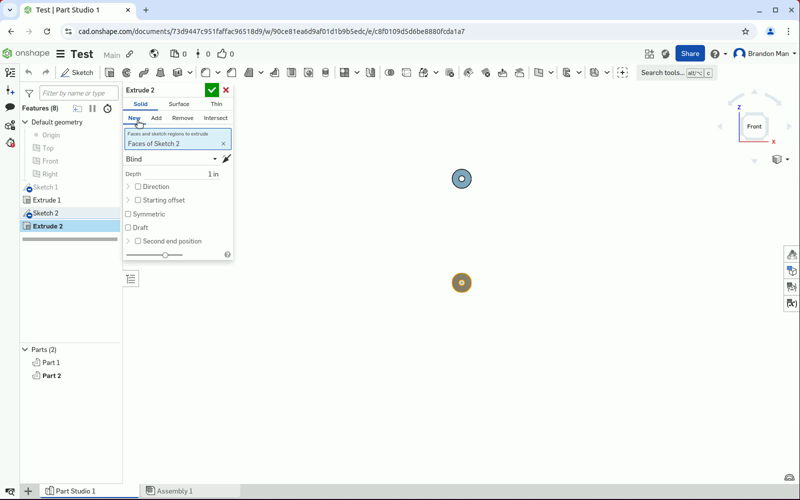
click(137, 120)
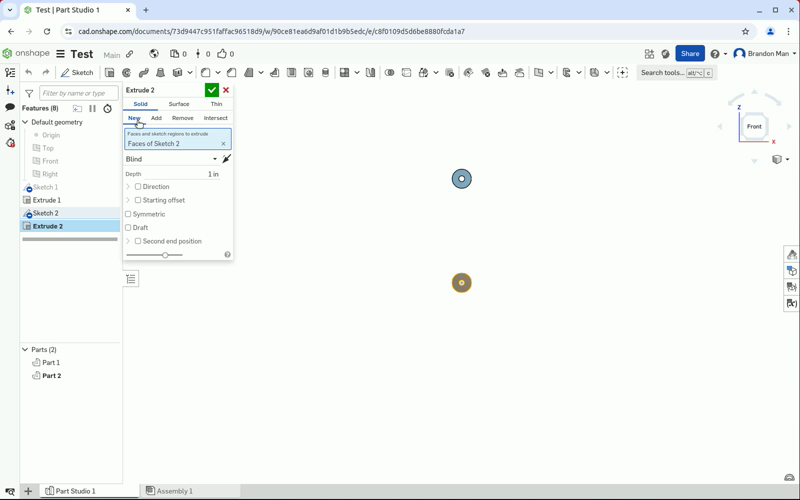
key(tab, 4)
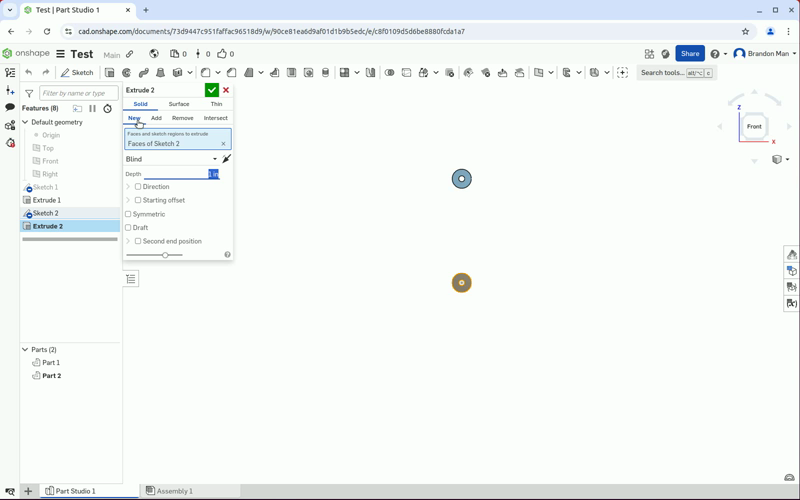
text(0.481)
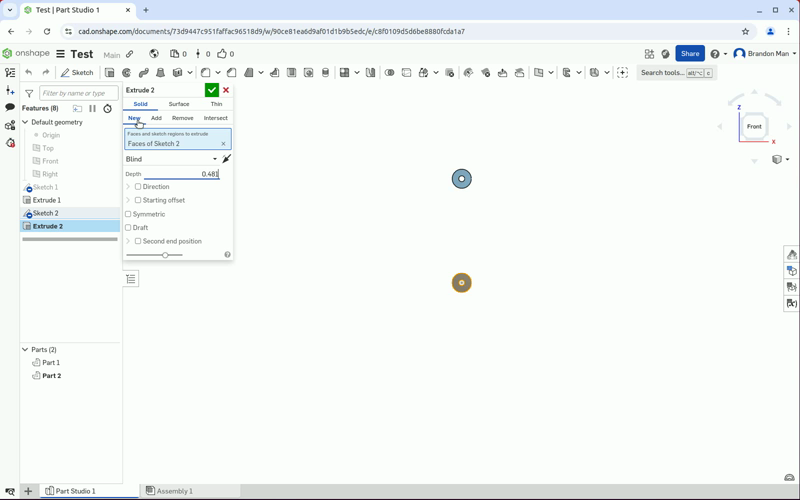
key(enter)
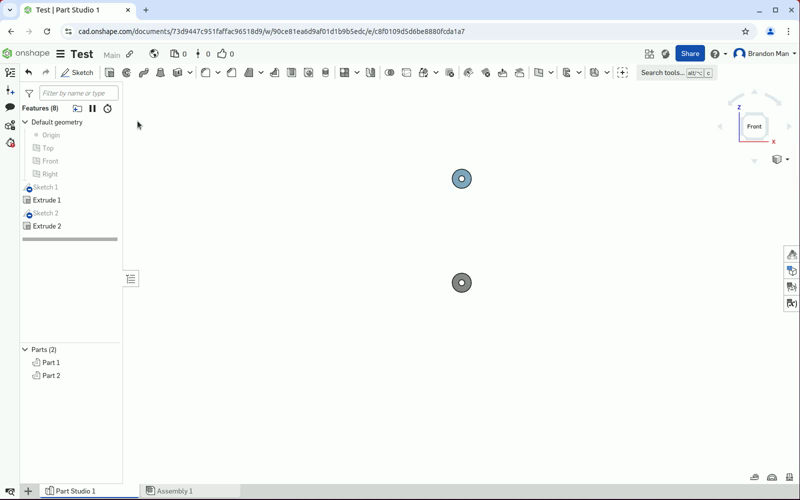
key(shift+h)
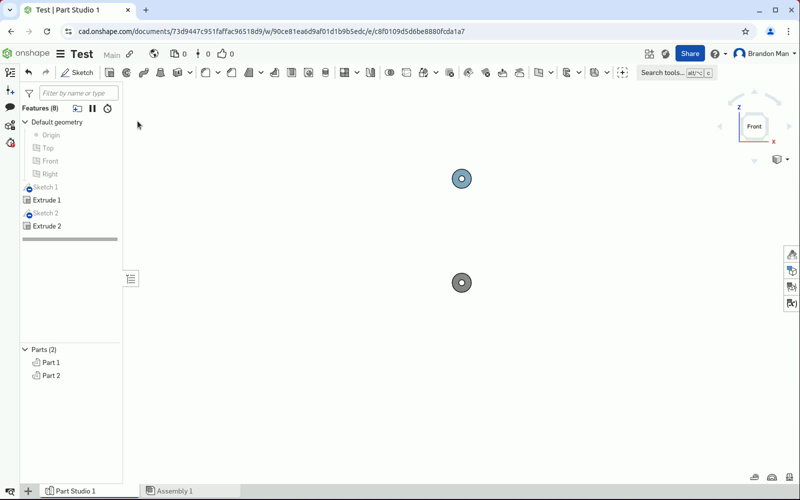
key(shift+h)
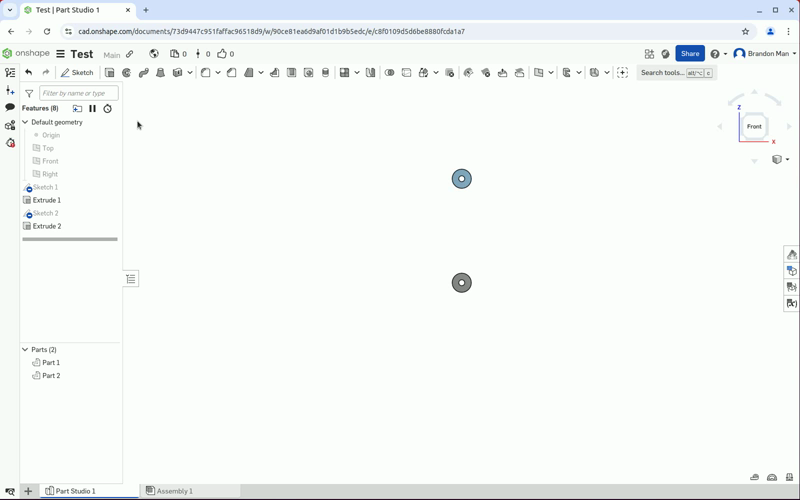
mouse_move(73, 189)
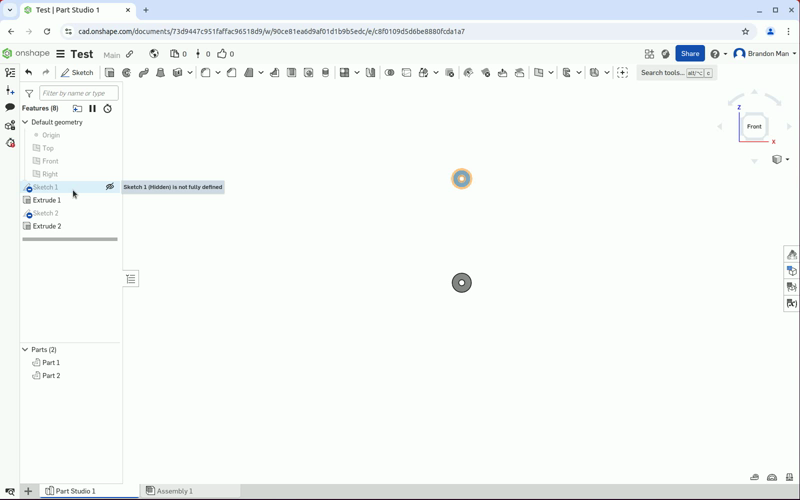
click(73, 189)
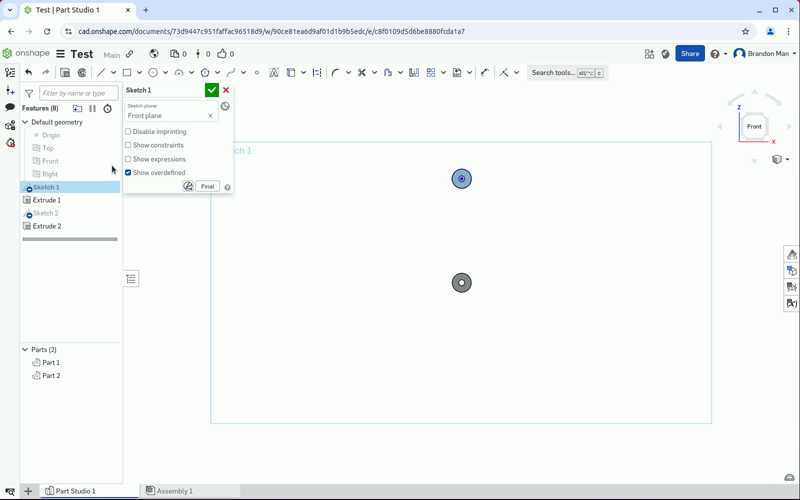
mouse_move(229, 92)
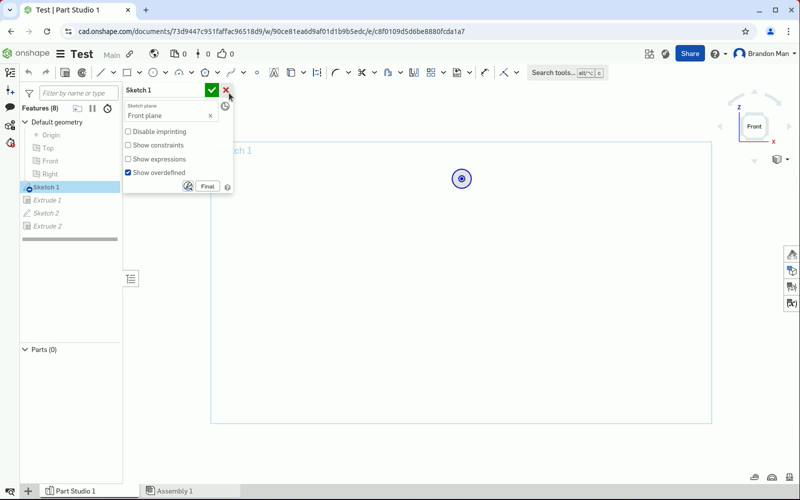
click(229, 92)
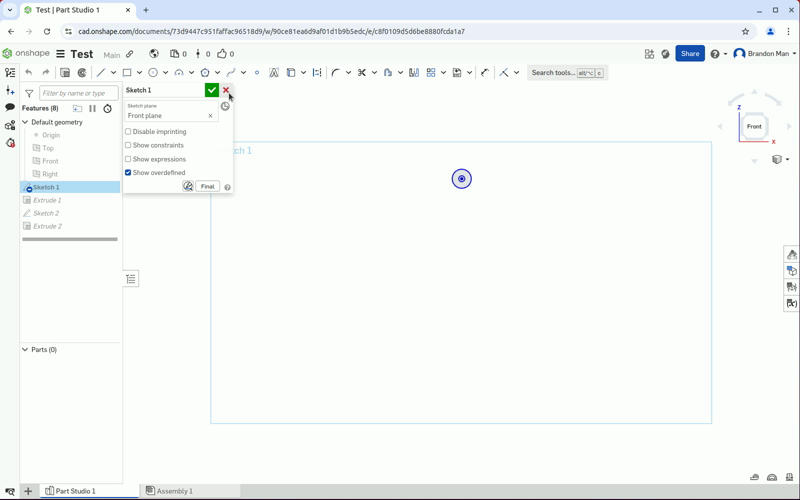
key(shift+s)
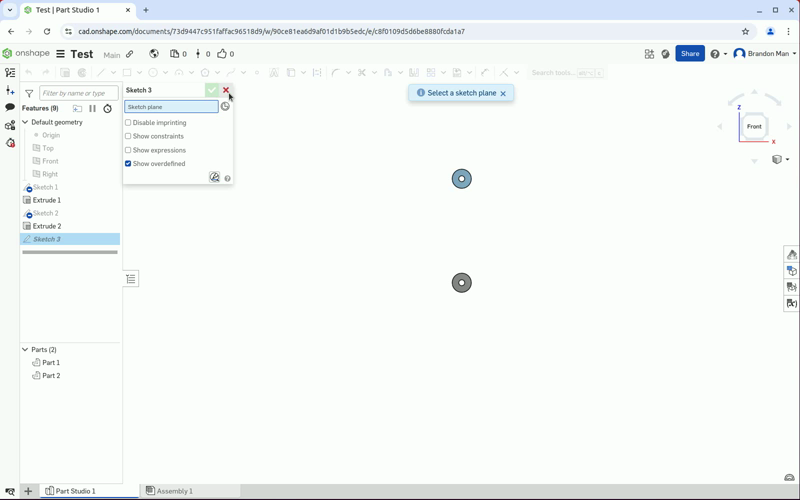
mouse_move(73, 163)
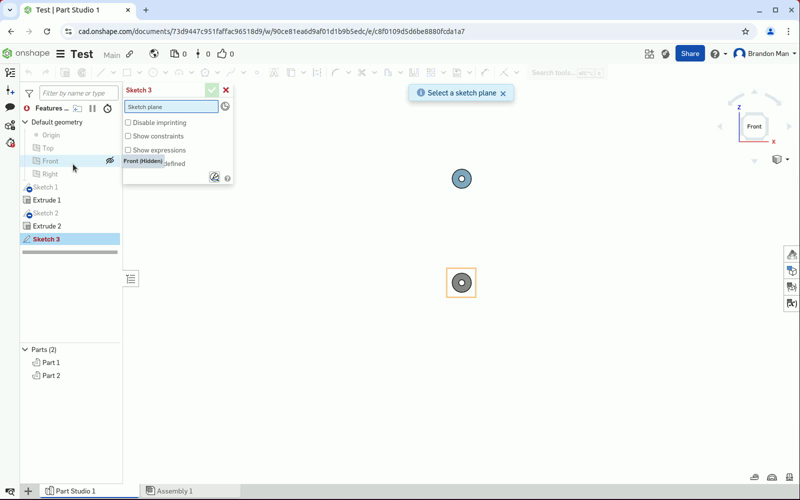
click(73, 163)
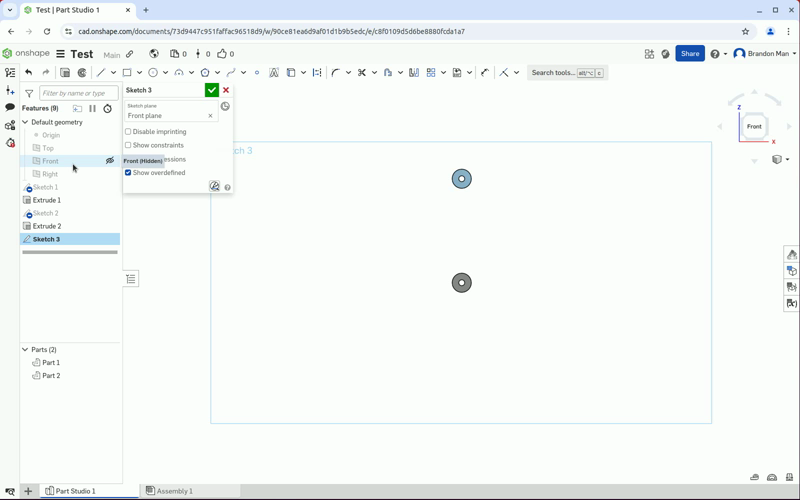
mouse_move(73, 352)
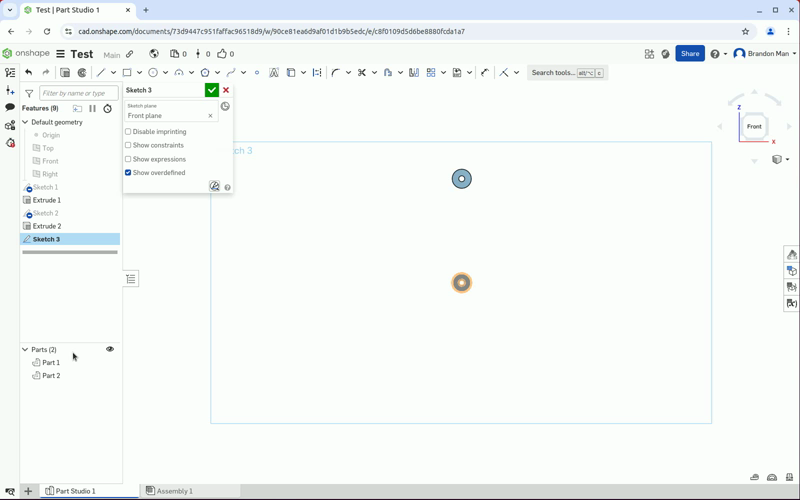
key(y)
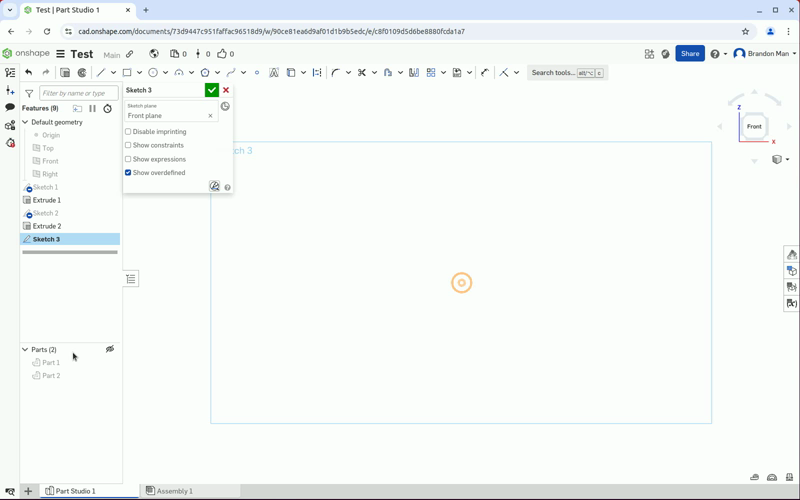
key(c)
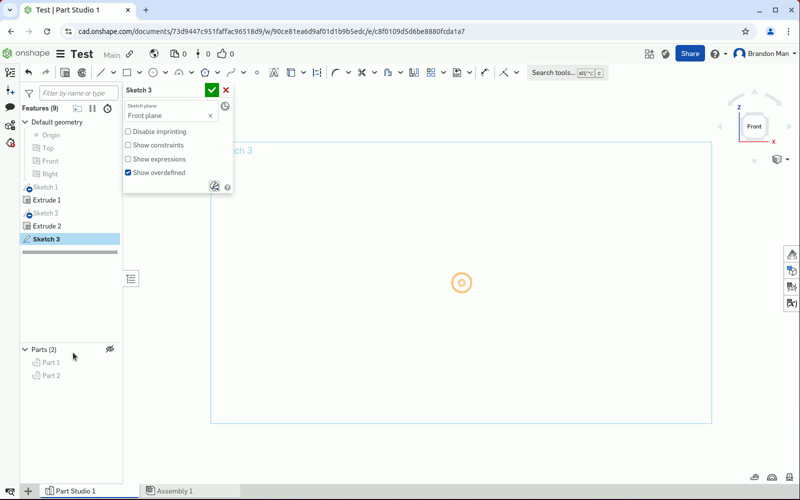
key_down(shift)
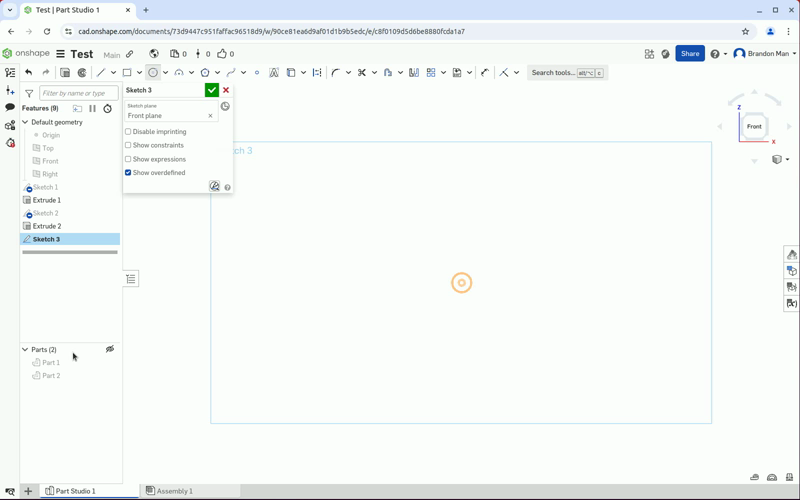
mouse_move(501, 282)
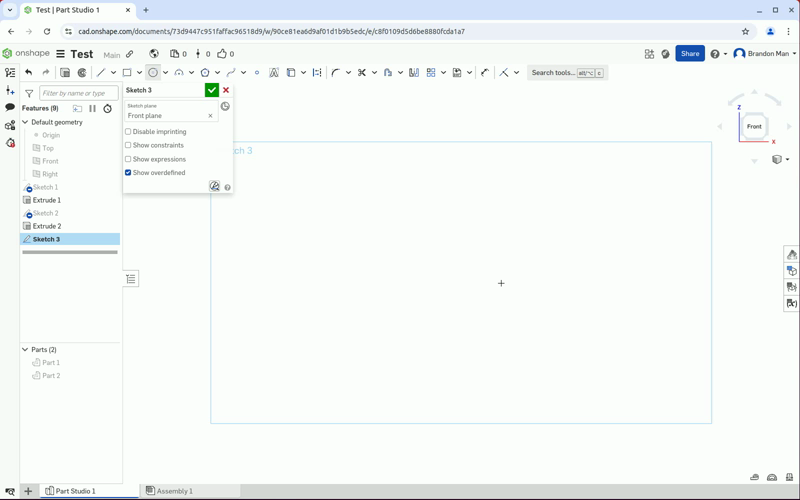
click(501, 282)
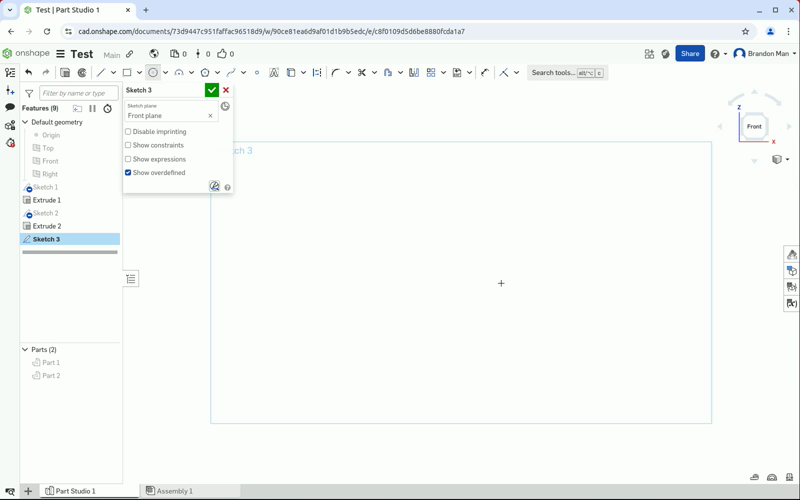
key_up(shift)
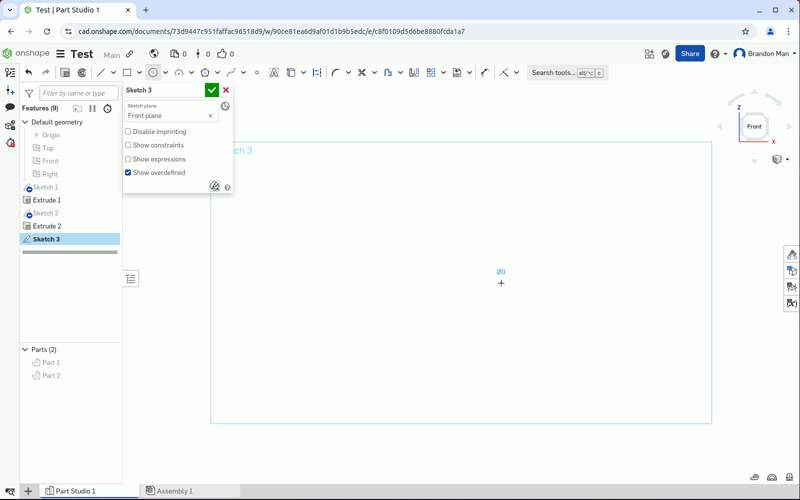
mouse_move(508, 282)
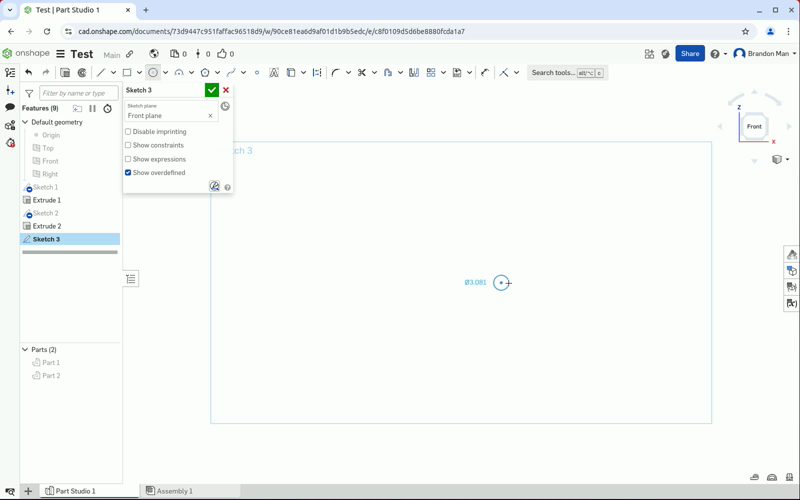
click(508, 282)
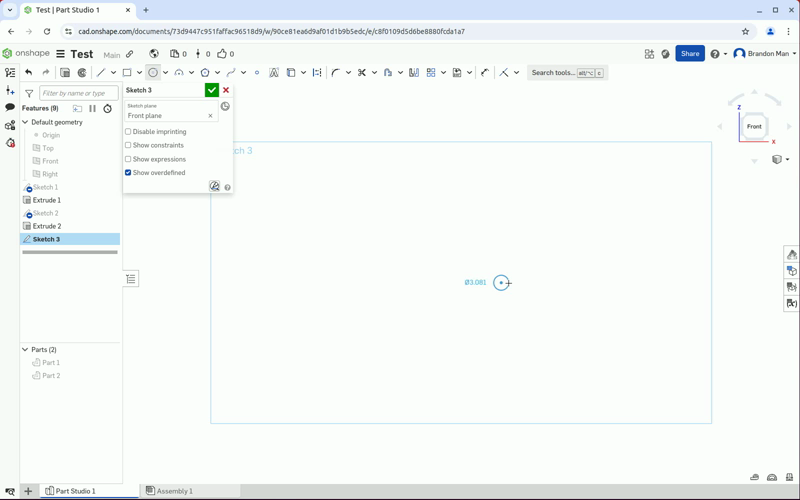
key(esc)
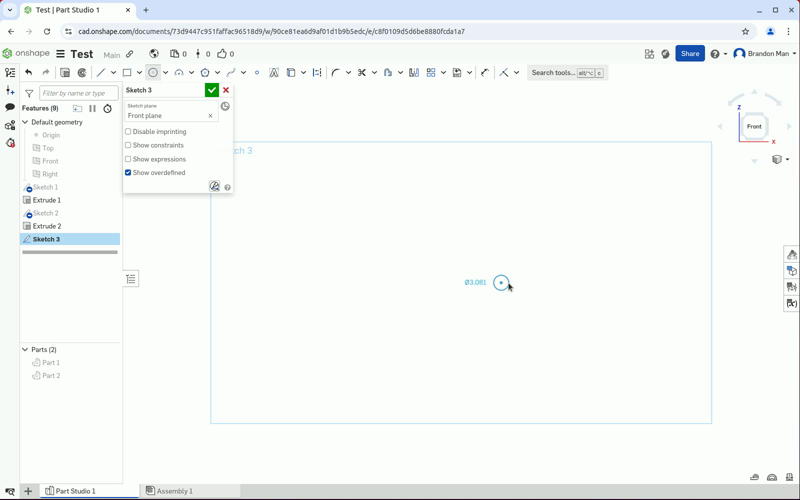
key(c)
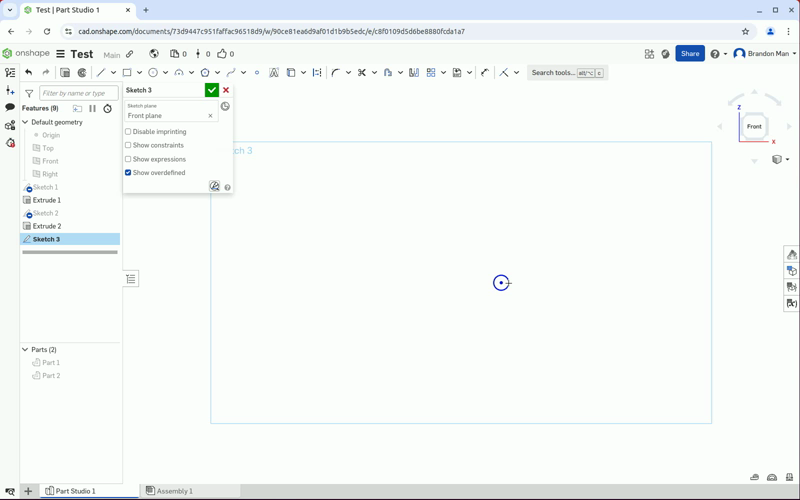
key_down(shift)
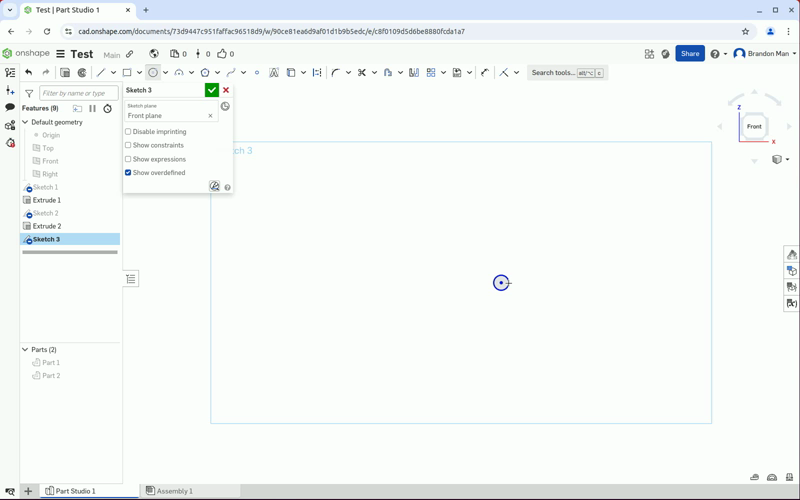
mouse_move(501, 282)
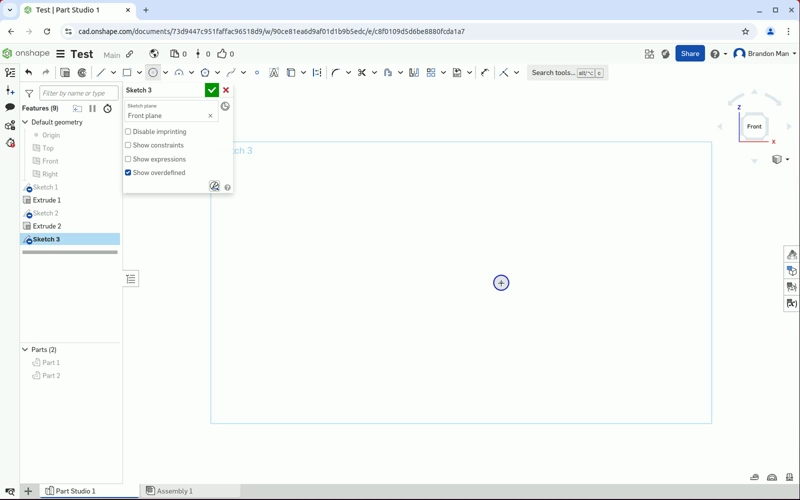
click(501, 282)
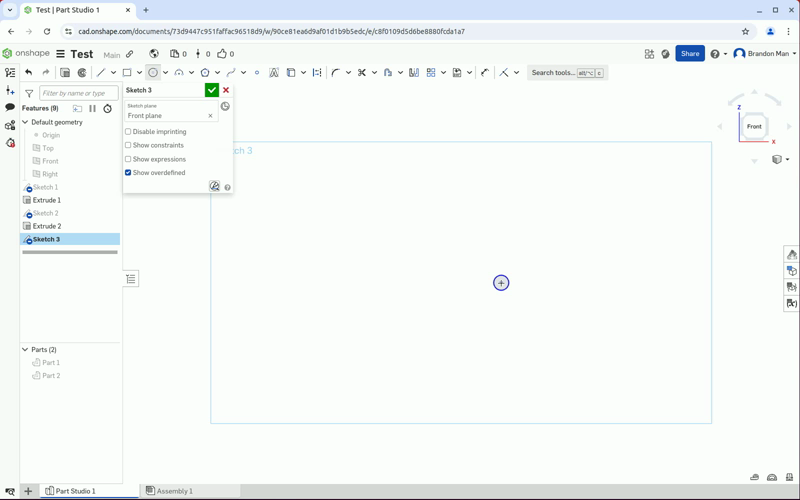
key_up(shift)
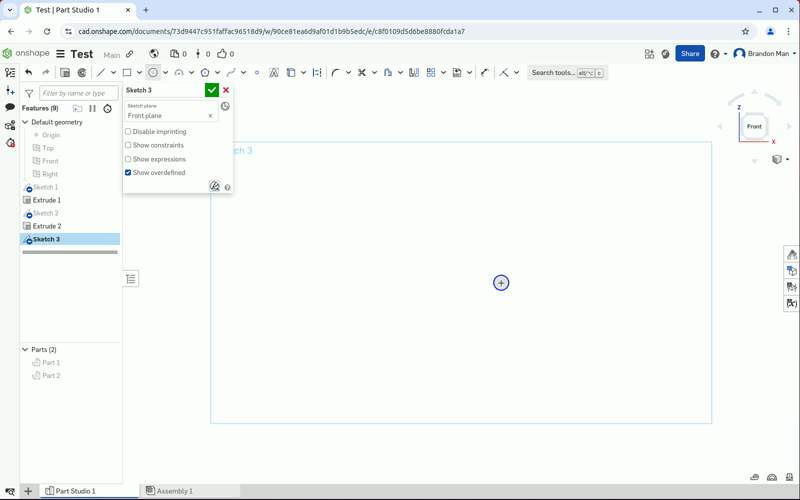
mouse_move(504, 282)
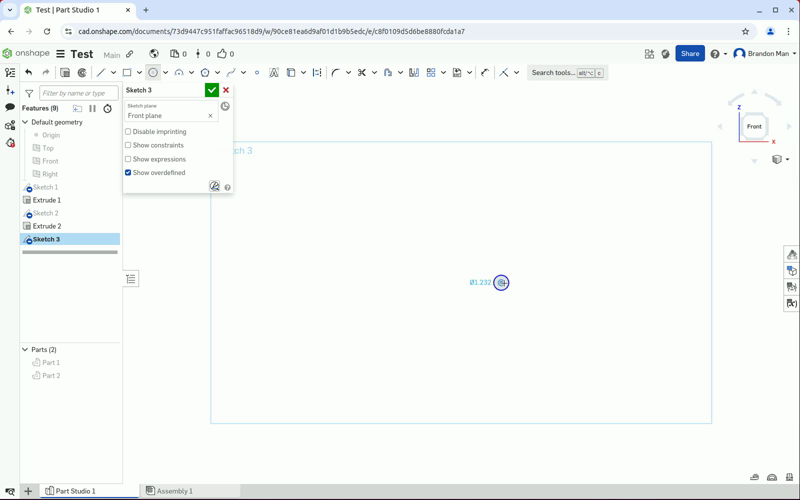
scroll(6)
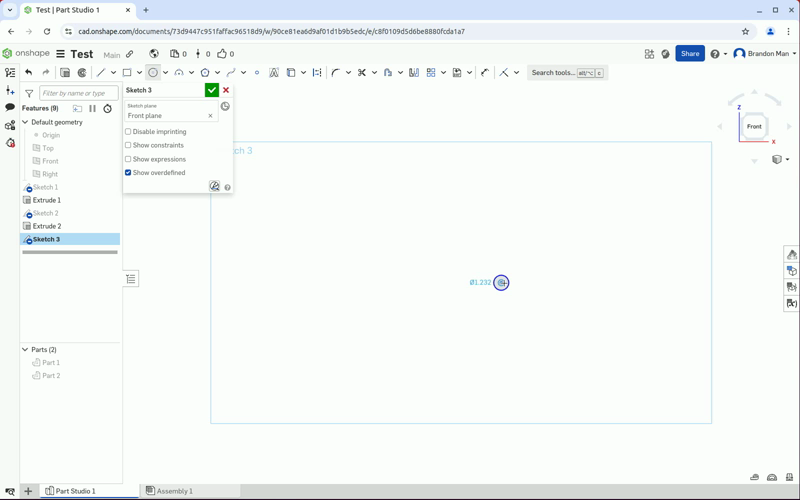
scroll(6)
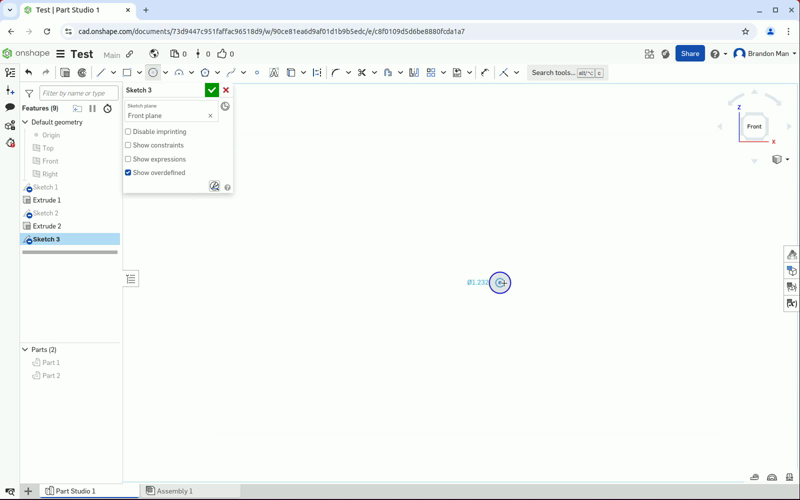
scroll(6)
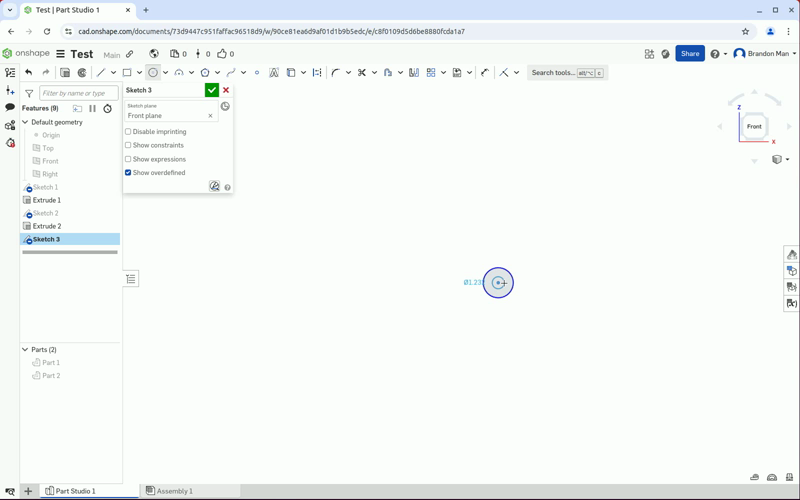
scroll(6)
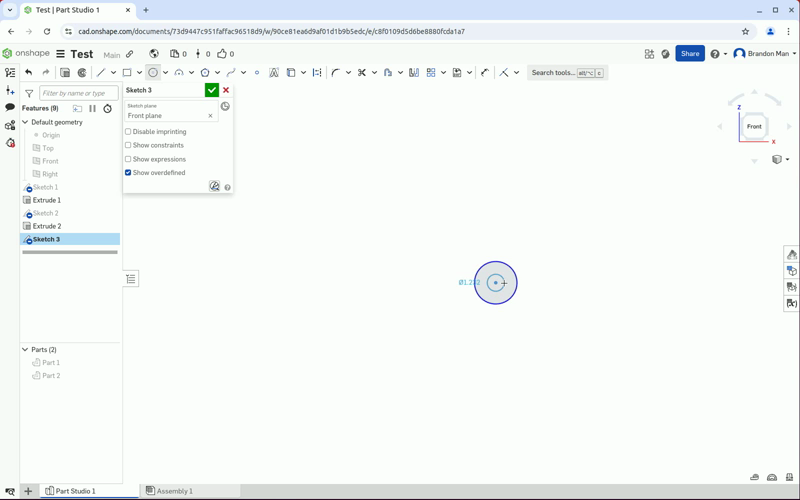
scroll(6)
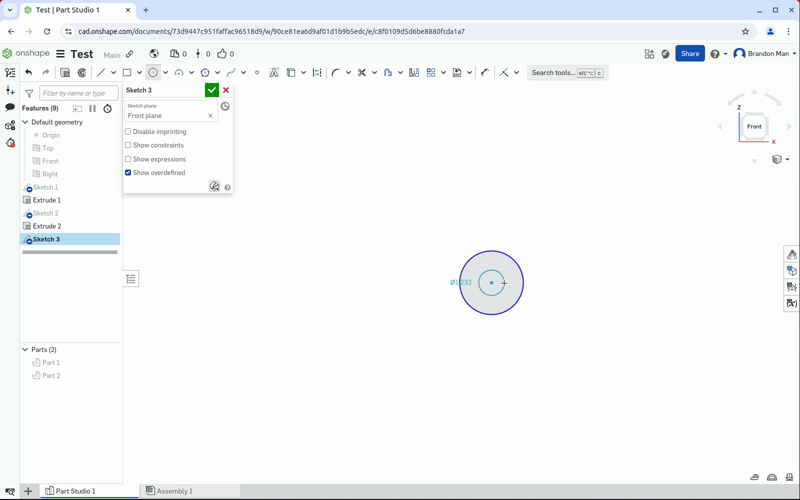
scroll(6)
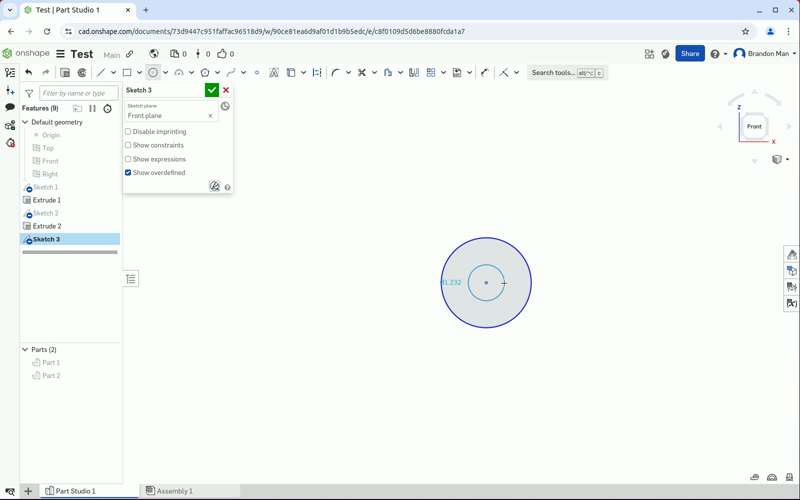
scroll(6)
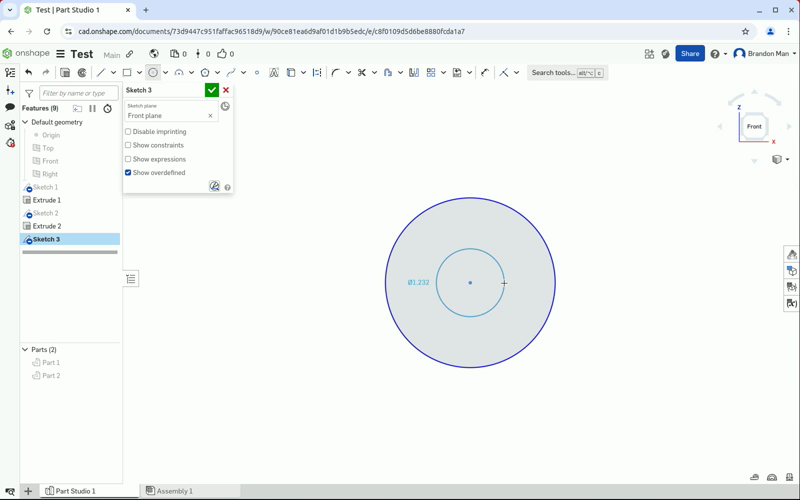
click(504, 282)
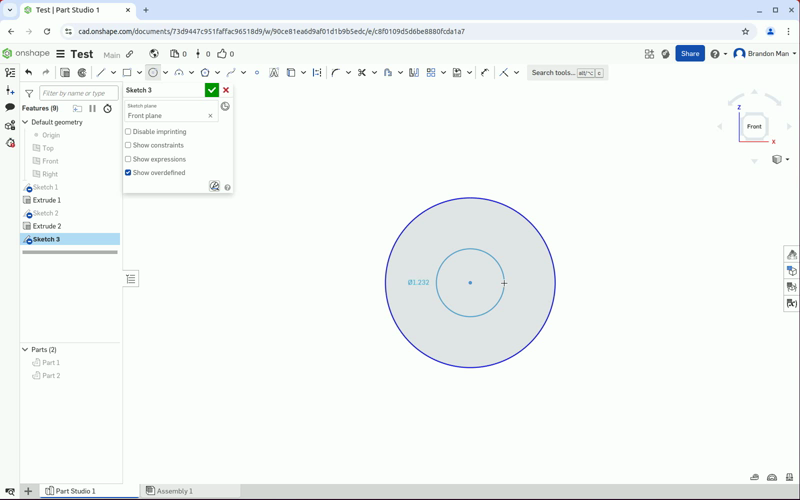
scroll(-6)
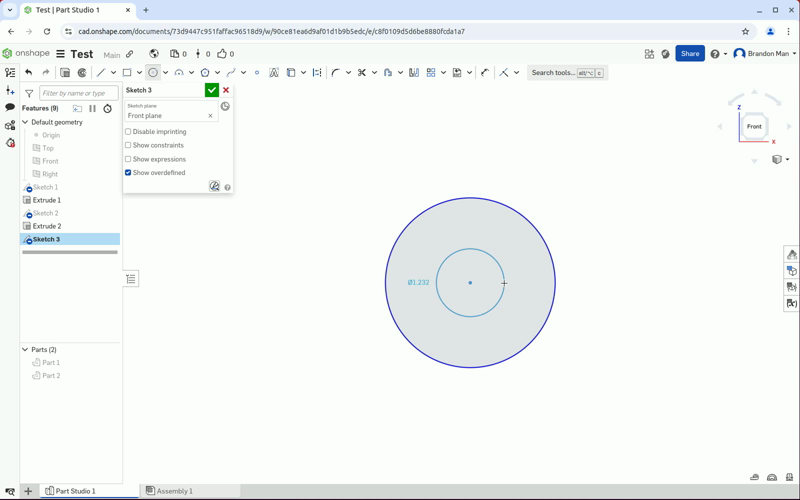
scroll(-6)
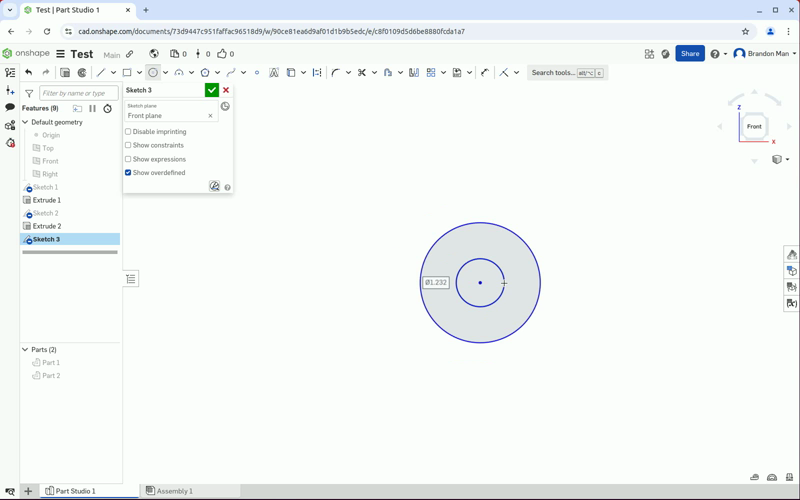
scroll(-6)
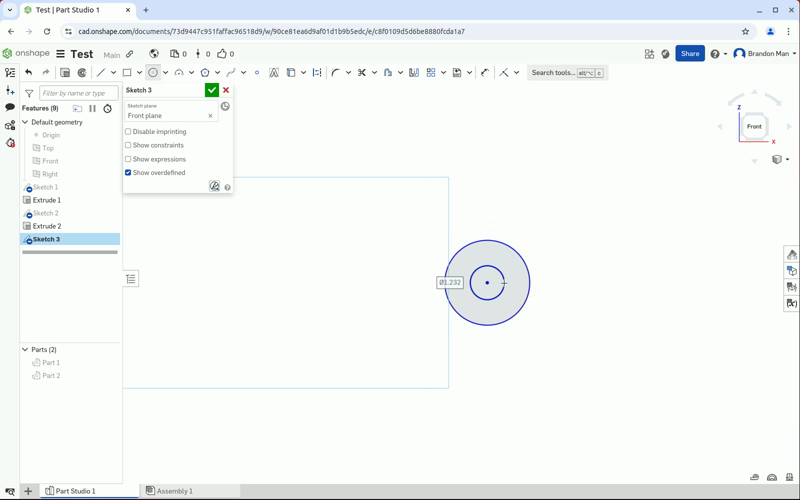
scroll(-6)
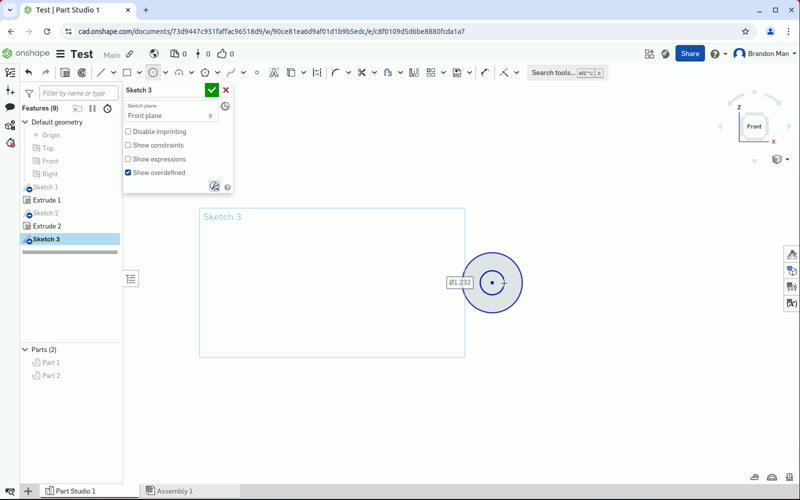
scroll(-6)
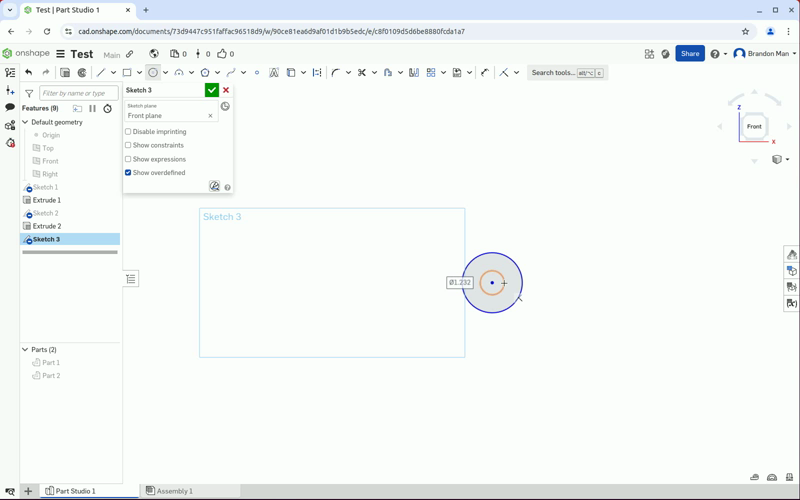
scroll(-6)
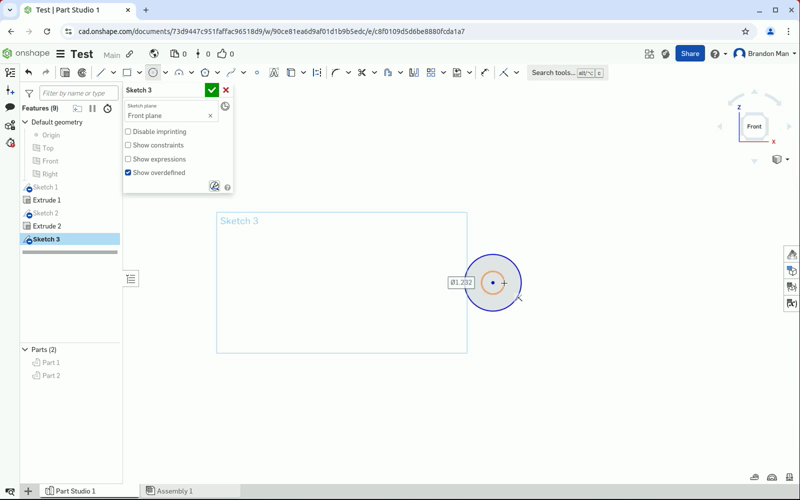
scroll(-6)
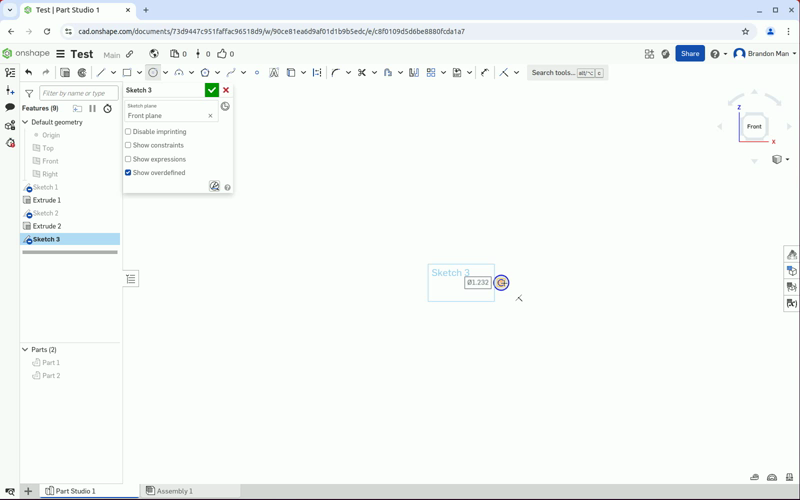
key(esc)
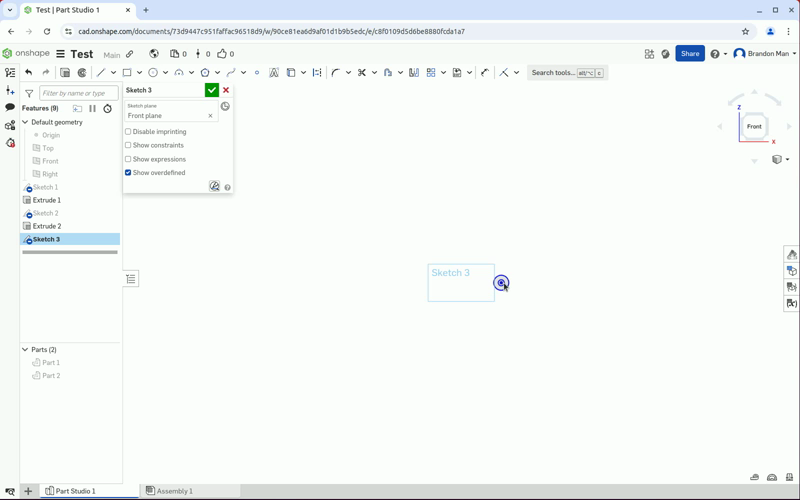
mouse_move(498, 278)
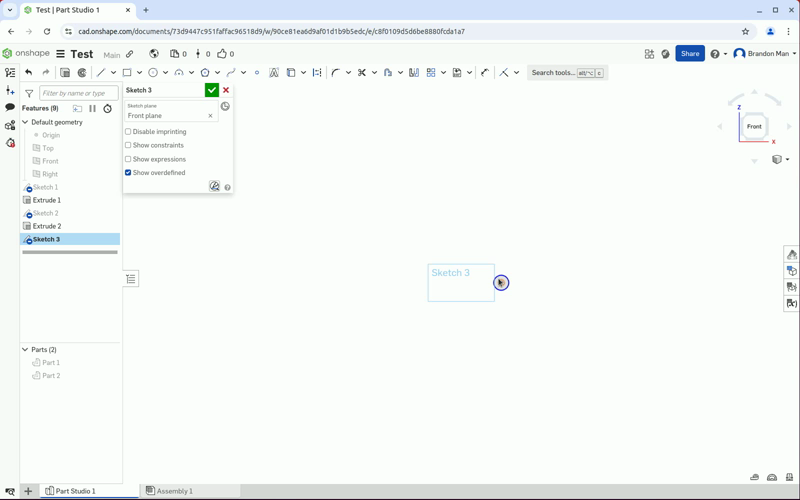
scroll(6)
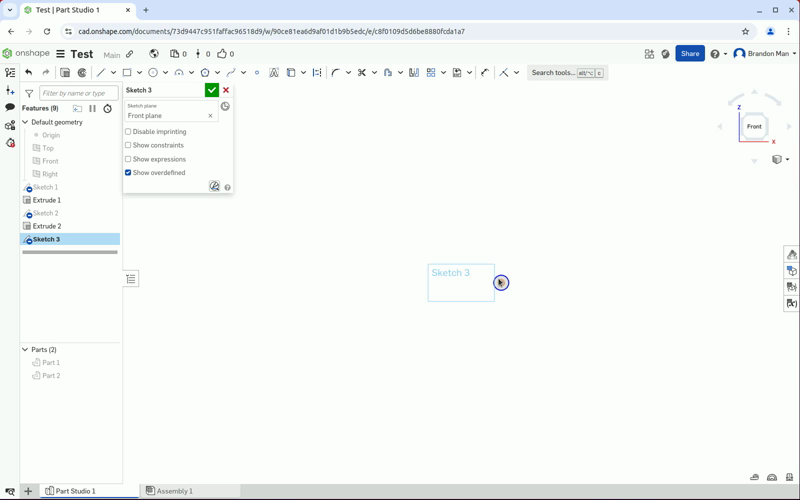
scroll(6)
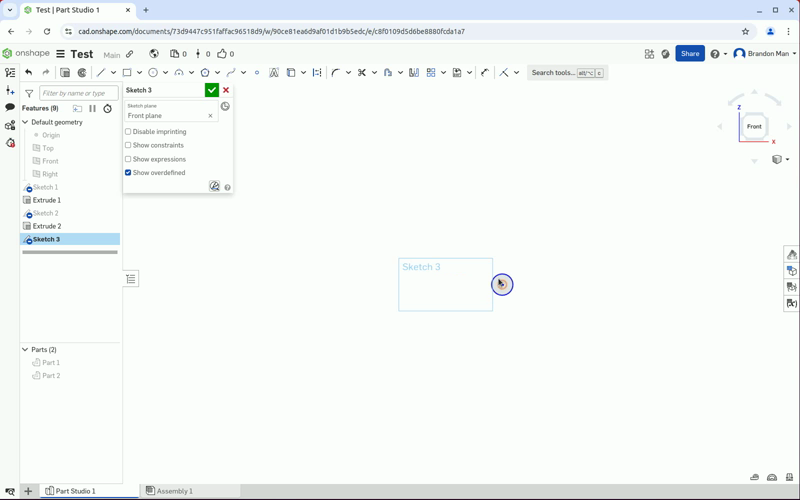
scroll(6)
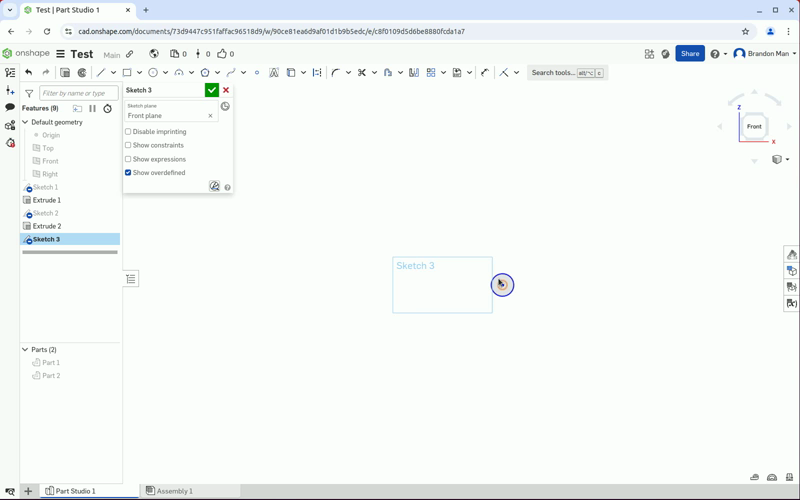
scroll(6)
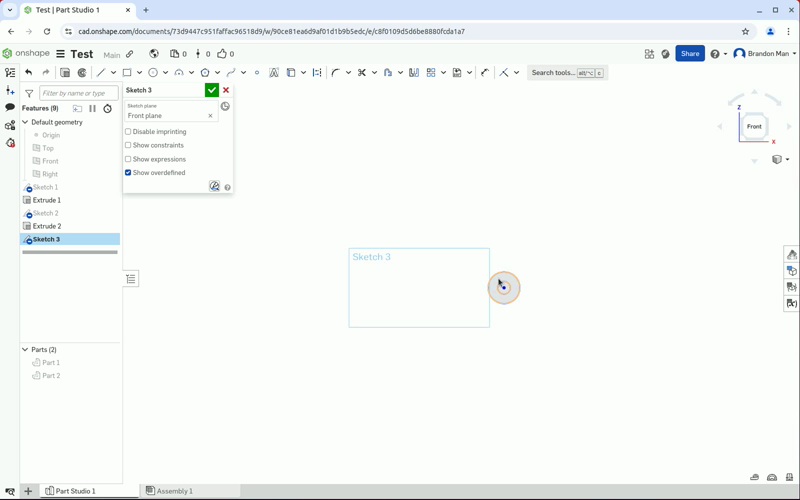
scroll(6)
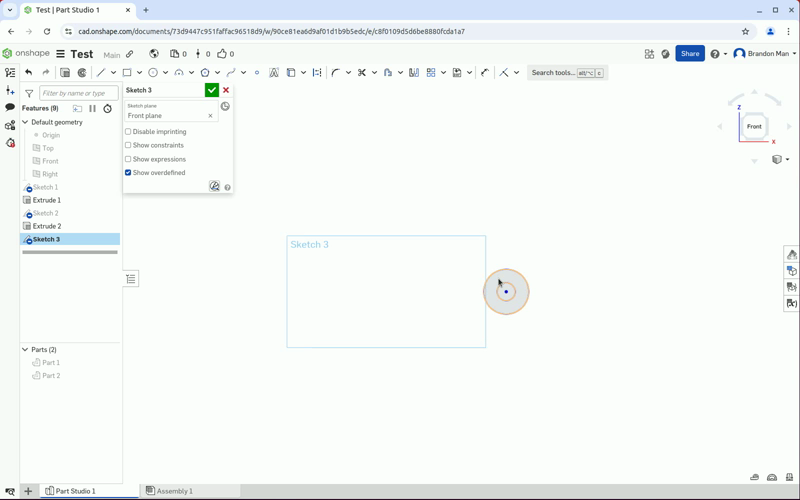
scroll(6)
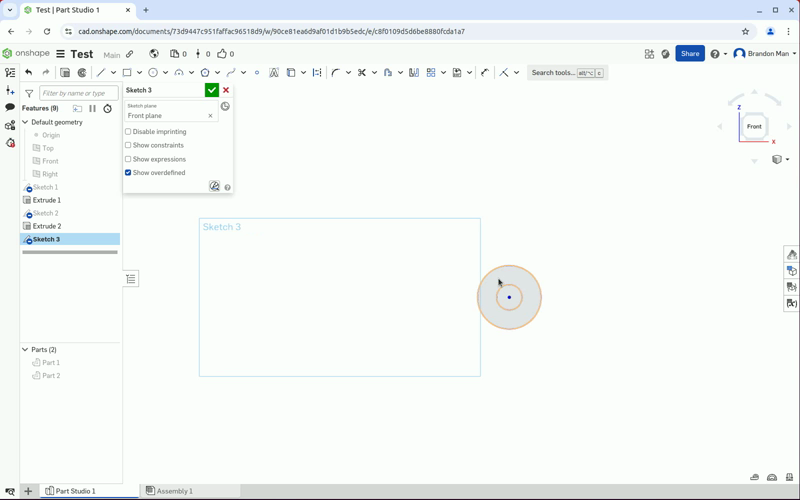
scroll(6)
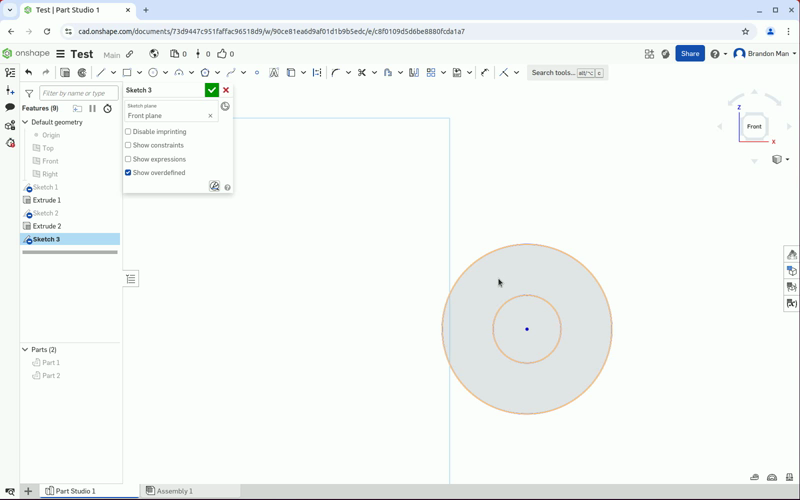
click(498, 278)
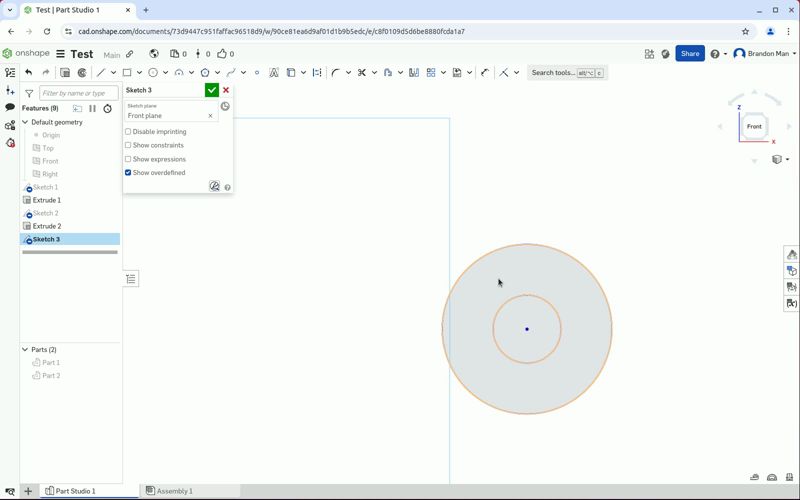
scroll(-6)
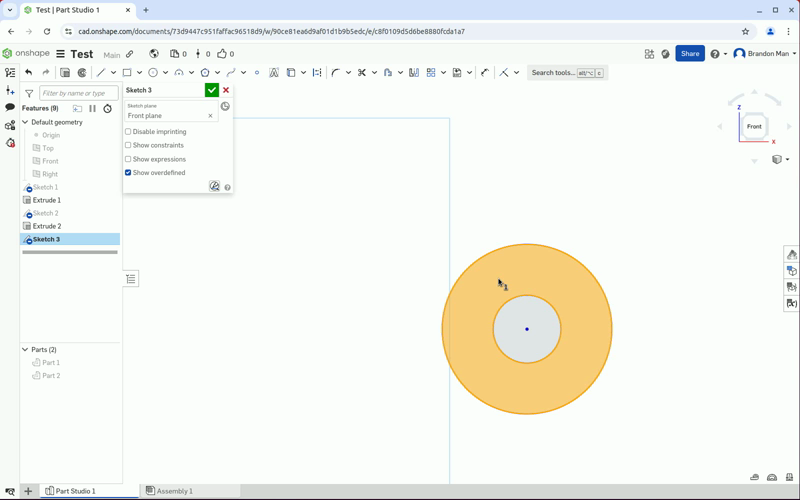
scroll(-6)
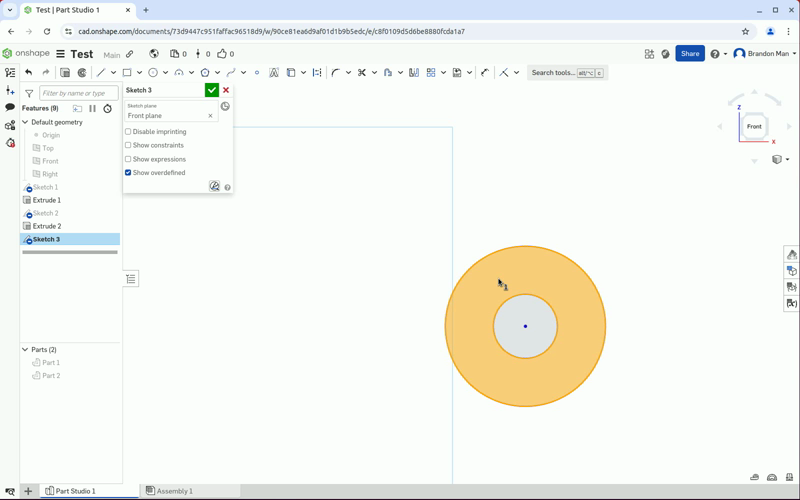
scroll(-6)
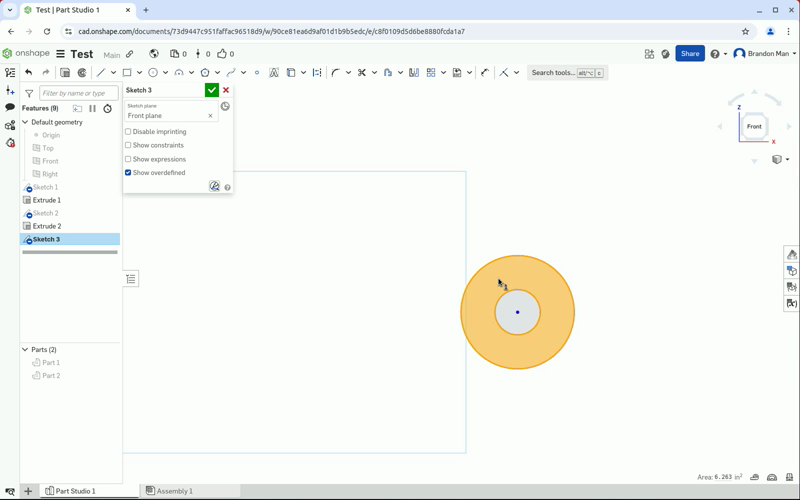
scroll(-6)
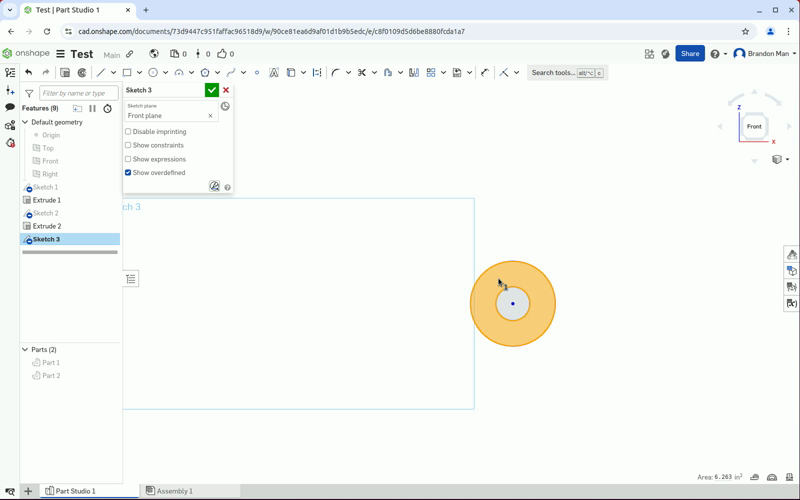
scroll(-6)
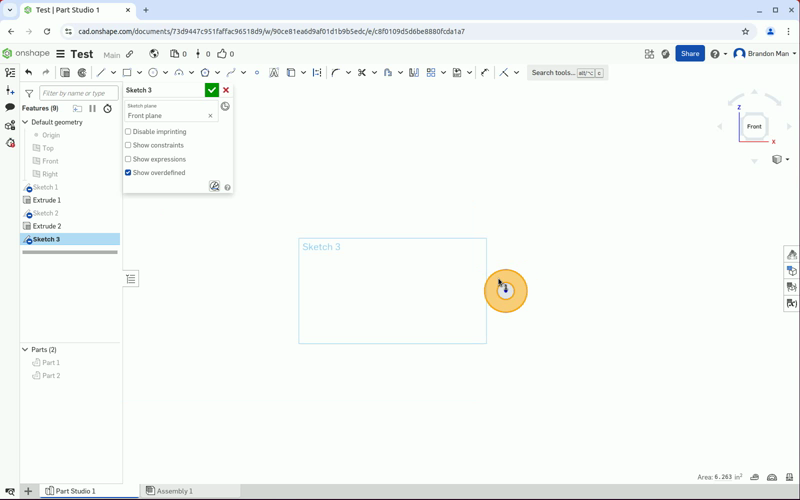
scroll(-6)
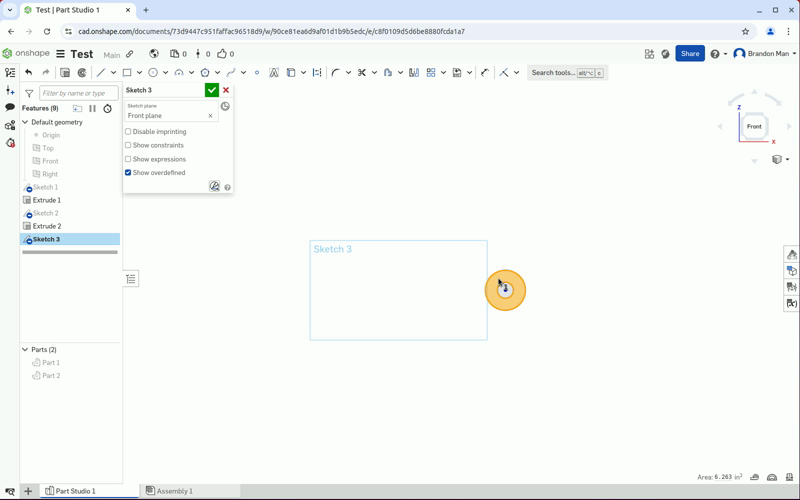
scroll(-6)
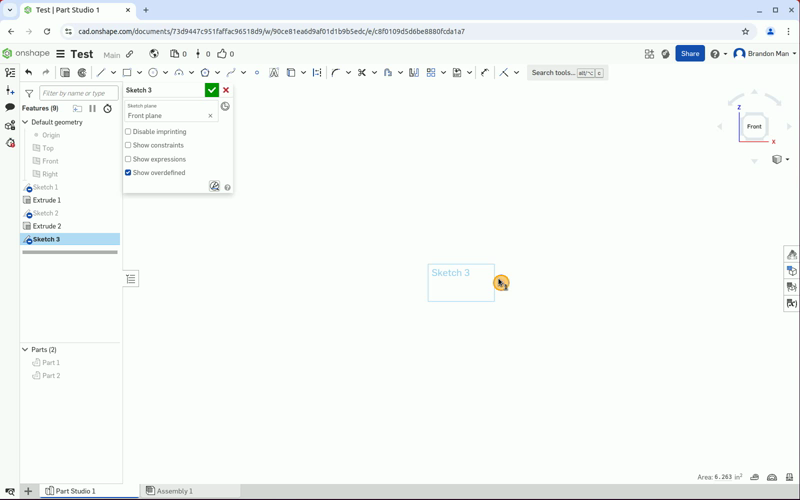
mouse_move(73, 352)
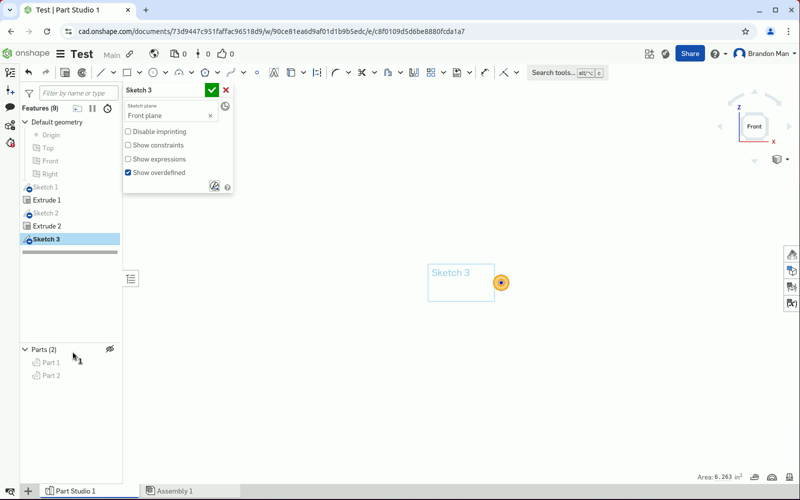
key(shift+y)
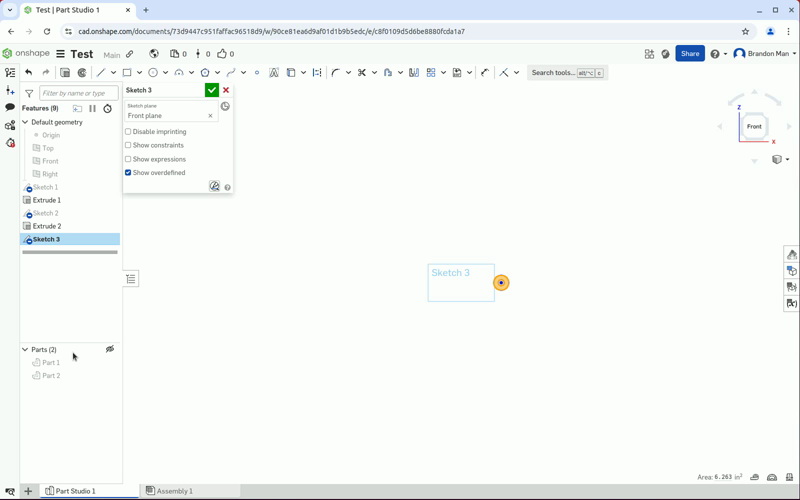
key(shift+e)
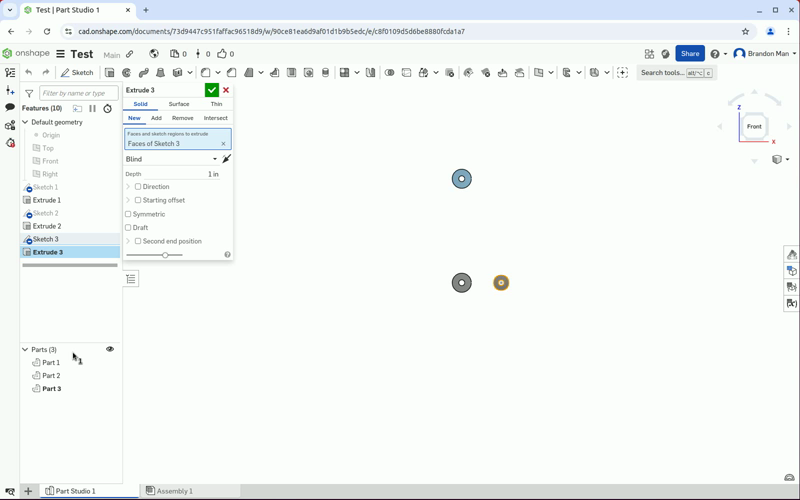
mouse_move(143, 106)
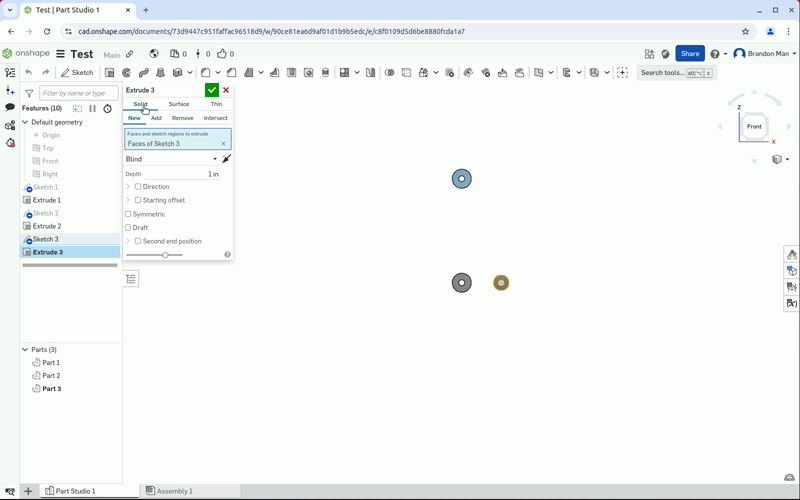
click(143, 106)
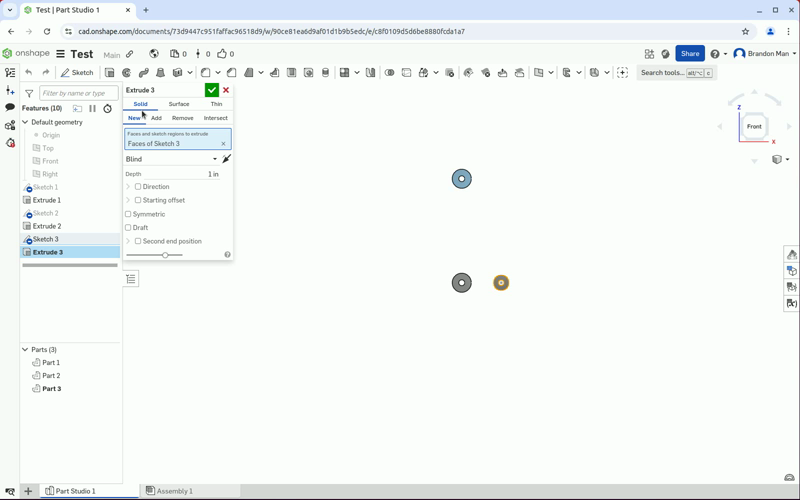
mouse_move(137, 120)
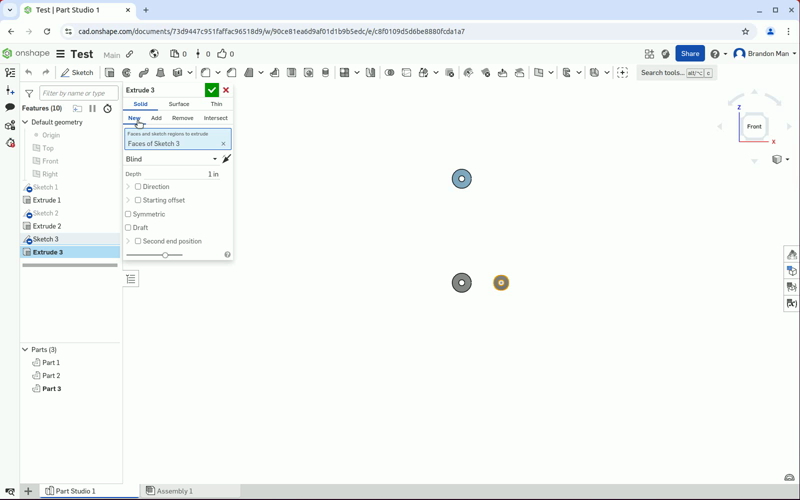
click(137, 120)
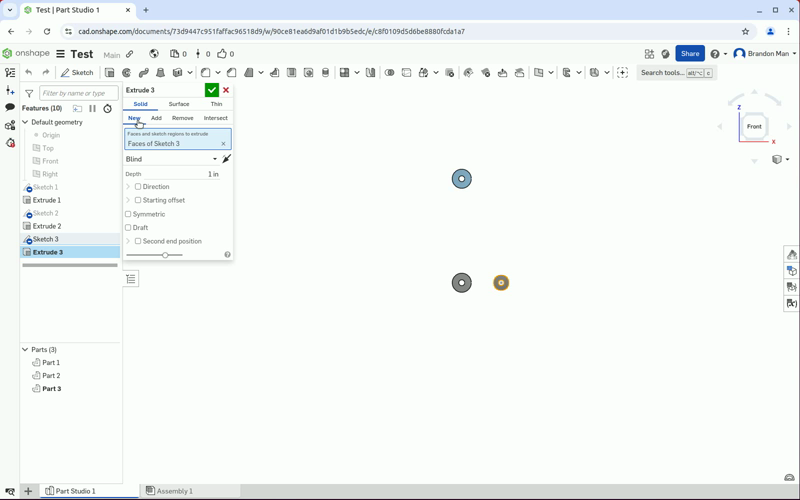
key(tab, 4)
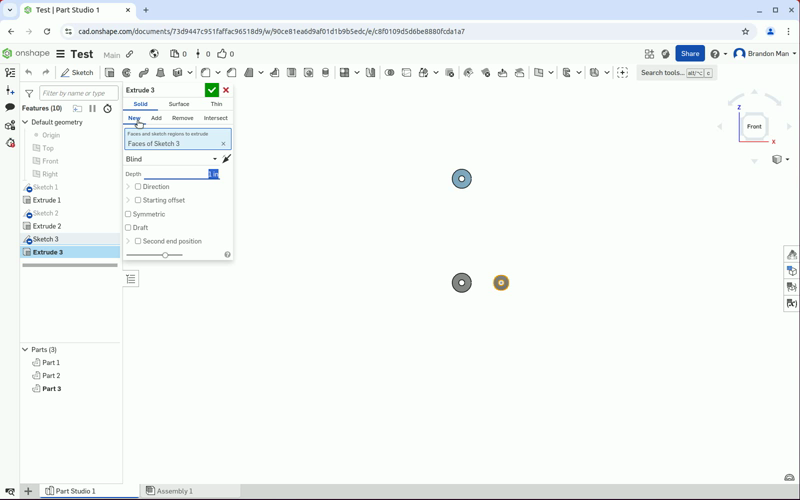
text(0.481)
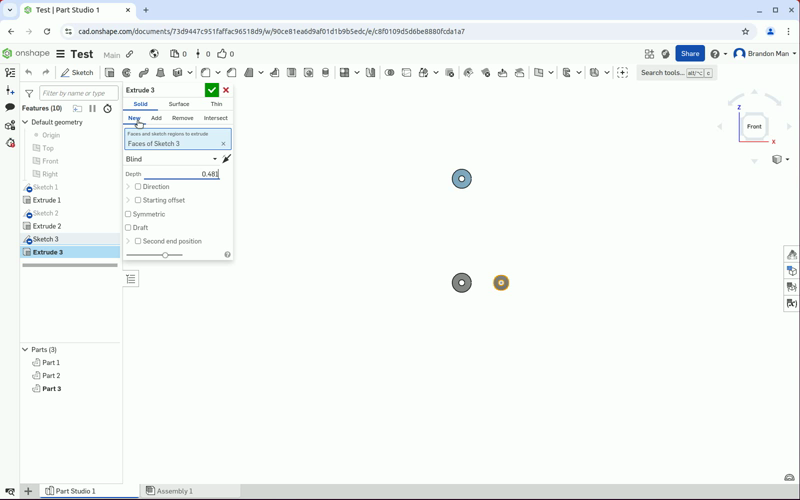
key(enter)
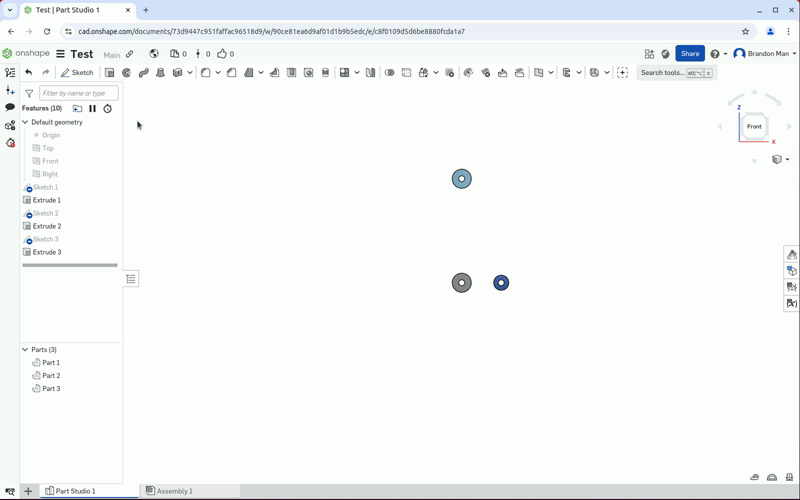
key(shift+h)
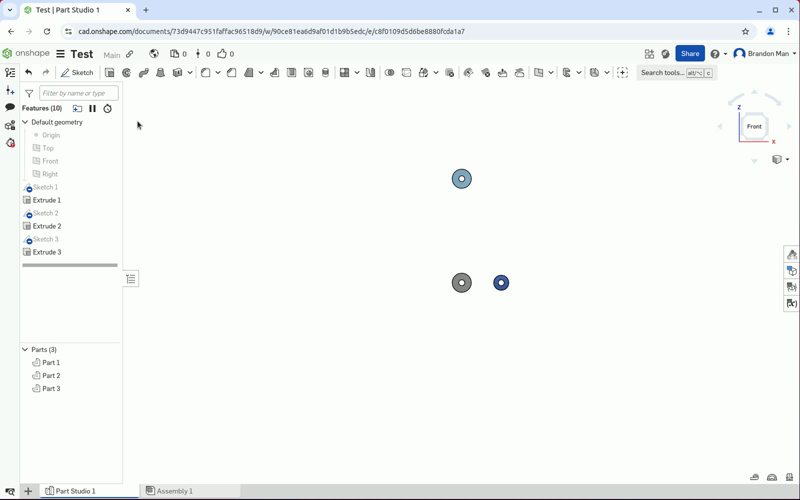
key(shift+h)
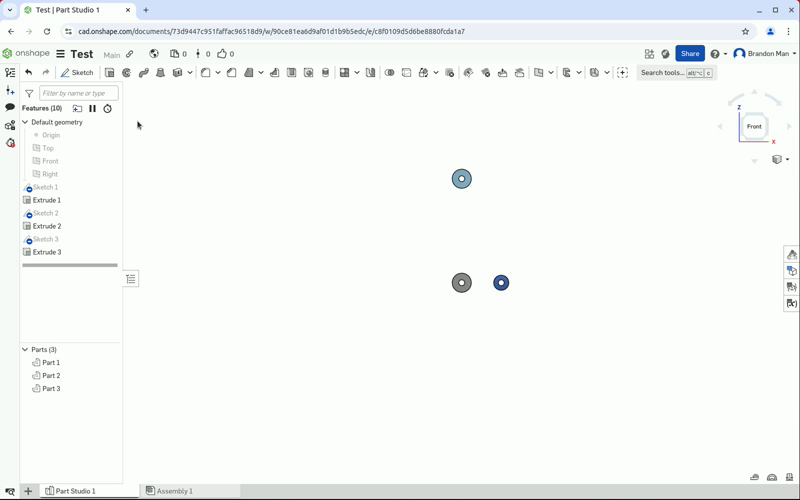
mouse_move(73, 189)
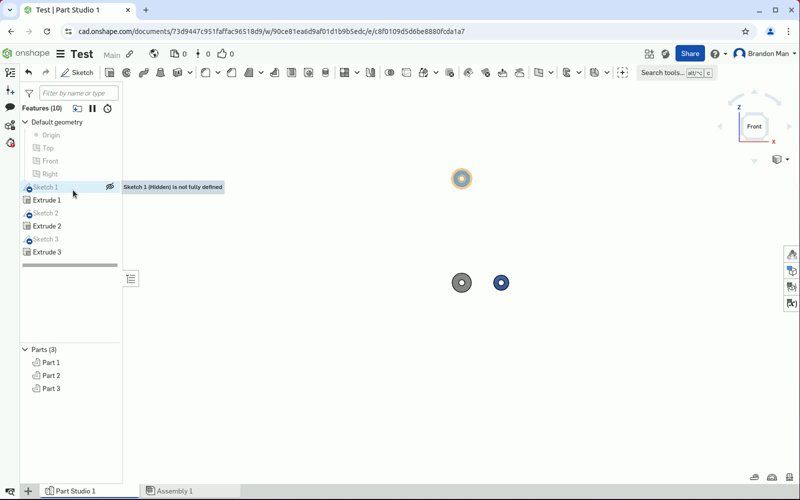
click(73, 189)
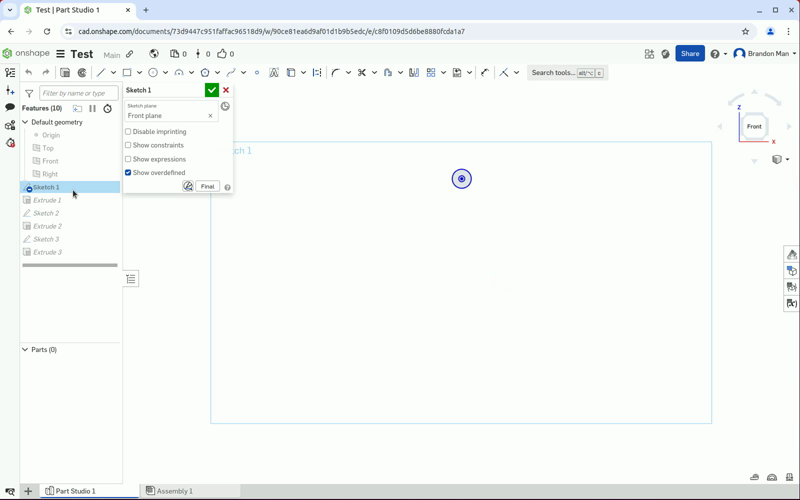
mouse_move(229, 92)
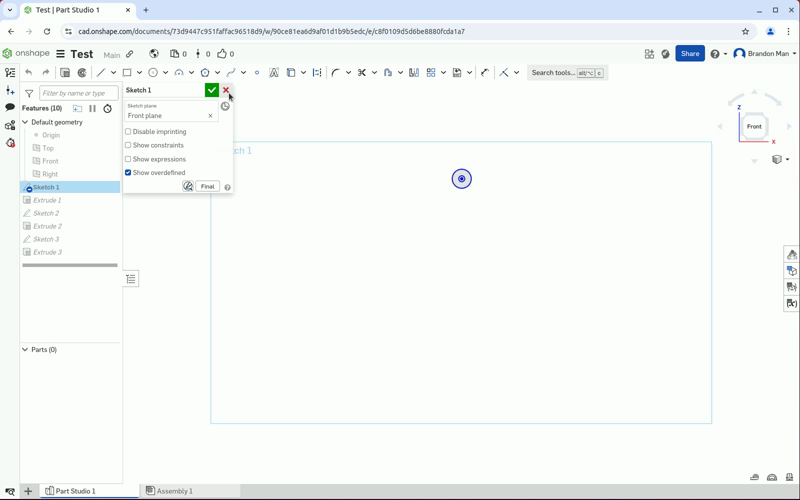
click(229, 92)
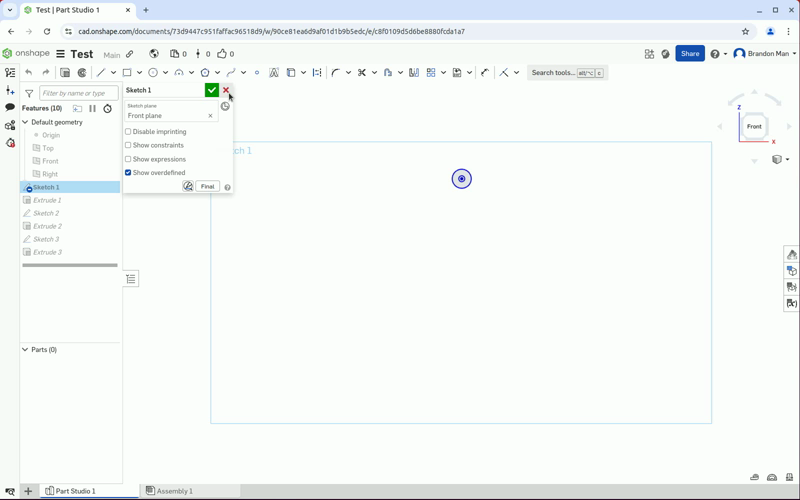
key(shift+s)
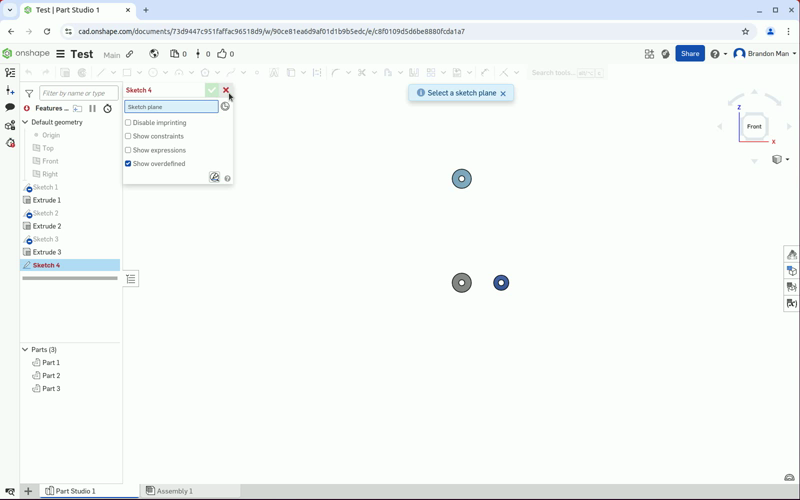
mouse_move(73, 163)
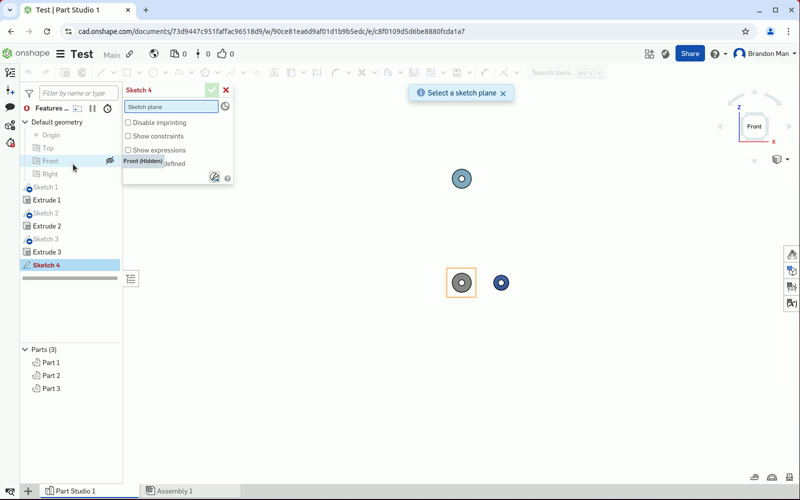
click(73, 163)
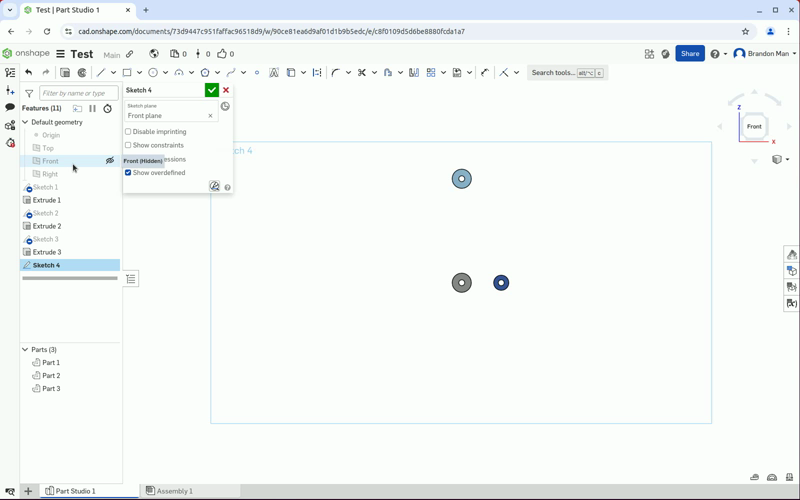
mouse_move(73, 352)
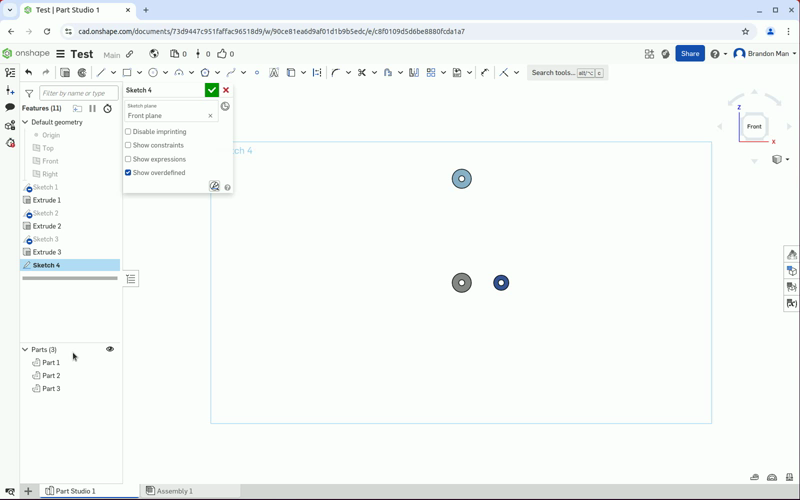
key(y)
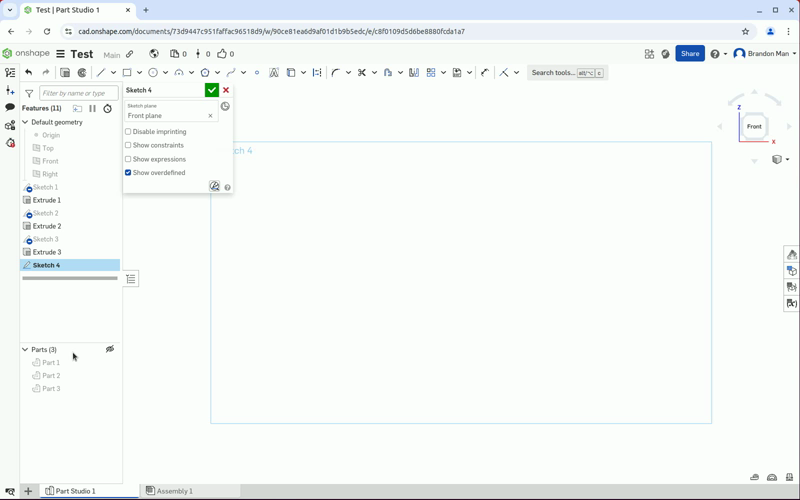
key(a)
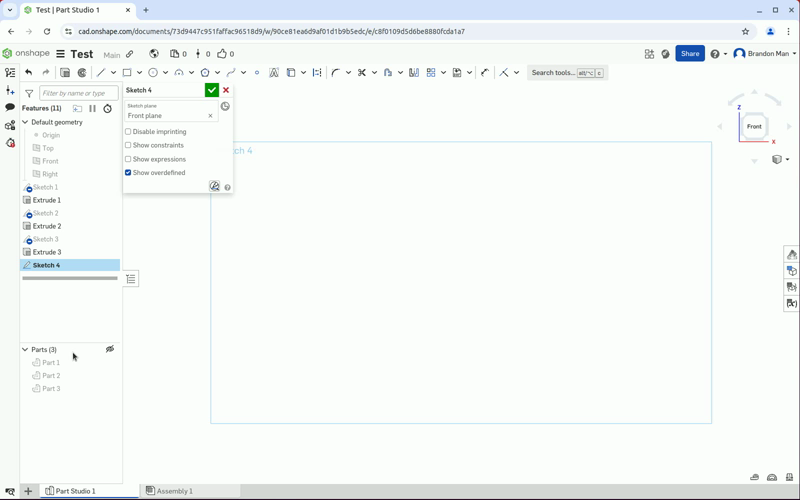
key_down(shift)
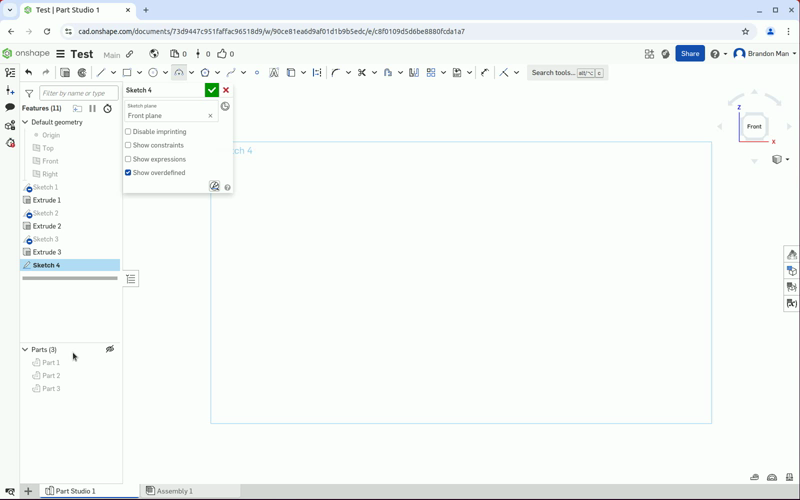
mouse_move(446, 223)
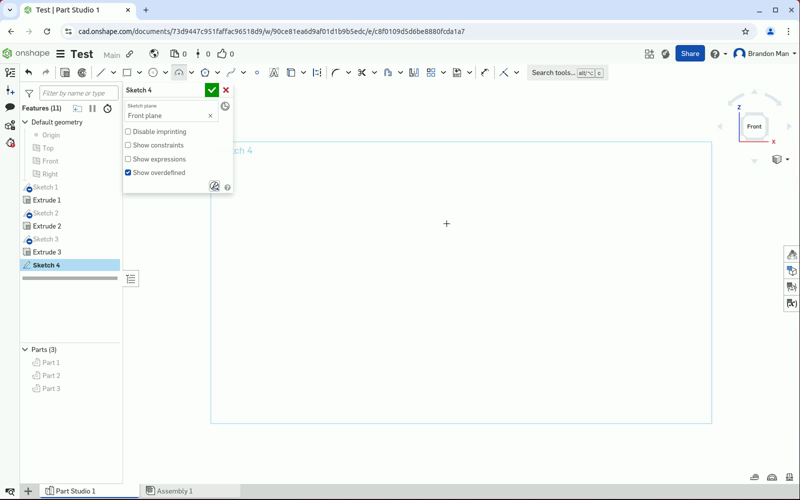
click(446, 223)
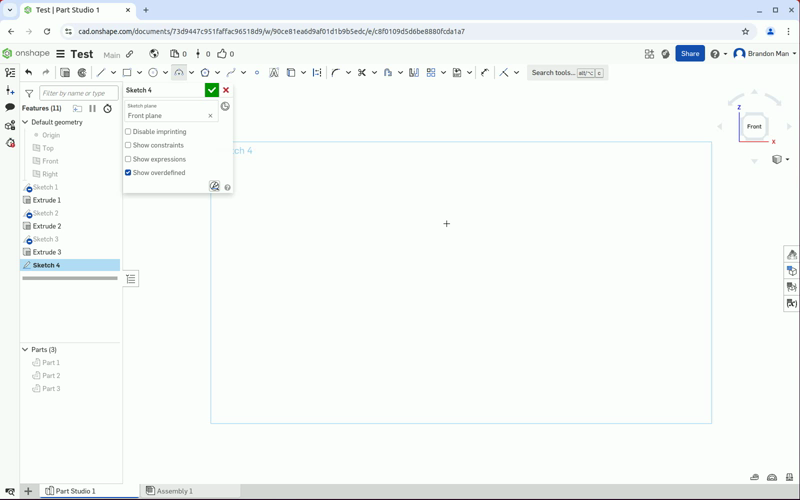
key_up(shift)
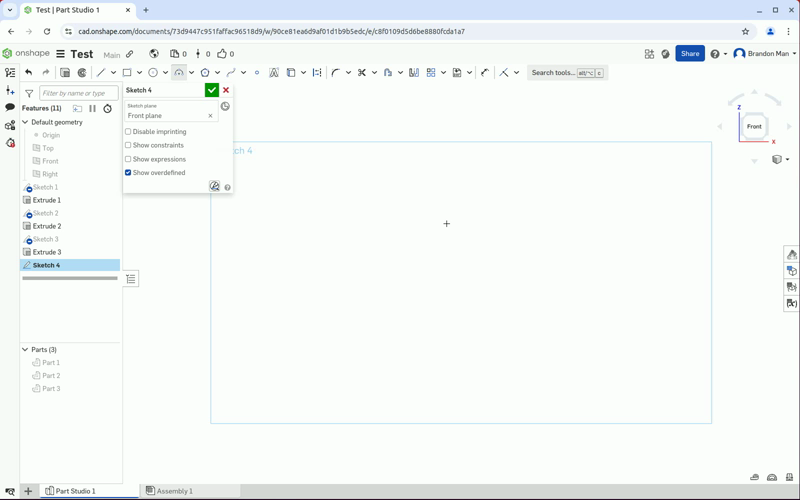
key_down(shift)
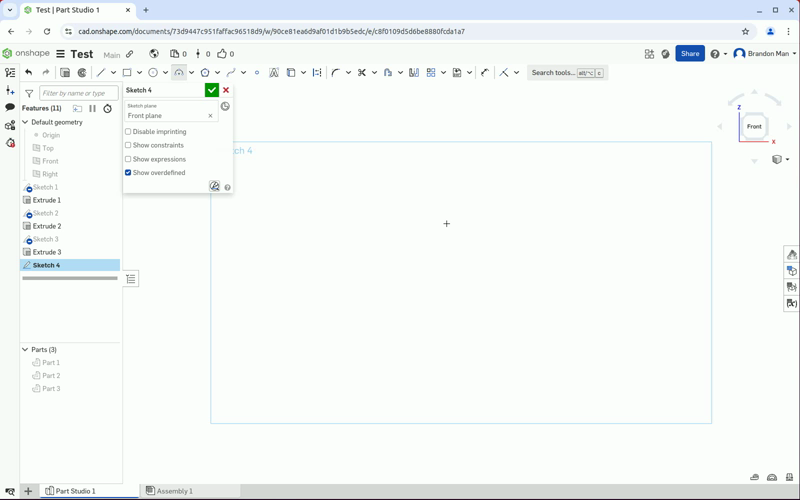
mouse_move(476, 223)
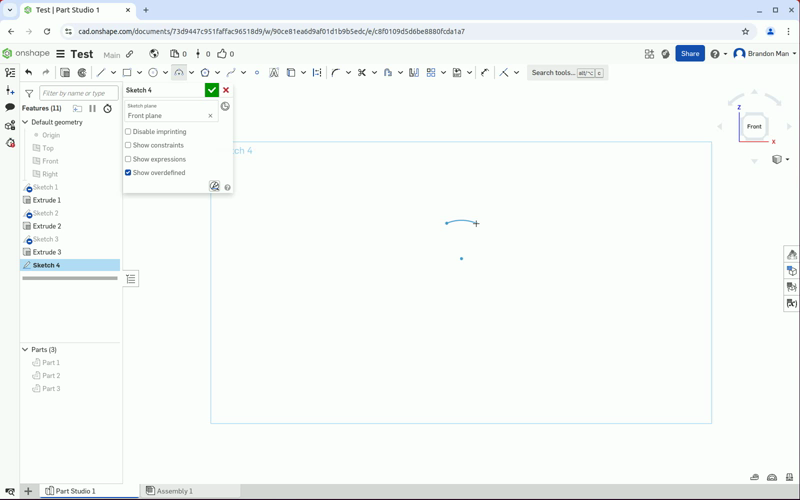
click(476, 223)
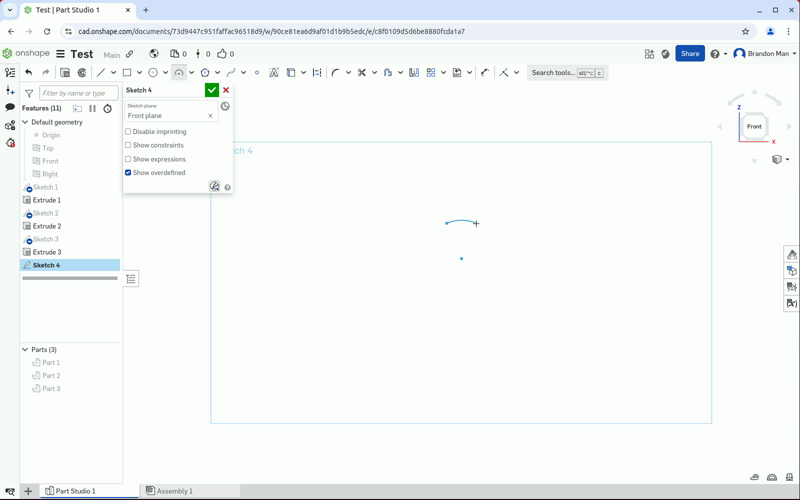
mouse_move(461, 210)
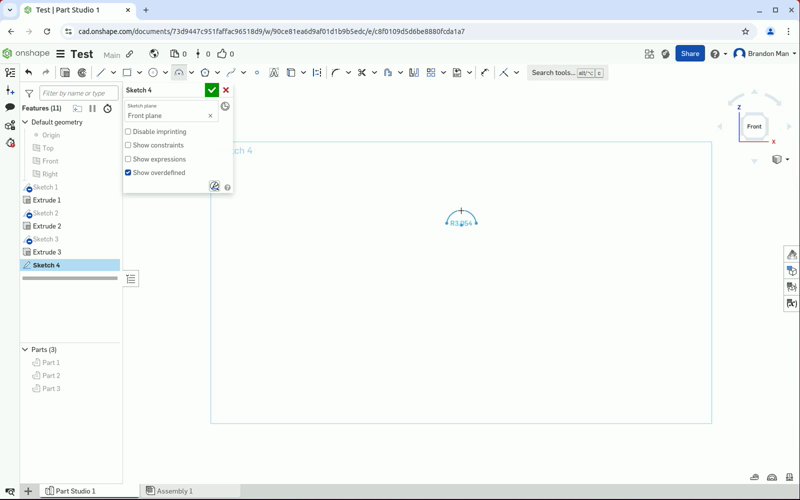
click(461, 210)
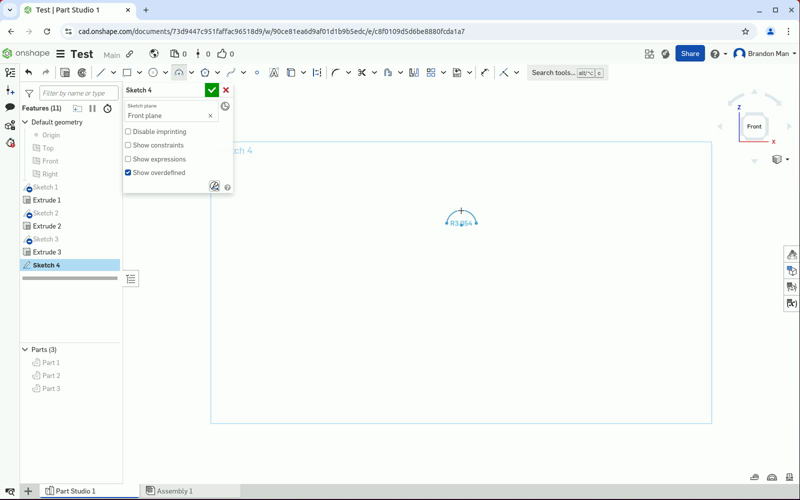
key_up(shift)
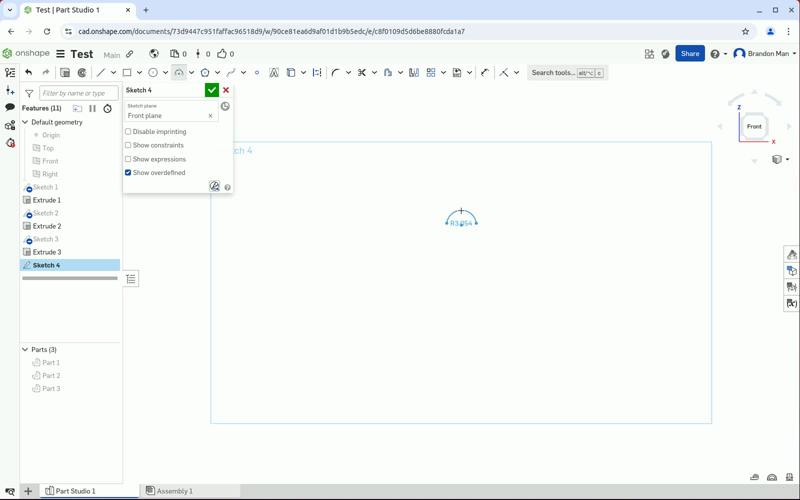
key(esc)
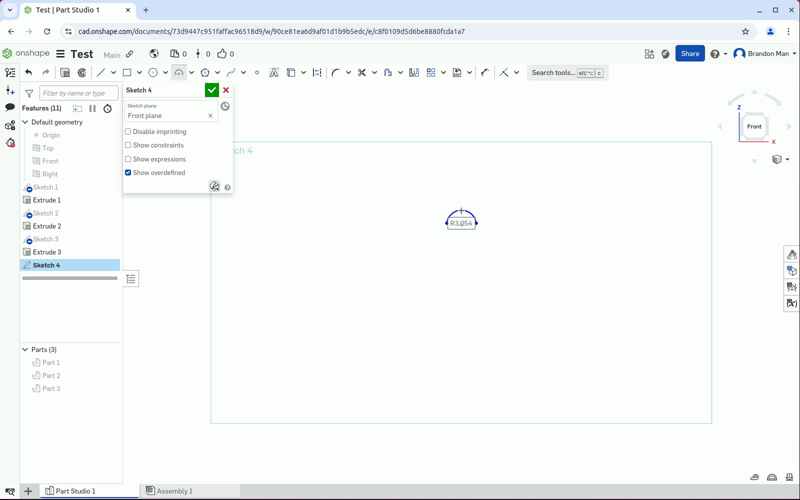
key(l)
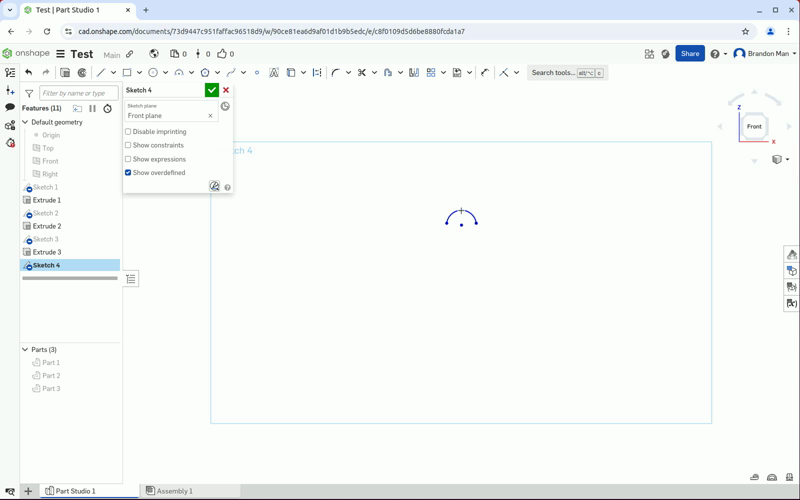
mouse_move(476, 223)
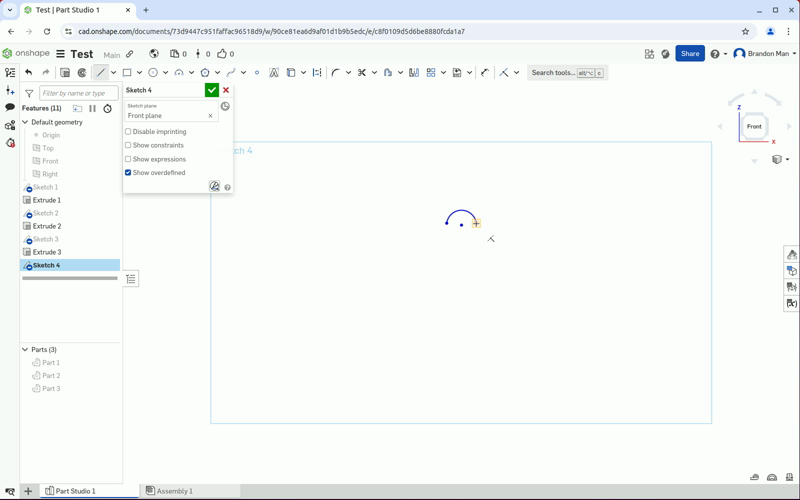
click(476, 223)
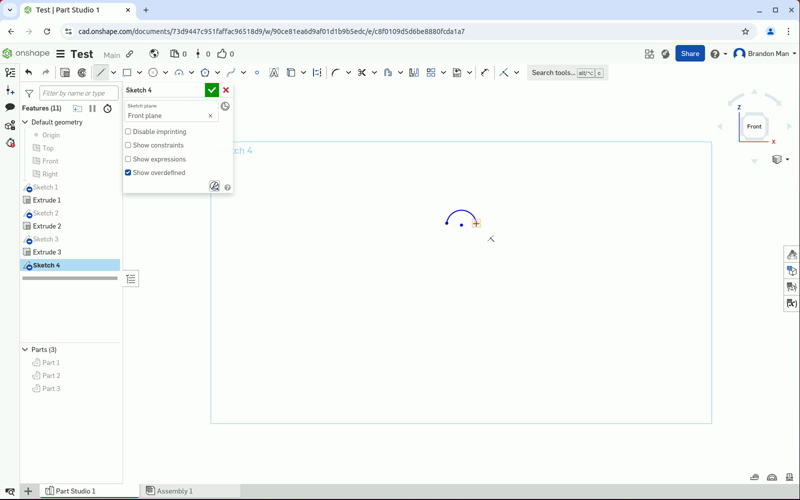
key_down(shift)
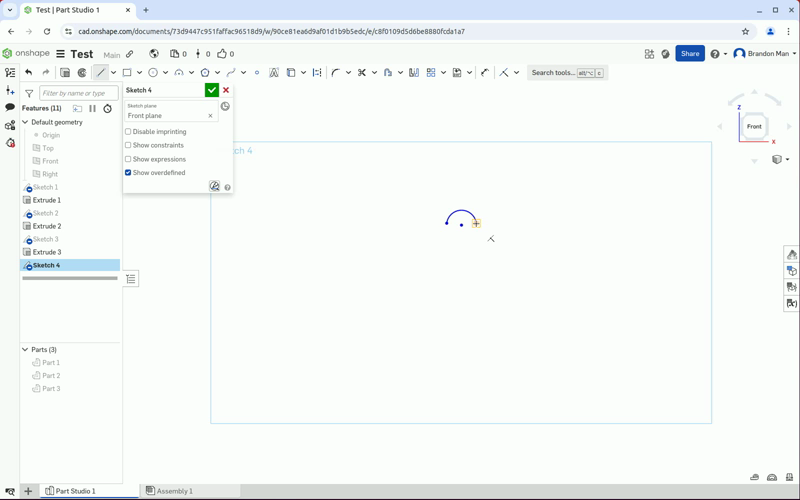
mouse_move(506, 223)
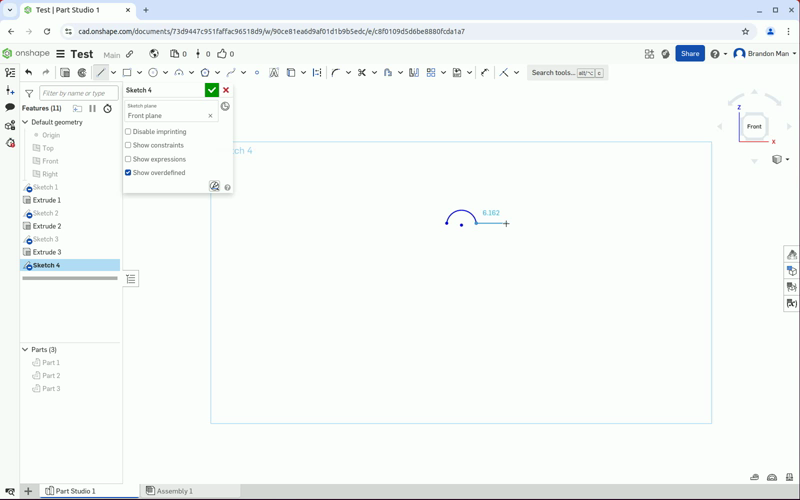
mouse_move(470, 176)
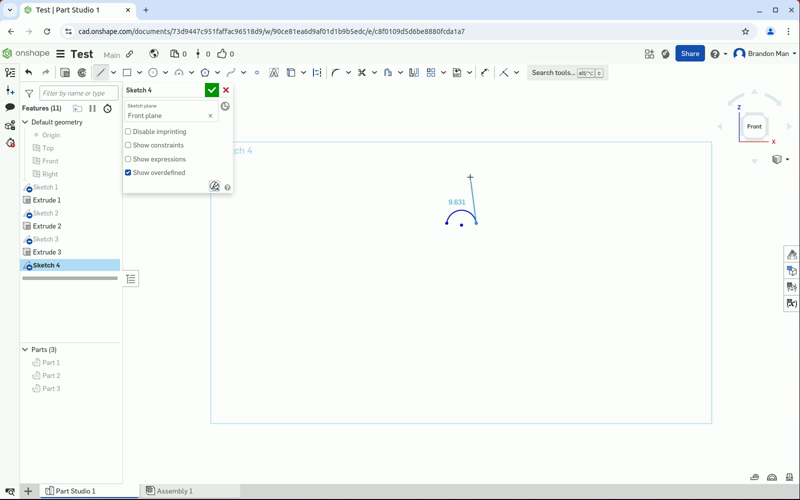
click(470, 176)
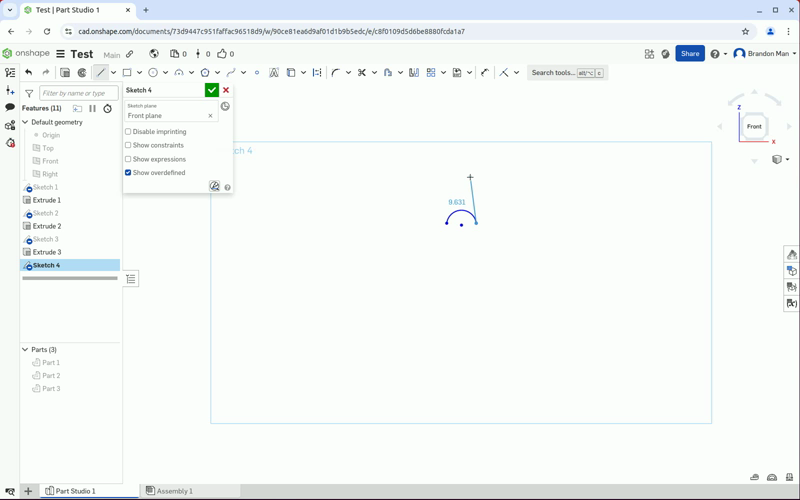
key_up(shift)
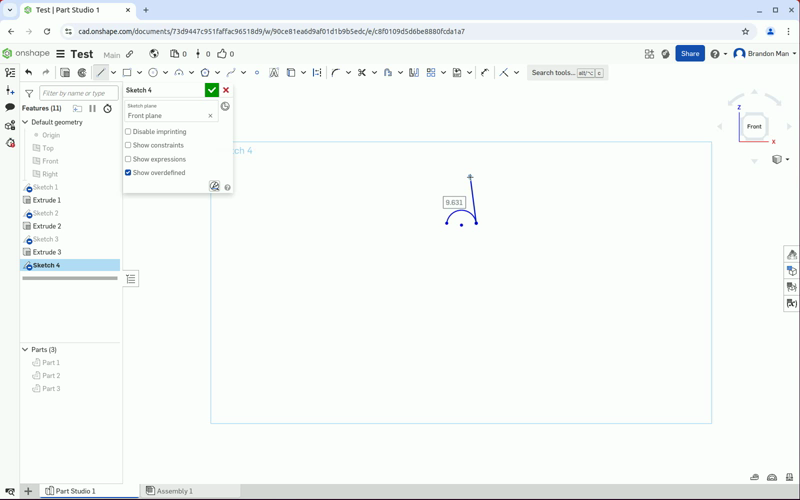
key(esc)
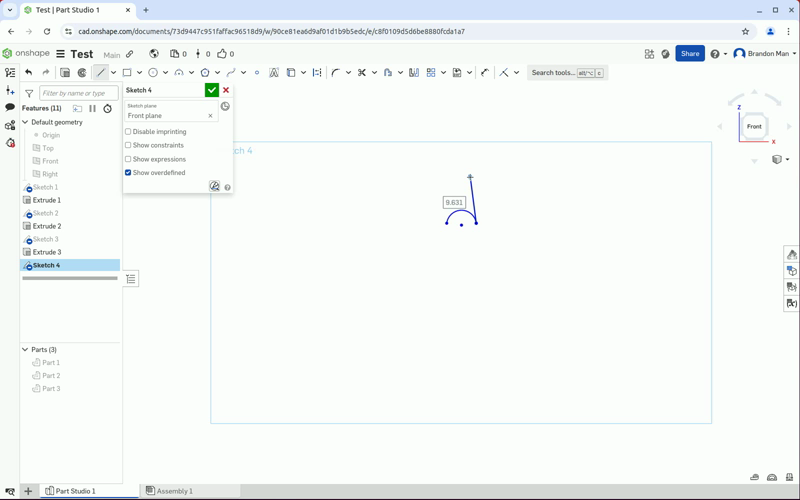
key(a)
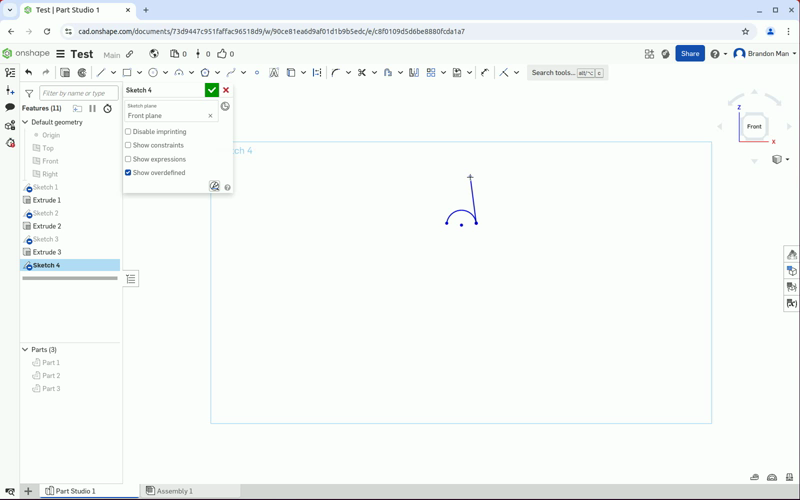
mouse_move(470, 176)
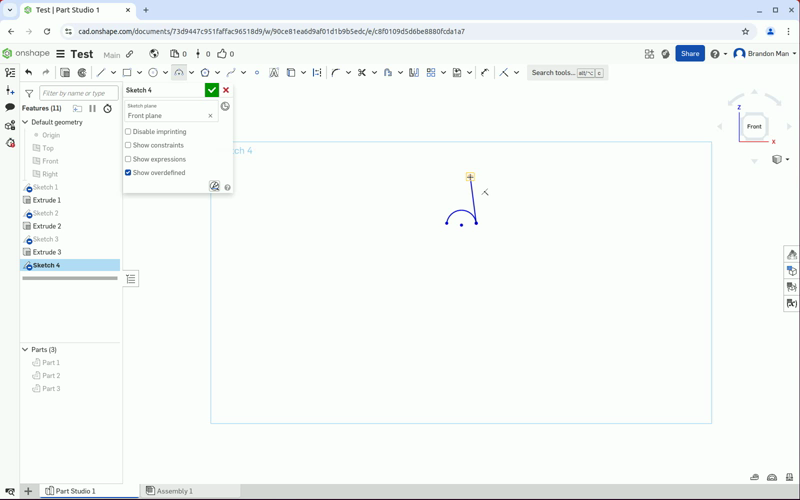
click(470, 176)
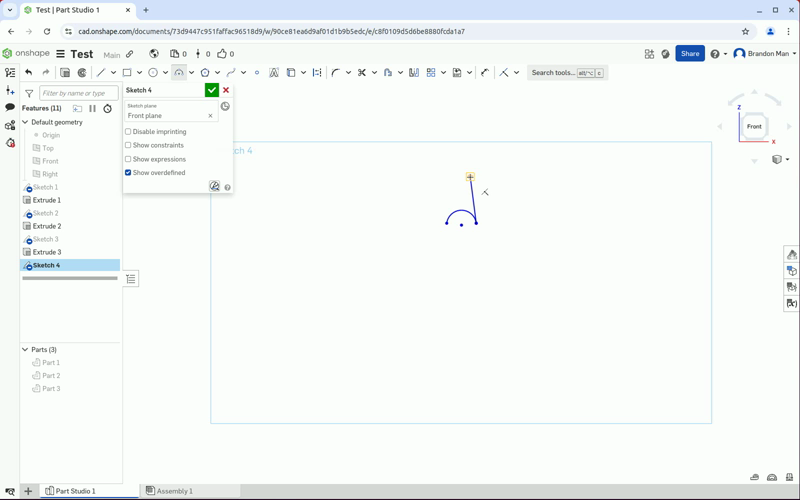
key_down(shift)
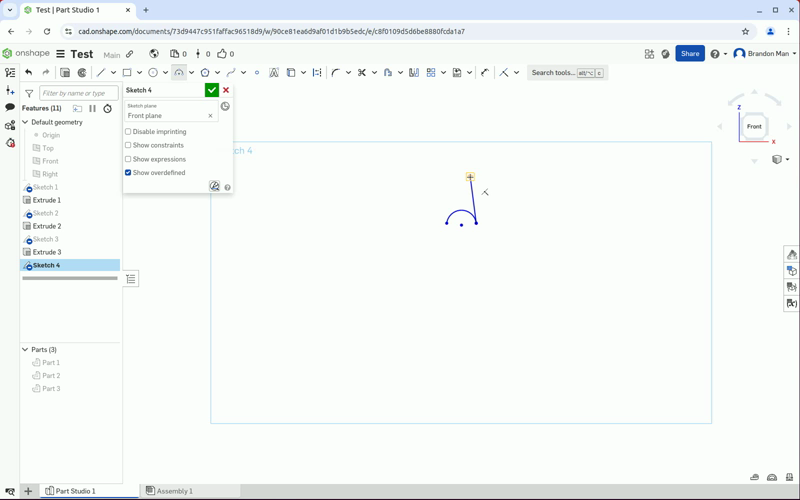
mouse_move(452, 176)
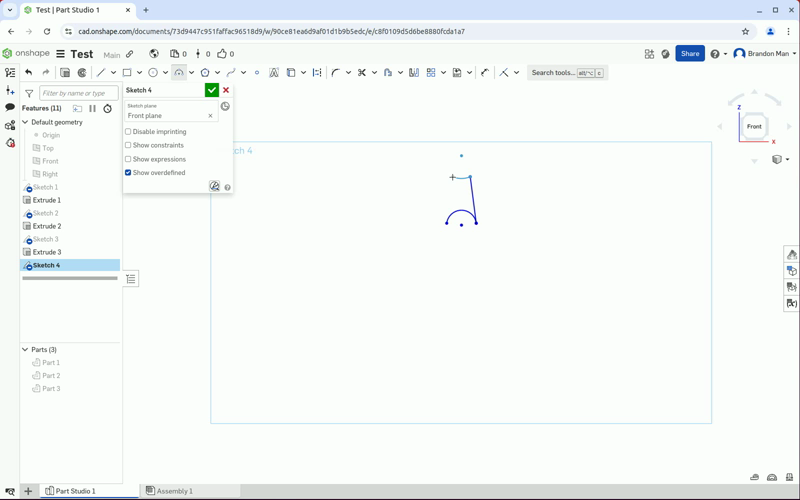
click(452, 176)
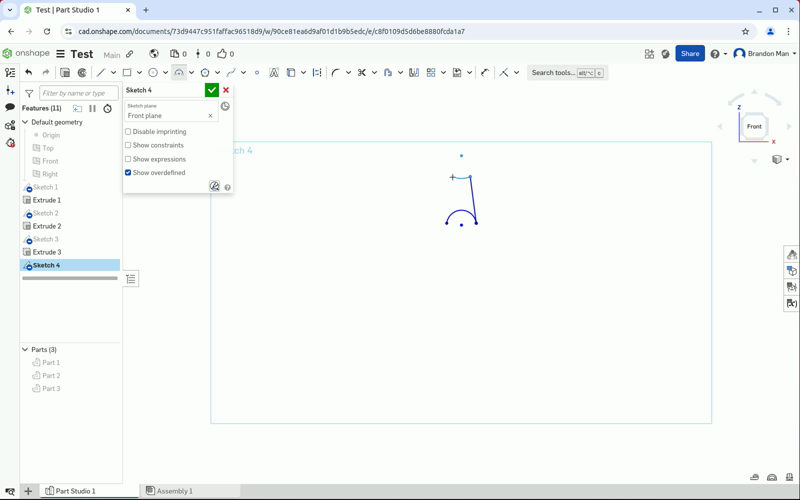
mouse_move(461, 186)
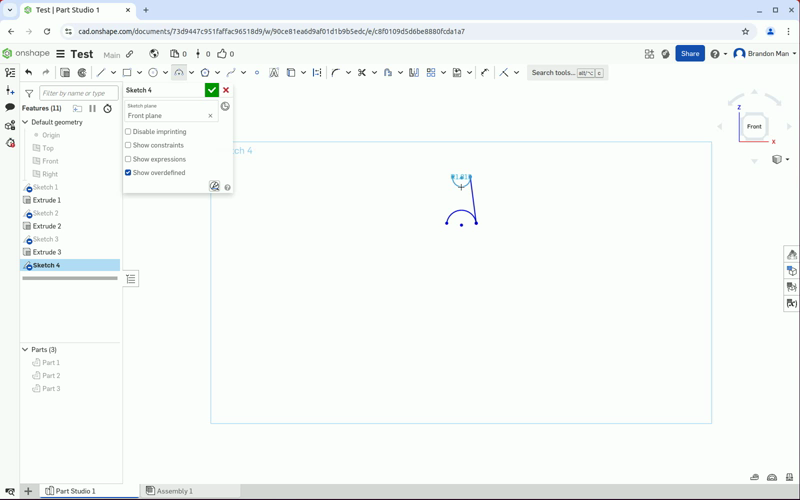
click(461, 186)
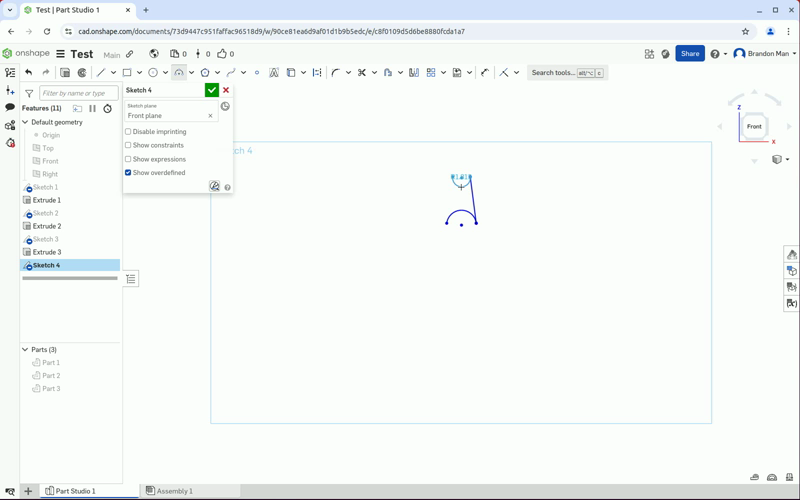
key_up(shift)
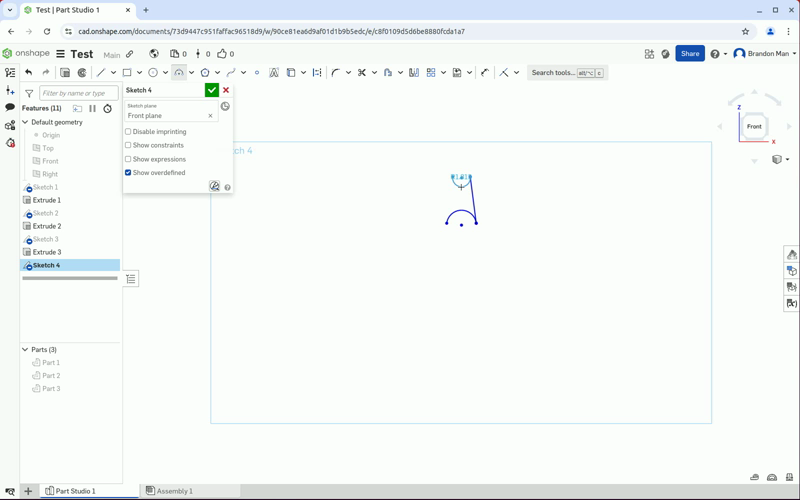
key(esc)
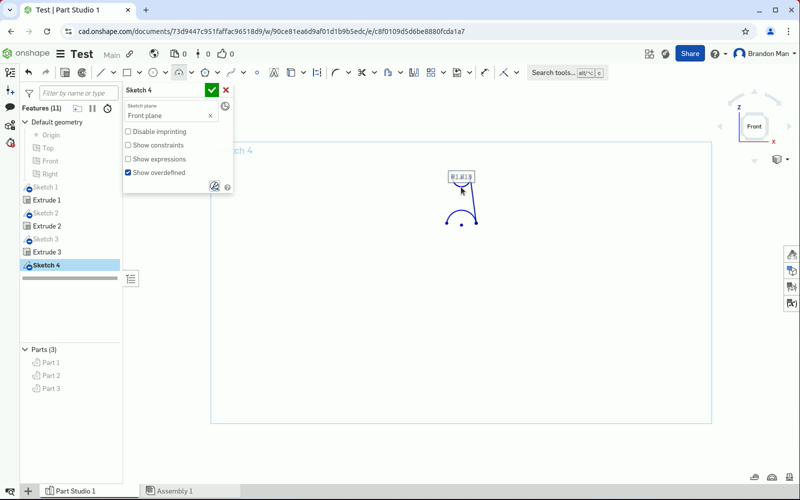
key(l)
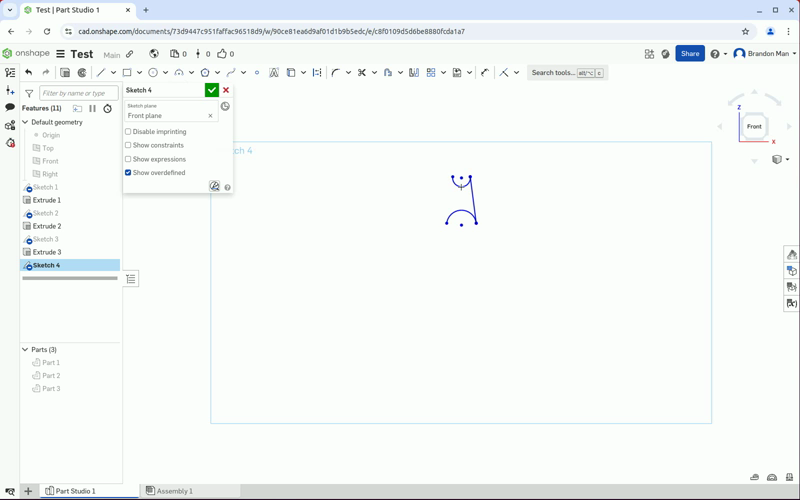
mouse_move(452, 176)
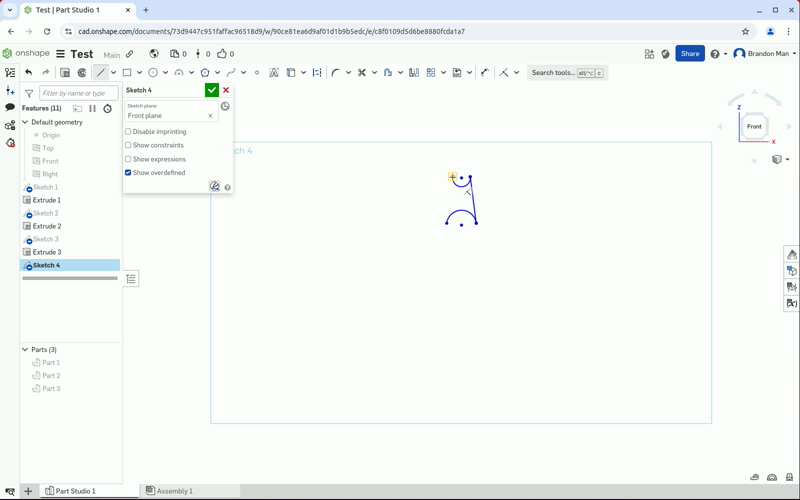
click(452, 176)
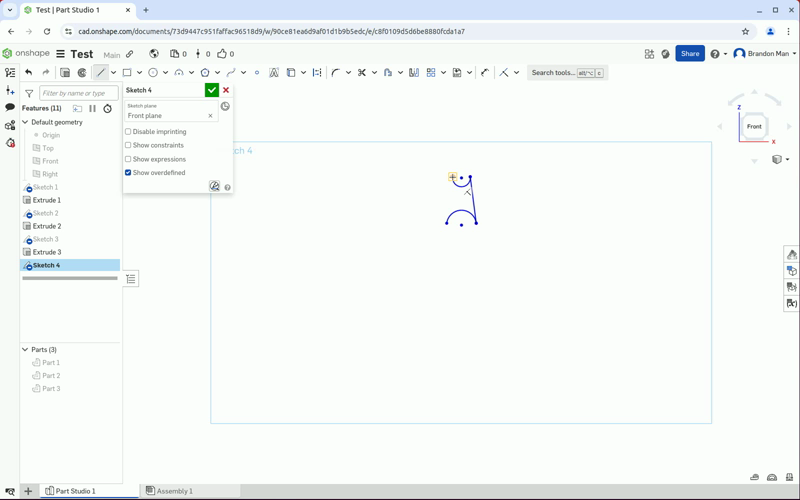
mouse_move(482, 176)
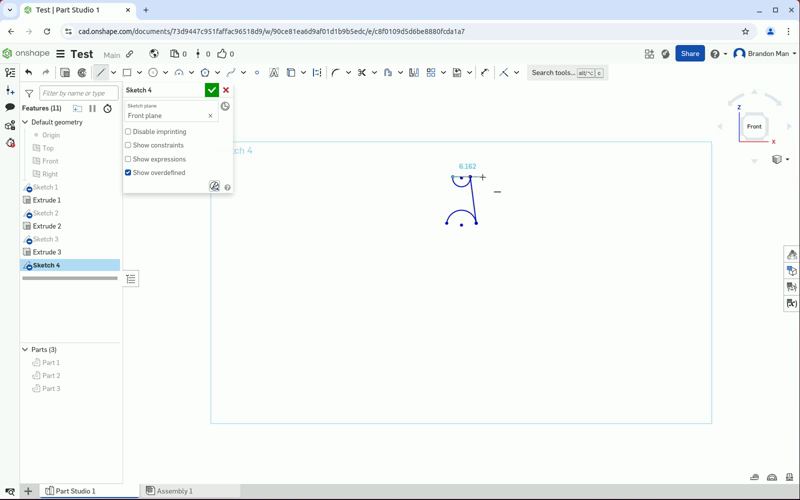
key_down(shift)
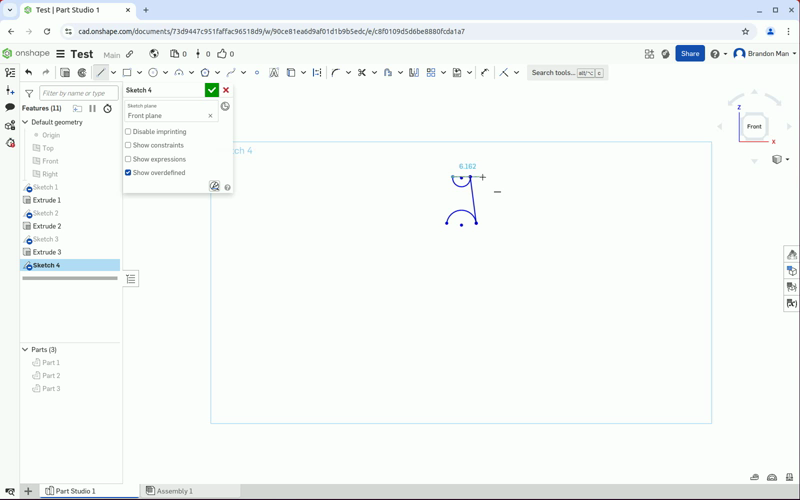
mouse_move(446, 223)
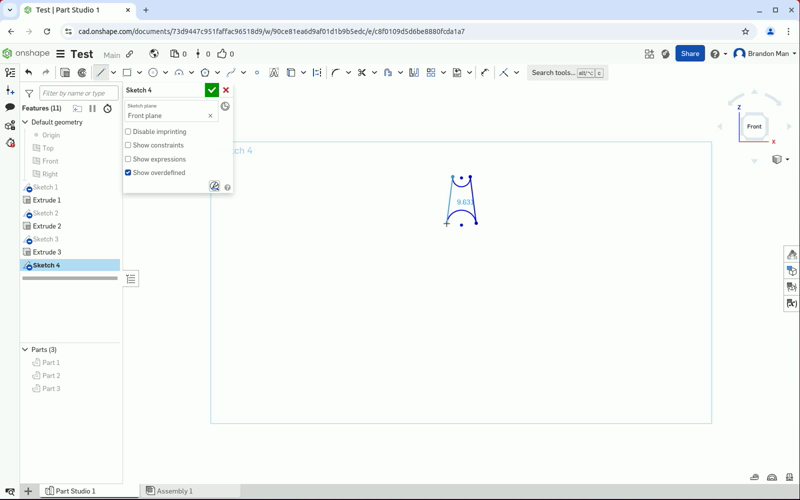
key_up(shift)
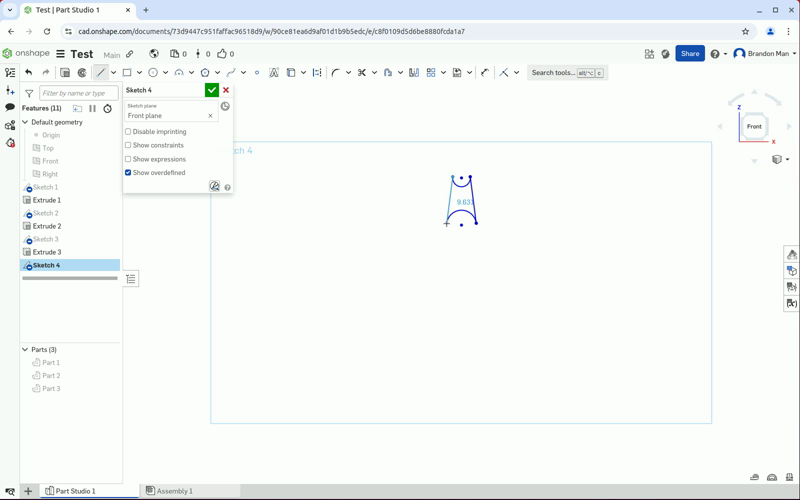
click(446, 223)
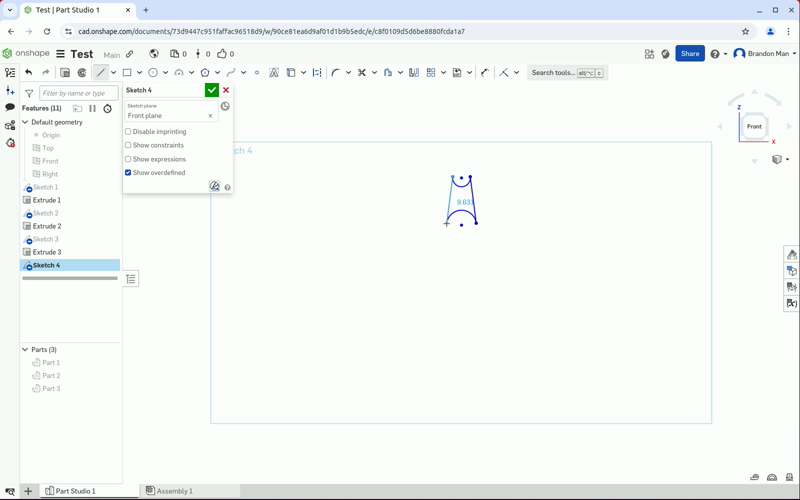
key(esc)
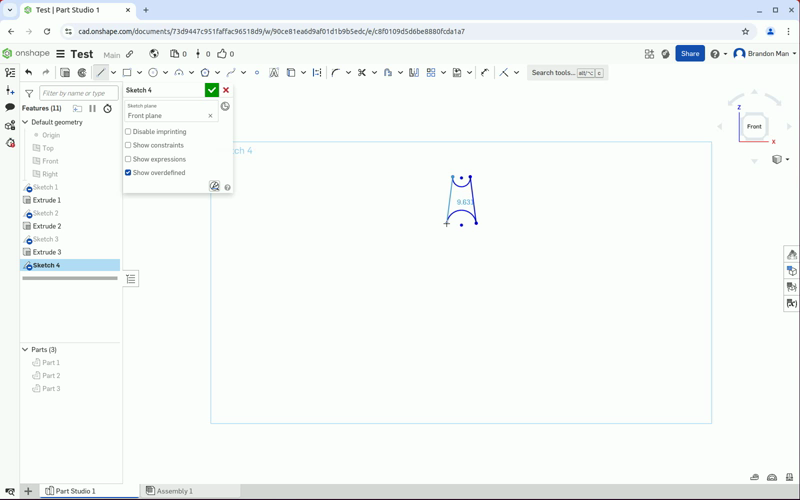
key(c)
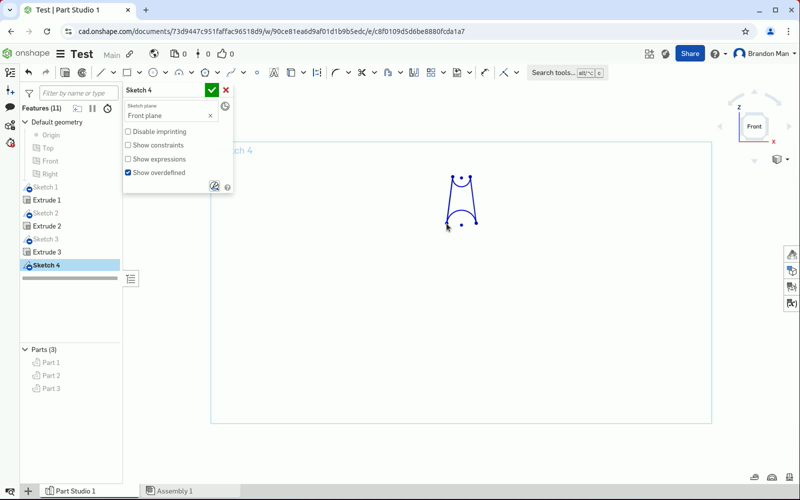
key_down(shift)
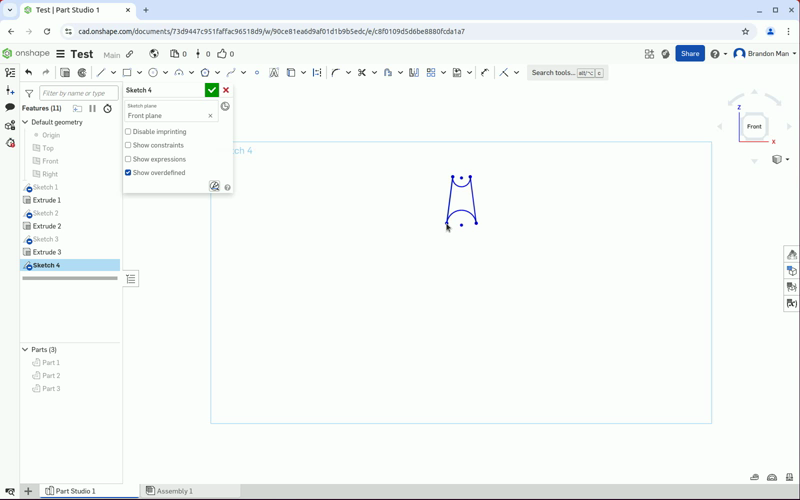
mouse_move(458, 191)
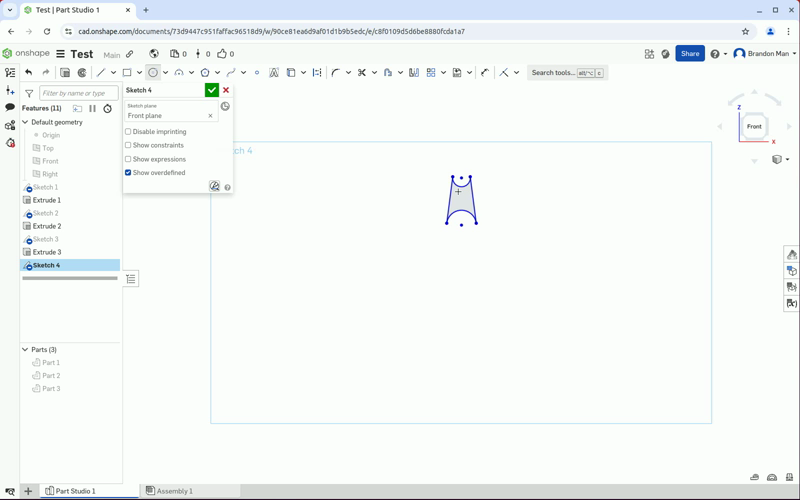
click(458, 191)
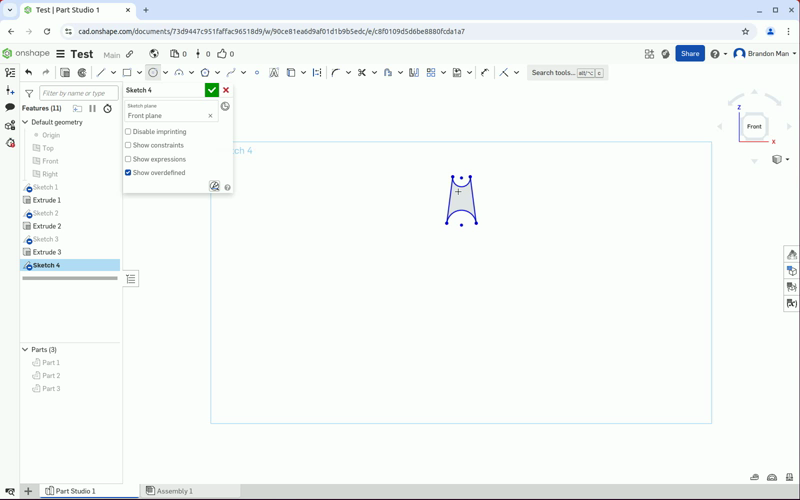
key_up(shift)
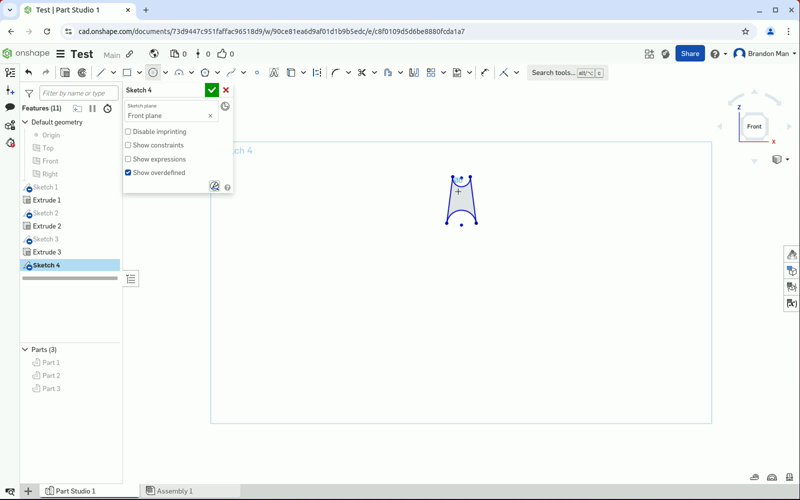
mouse_move(461, 191)
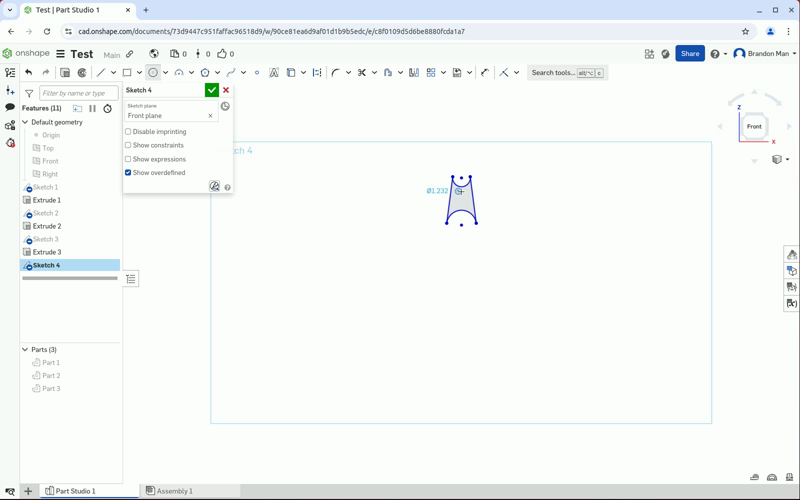
scroll(6)
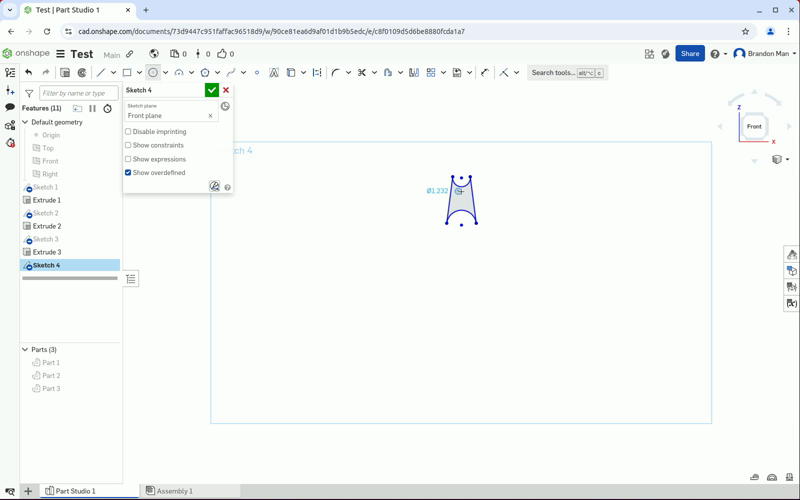
scroll(6)
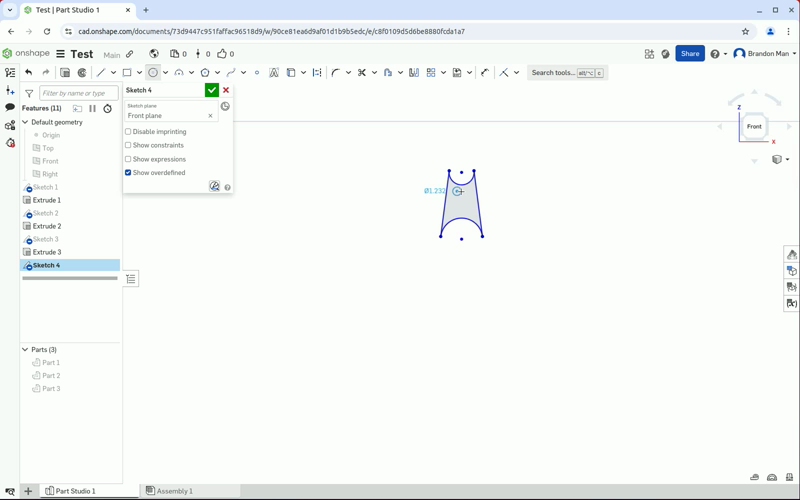
scroll(6)
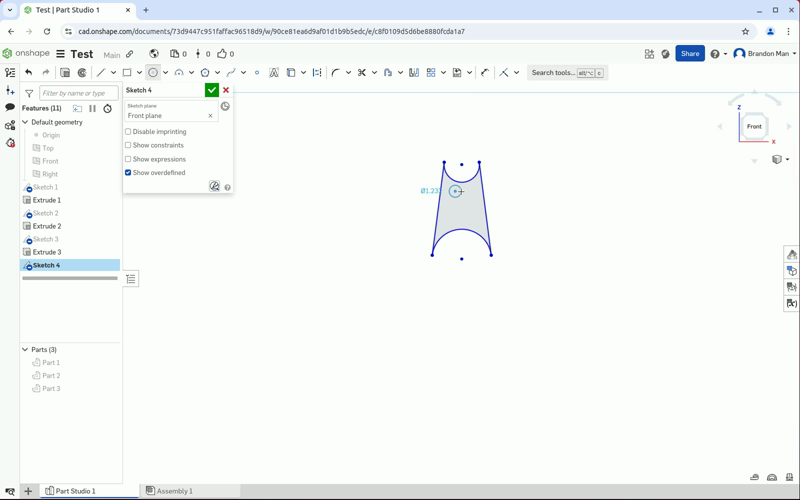
scroll(6)
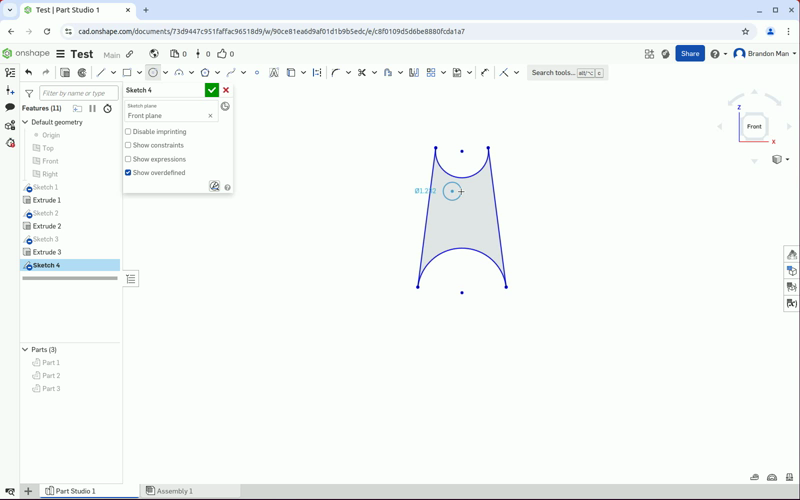
scroll(6)
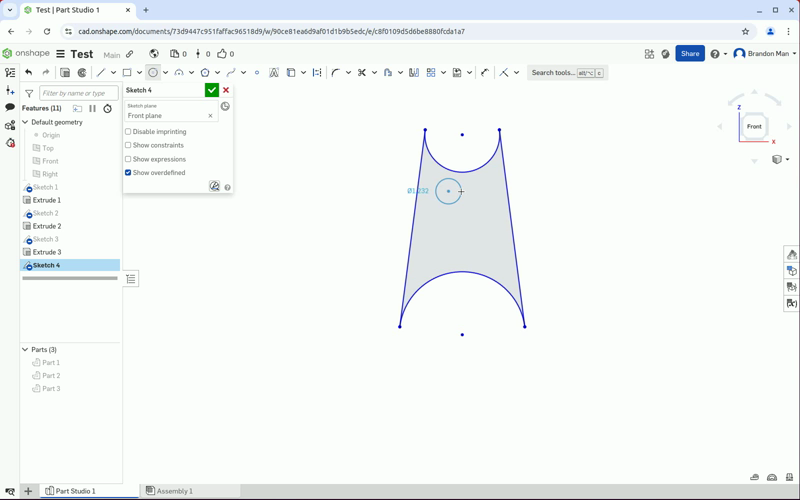
scroll(6)
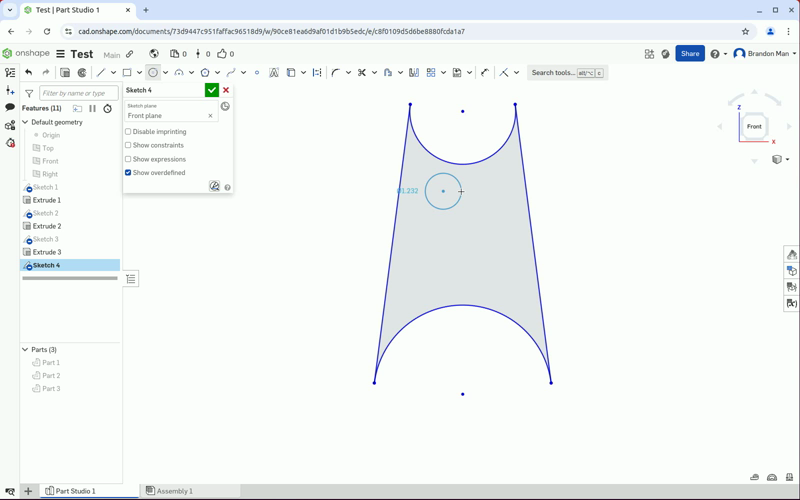
scroll(6)
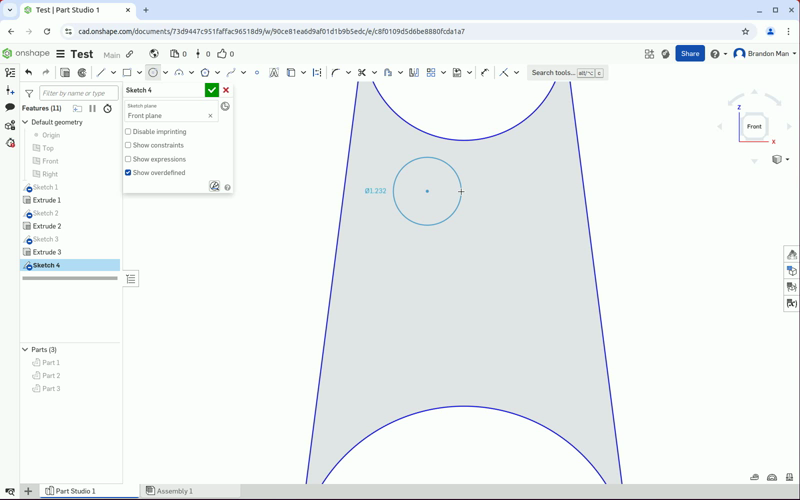
click(461, 191)
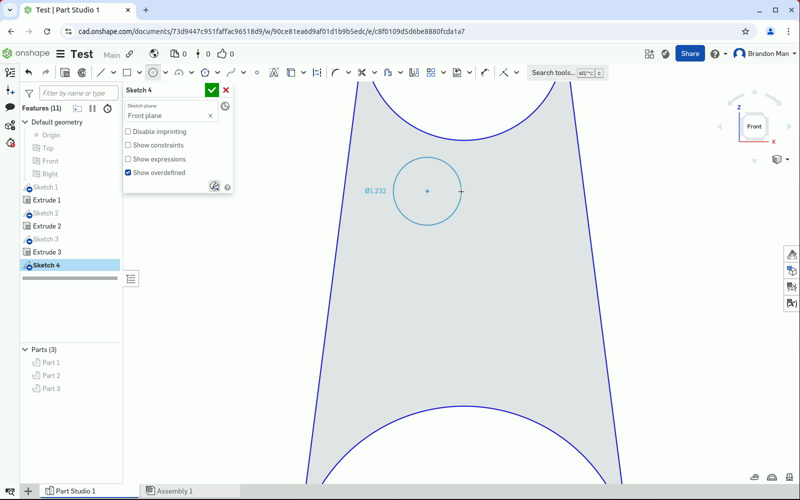
scroll(-6)
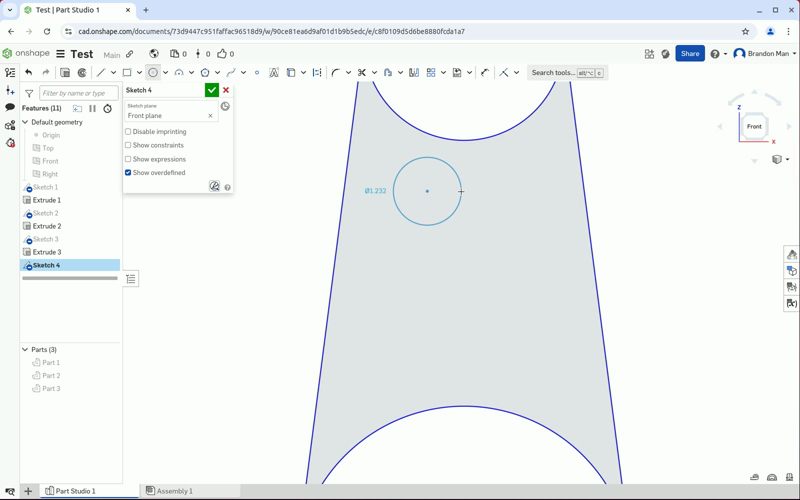
scroll(-6)
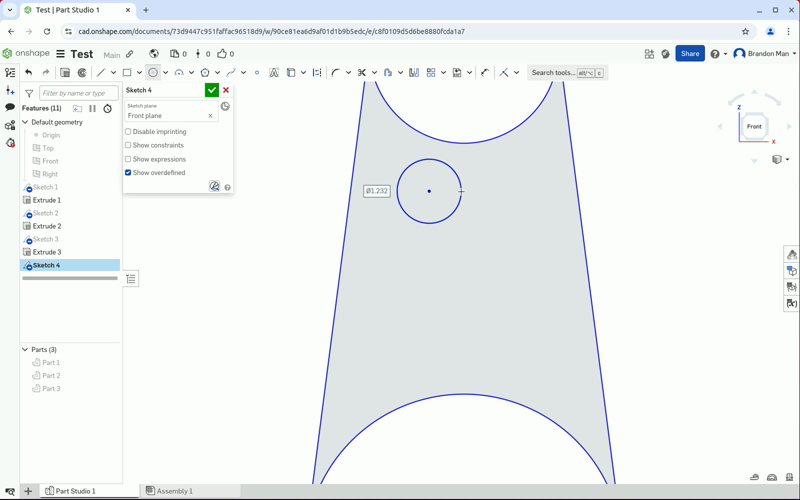
scroll(-6)
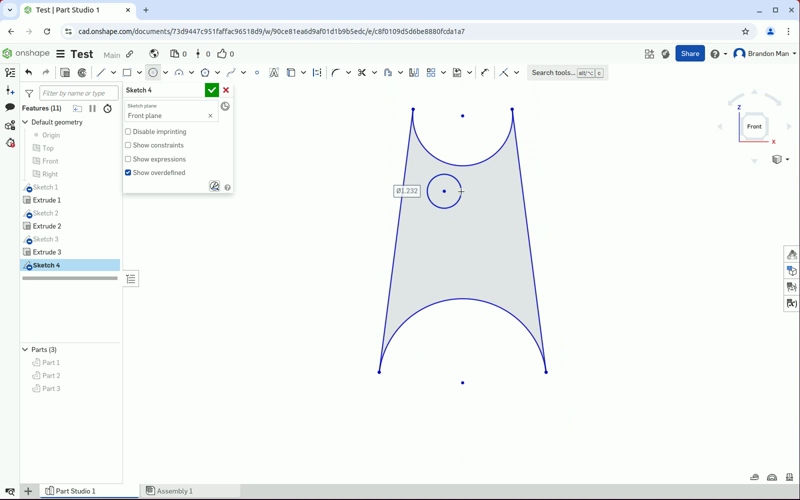
scroll(-6)
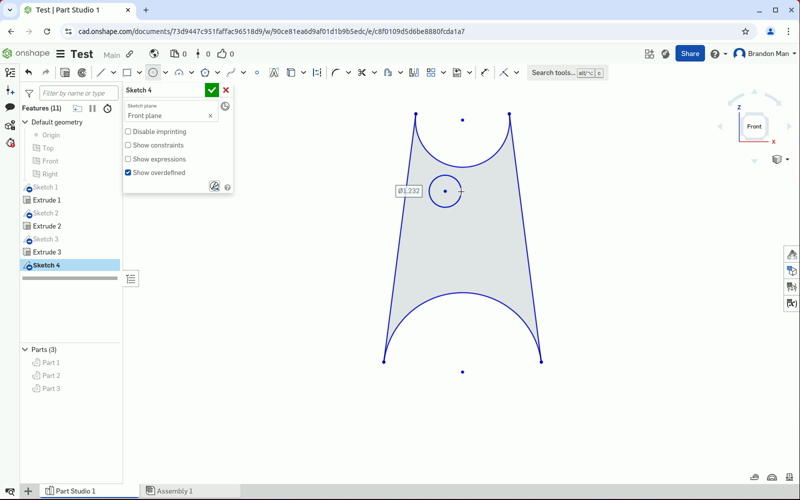
scroll(-6)
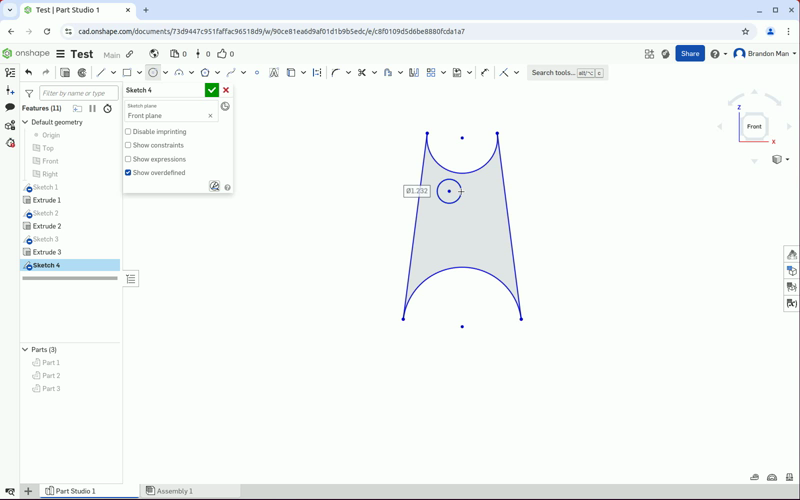
scroll(-6)
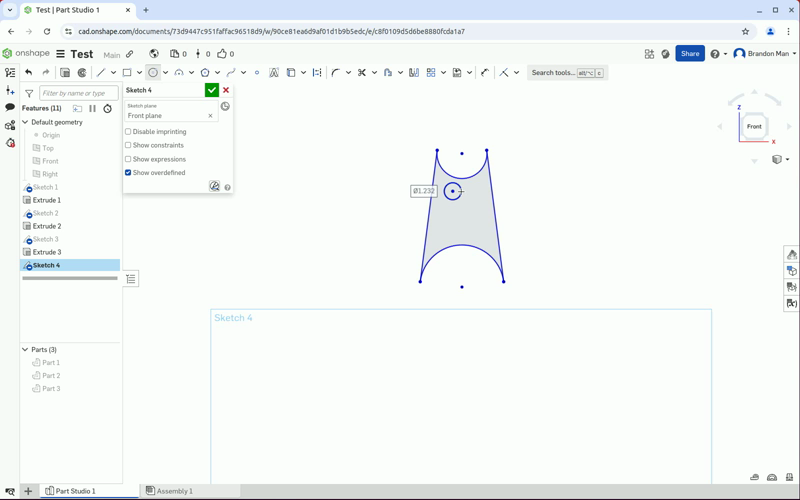
scroll(-6)
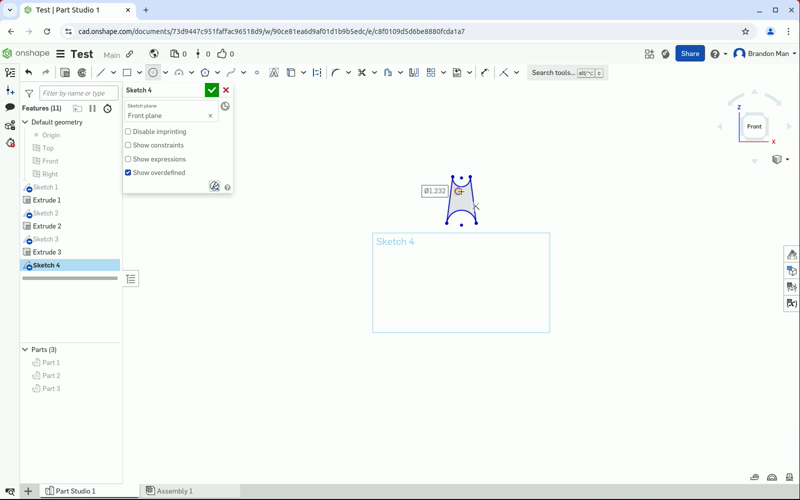
key(esc)
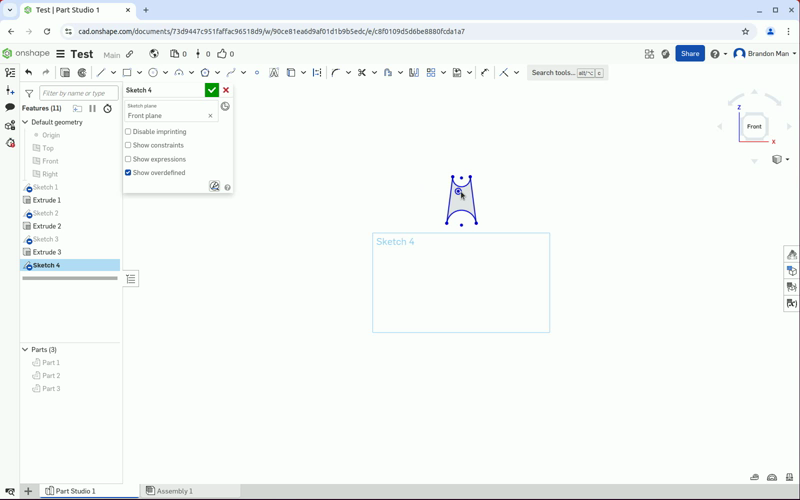
mouse_move(453, 204)
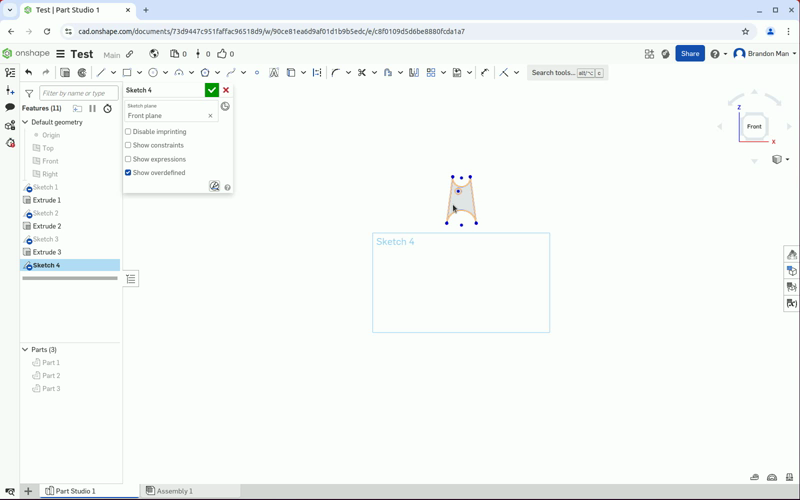
scroll(6)
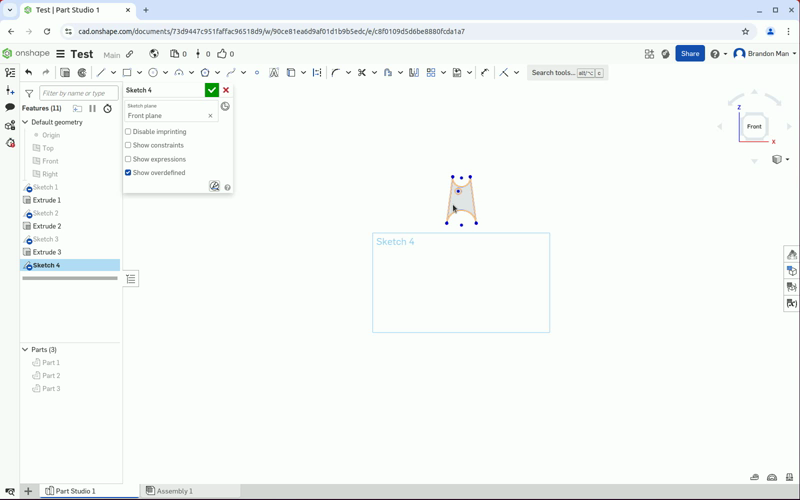
scroll(6)
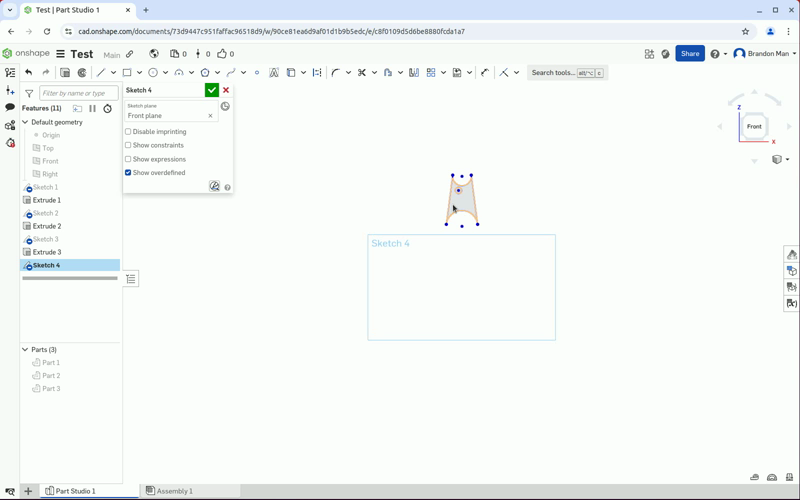
scroll(6)
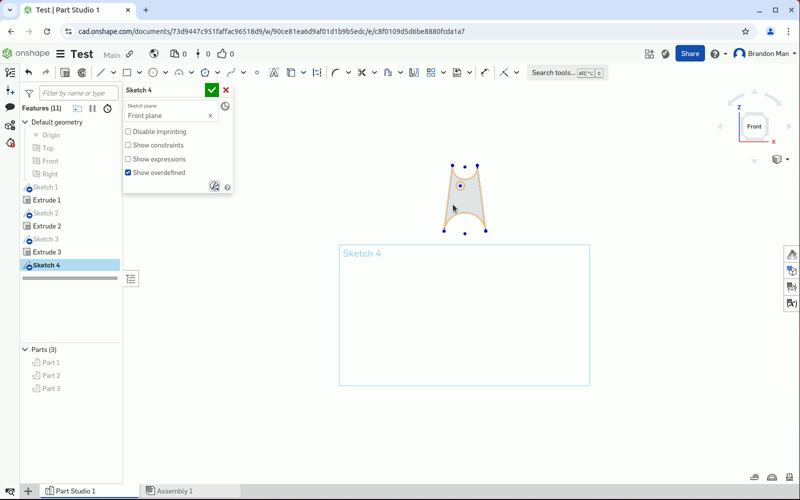
scroll(6)
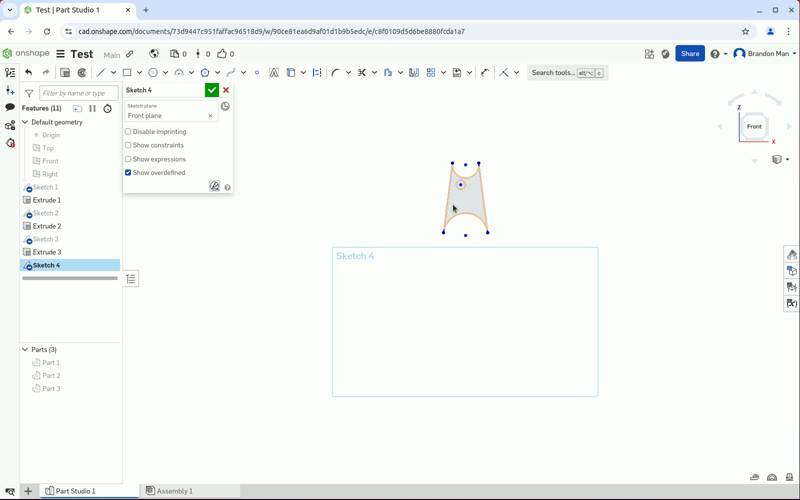
scroll(6)
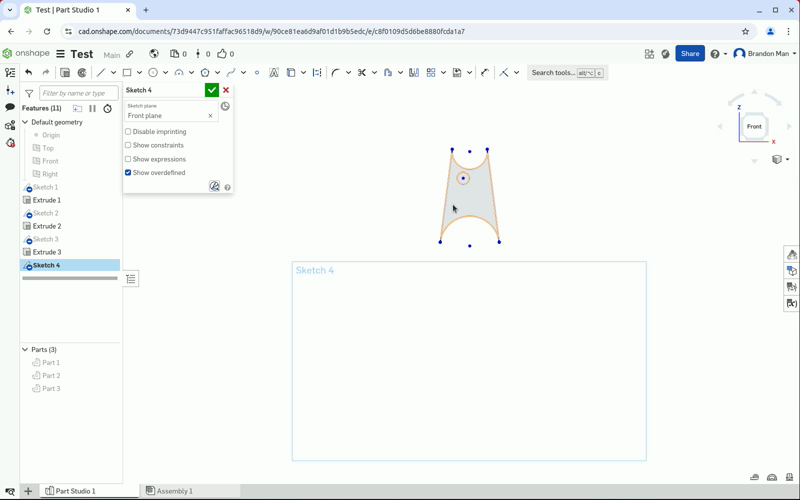
scroll(6)
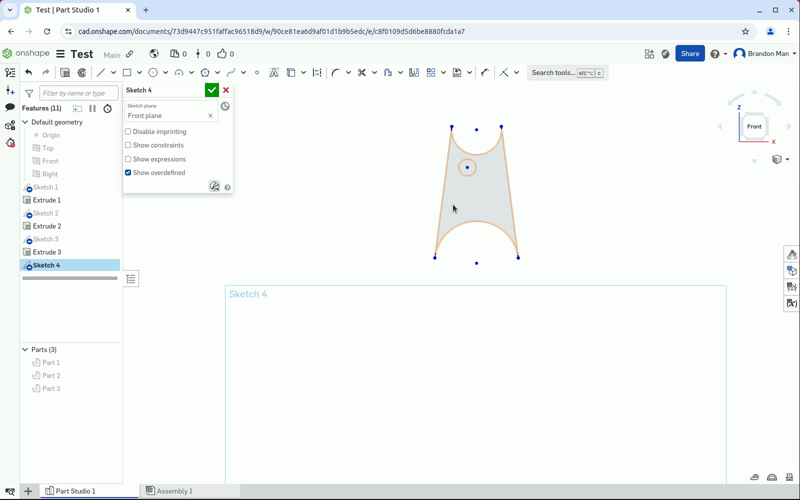
scroll(6)
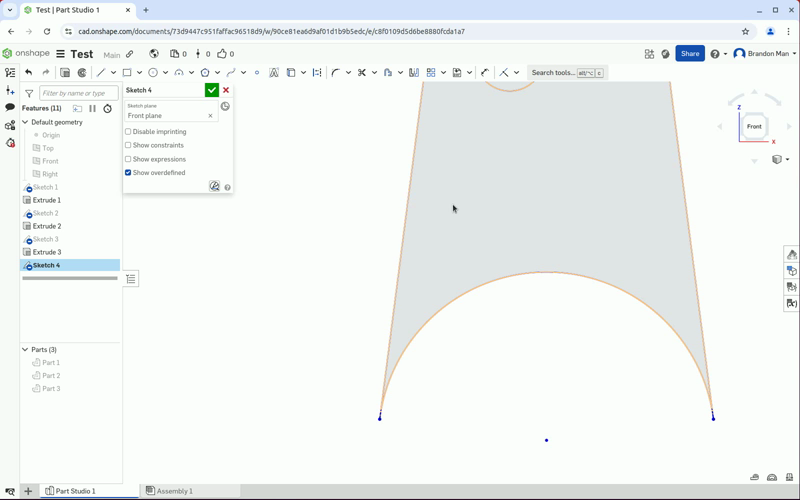
click(453, 204)
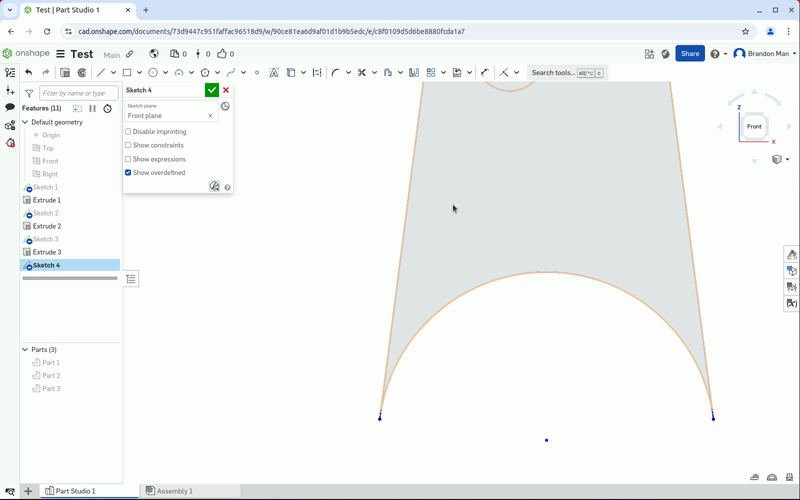
scroll(-6)
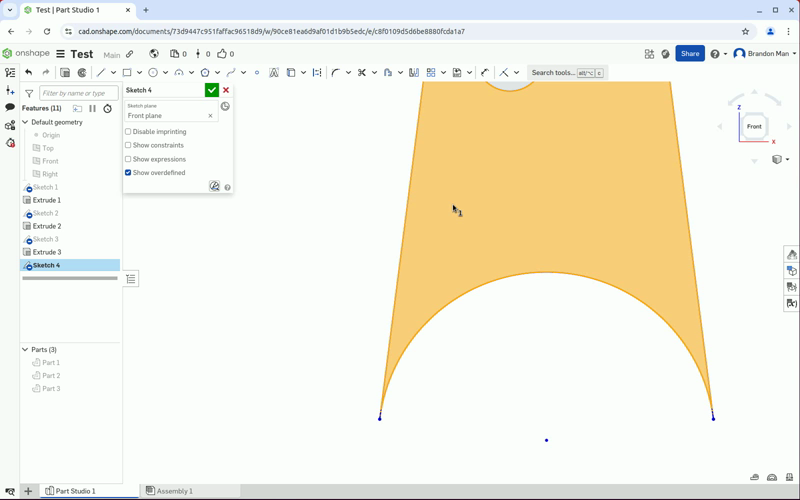
scroll(-6)
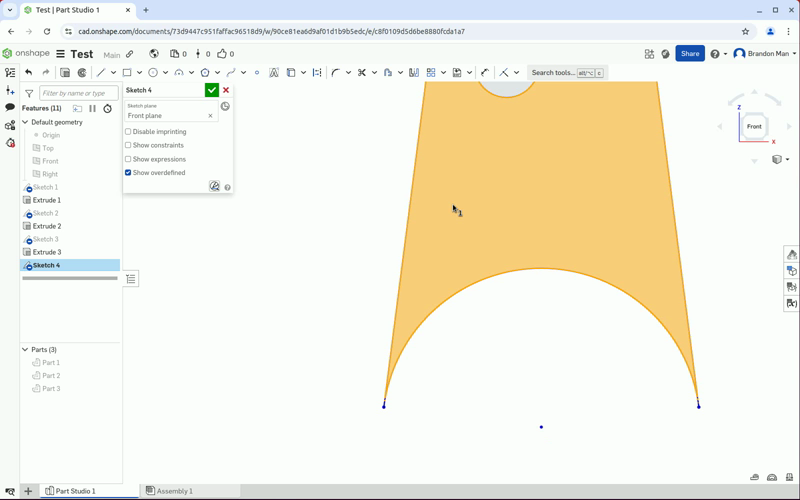
scroll(-6)
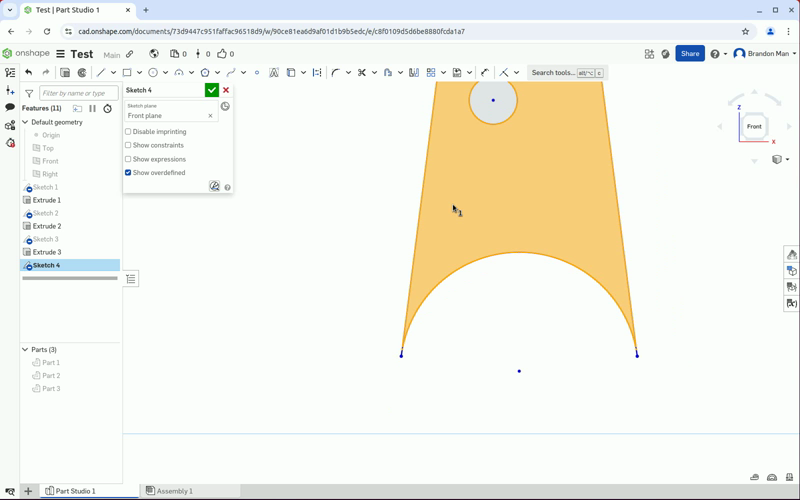
scroll(-6)
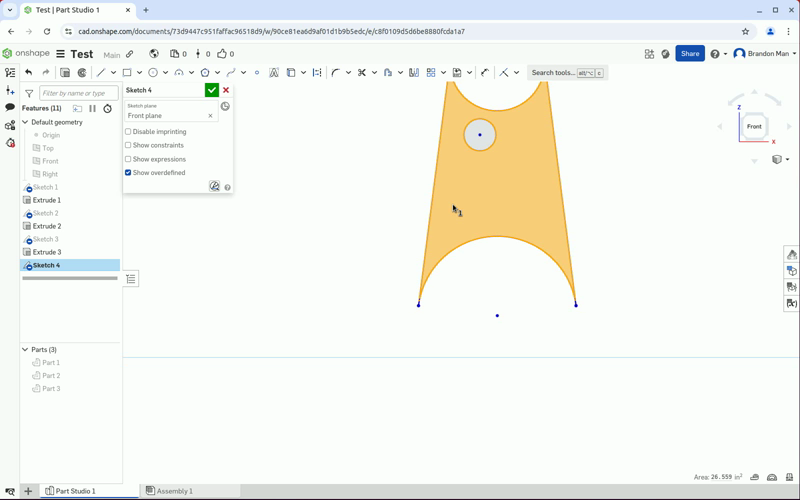
scroll(-6)
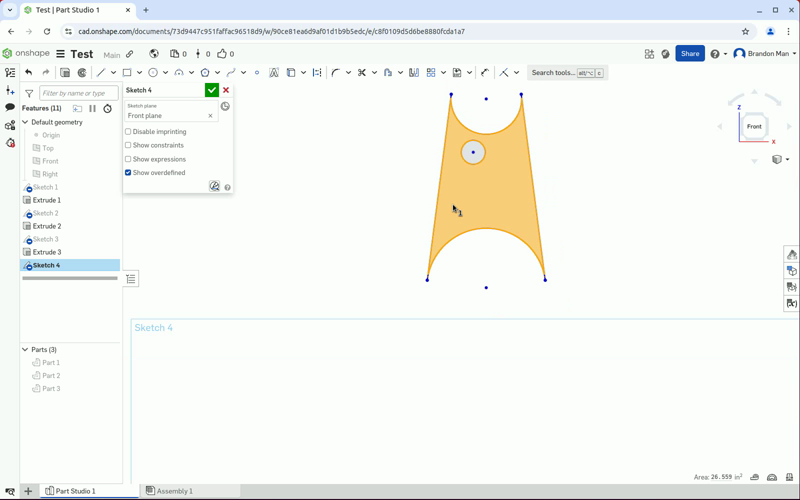
scroll(-6)
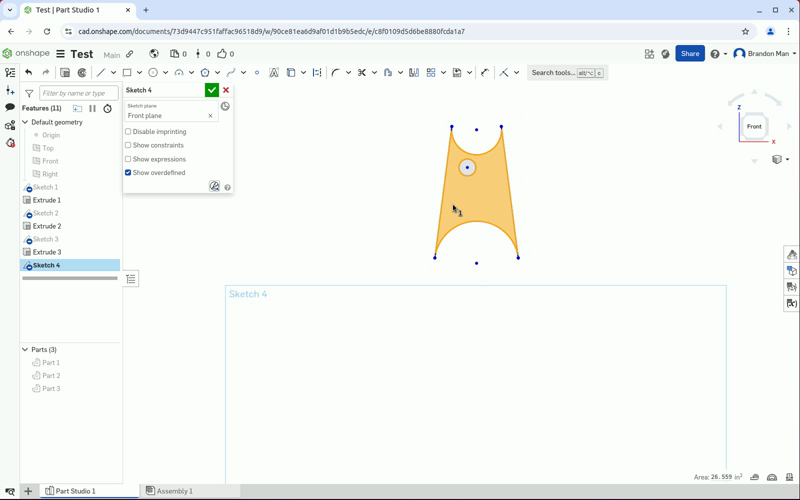
scroll(-6)
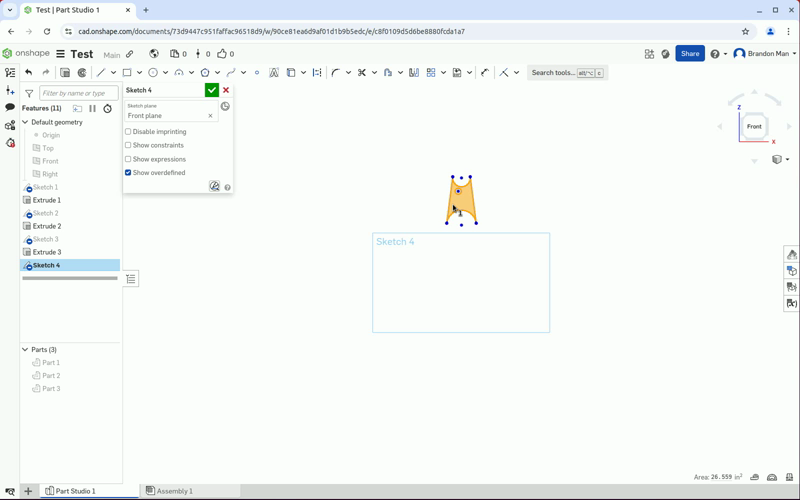
mouse_move(73, 352)
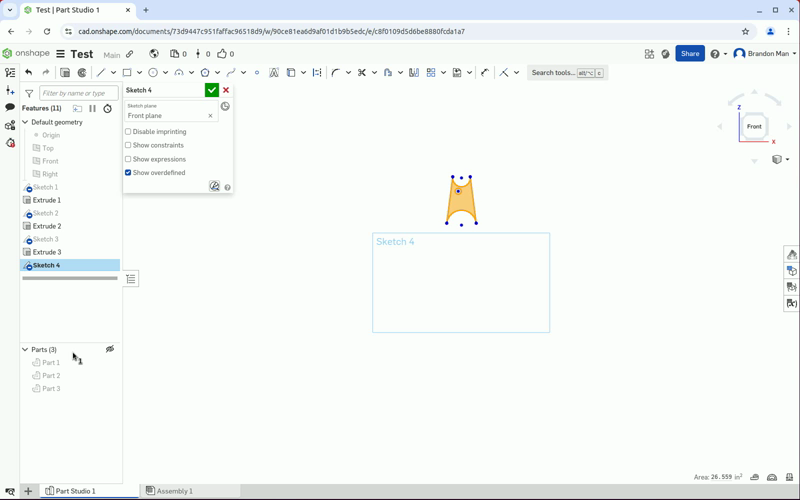
key(shift+y)
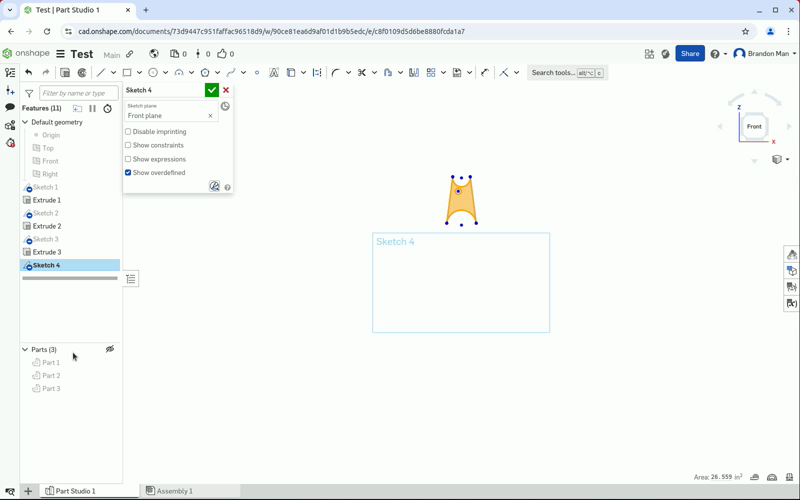
key(shift+e)
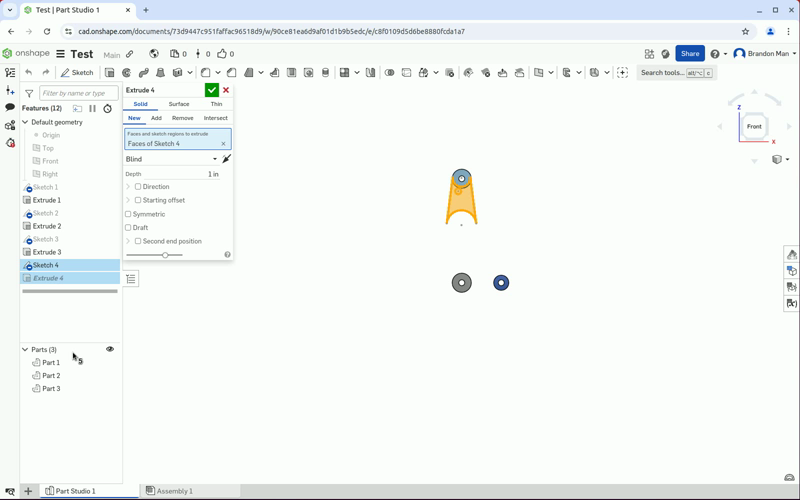
mouse_move(143, 106)
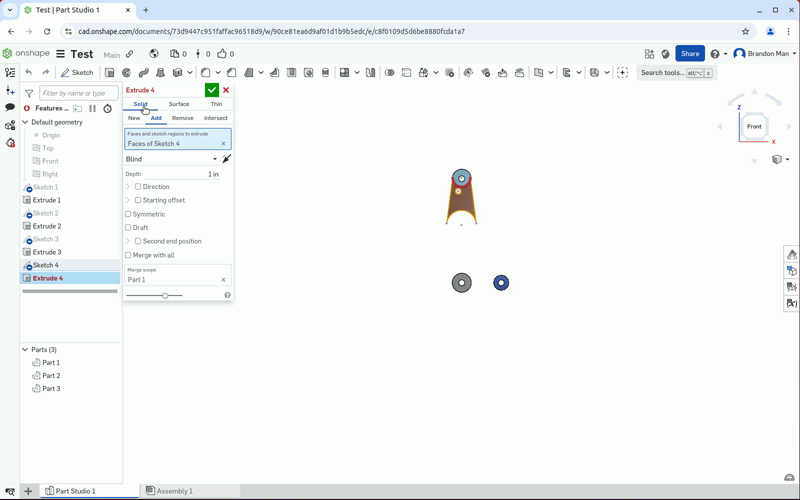
click(143, 106)
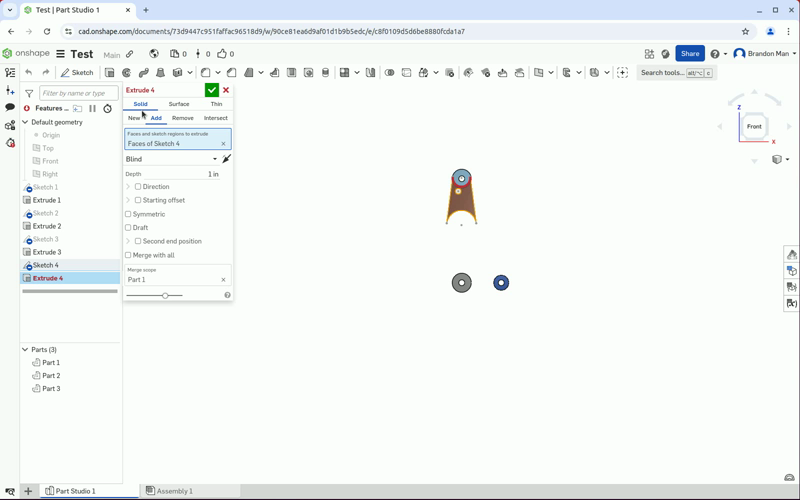
mouse_move(137, 120)
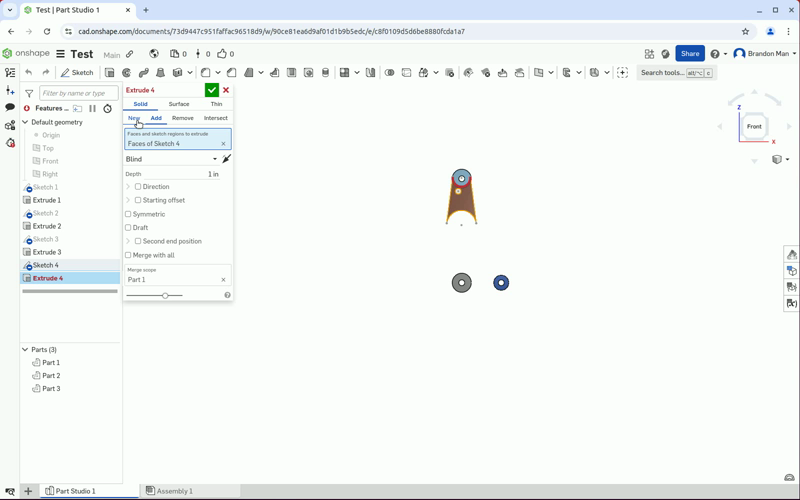
click(137, 120)
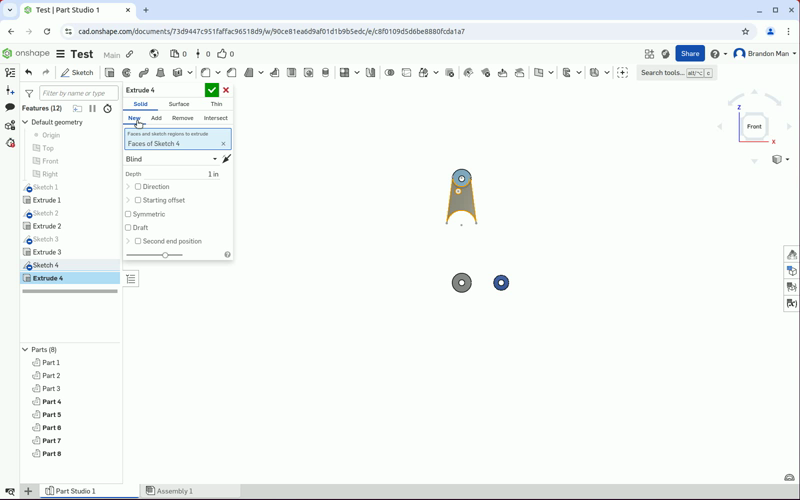
key(tab, 4)
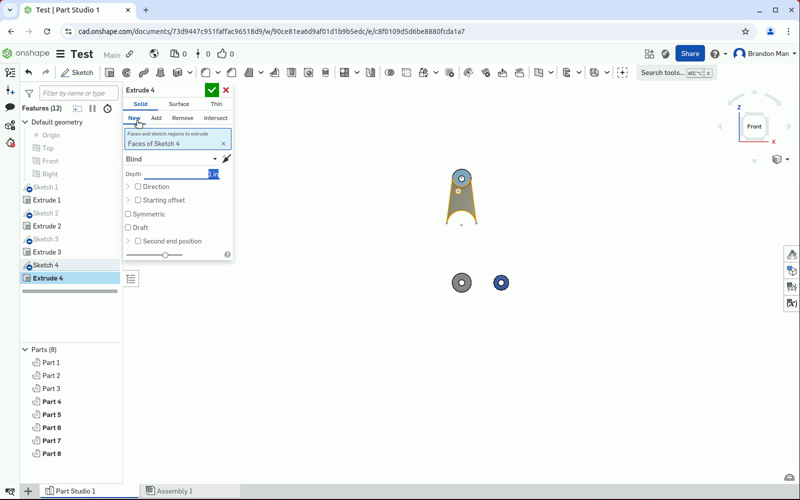
text(0.481)
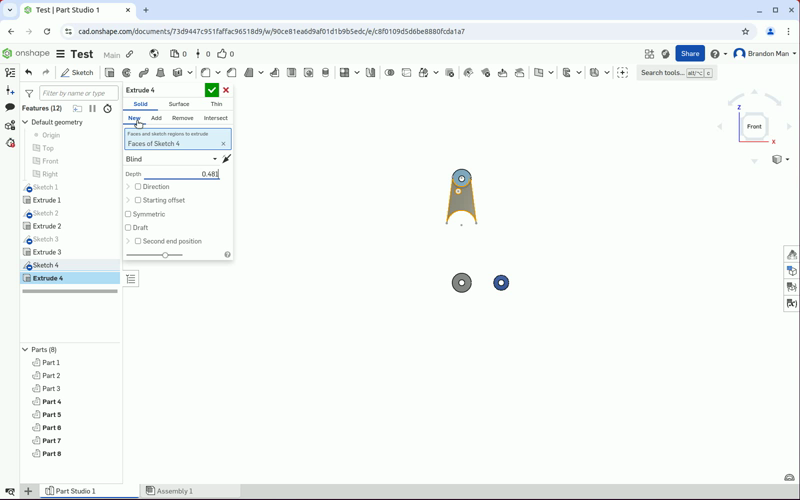
key(enter)
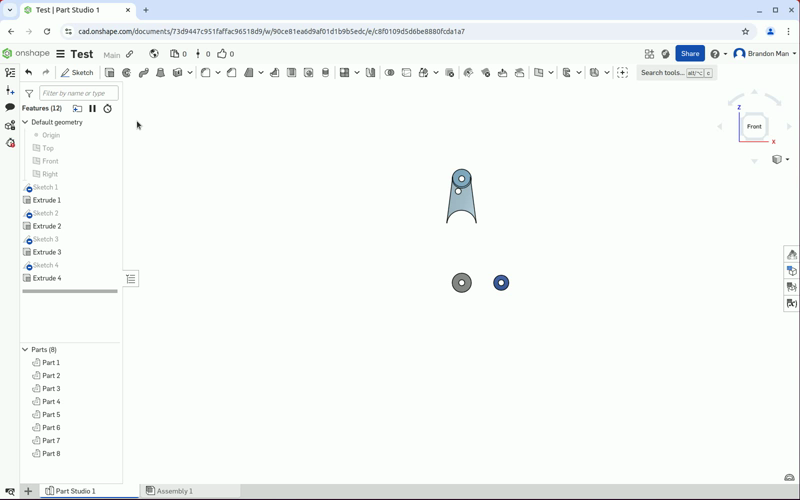
key(shift+h)
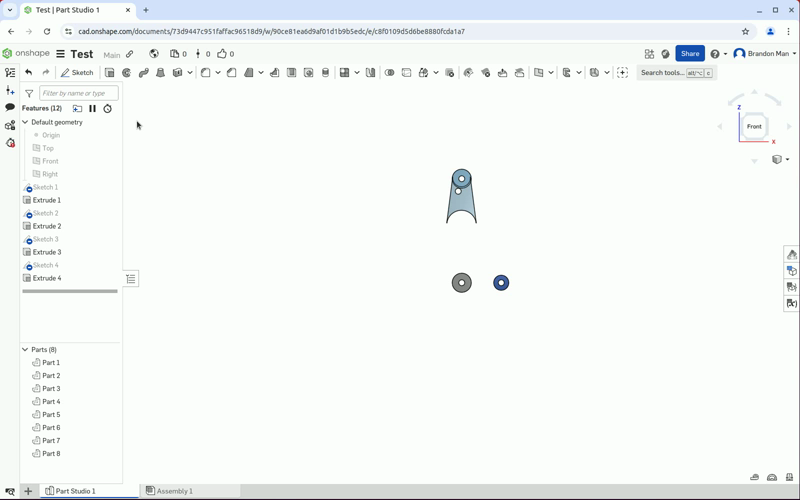
key(shift+h)
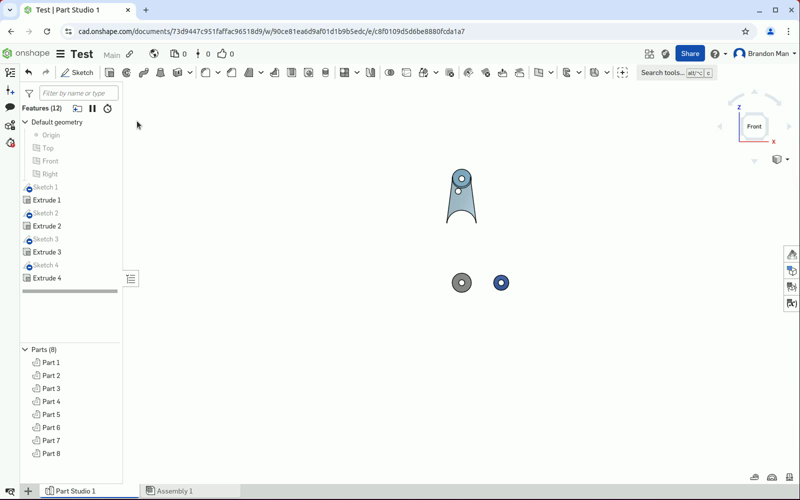
mouse_move(73, 189)
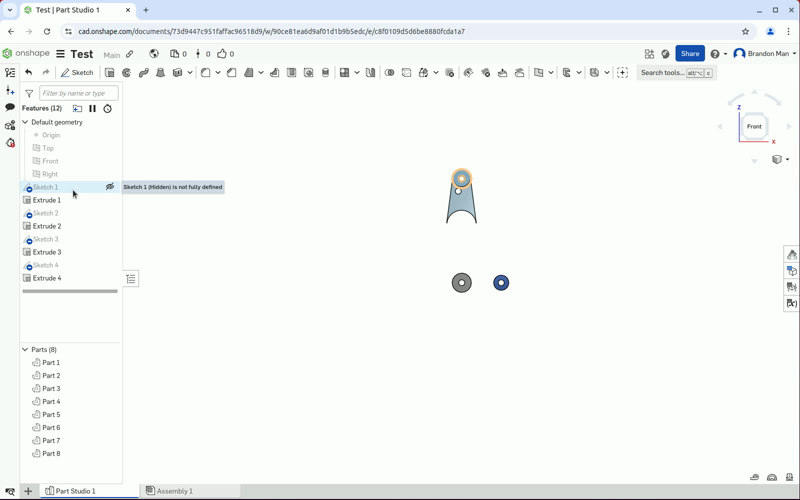
click(73, 189)
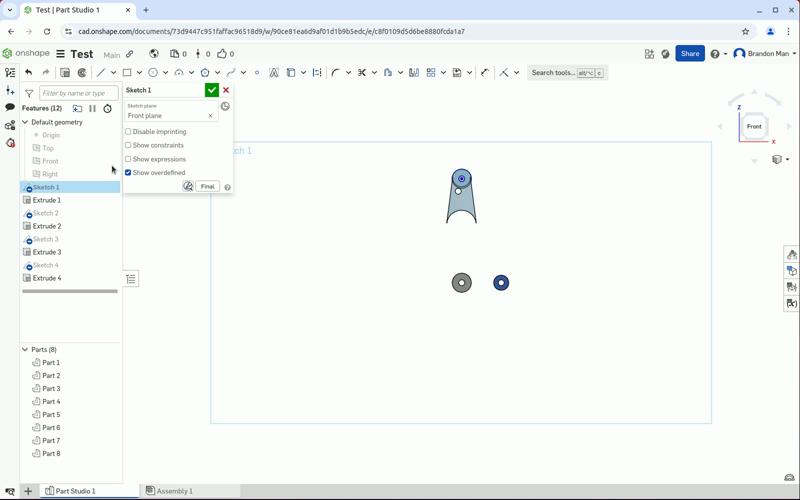
mouse_move(229, 92)
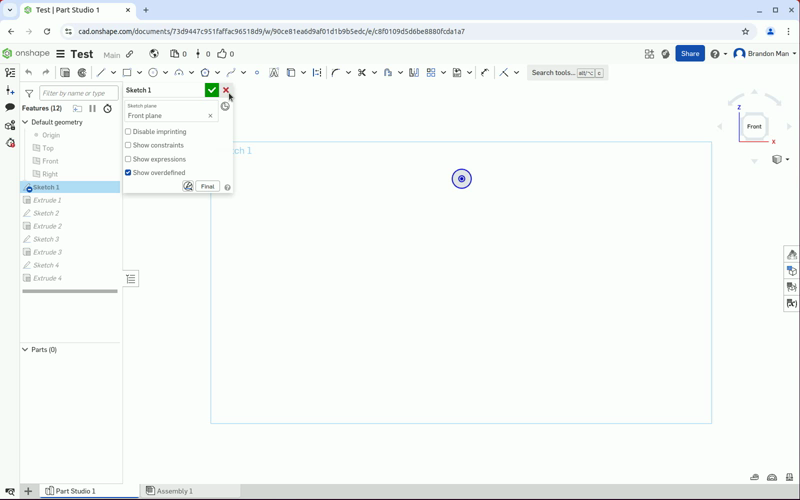
click(229, 92)
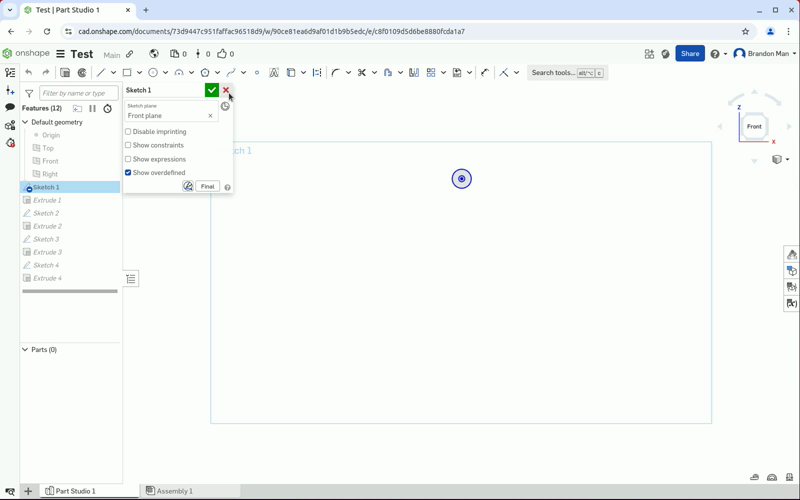
key(shift+s)
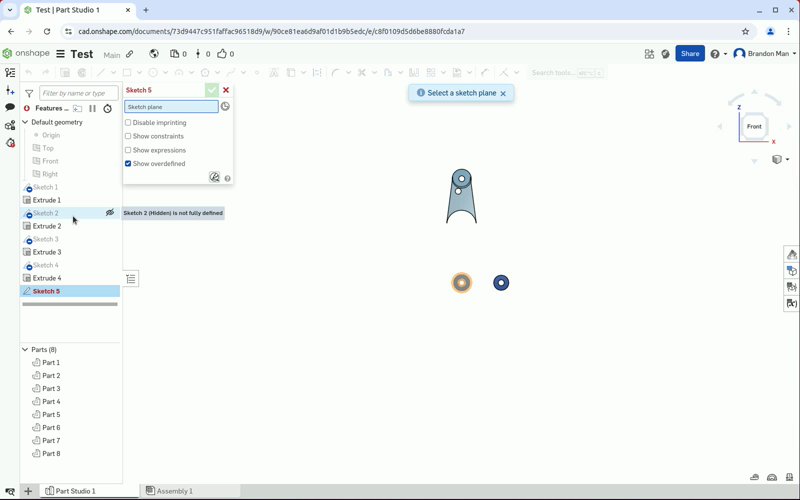
scroll(3)
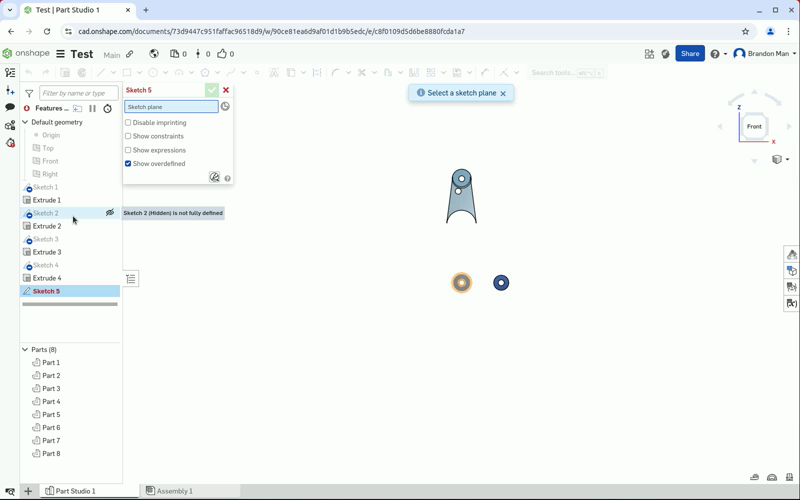
mouse_move(73, 163)
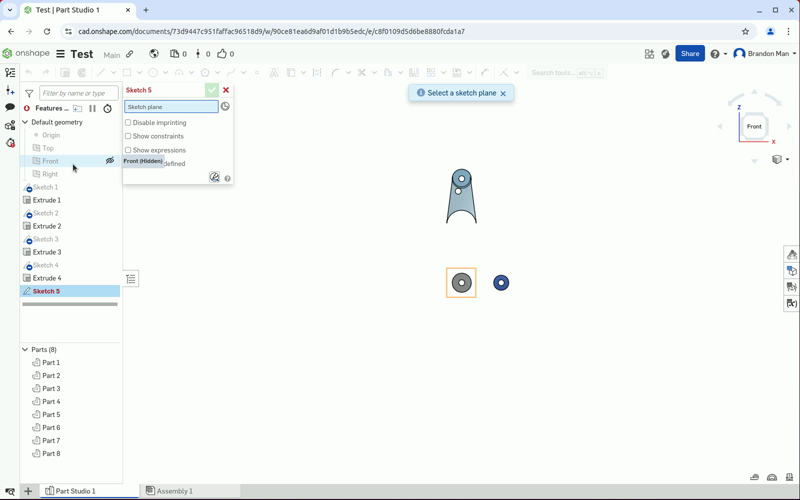
click(73, 163)
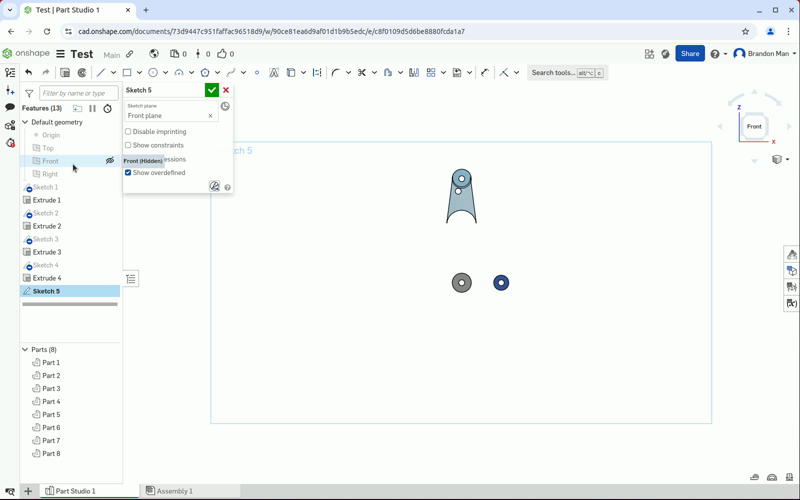
mouse_move(73, 352)
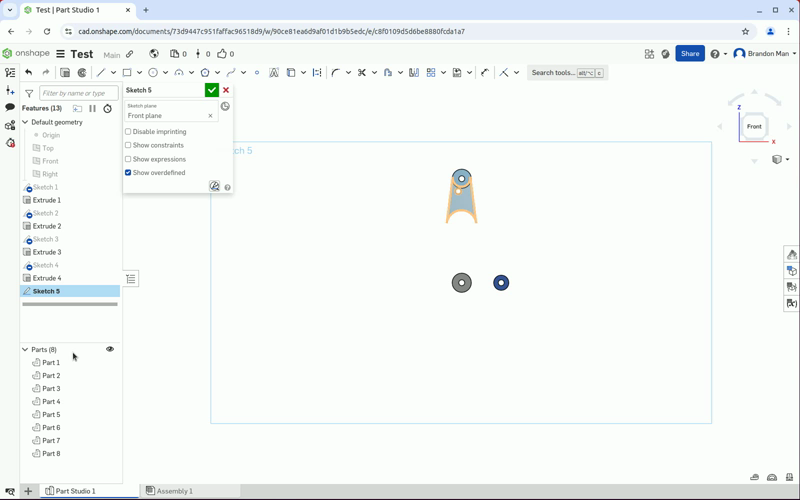
key(y)
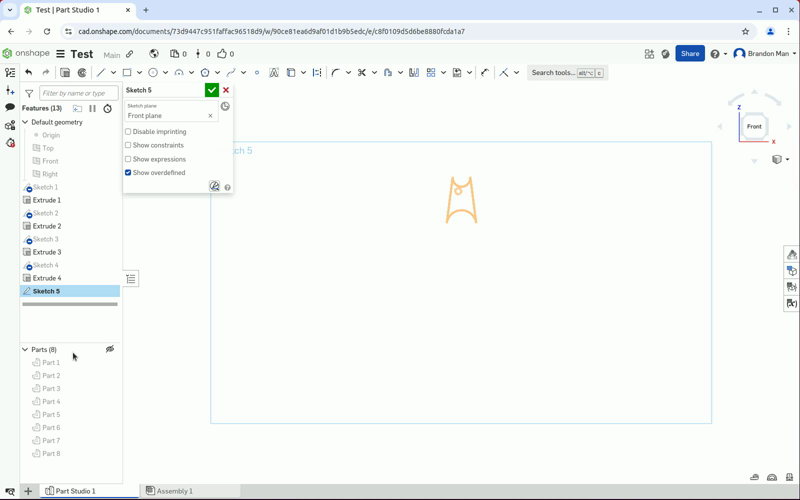
key(c)
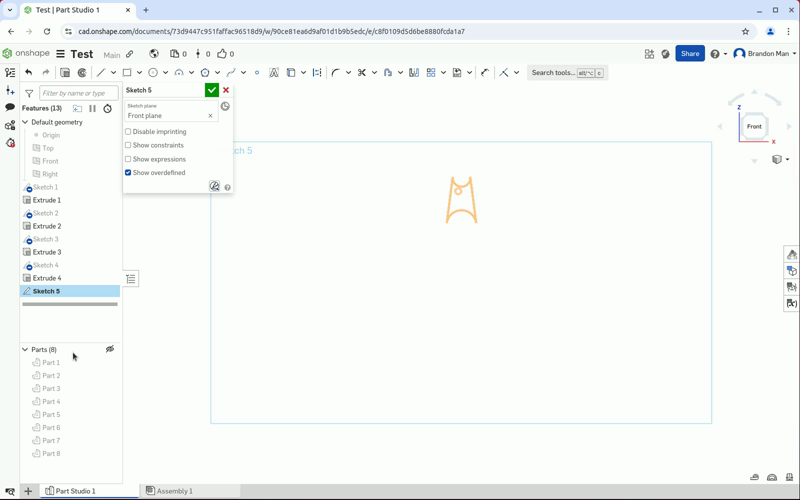
key_down(shift)
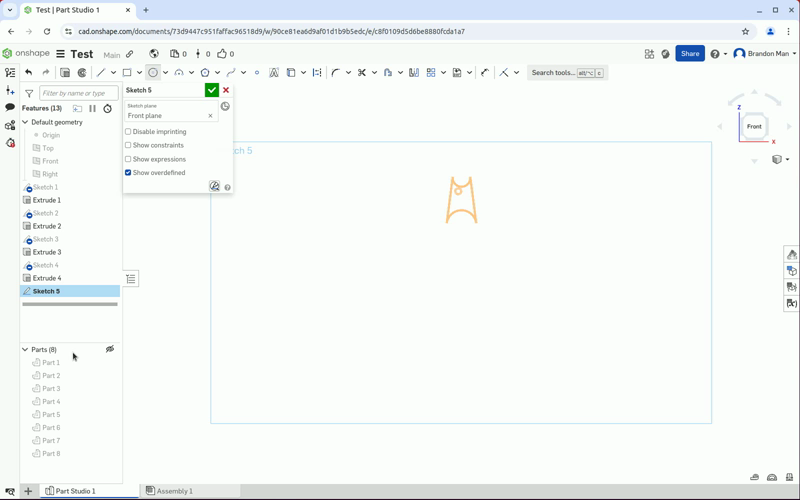
mouse_move(461, 225)
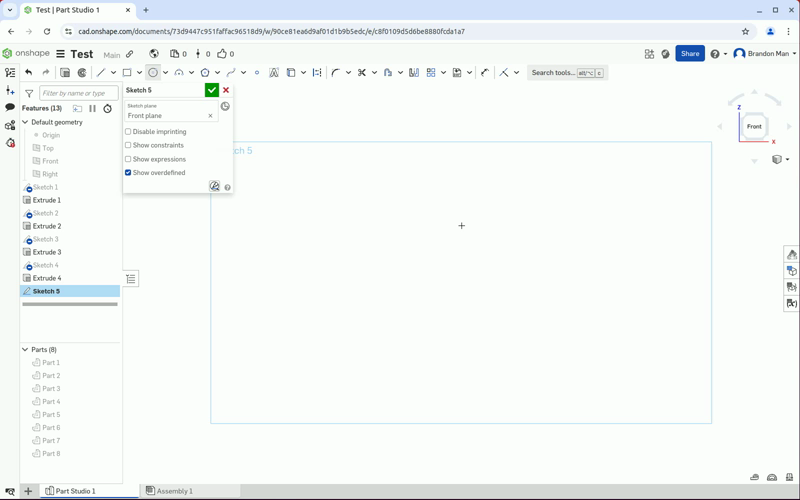
click(461, 225)
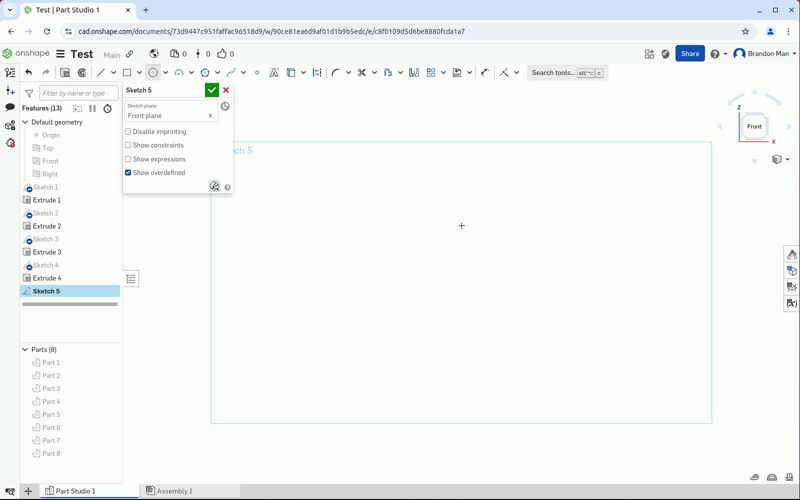
key_up(shift)
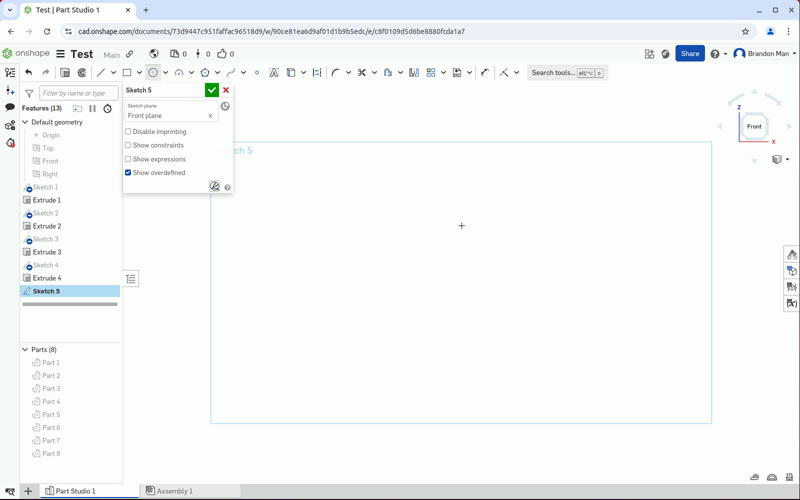
mouse_move(477, 225)
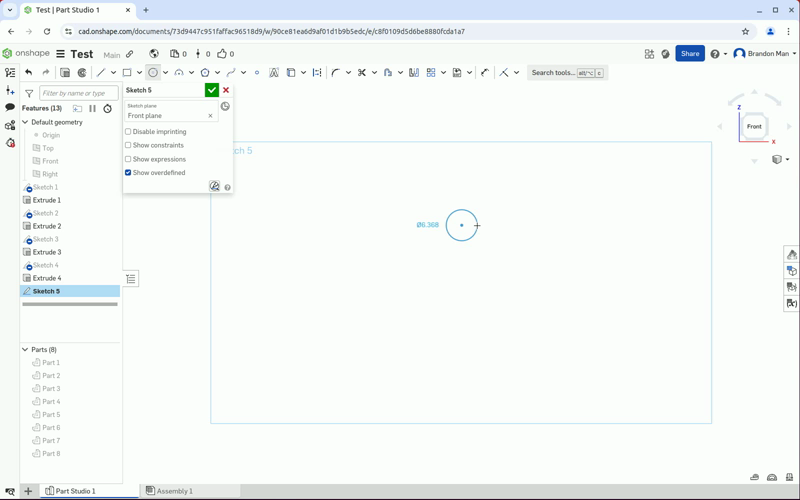
click(477, 225)
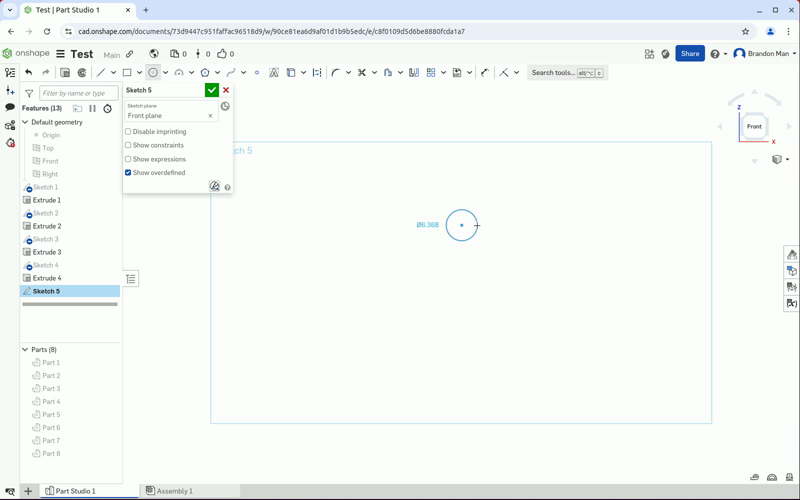
key(esc)
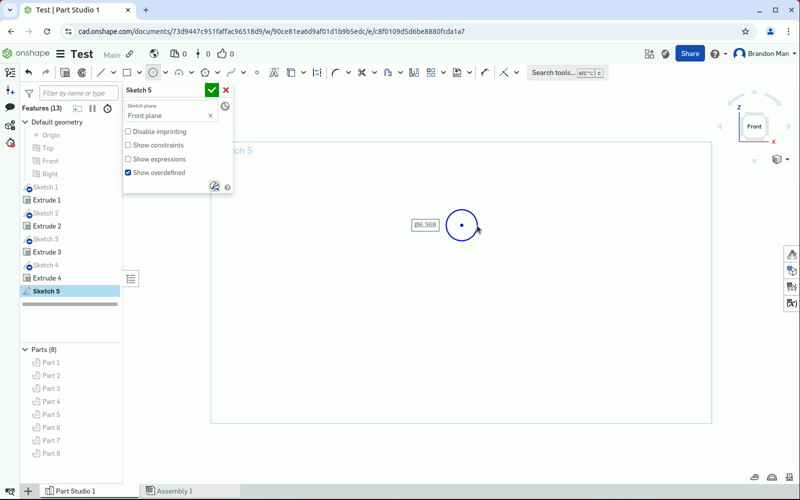
key(c)
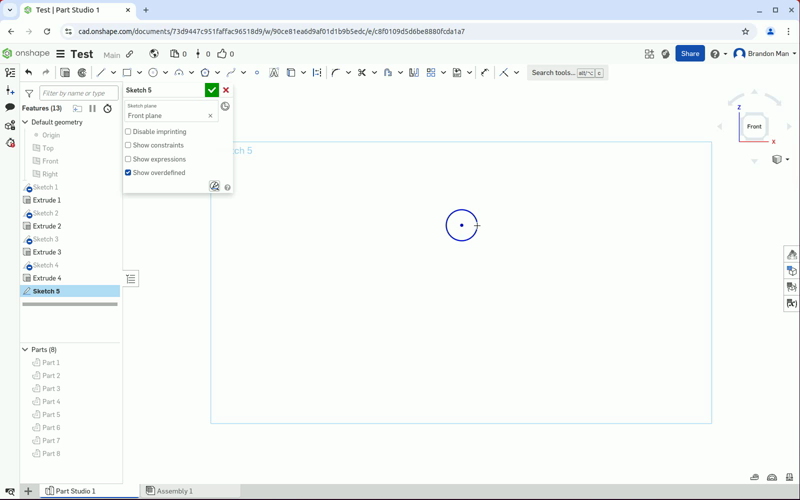
key_down(shift)
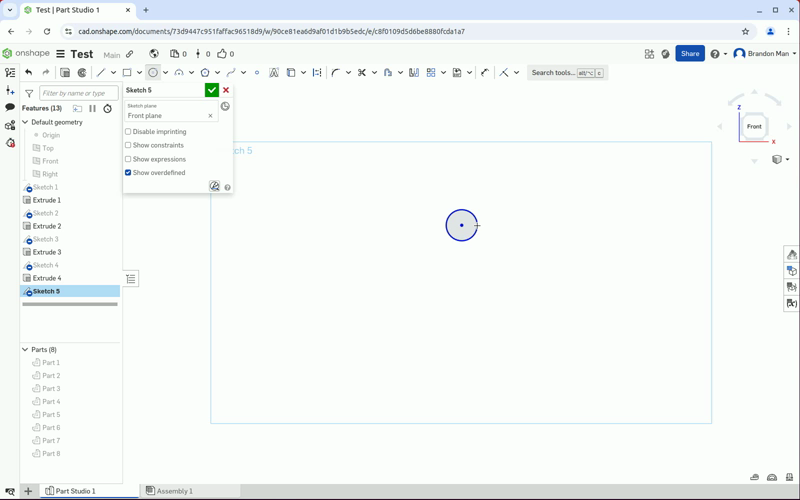
mouse_move(461, 225)
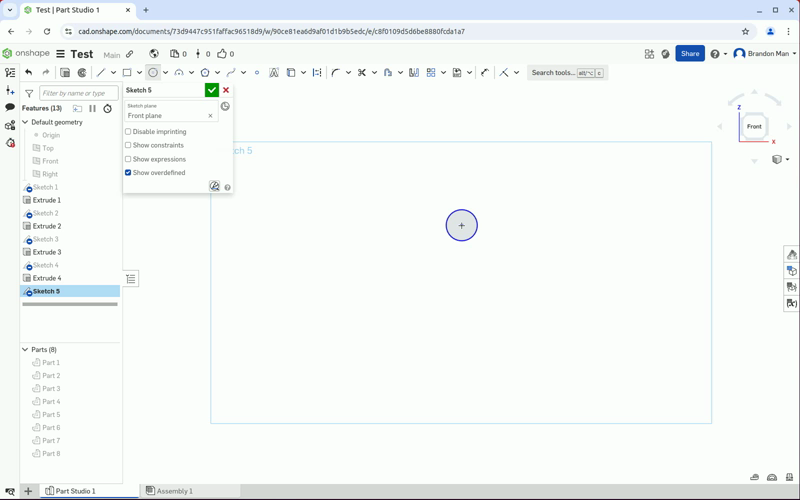
click(461, 225)
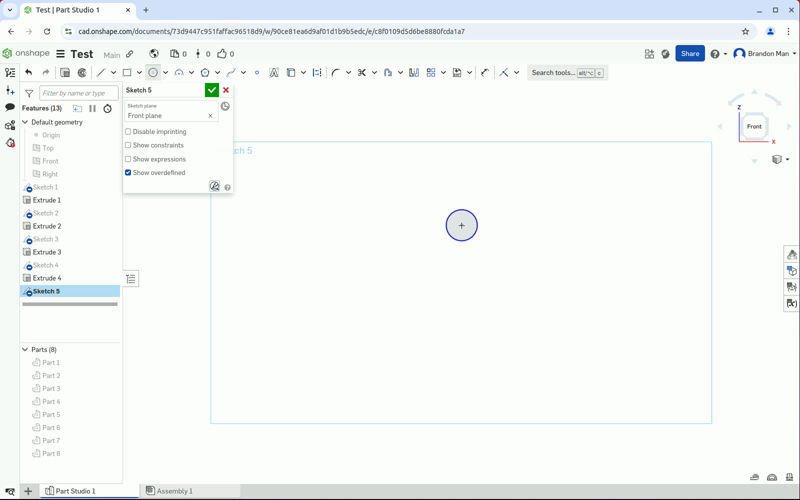
key_up(shift)
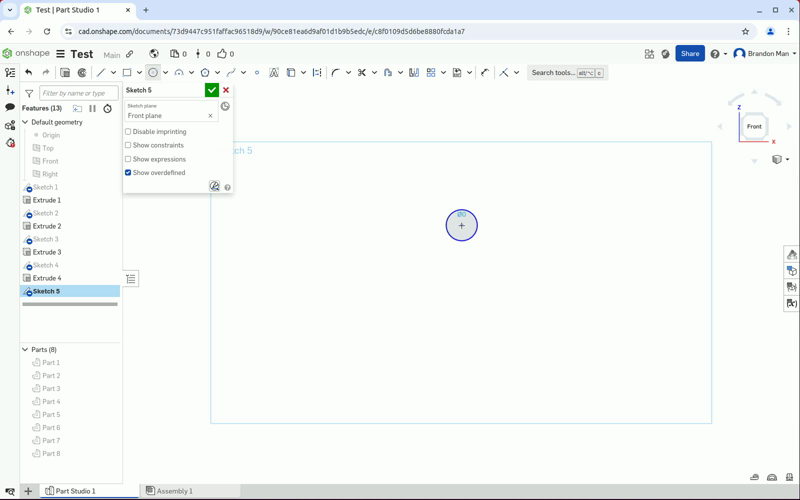
mouse_move(465, 225)
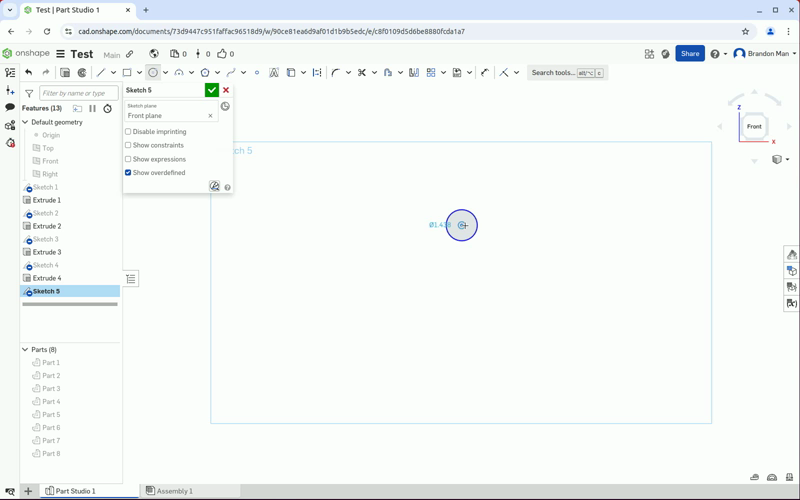
scroll(6)
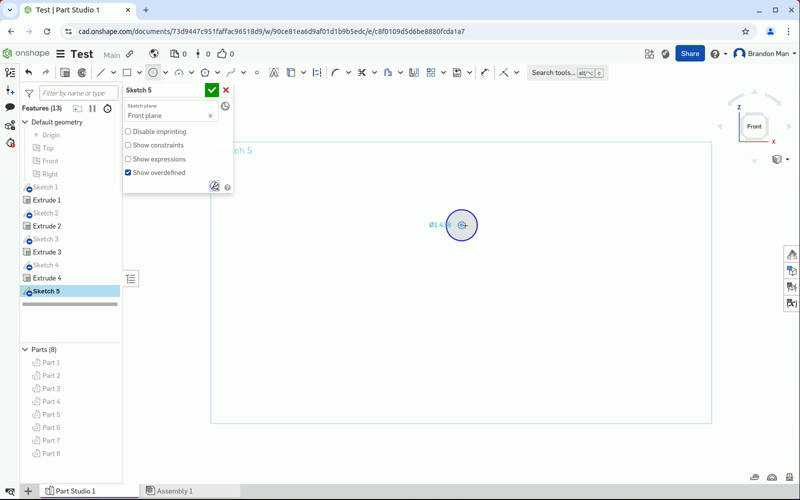
scroll(6)
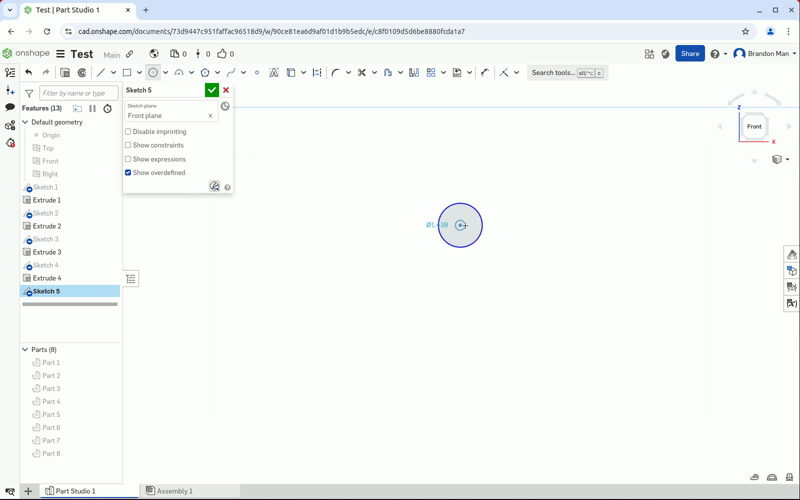
scroll(6)
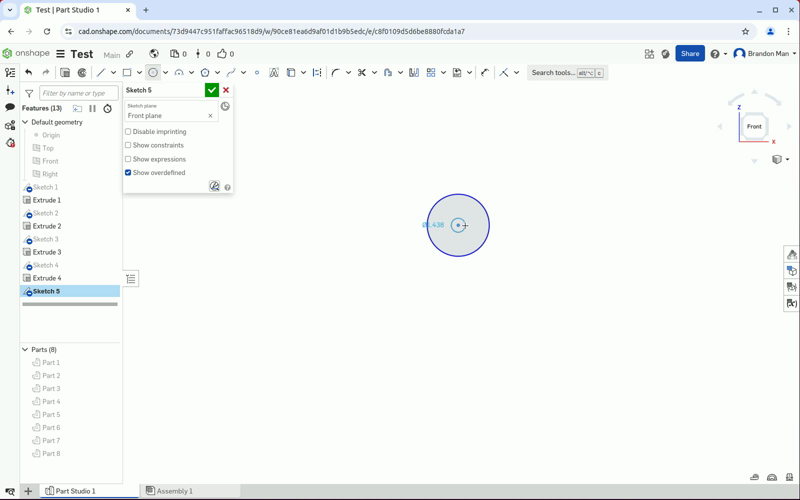
scroll(6)
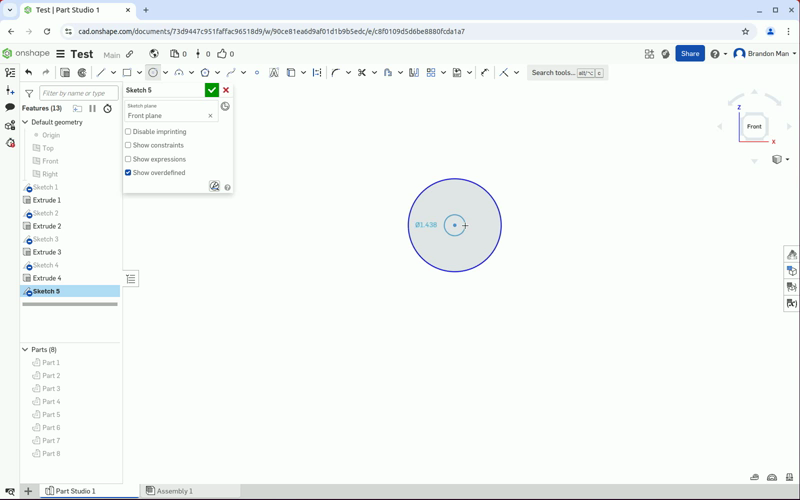
scroll(6)
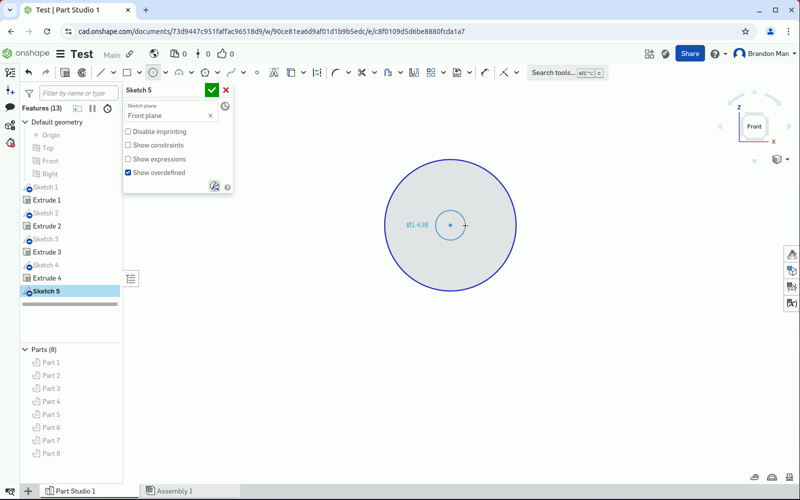
scroll(6)
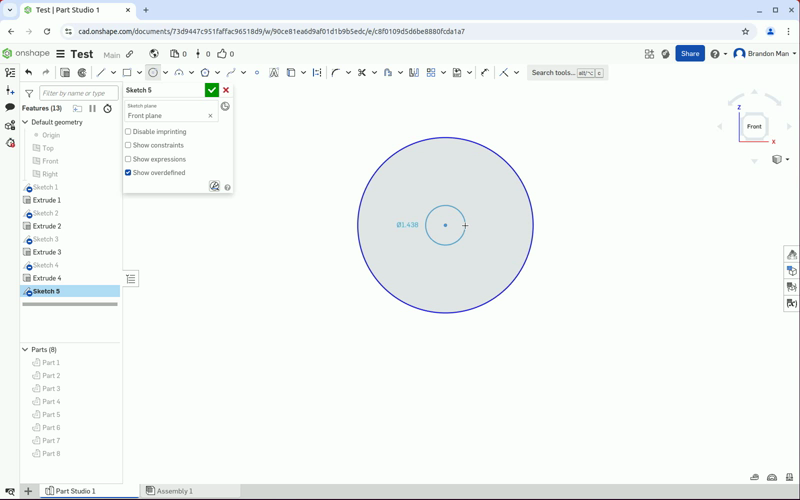
scroll(6)
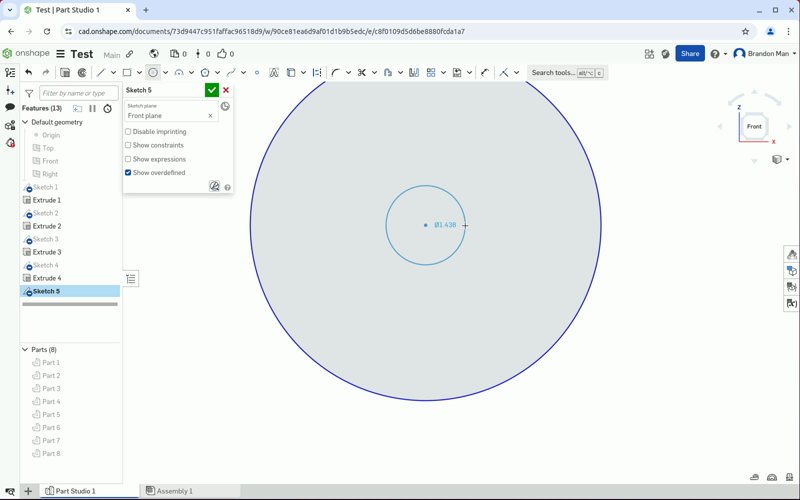
click(465, 225)
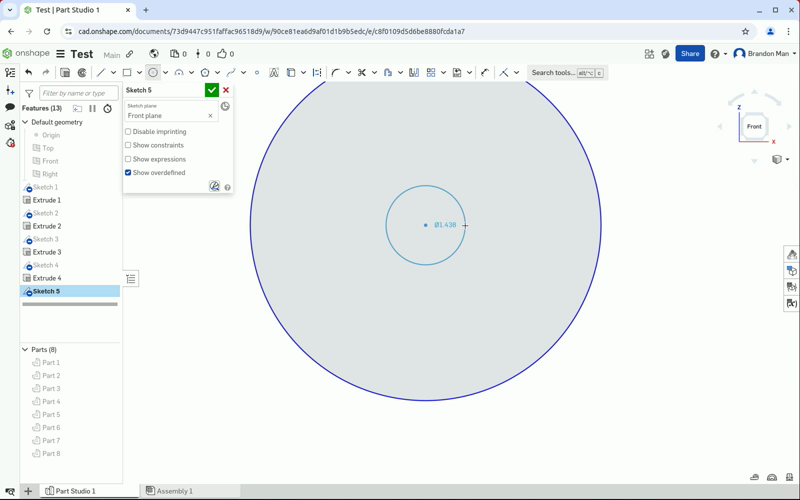
scroll(-6)
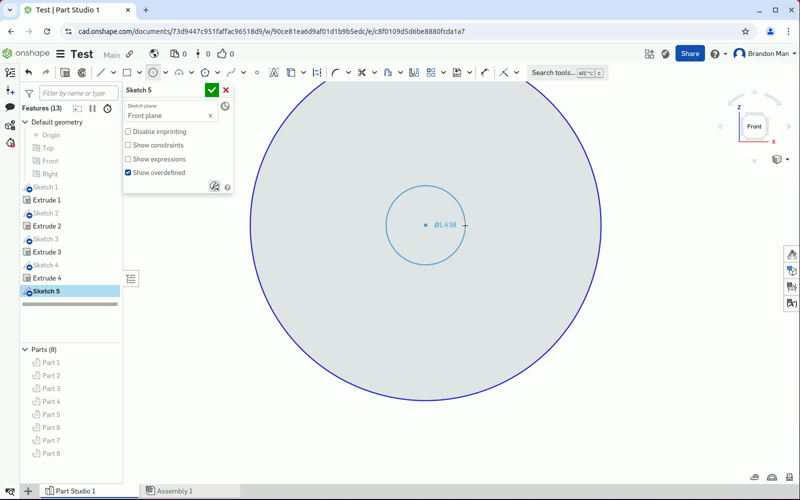
scroll(-6)
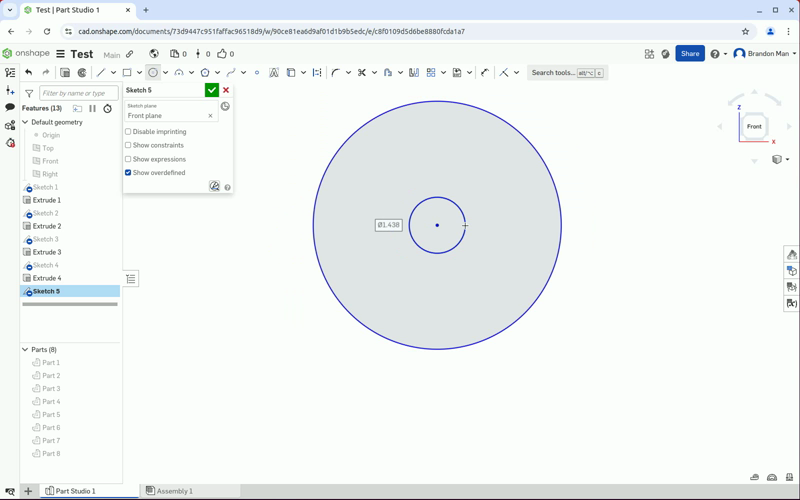
scroll(-6)
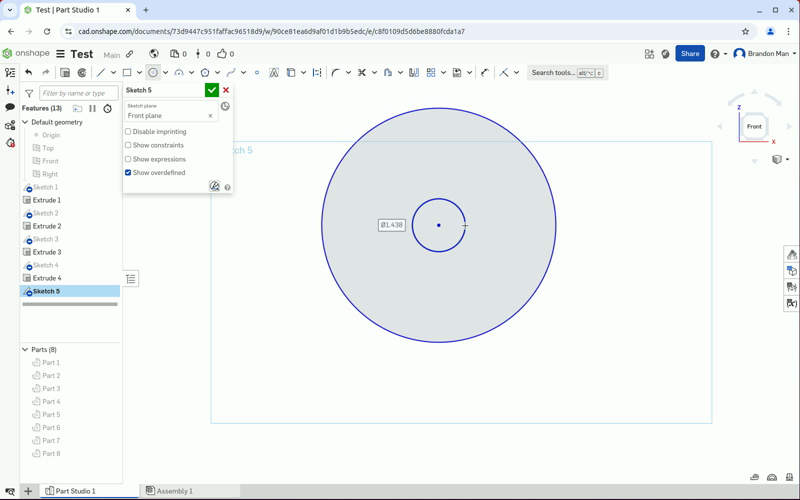
scroll(-6)
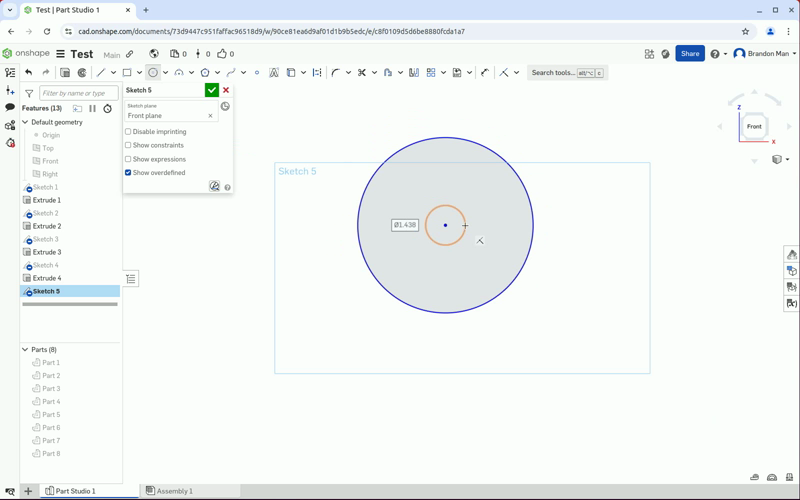
scroll(-6)
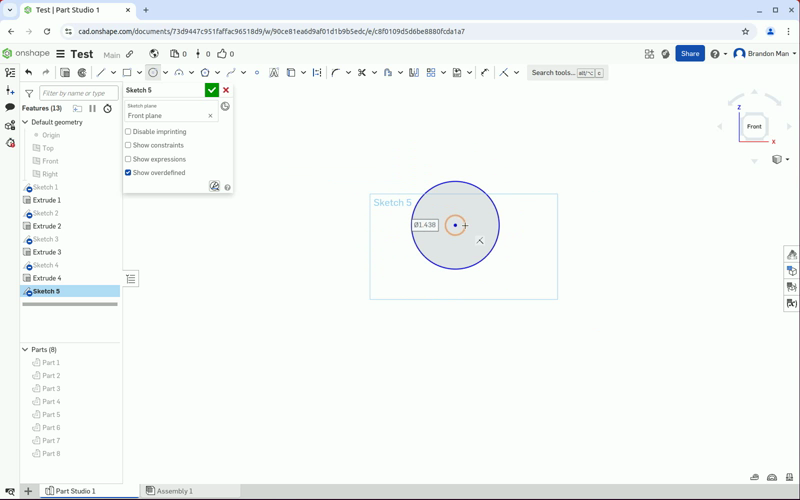
scroll(-6)
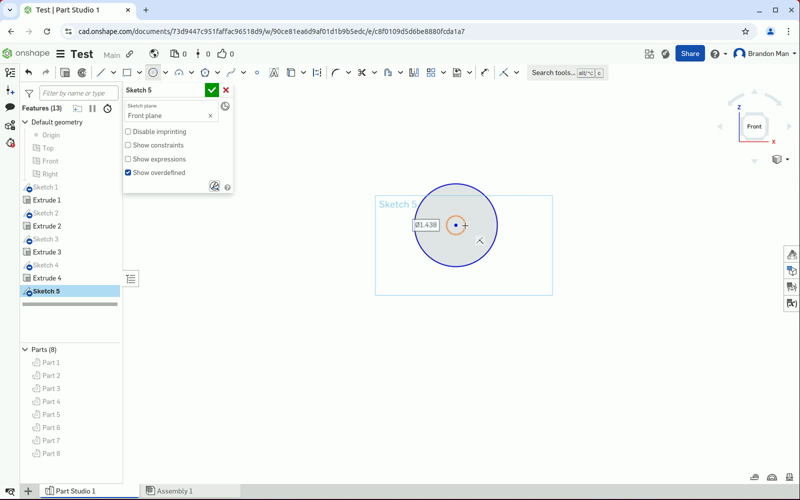
scroll(-6)
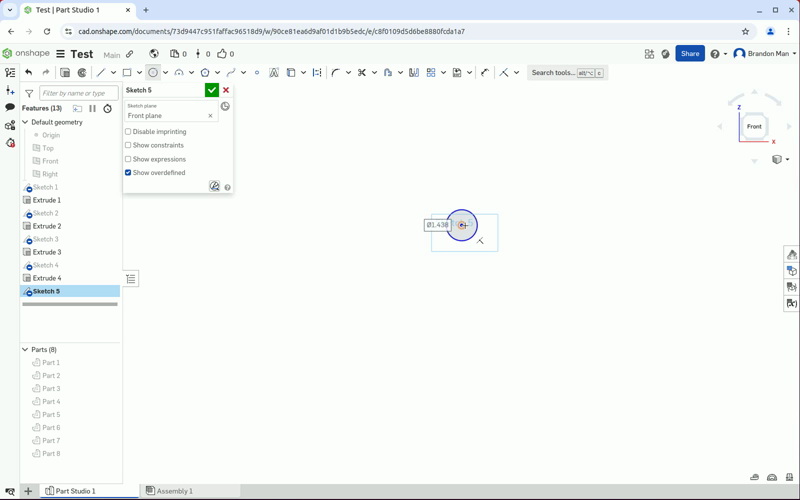
key(esc)
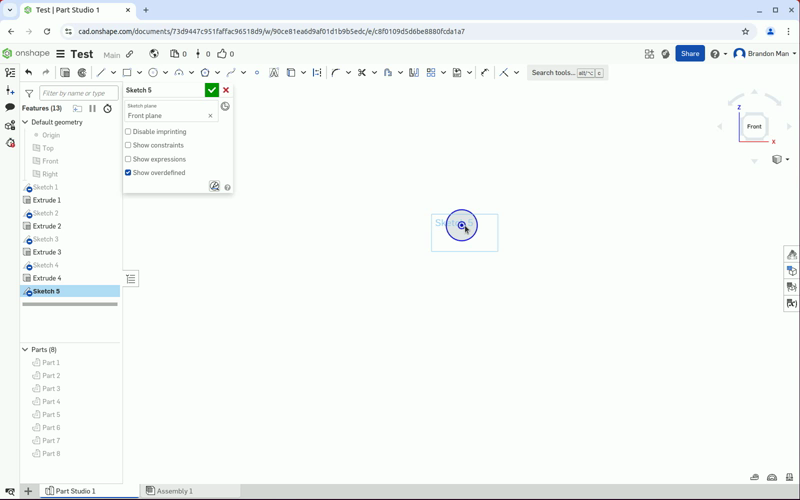
mouse_move(468, 214)
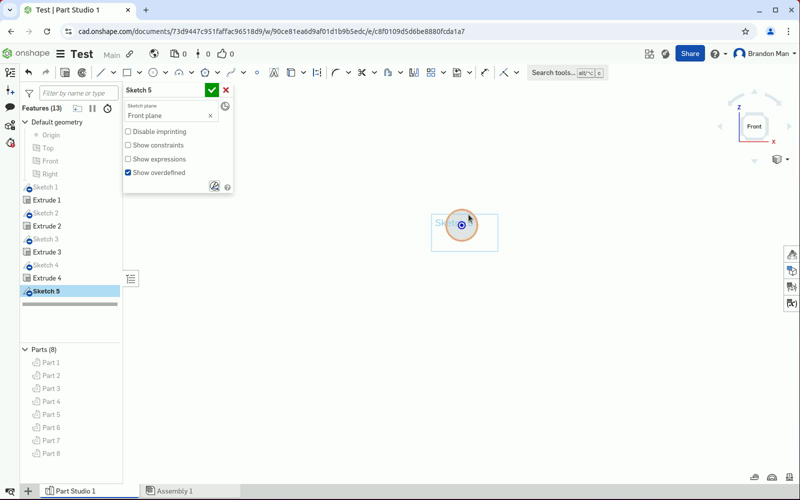
scroll(6)
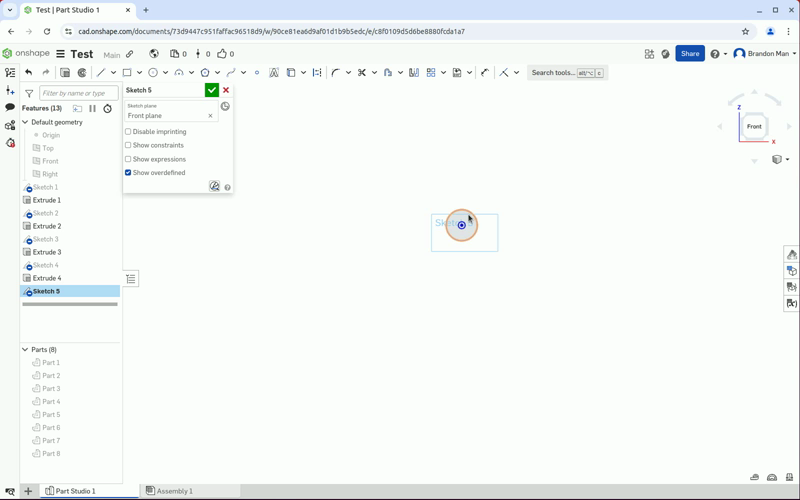
scroll(6)
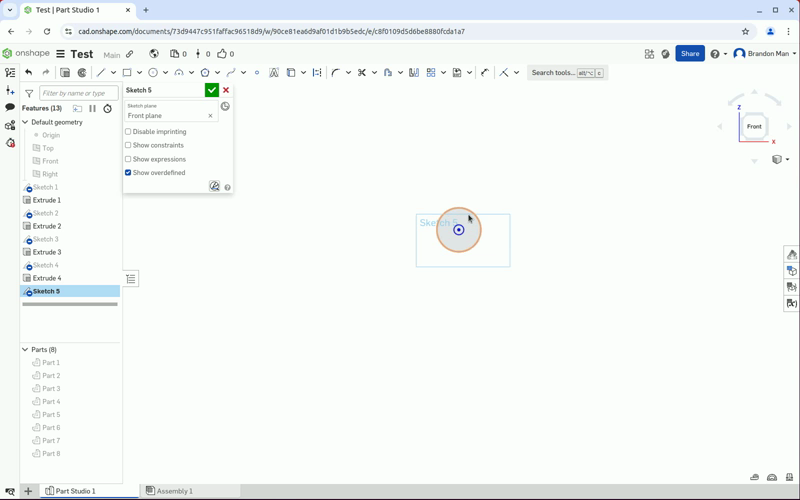
scroll(6)
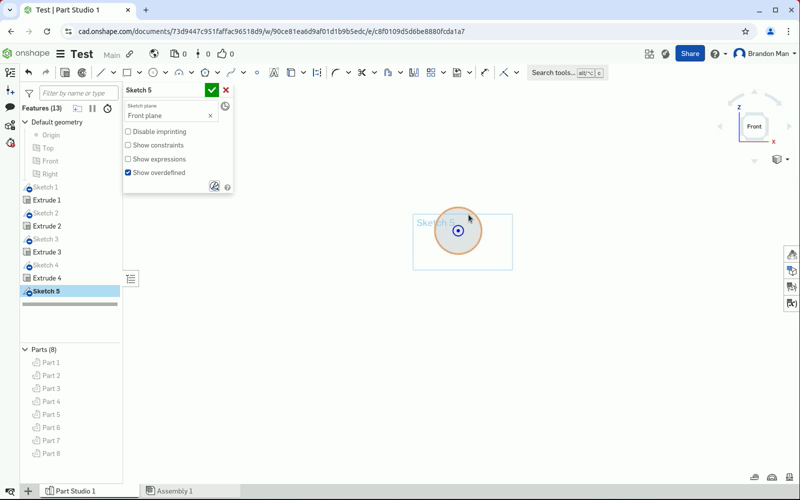
scroll(6)
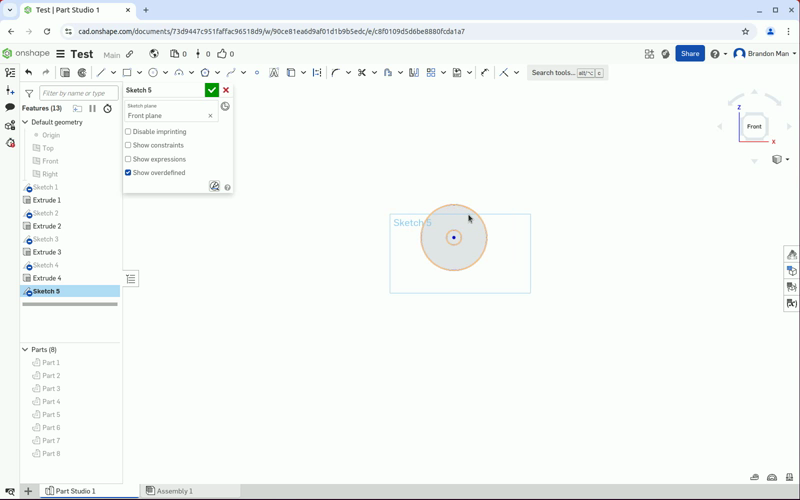
scroll(6)
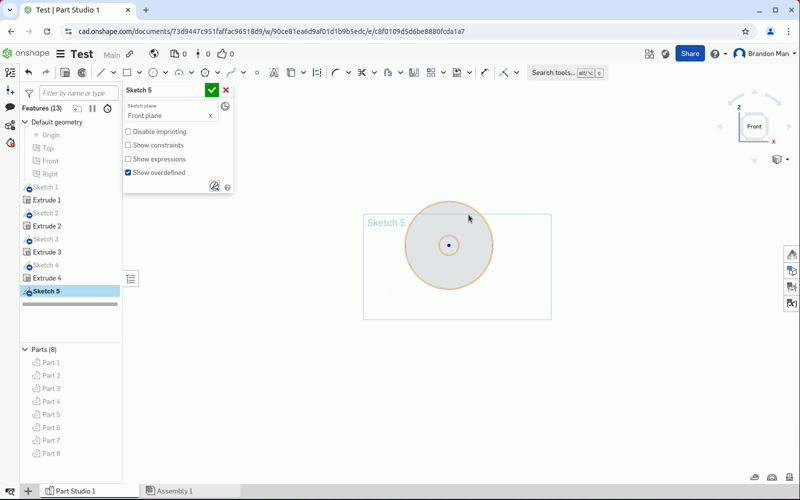
scroll(6)
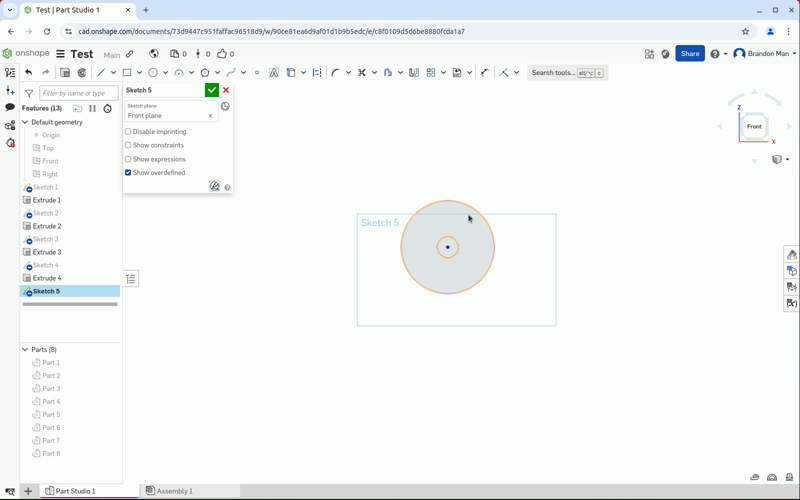
scroll(6)
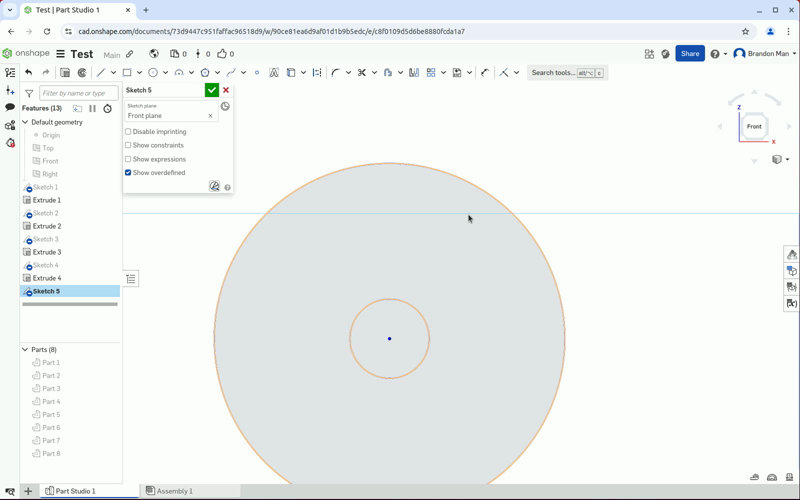
click(468, 214)
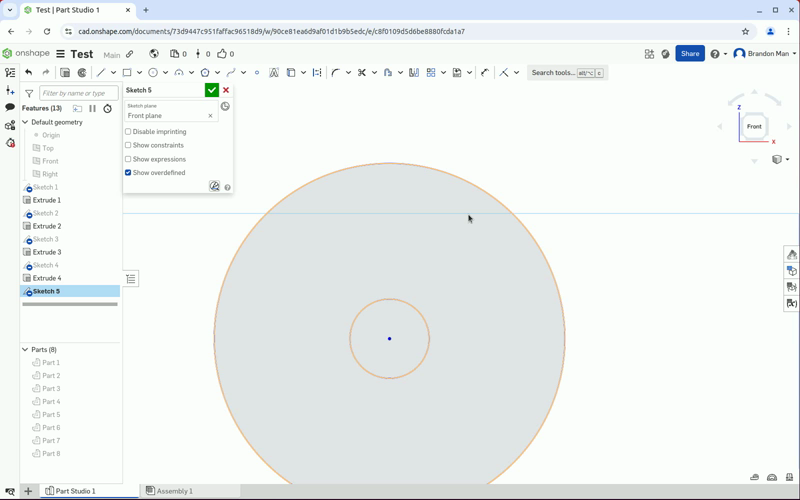
scroll(-6)
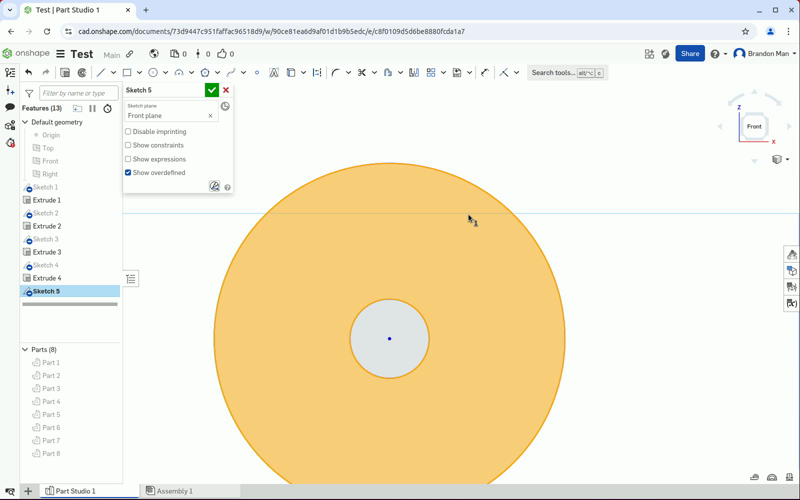
scroll(-6)
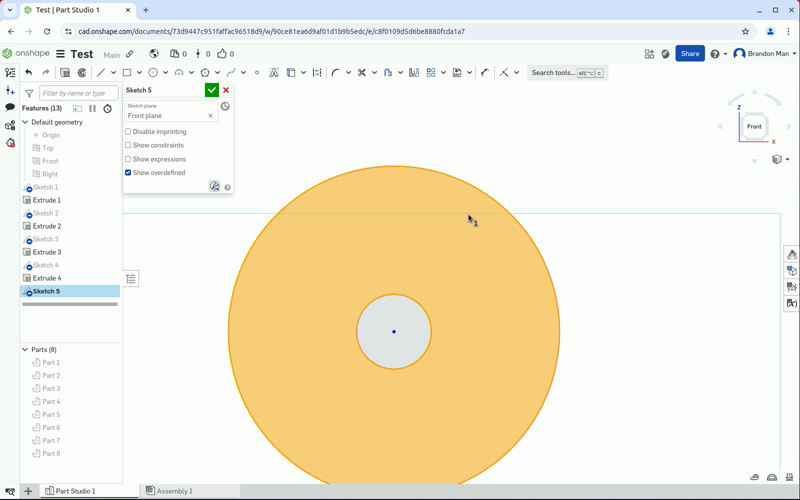
scroll(-6)
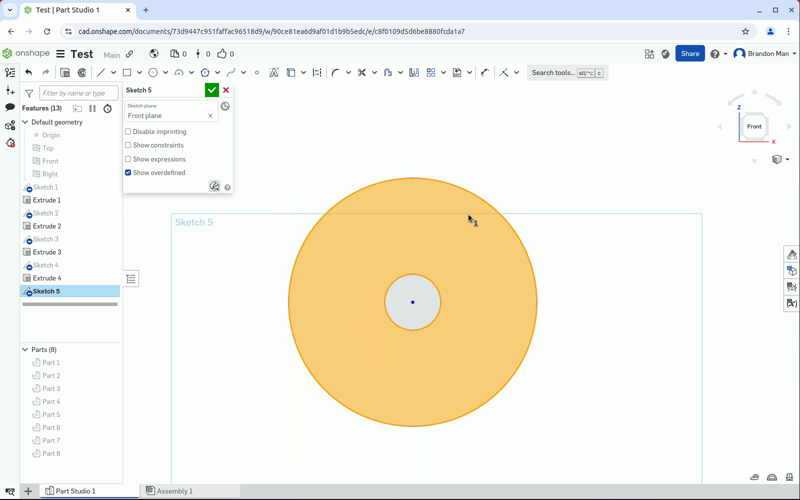
scroll(-6)
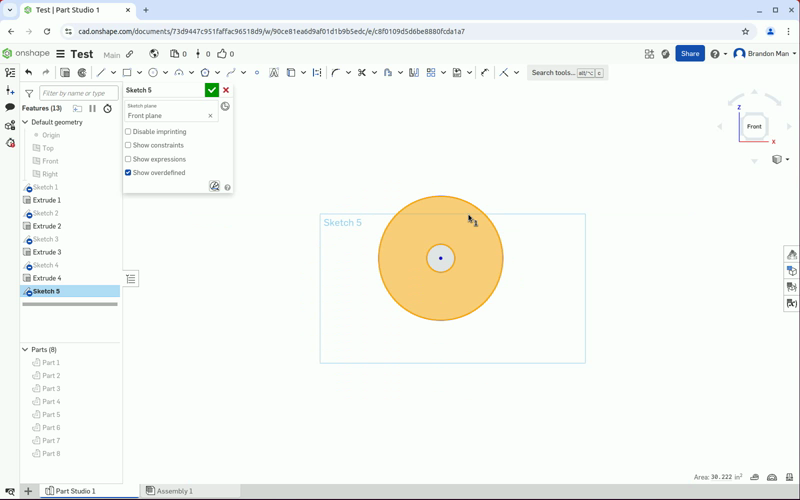
scroll(-6)
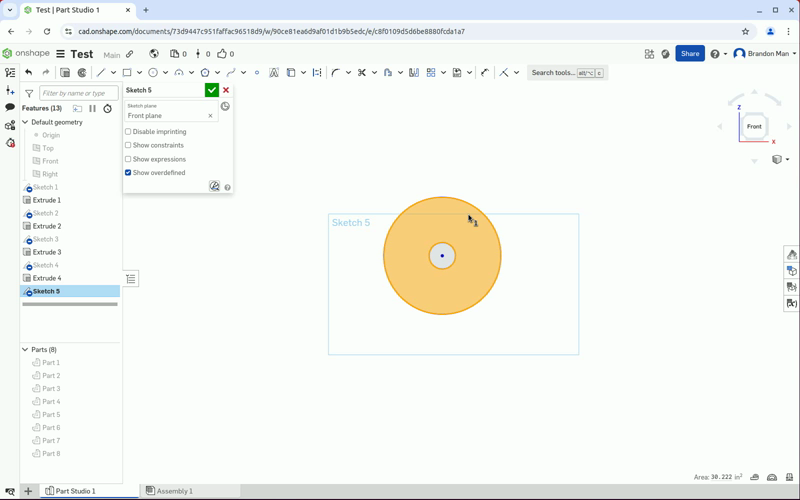
scroll(-6)
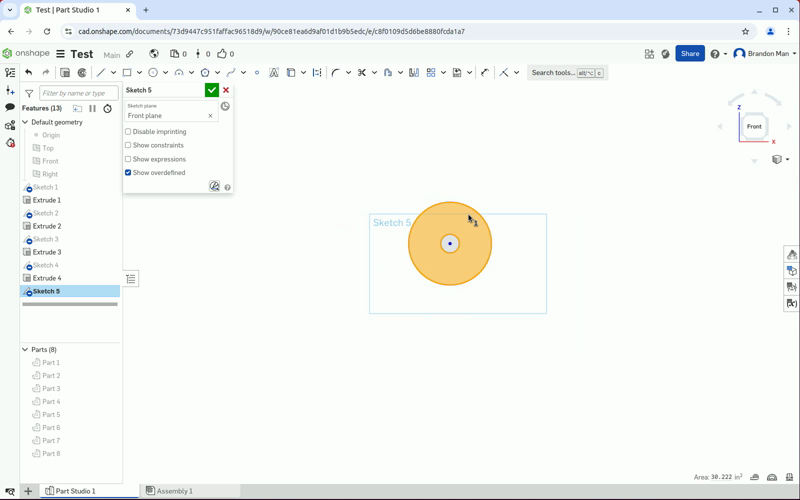
scroll(-6)
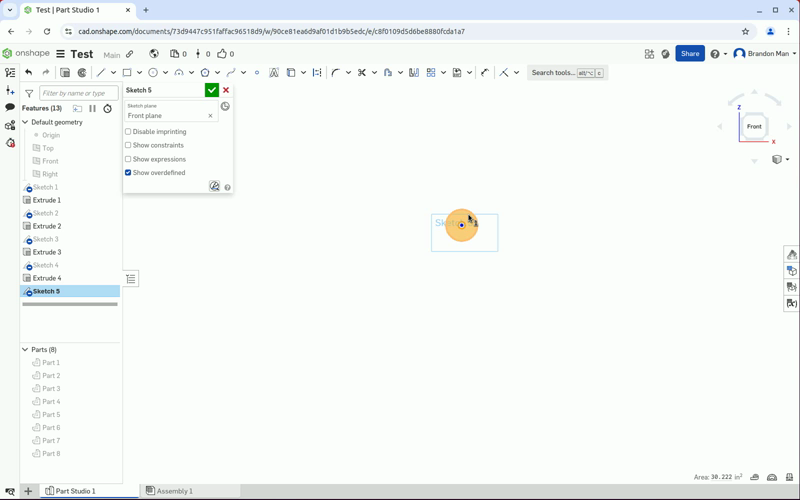
mouse_move(73, 352)
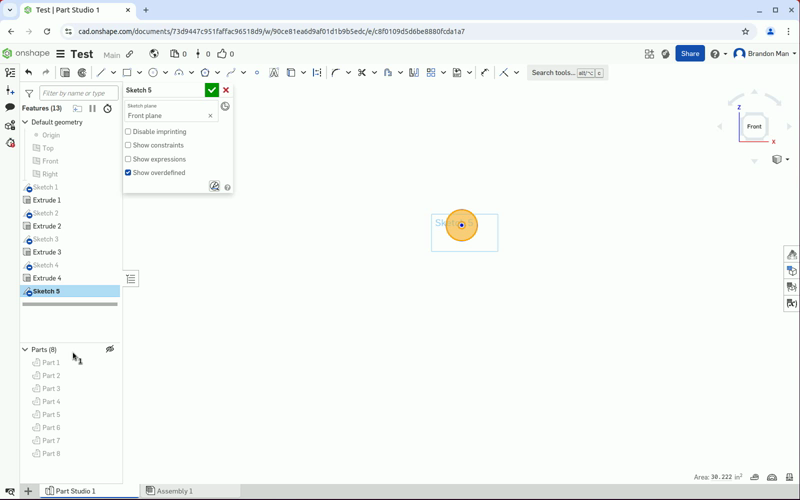
key(shift+y)
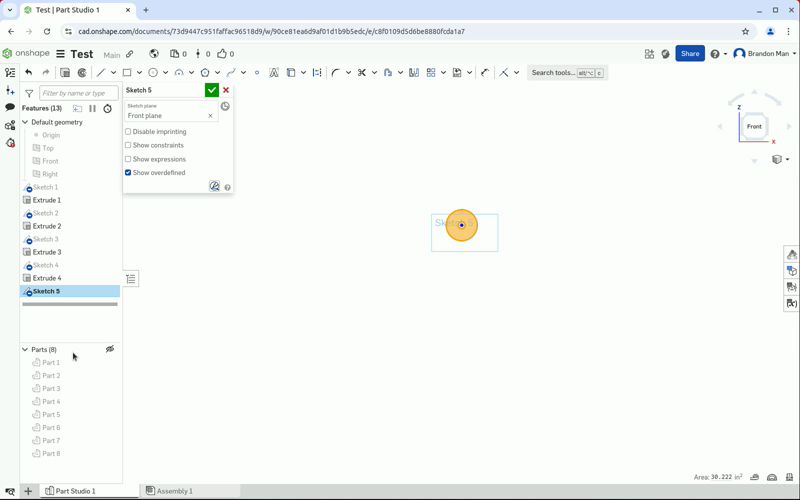
key(shift+e)
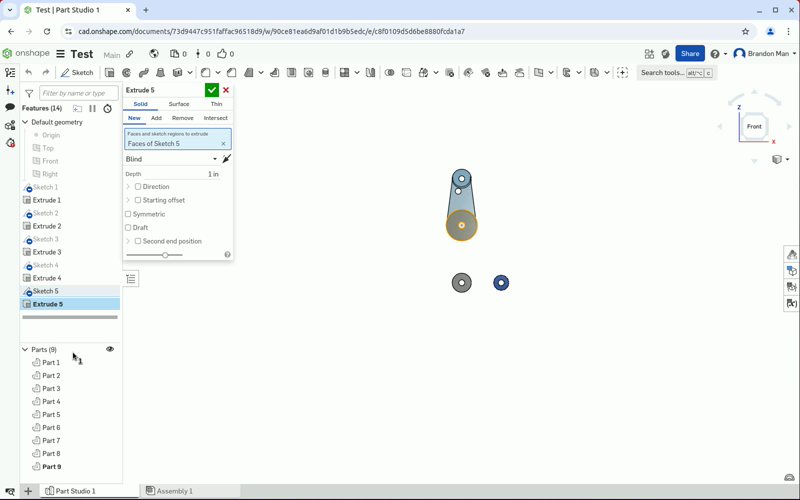
mouse_move(143, 106)
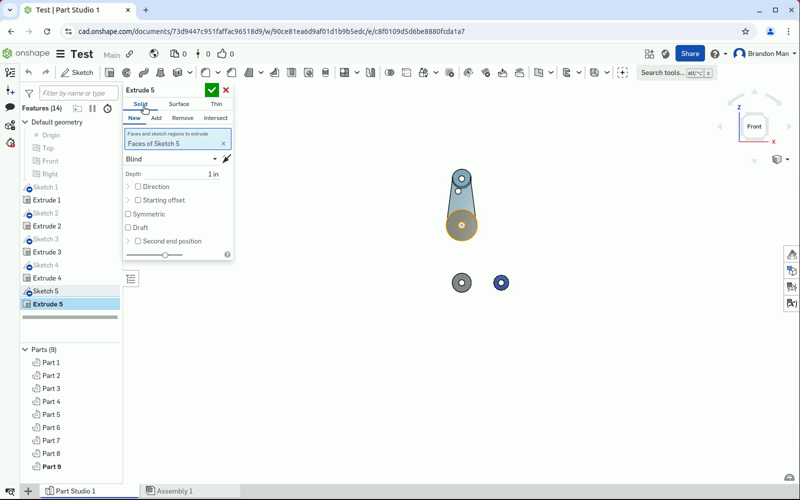
click(143, 106)
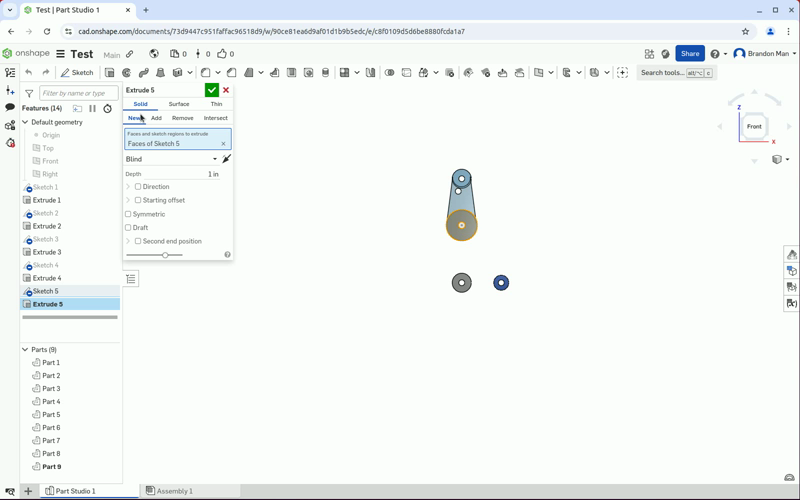
mouse_move(137, 120)
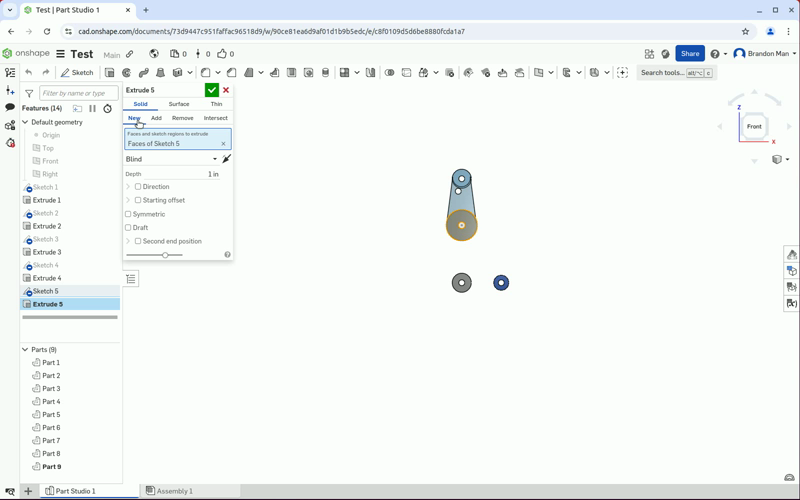
click(137, 120)
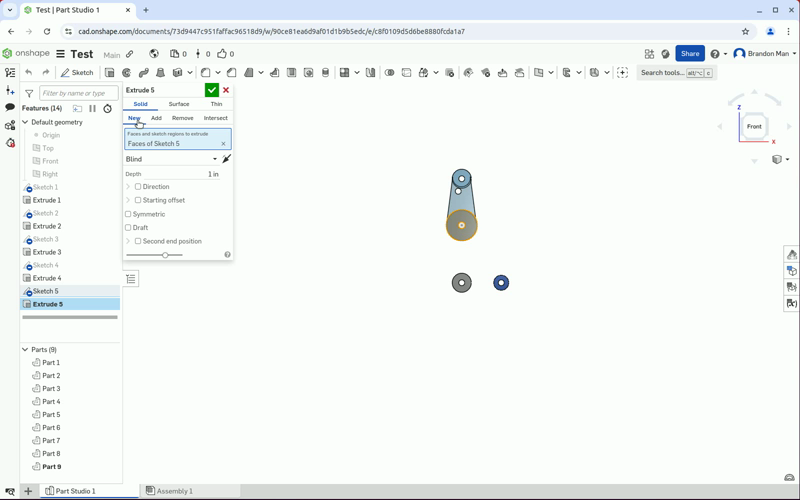
key(tab, 4)
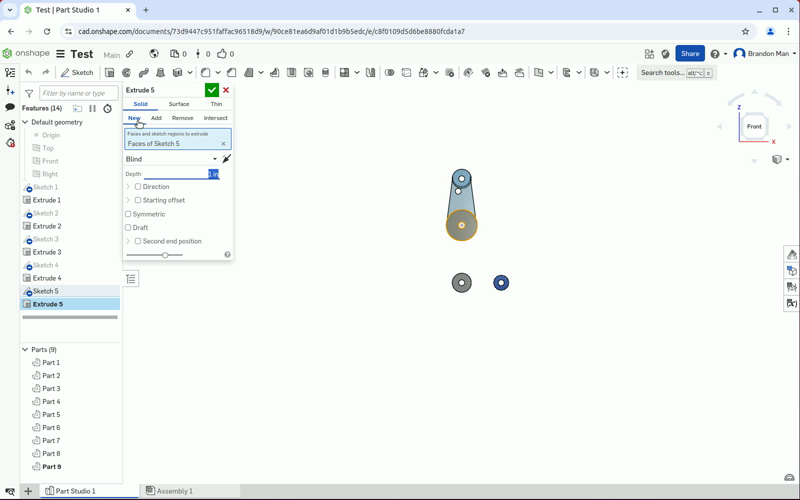
text(0.481)
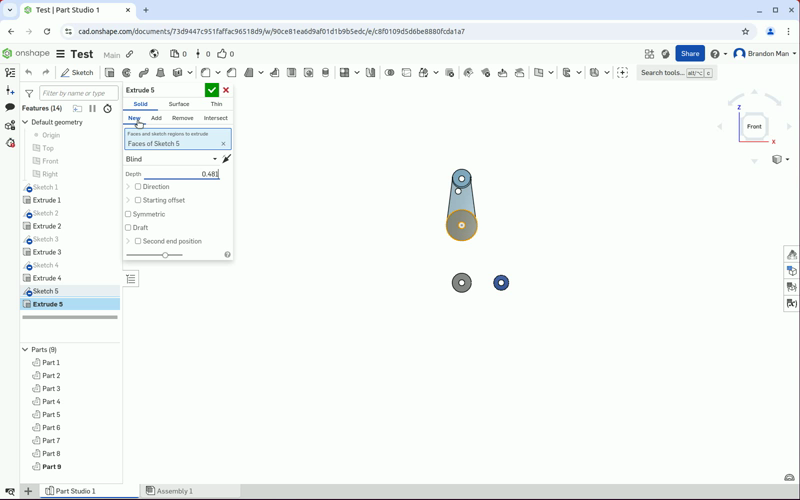
key(enter)
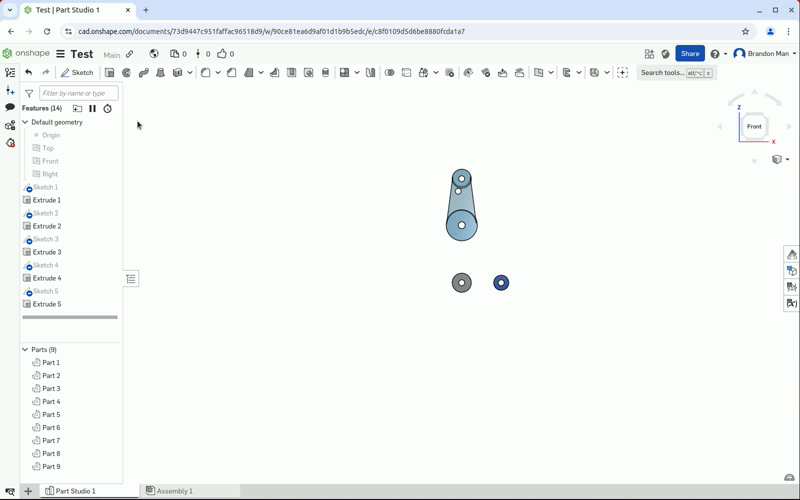
key(shift+h)
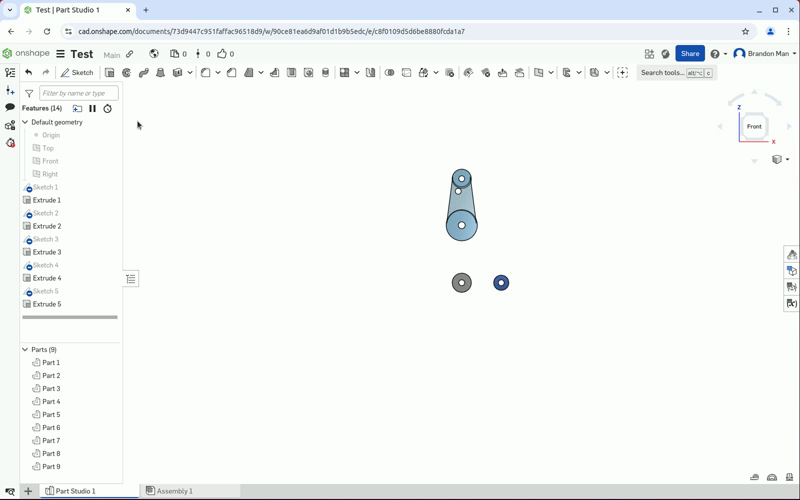
key(shift+h)
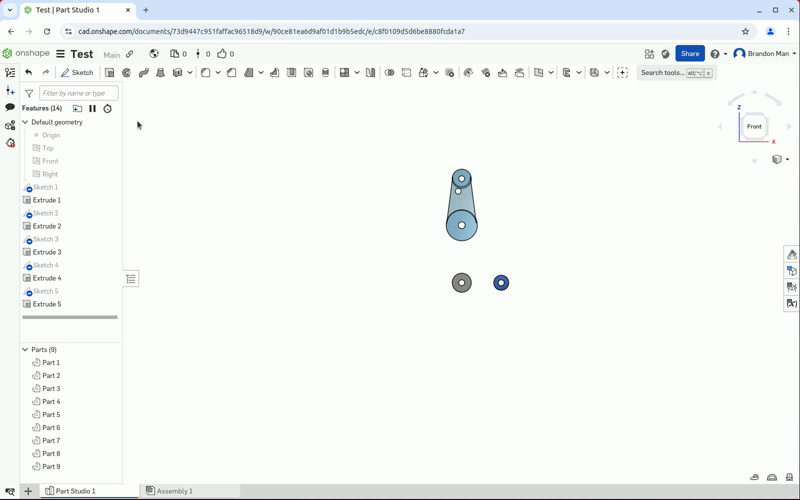
mouse_move(73, 189)
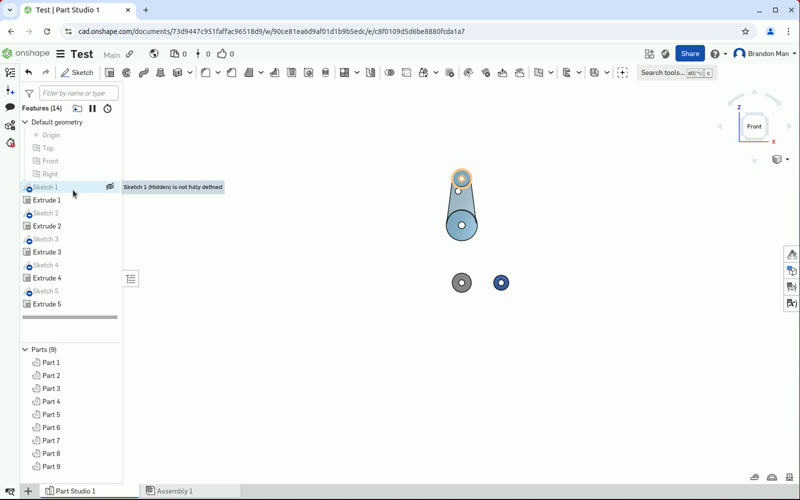
click(73, 189)
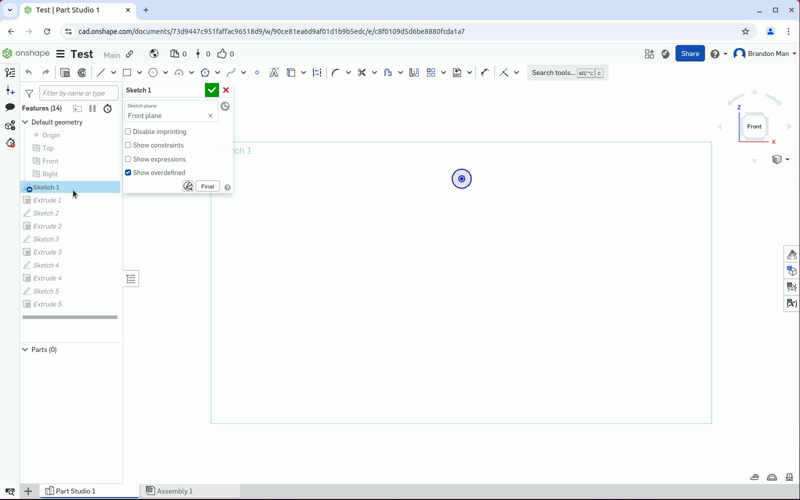
mouse_move(229, 92)
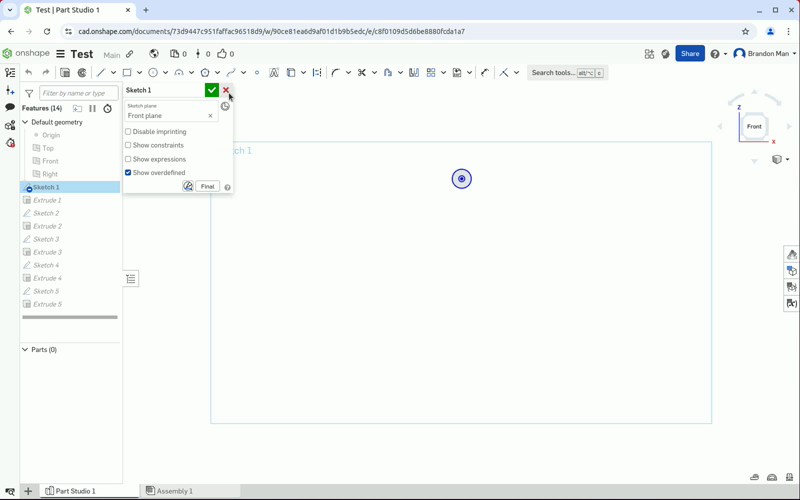
click(229, 92)
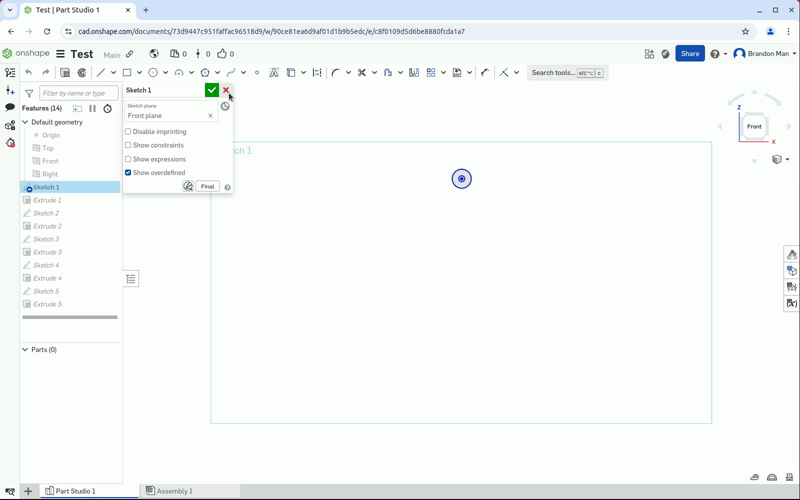
key(shift+s)
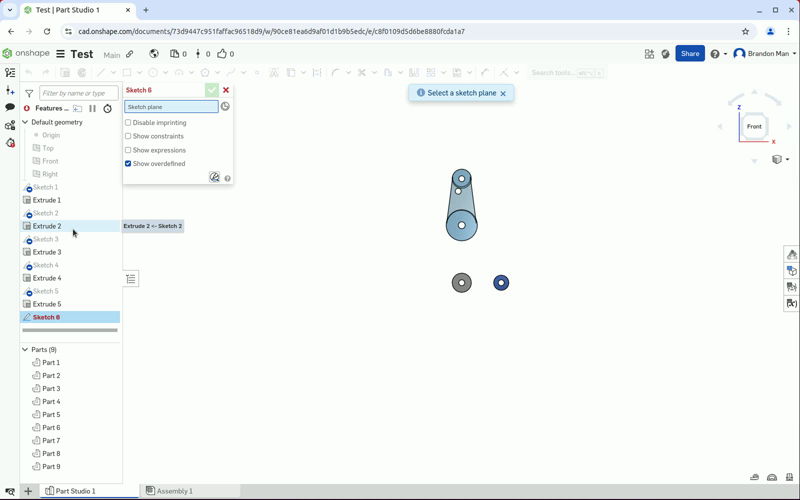
scroll(3)
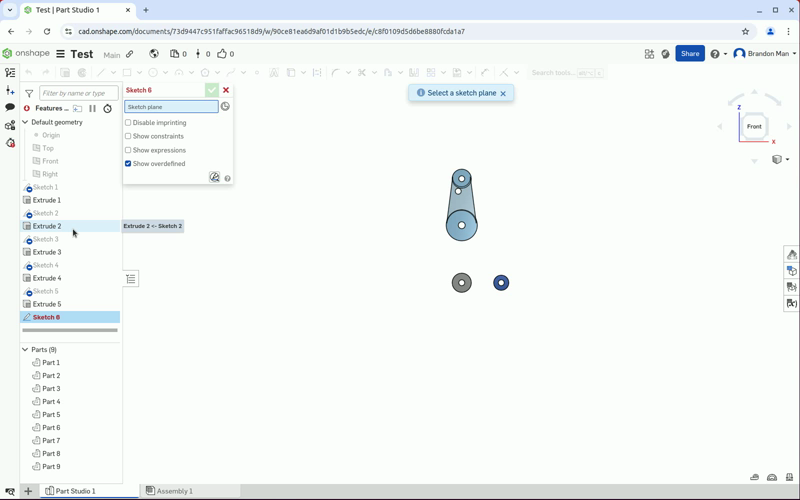
mouse_move(73, 163)
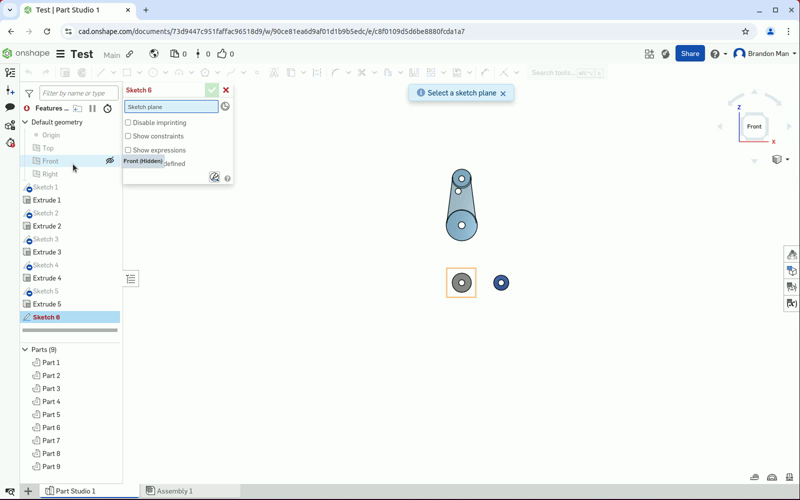
click(73, 163)
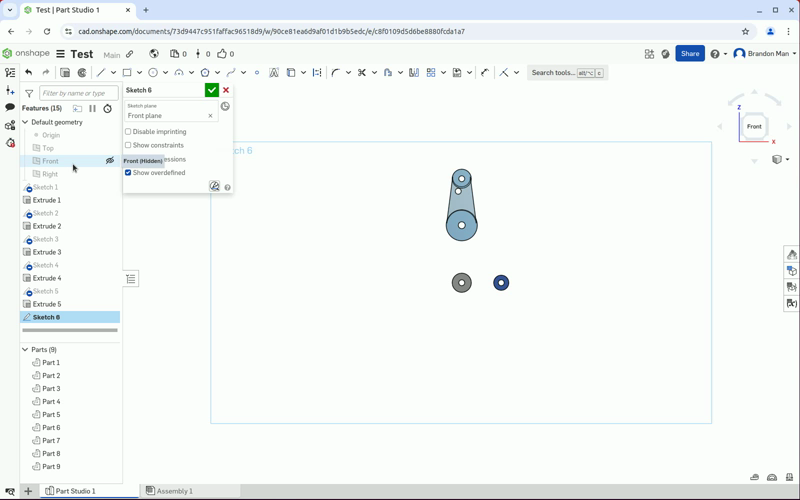
mouse_move(73, 352)
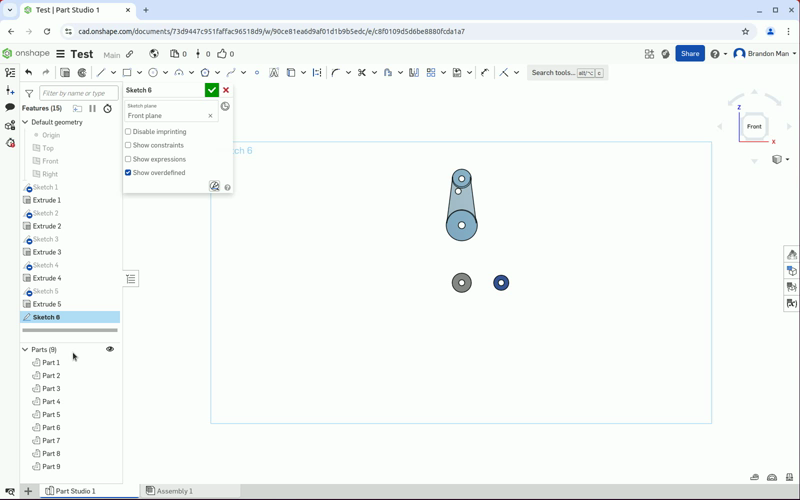
key(y)
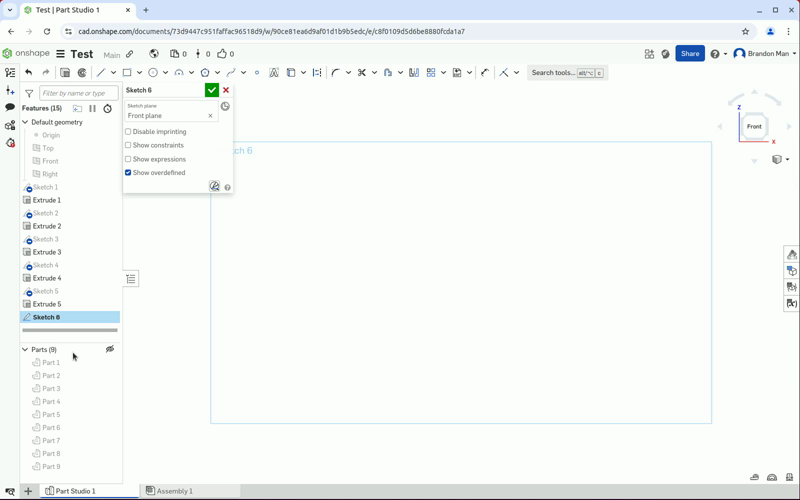
key(l)
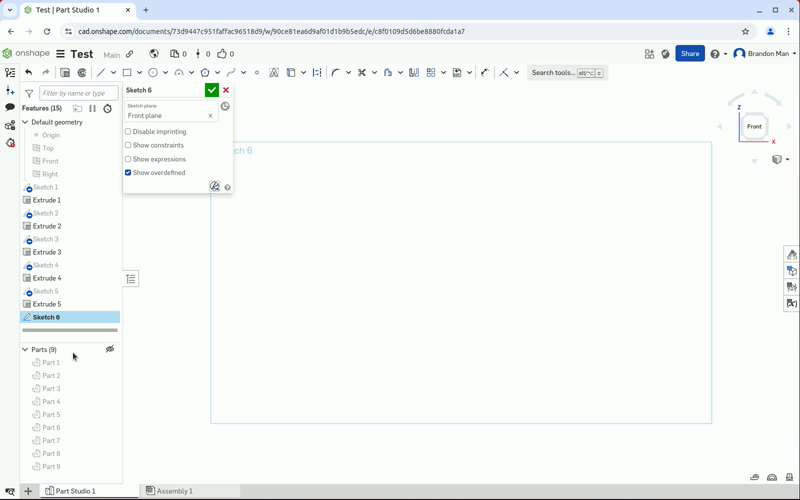
key_down(shift)
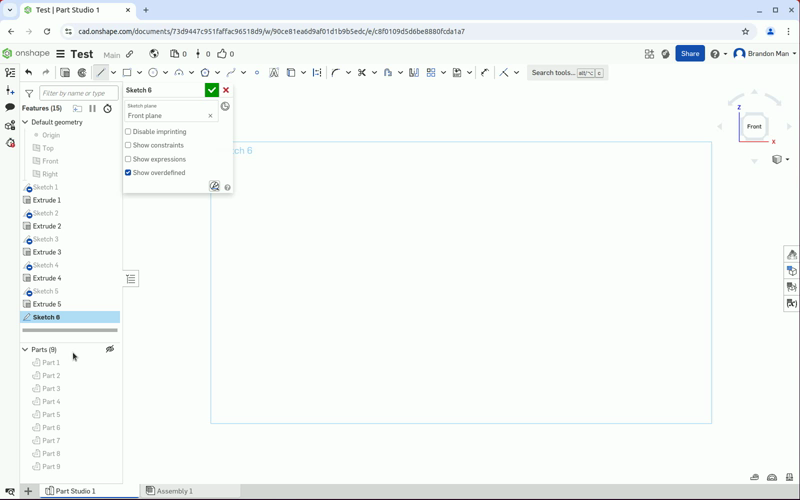
mouse_move(446, 228)
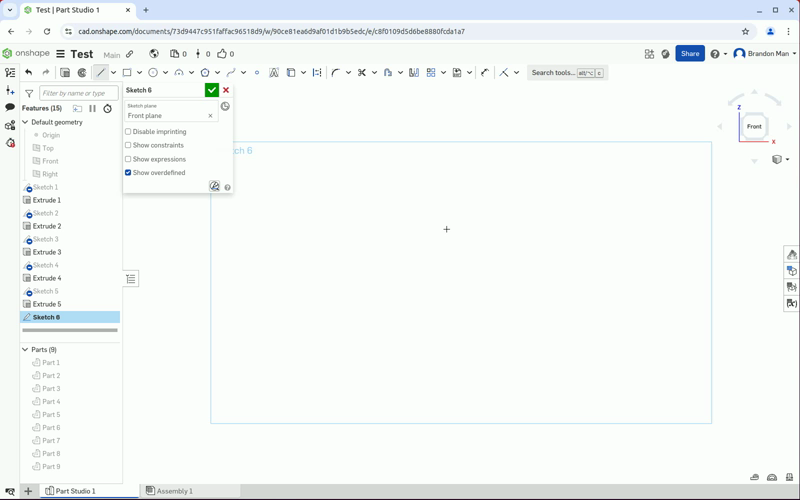
click(446, 228)
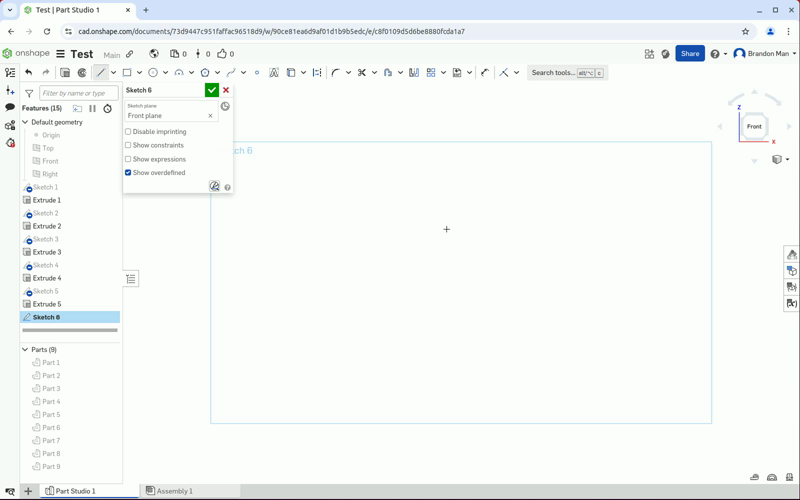
key_up(shift)
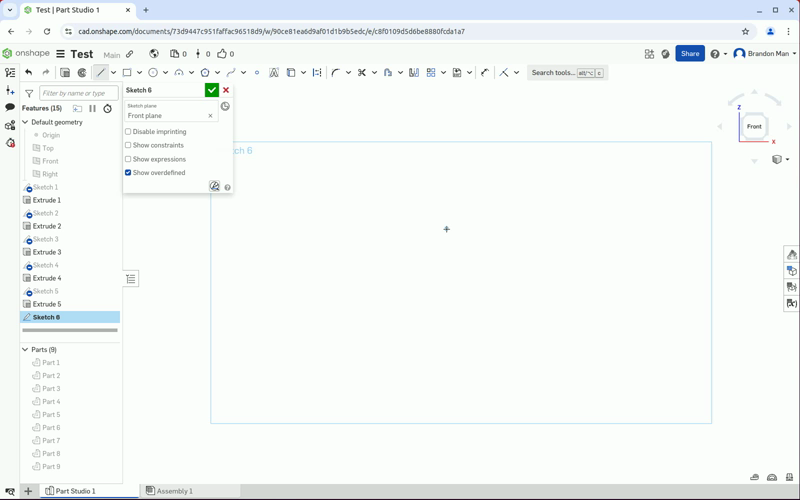
key_down(shift)
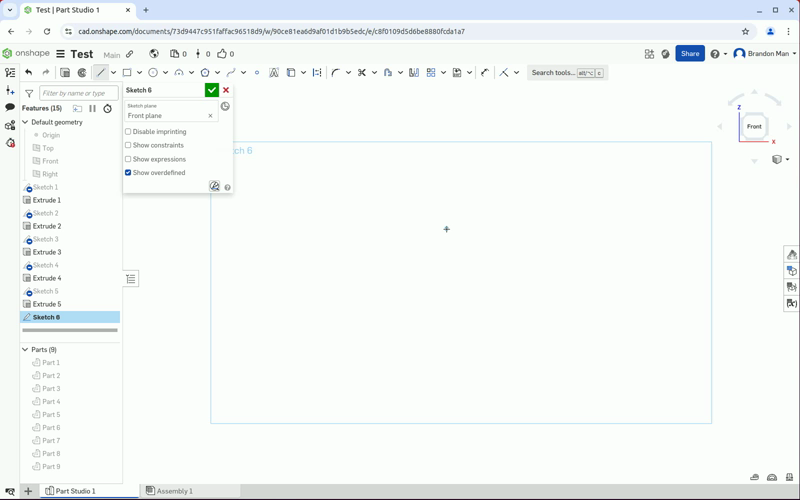
mouse_move(476, 228)
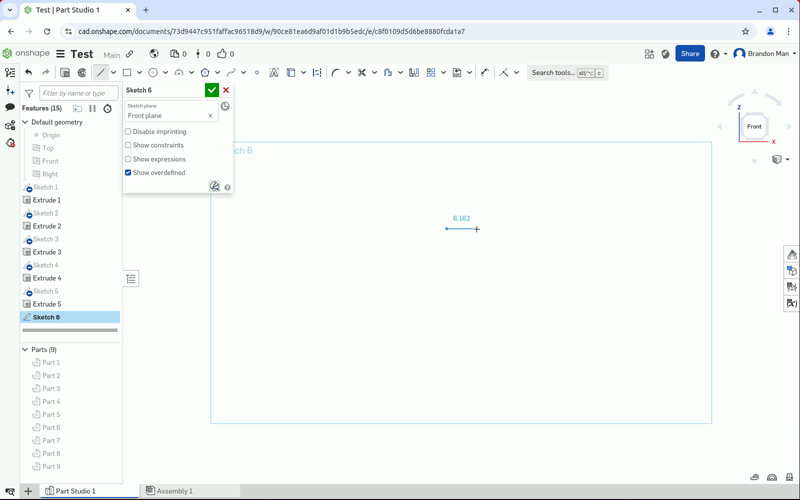
mouse_move(452, 284)
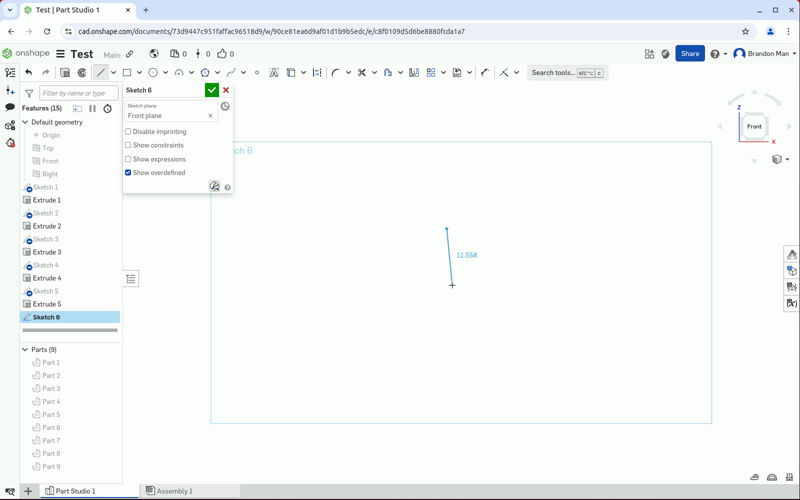
click(452, 284)
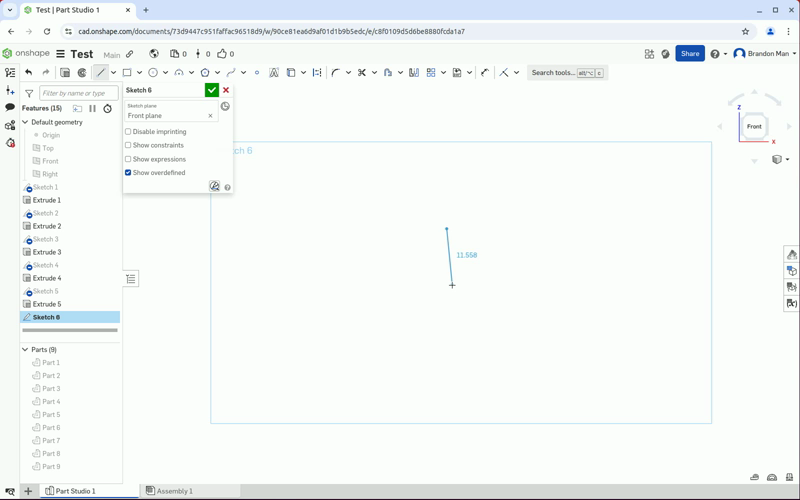
key_up(shift)
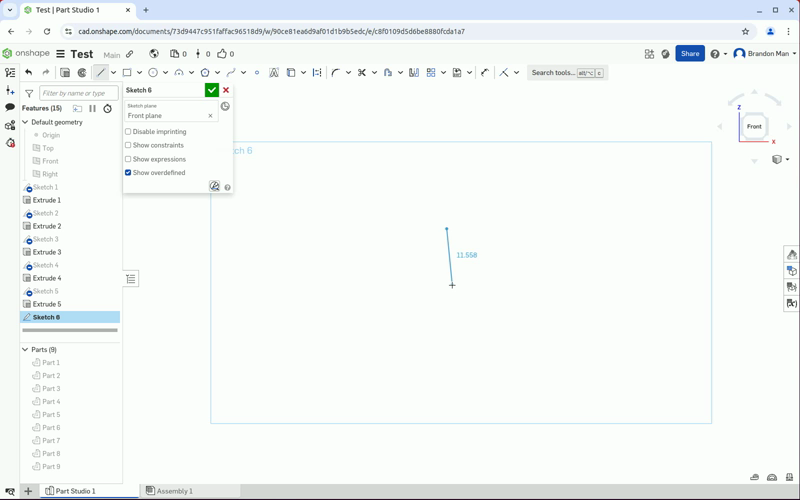
key(esc)
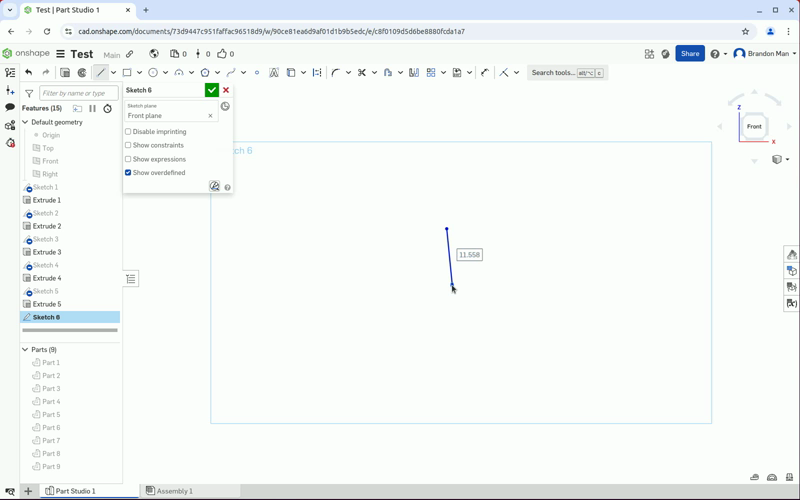
key(a)
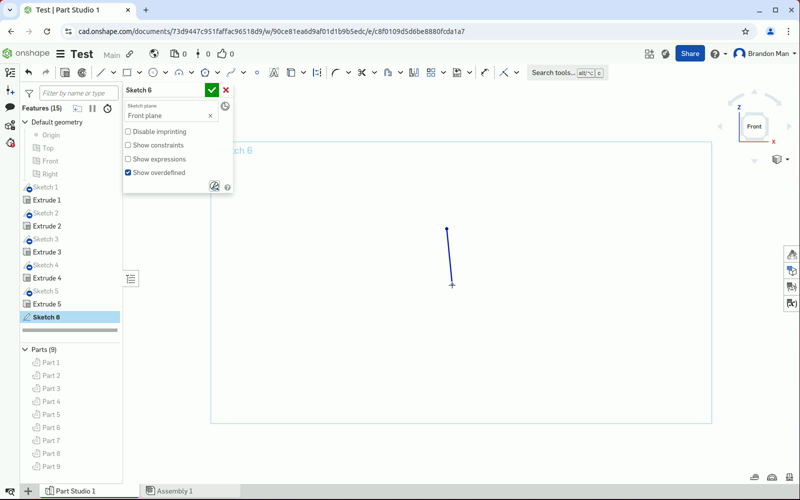
mouse_move(452, 284)
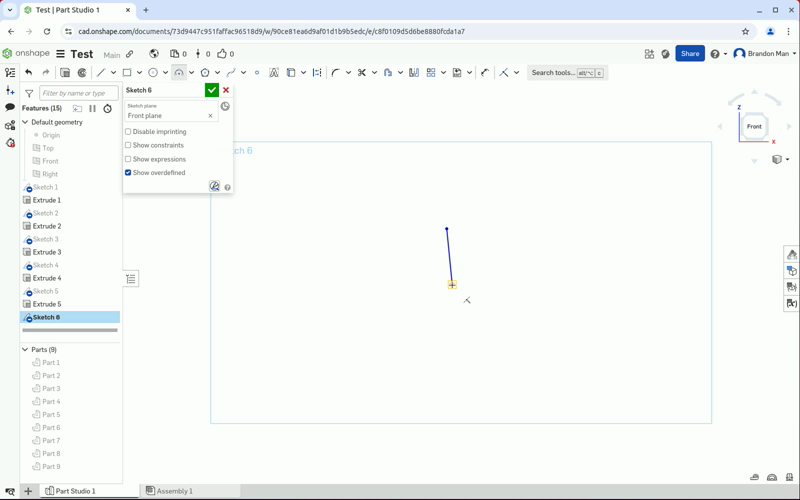
click(452, 284)
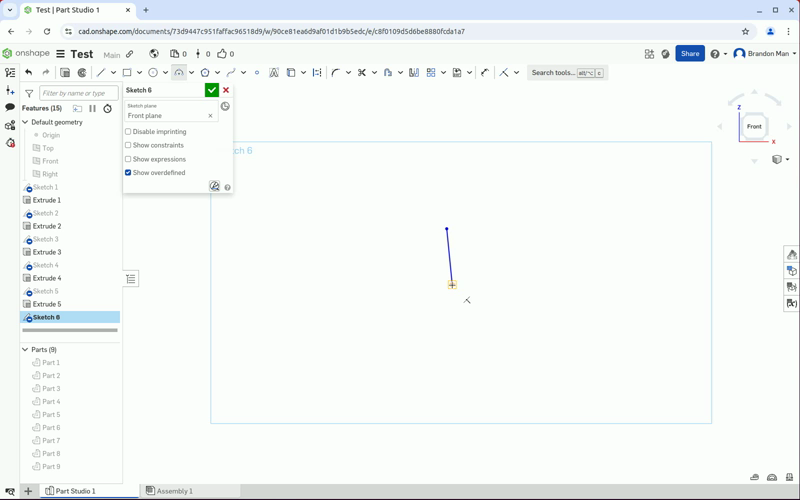
key_down(shift)
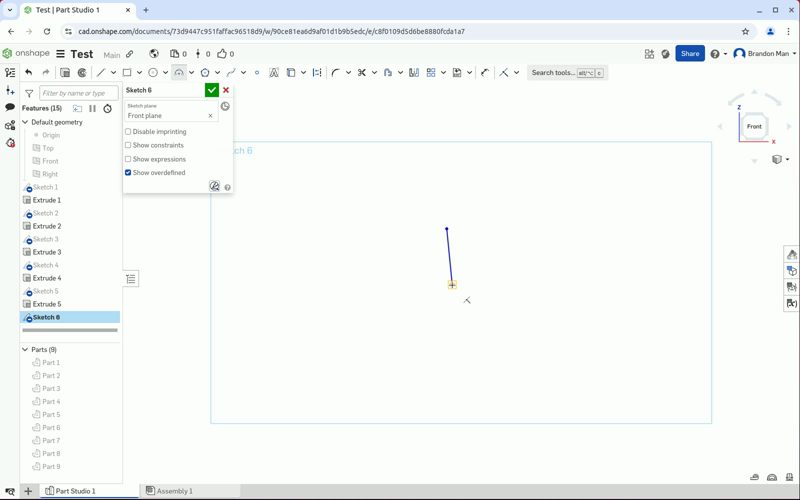
mouse_move(461, 292)
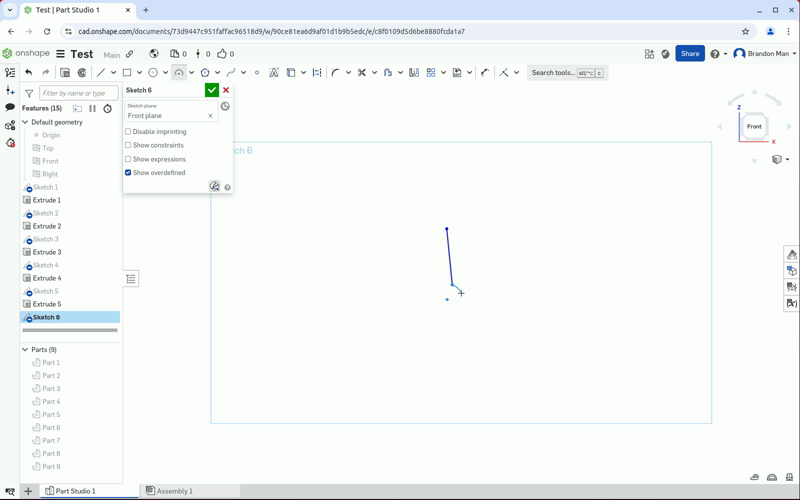
click(461, 292)
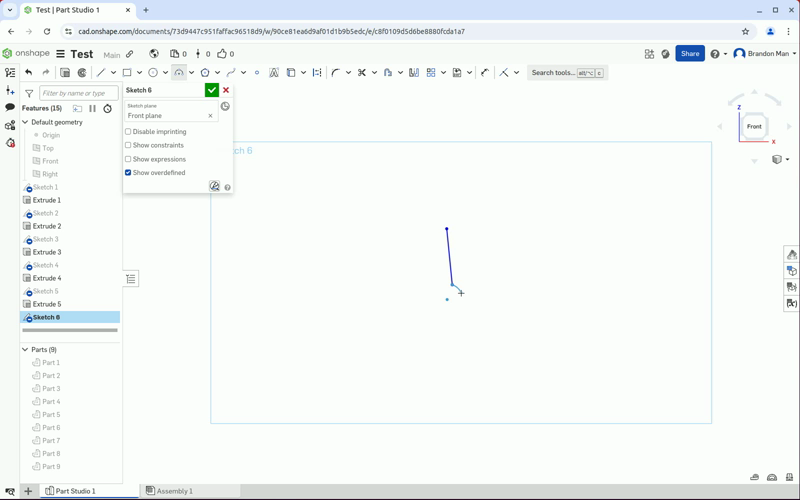
mouse_move(467, 276)
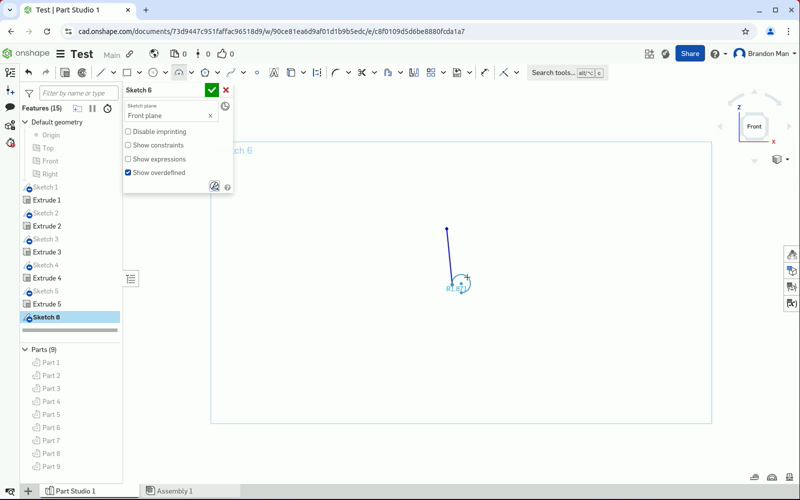
click(467, 276)
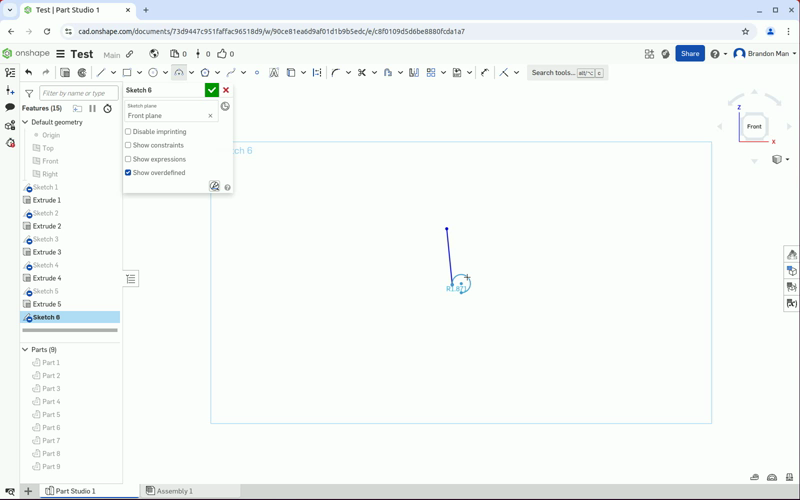
key_up(shift)
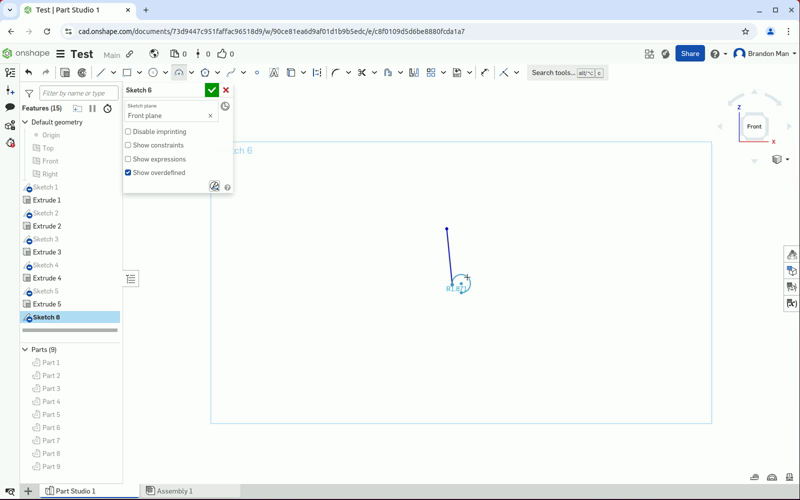
key(esc)
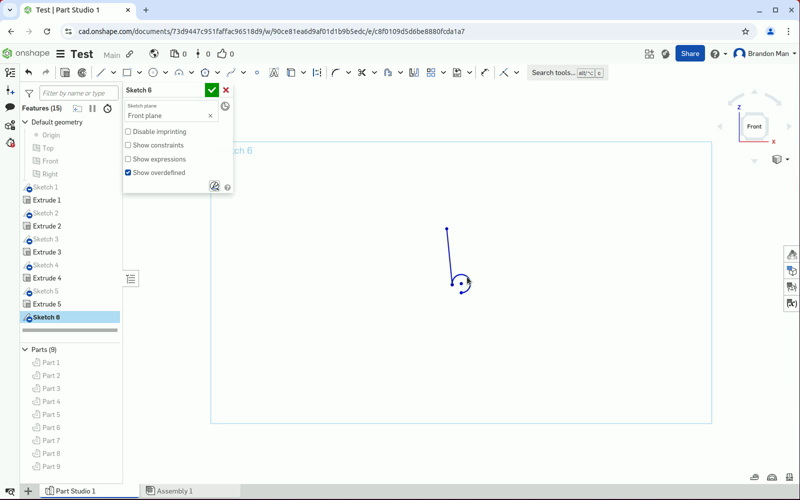
key(l)
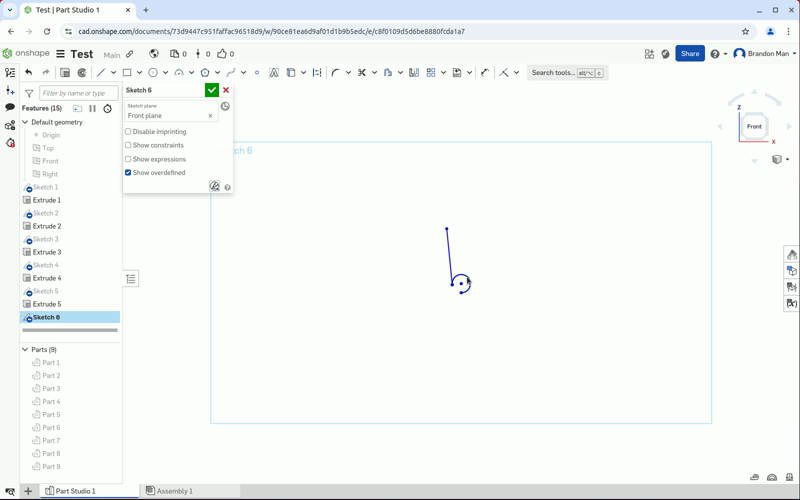
mouse_move(461, 292)
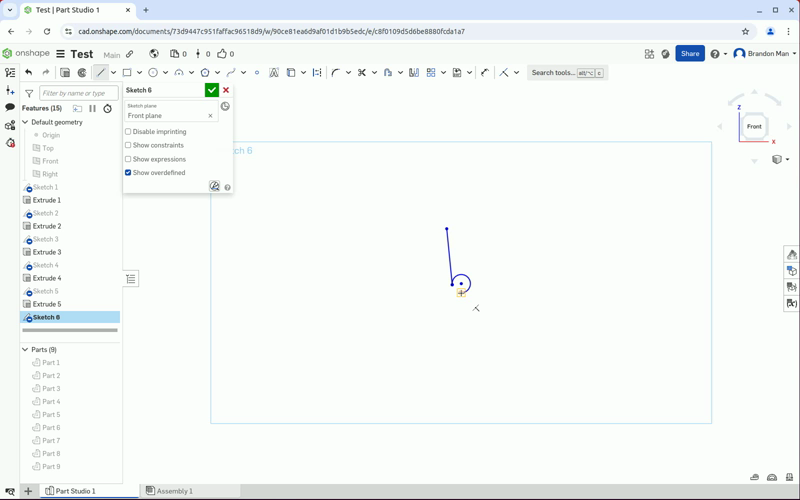
click(461, 292)
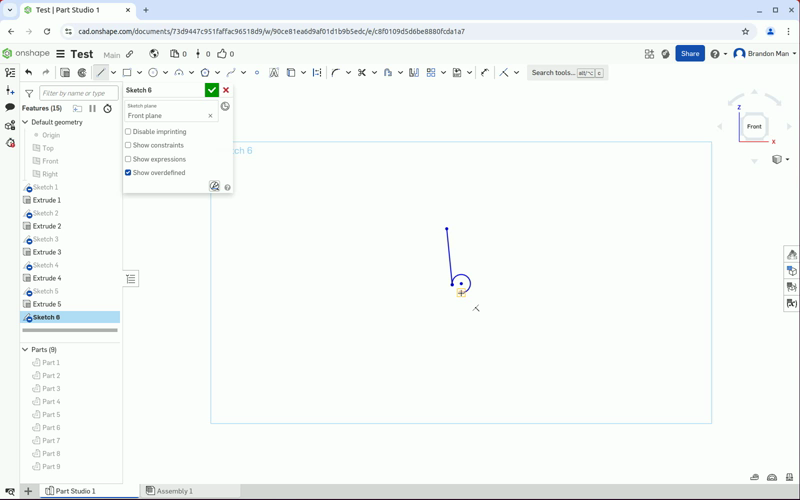
key_down(shift)
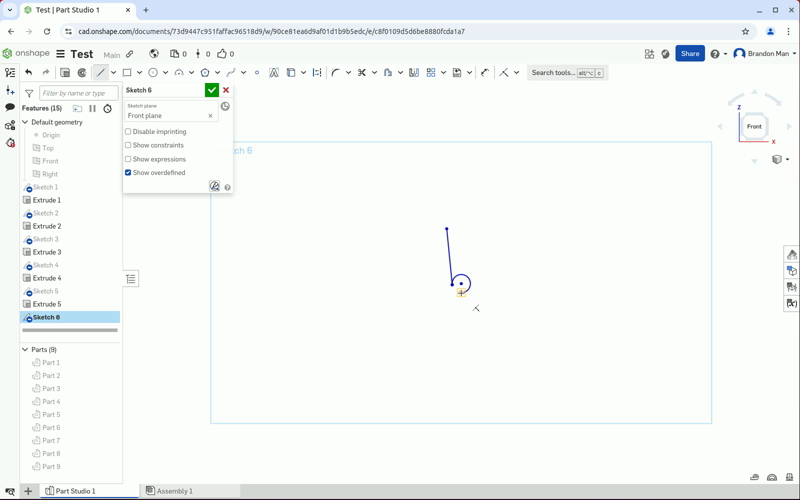
mouse_move(491, 292)
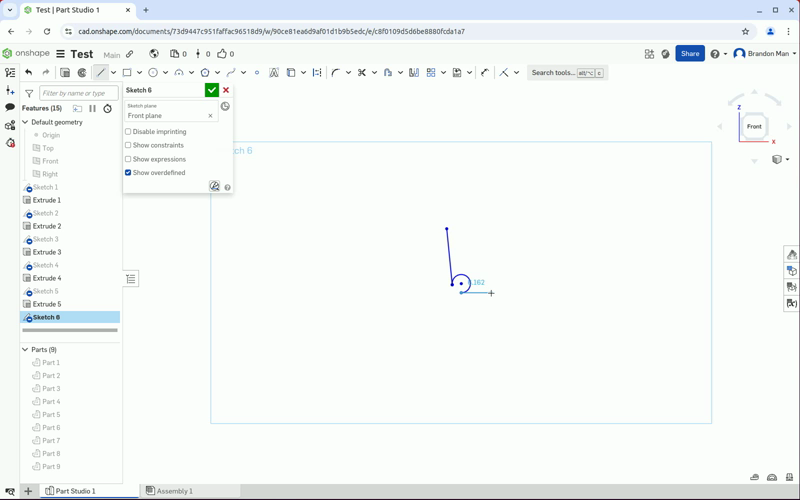
mouse_move(501, 291)
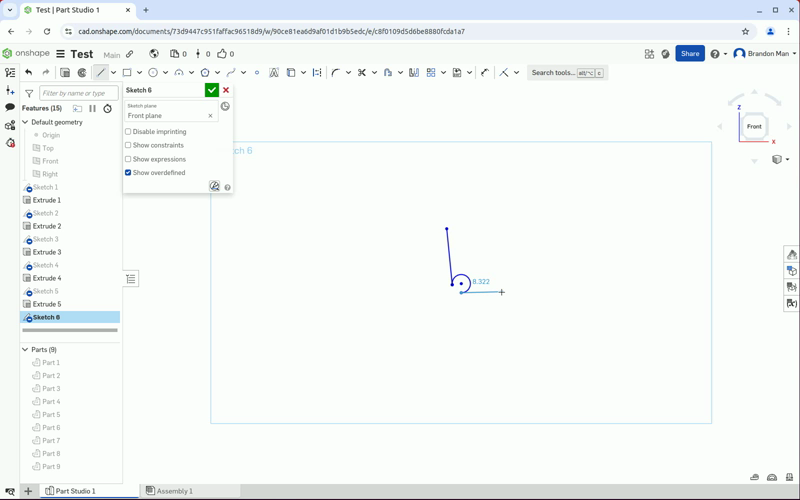
click(501, 291)
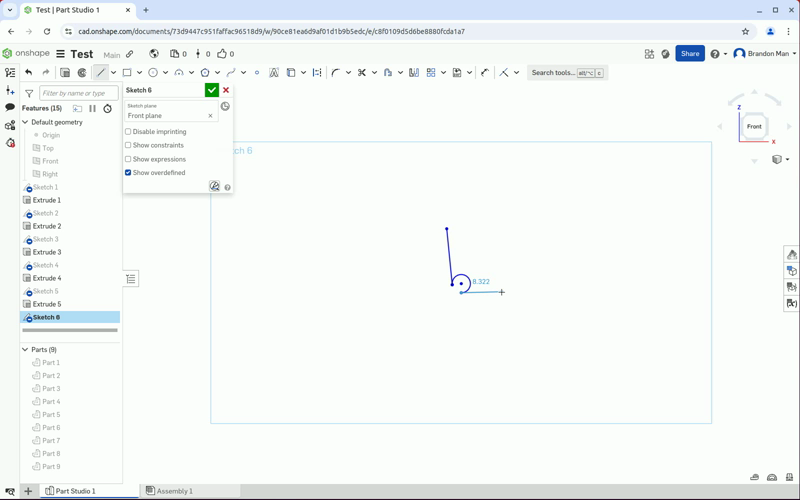
key_up(shift)
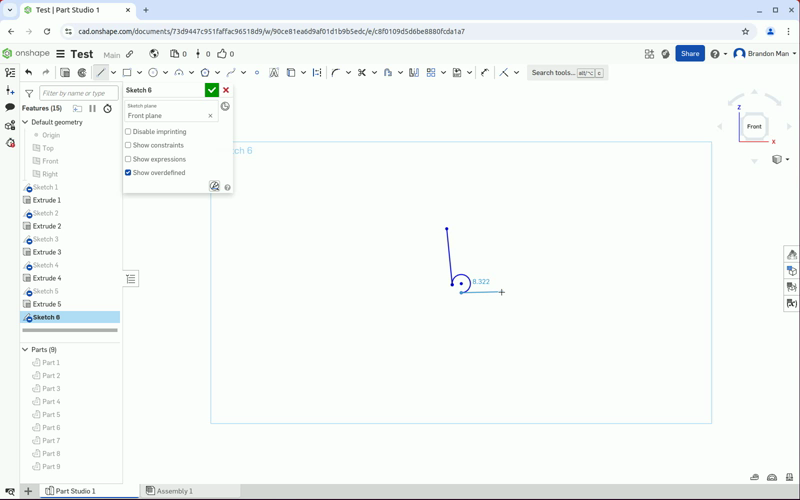
key(esc)
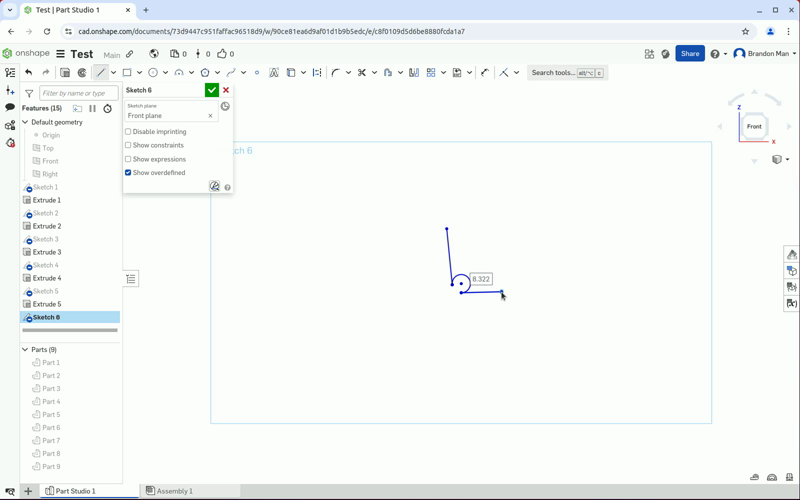
key(a)
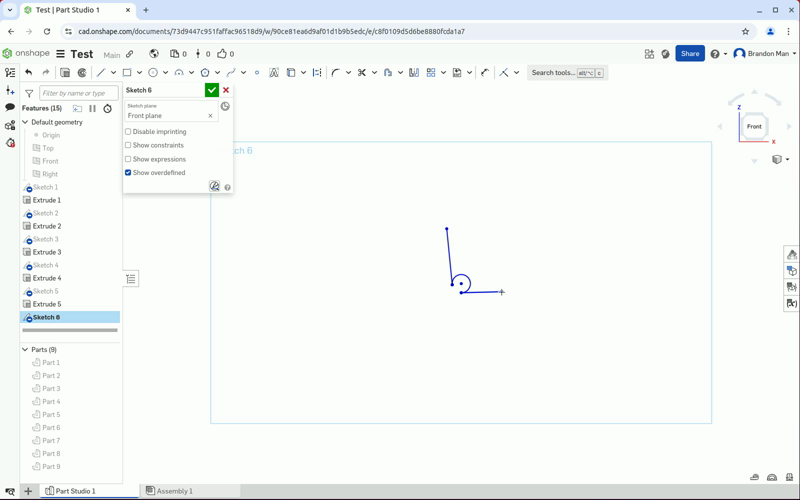
mouse_move(501, 291)
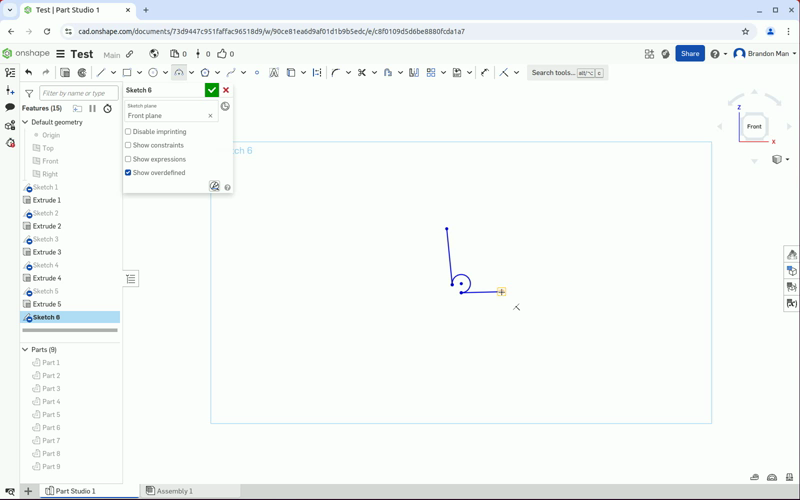
click(501, 291)
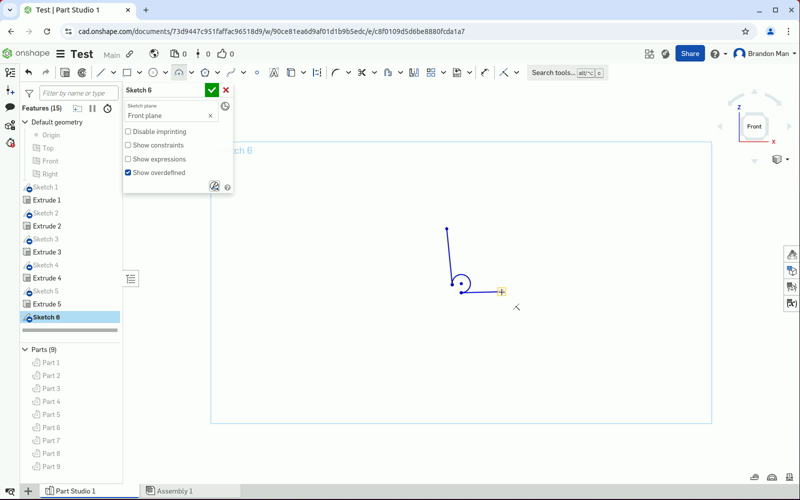
key_down(shift)
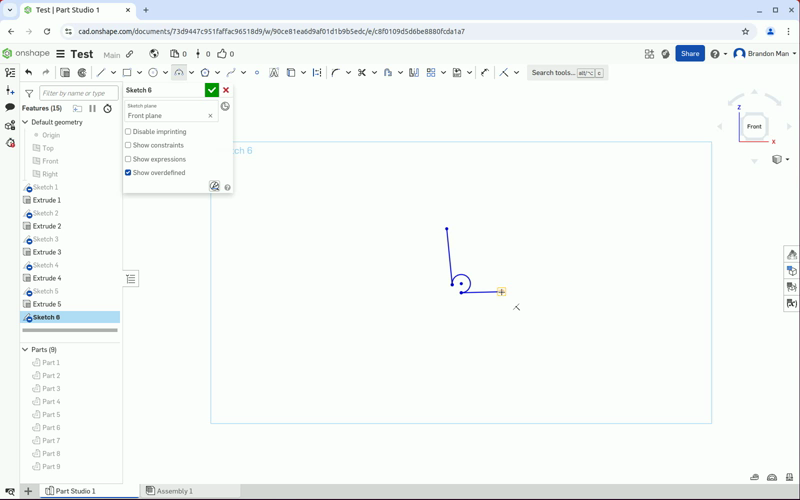
mouse_move(501, 276)
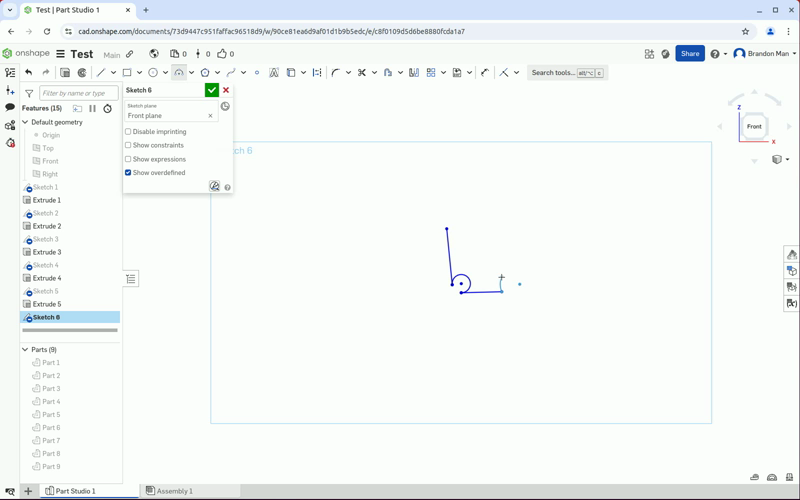
click(501, 276)
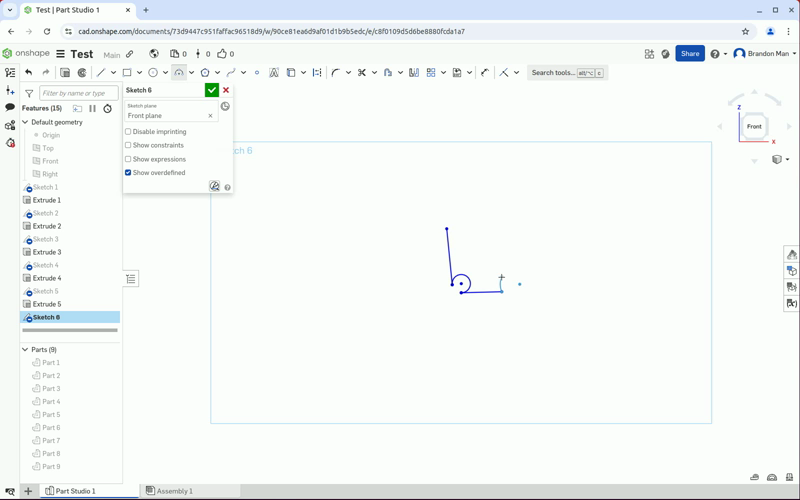
mouse_move(494, 284)
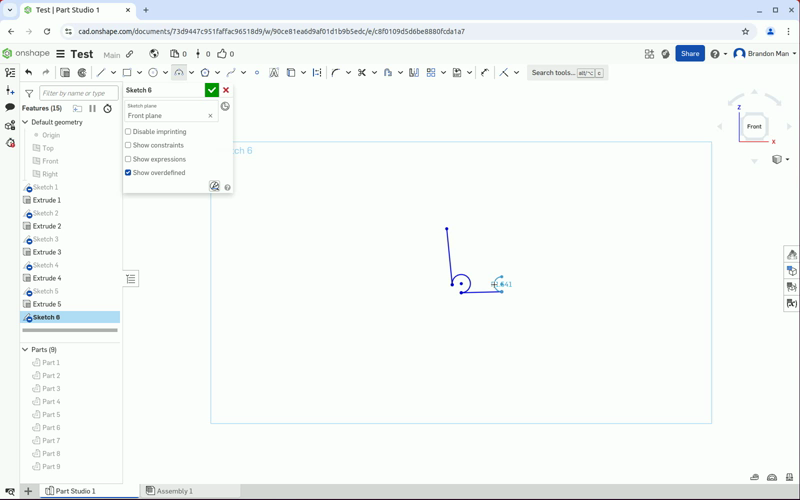
click(494, 284)
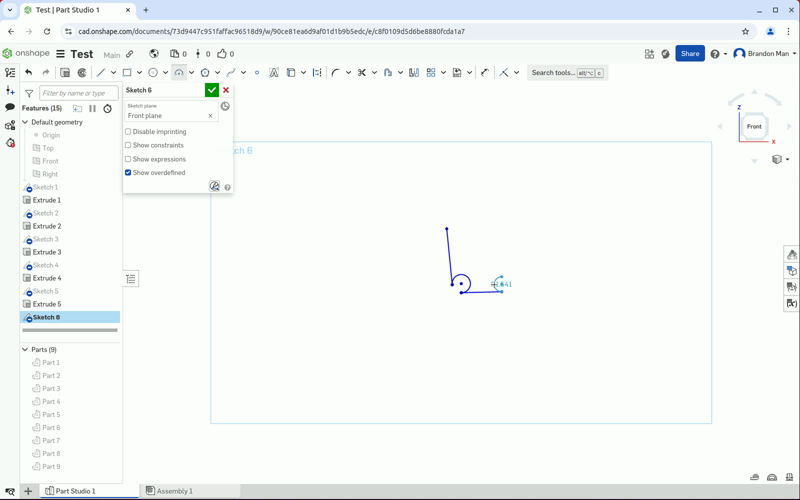
key_up(shift)
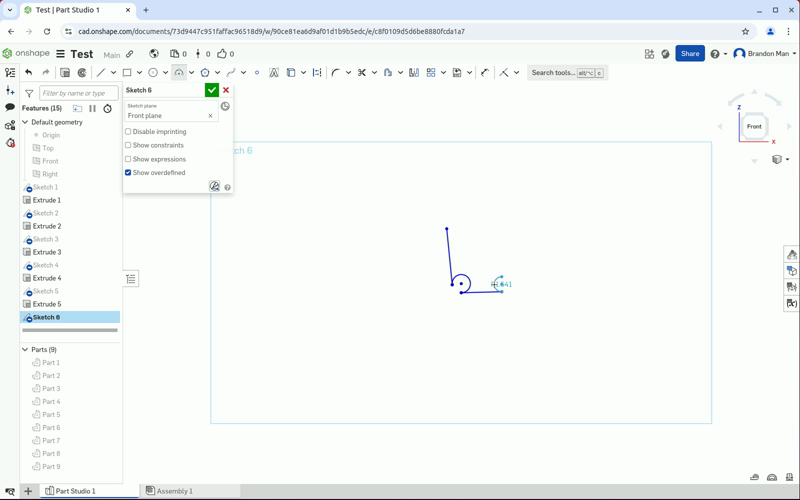
key(esc)
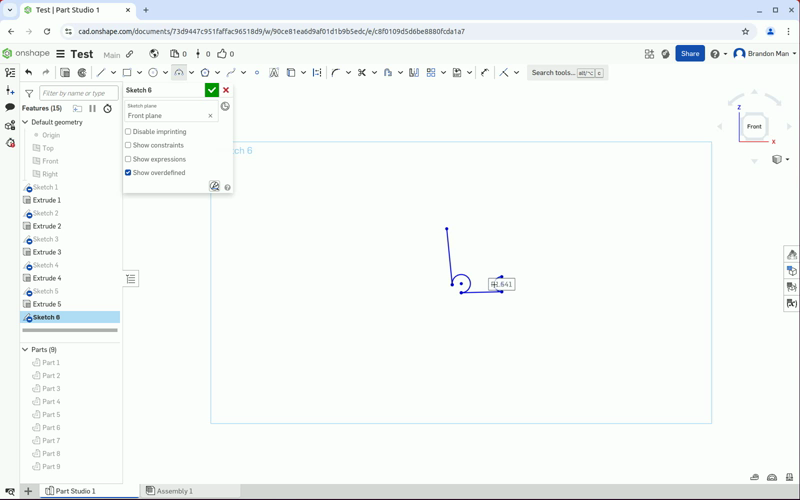
key(l)
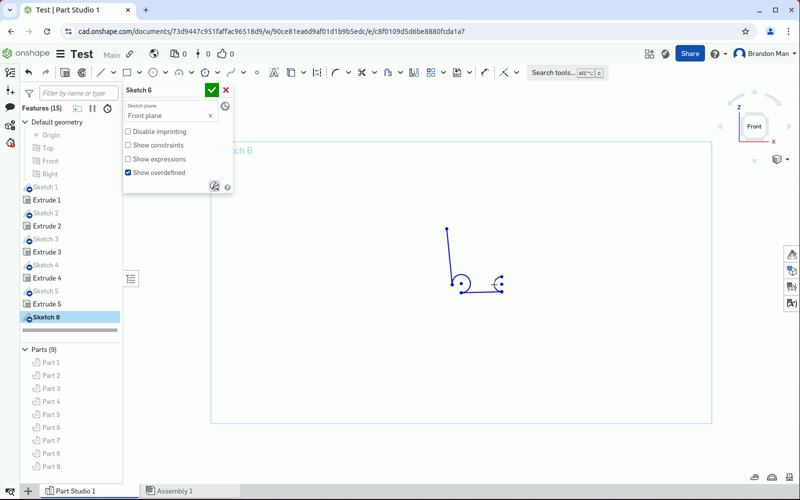
mouse_move(501, 276)
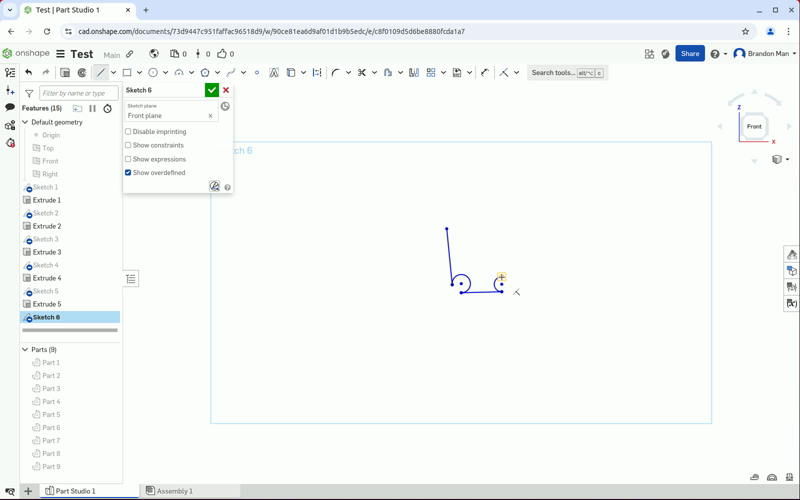
click(501, 276)
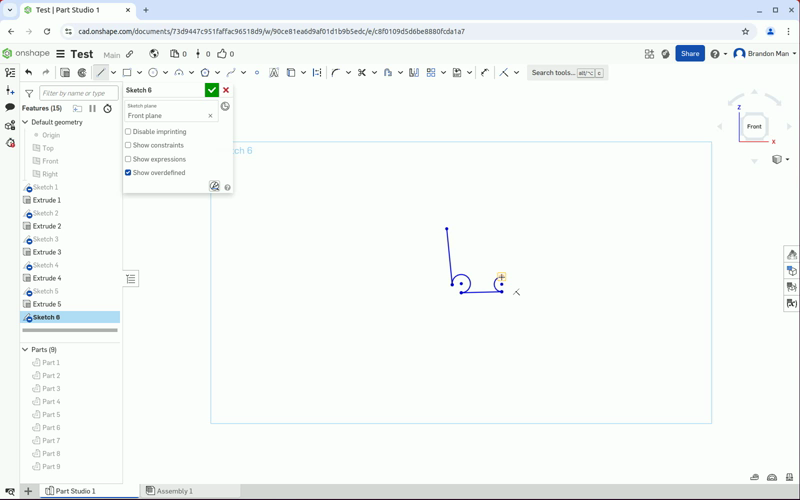
key_down(shift)
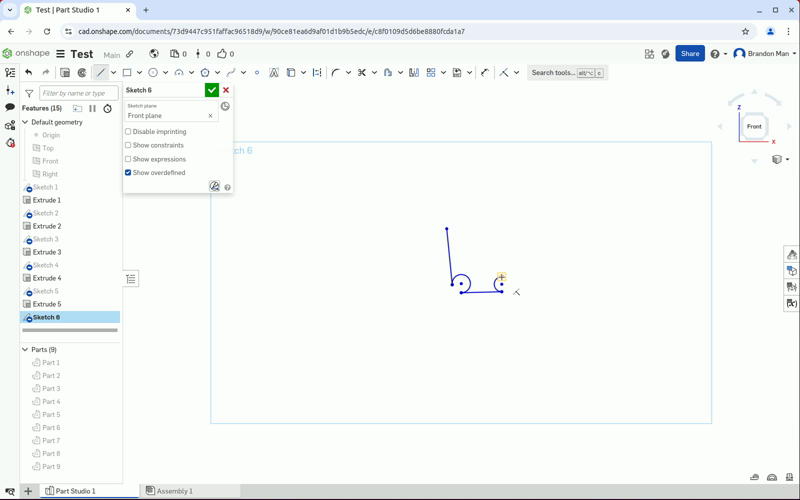
mouse_move(531, 276)
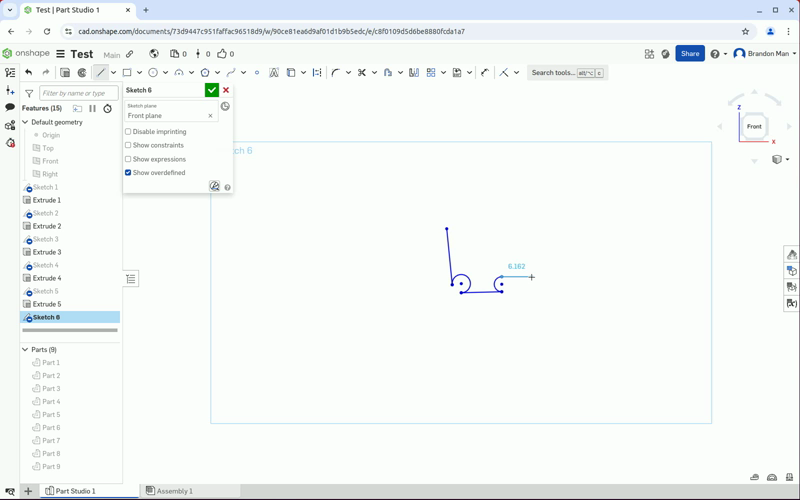
mouse_move(478, 276)
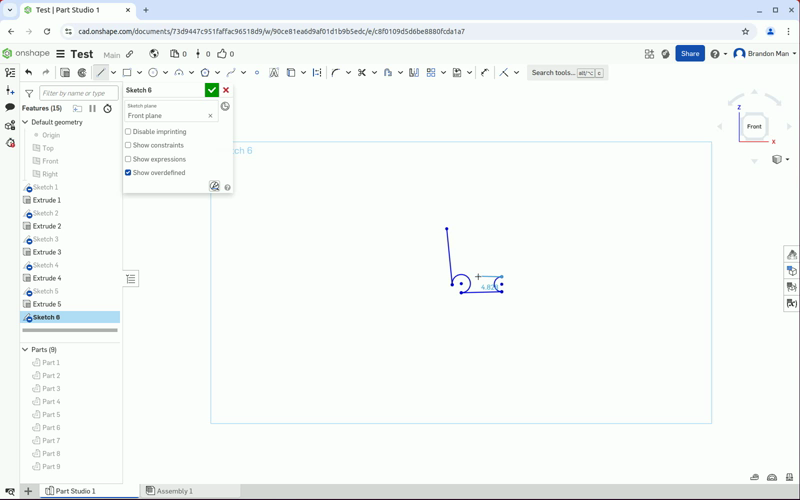
click(478, 276)
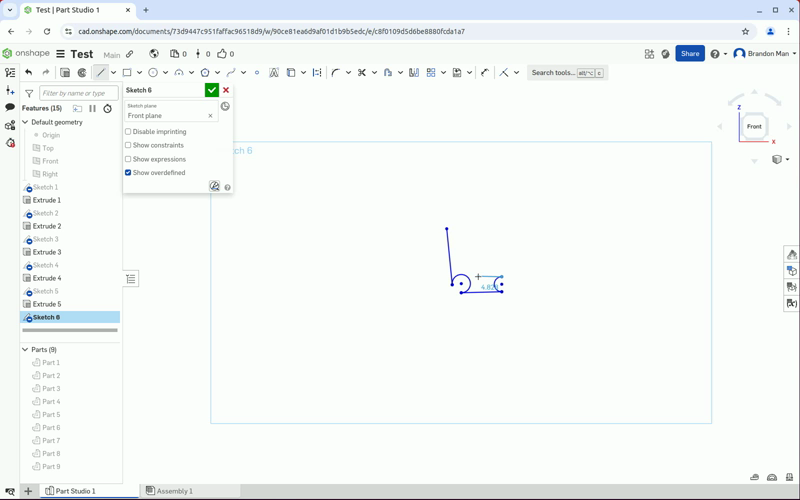
key_up(shift)
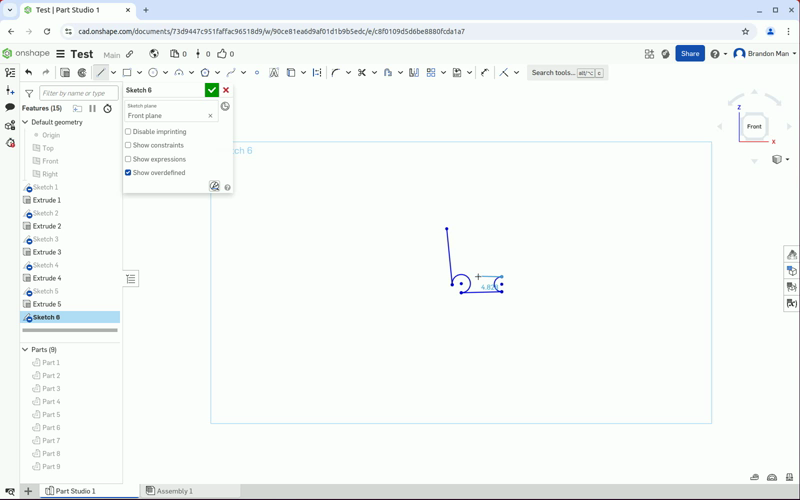
key(esc)
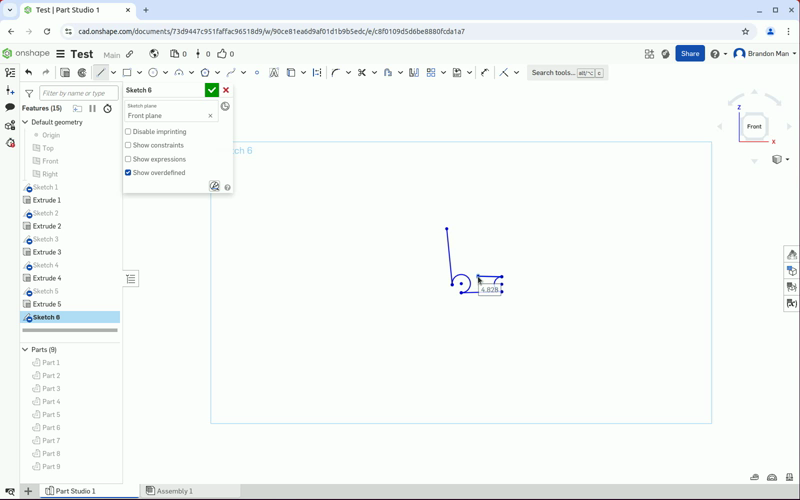
key(a)
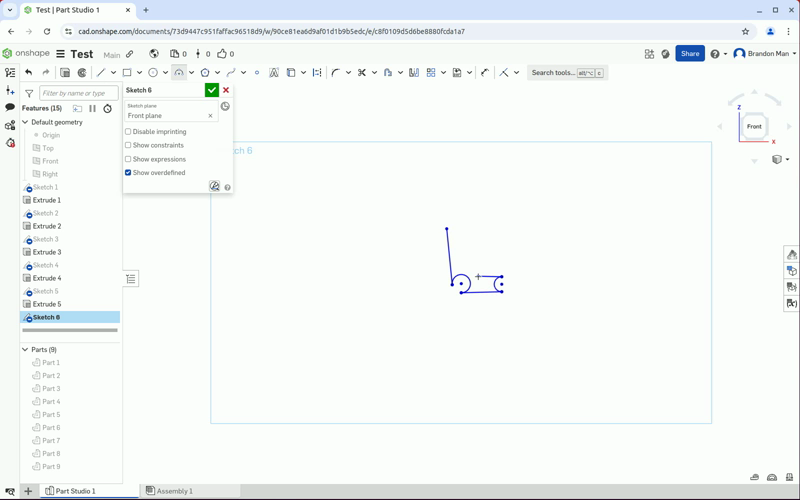
mouse_move(478, 276)
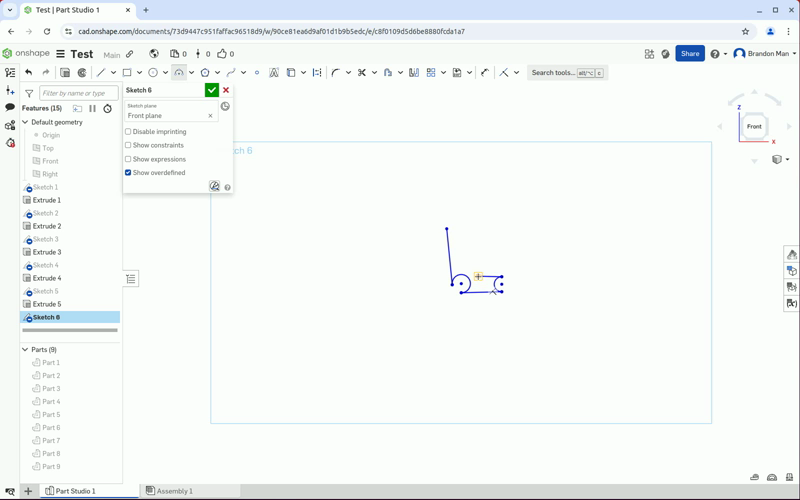
click(478, 276)
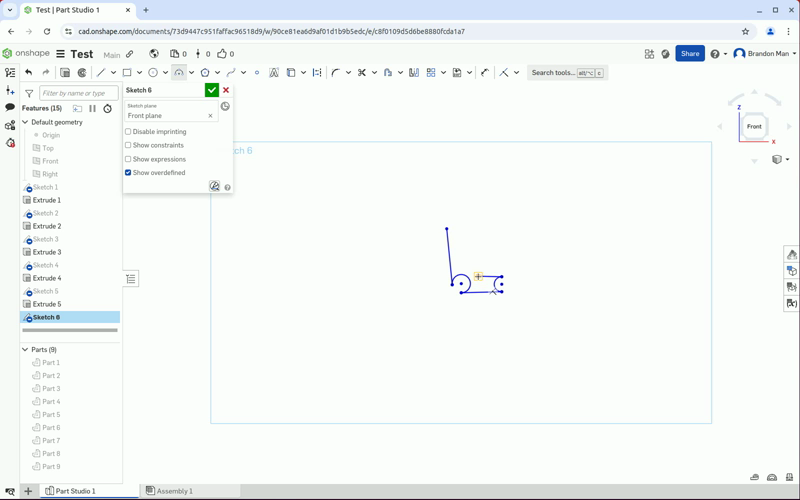
key_down(shift)
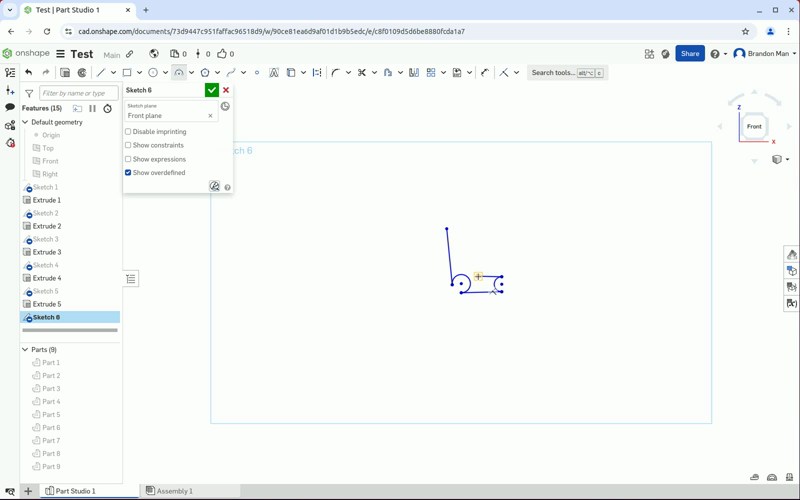
mouse_move(471, 267)
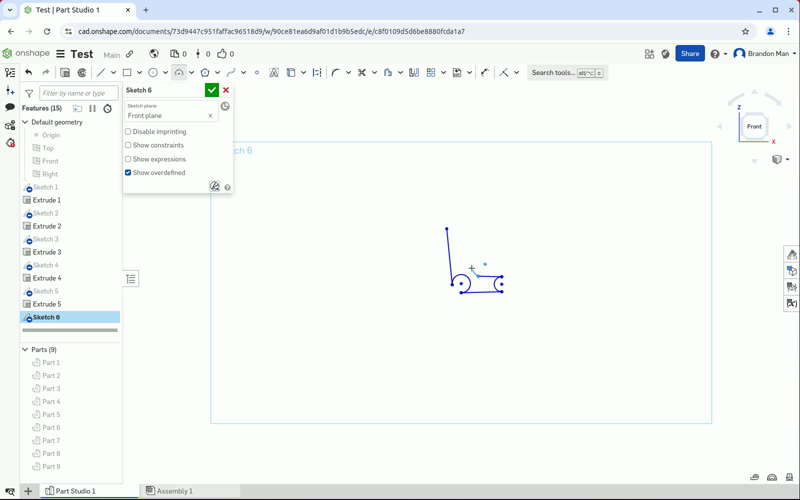
click(471, 267)
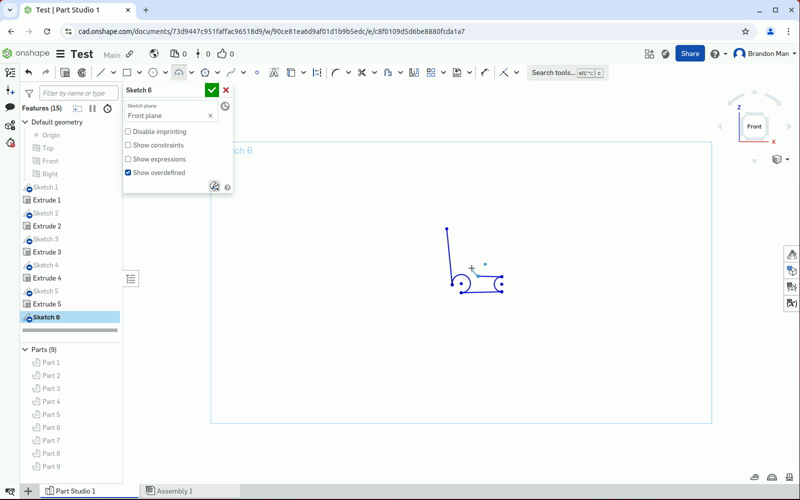
mouse_move(473, 273)
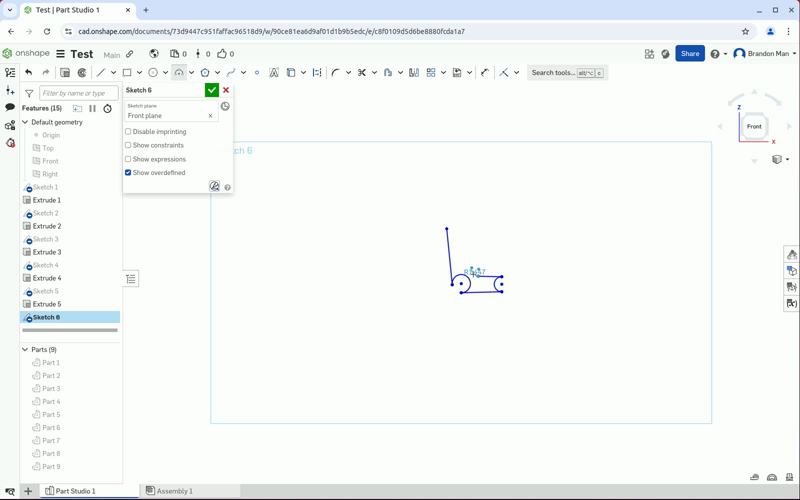
click(473, 273)
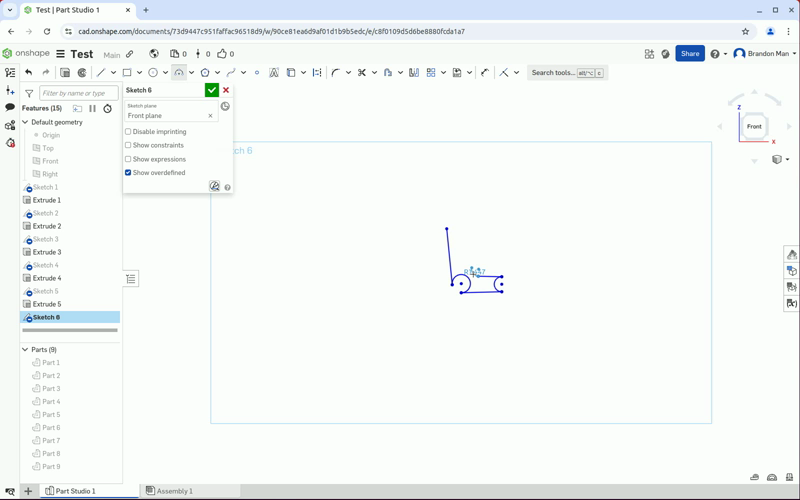
key_up(shift)
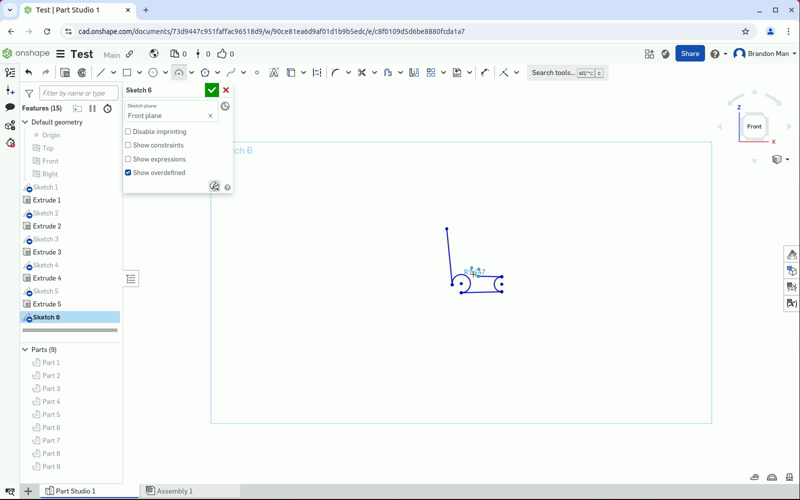
key(esc)
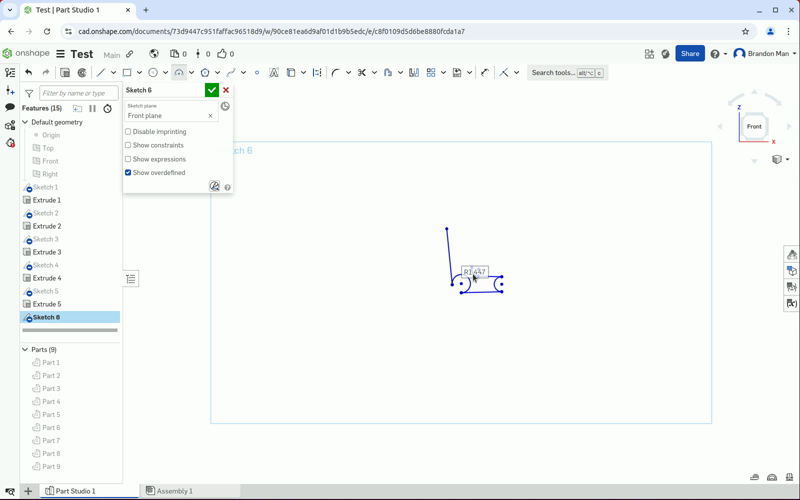
key(l)
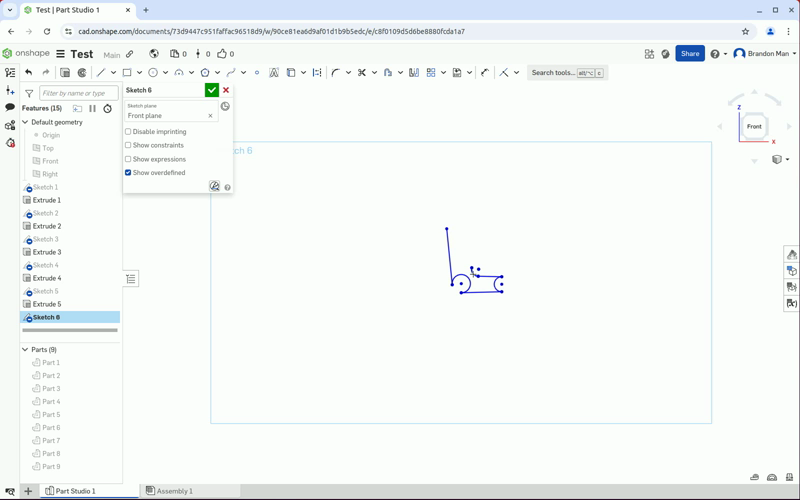
mouse_move(471, 267)
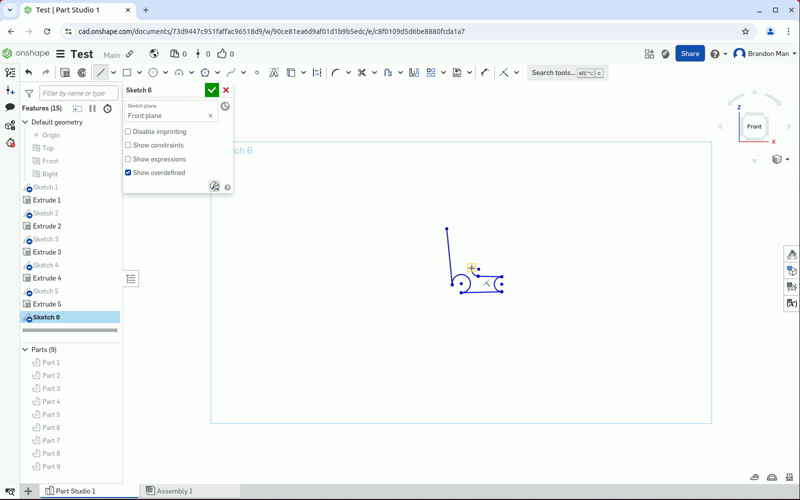
click(471, 267)
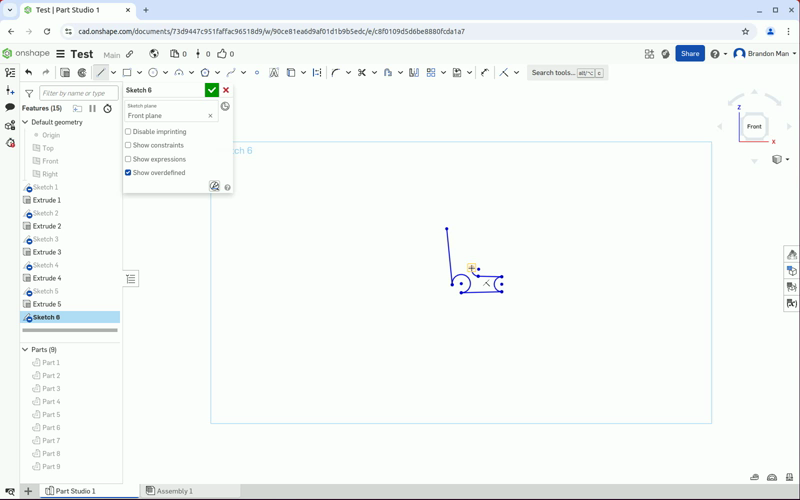
key_down(shift)
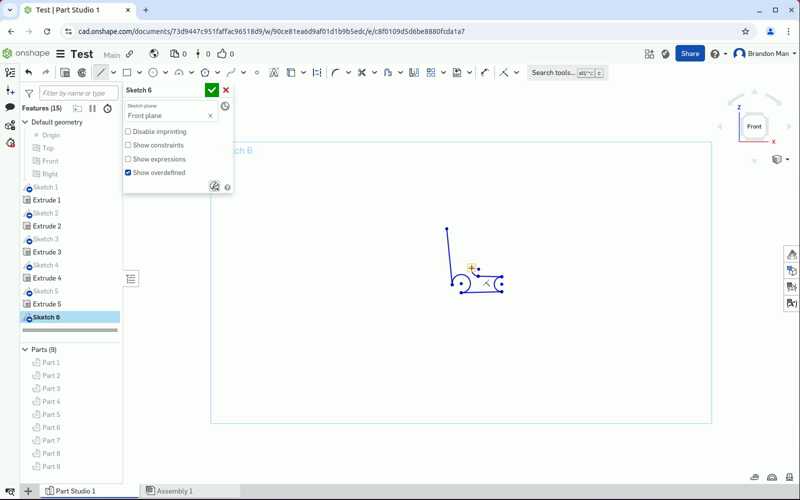
mouse_move(501, 267)
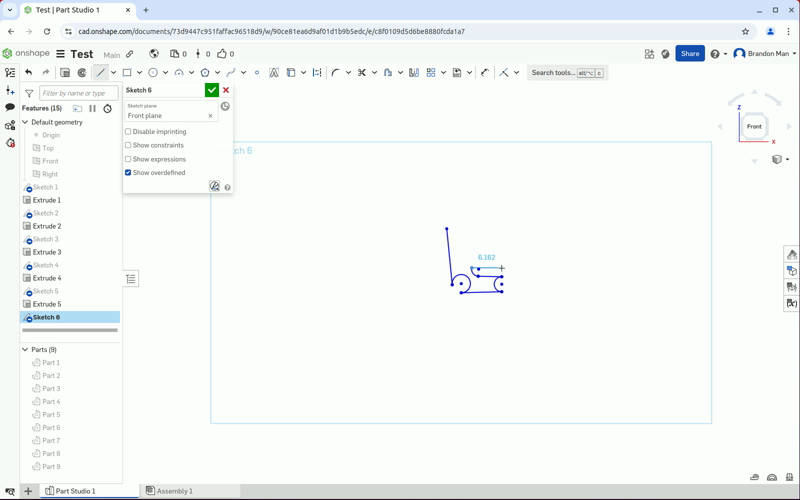
mouse_move(474, 229)
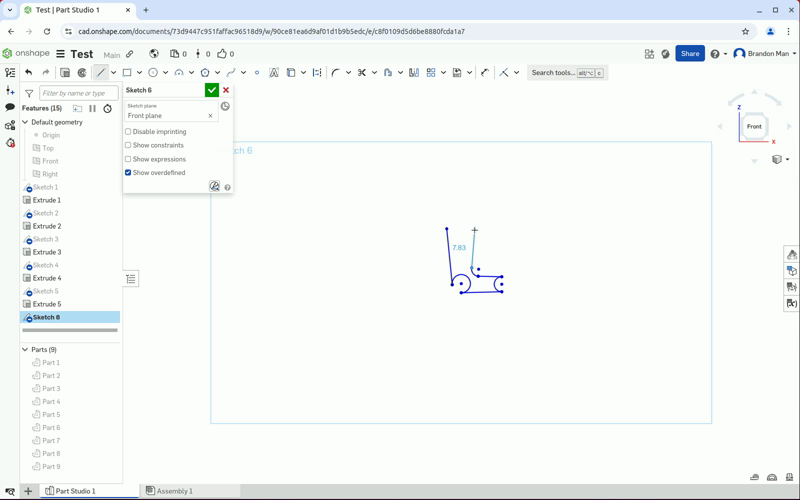
click(474, 229)
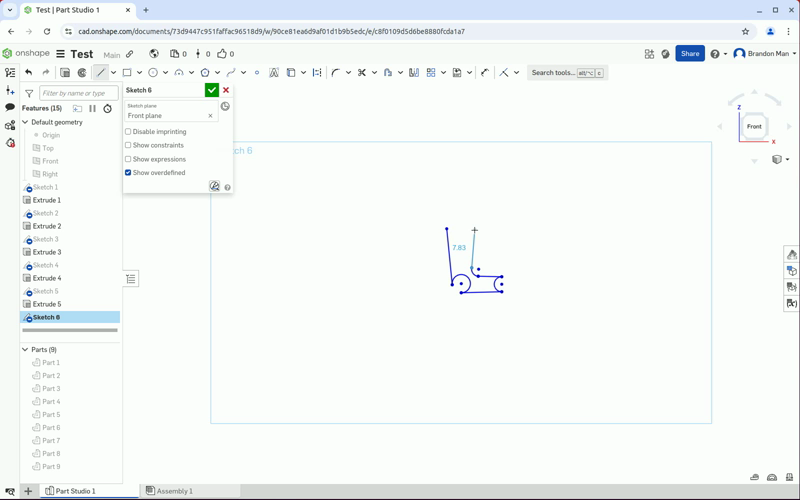
key_up(shift)
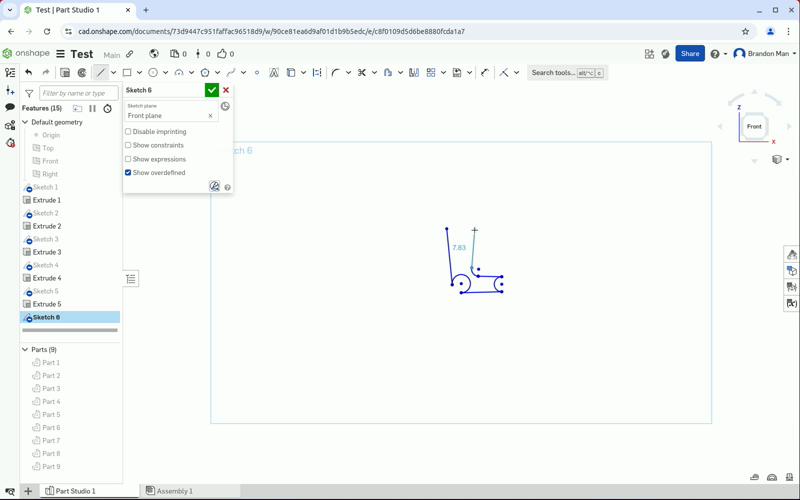
key(esc)
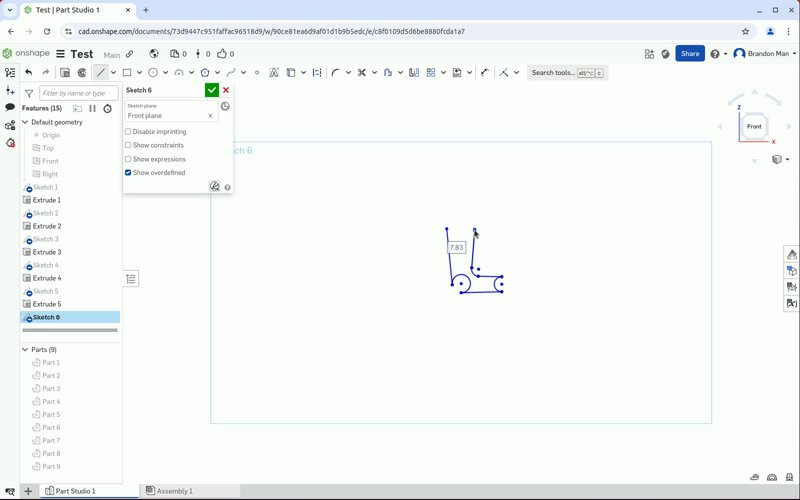
key(a)
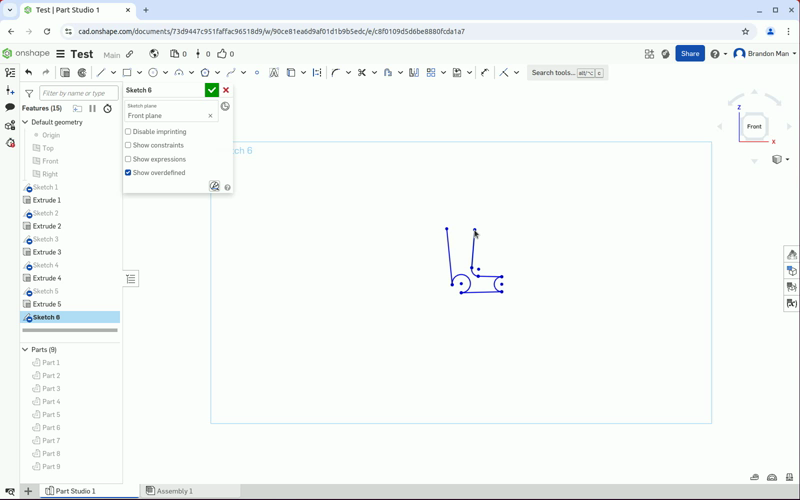
mouse_move(474, 229)
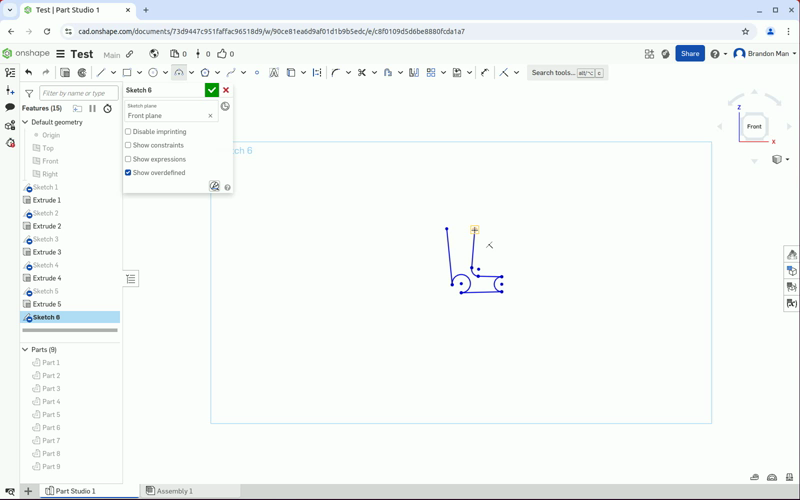
click(474, 229)
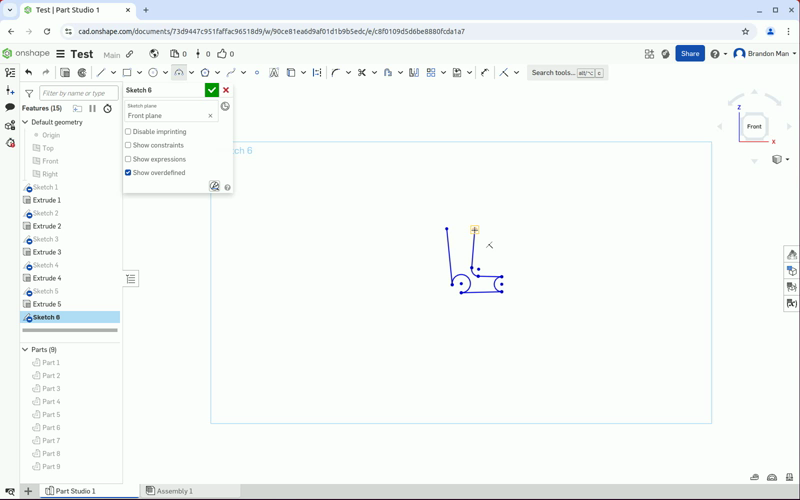
mouse_move(446, 228)
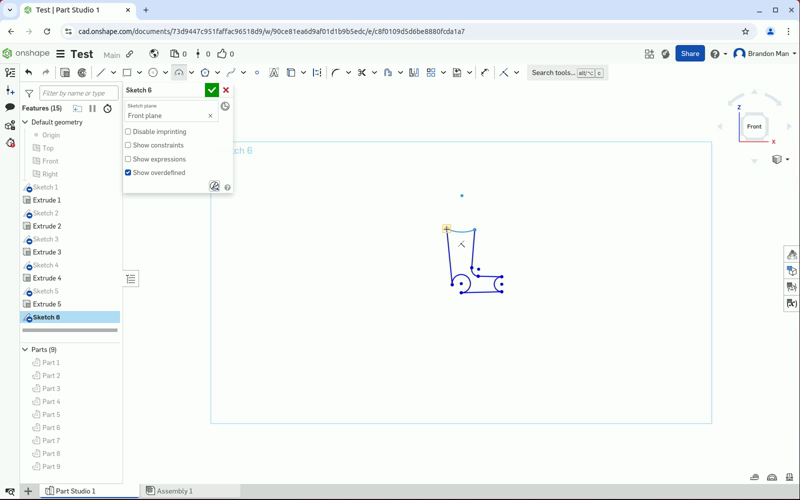
click(446, 228)
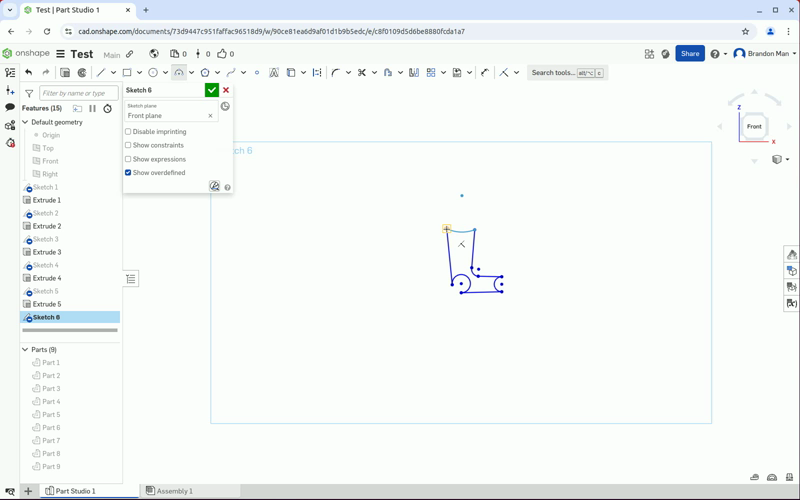
key_down(shift)
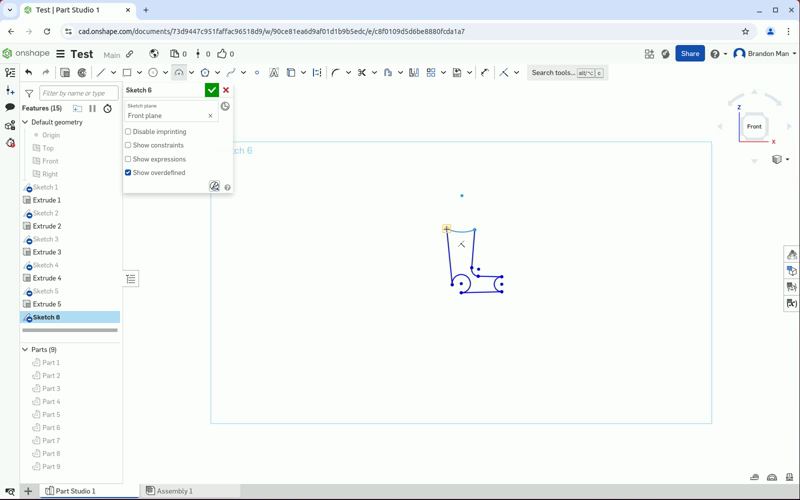
mouse_move(460, 240)
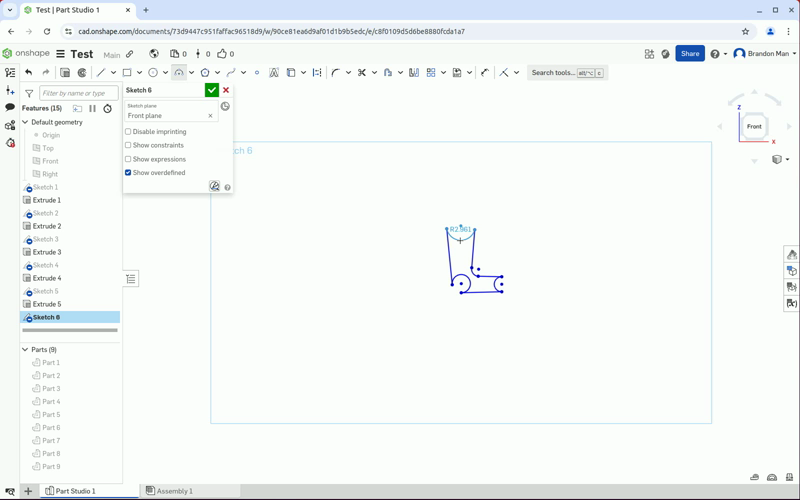
click(460, 240)
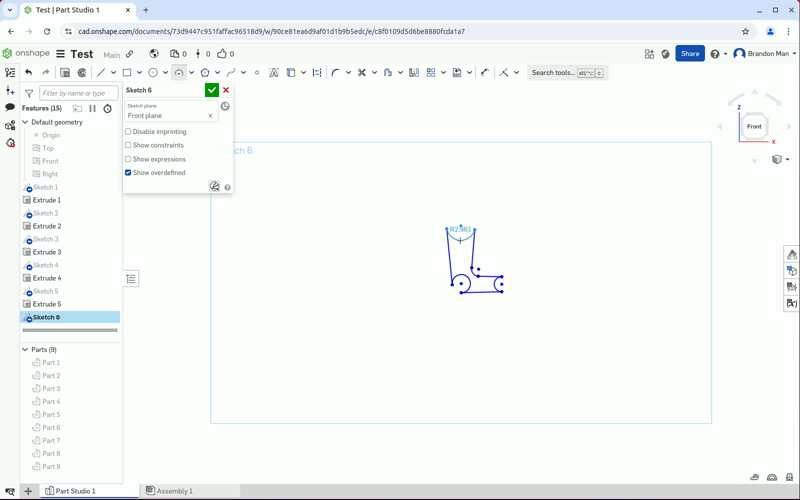
key_up(shift)
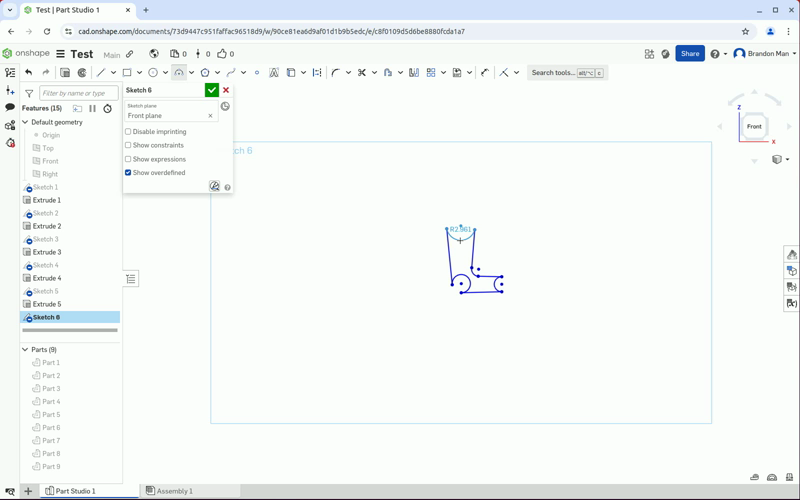
key(esc)
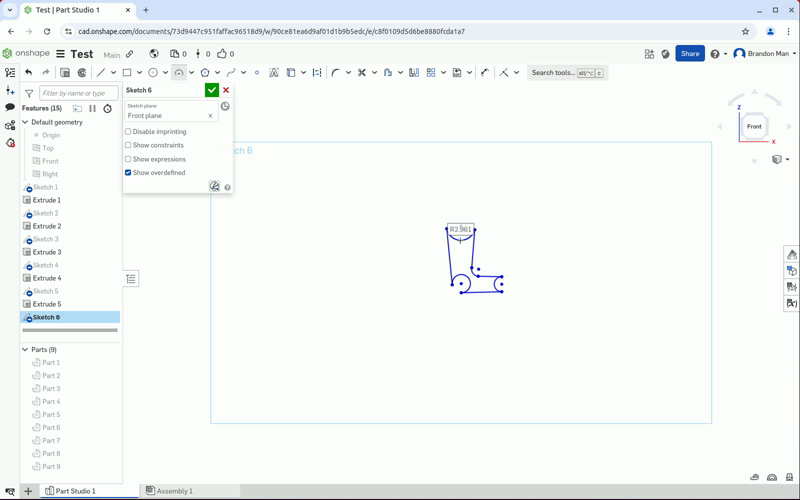
mouse_move(450, 240)
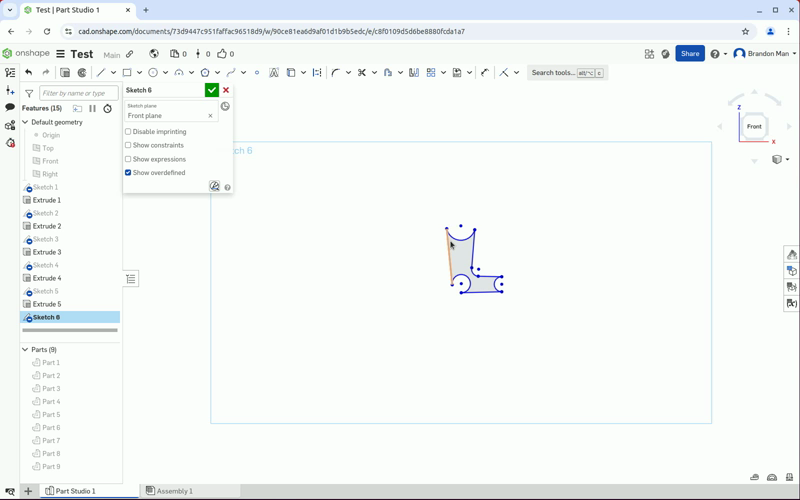
scroll(6)
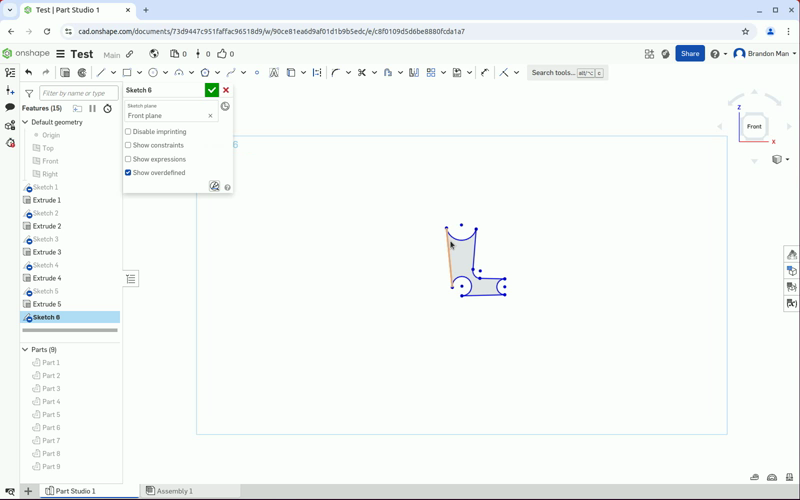
scroll(6)
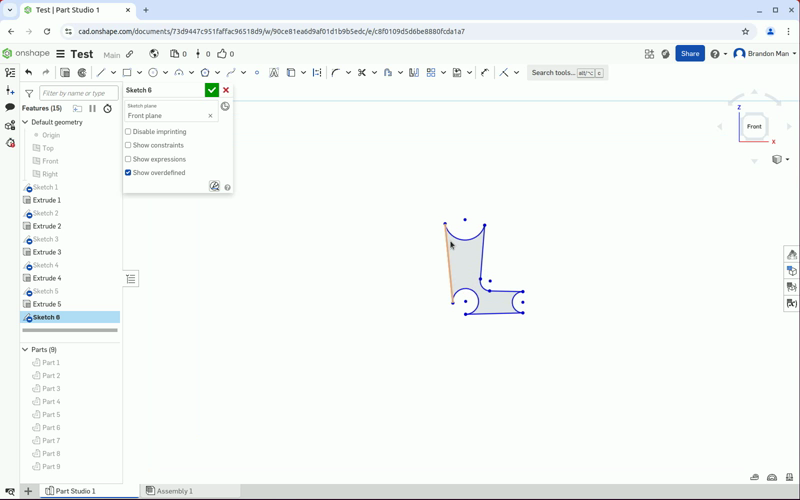
scroll(6)
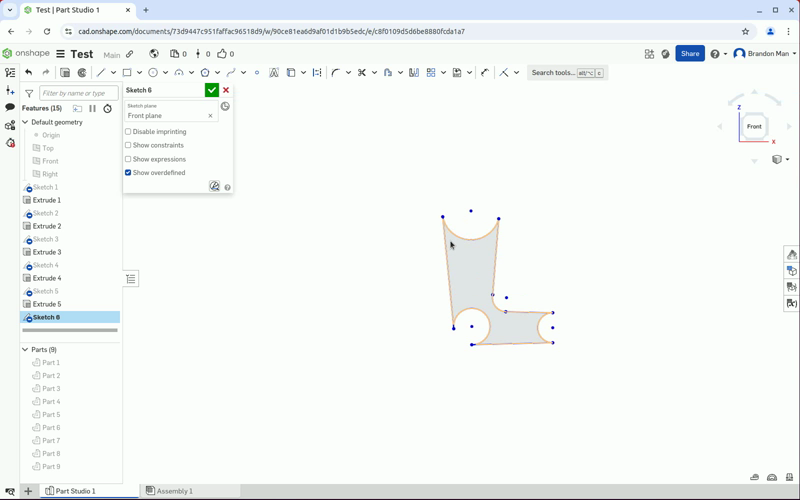
scroll(6)
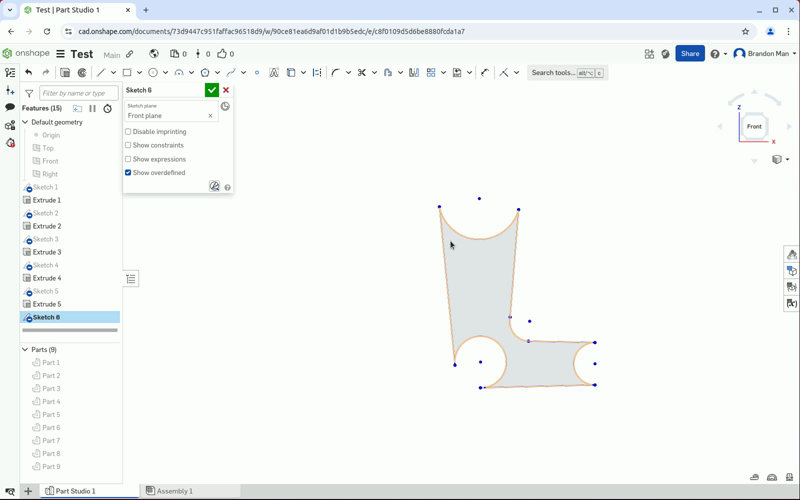
scroll(6)
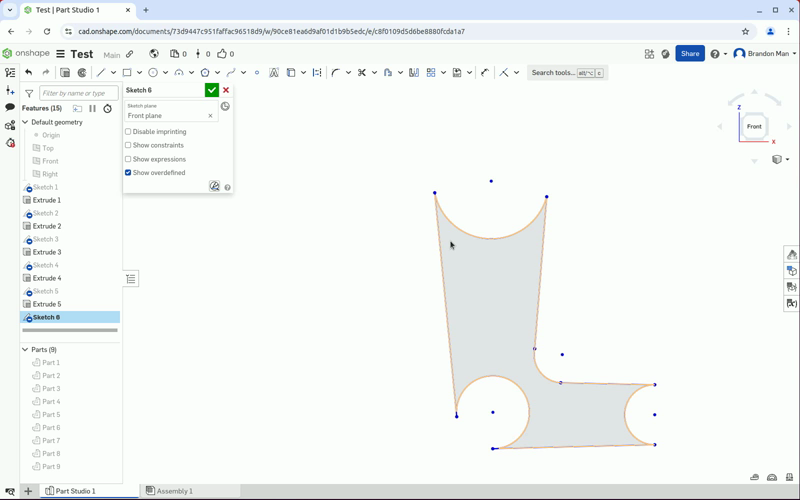
scroll(6)
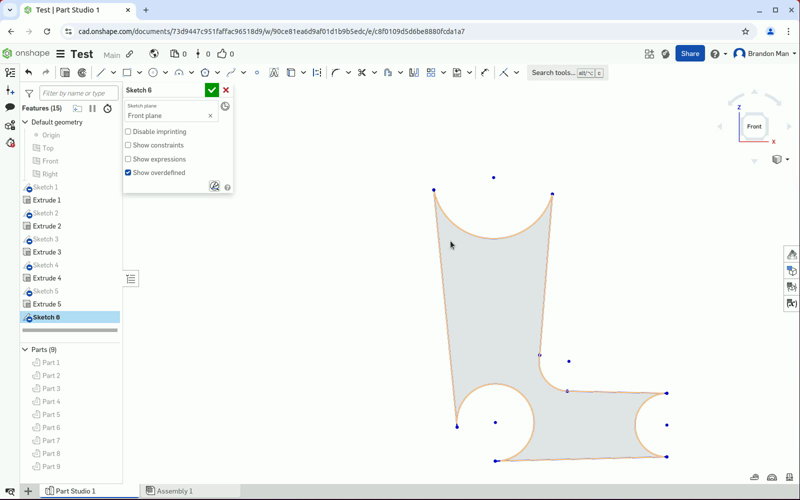
scroll(6)
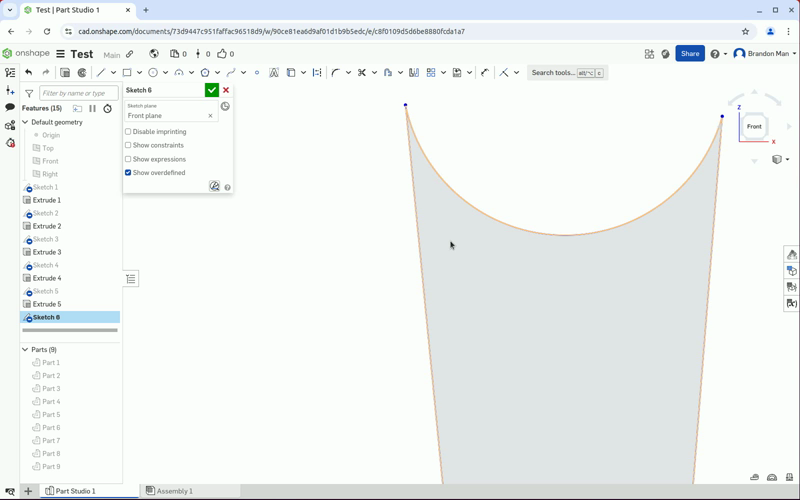
click(450, 240)
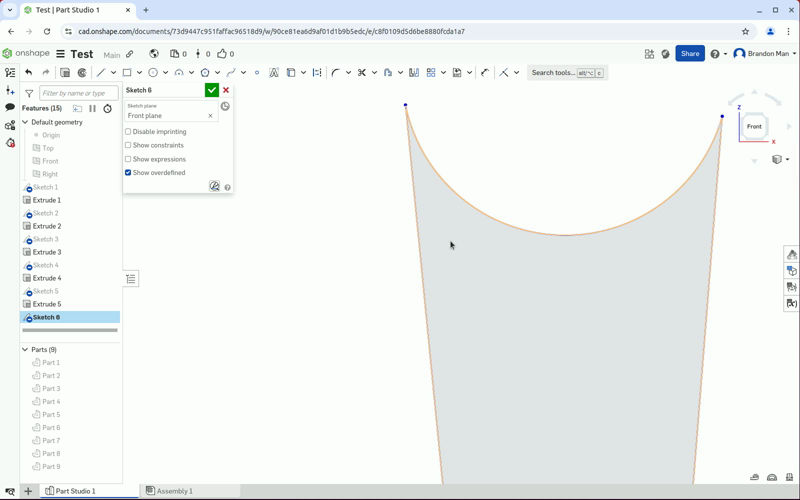
scroll(-6)
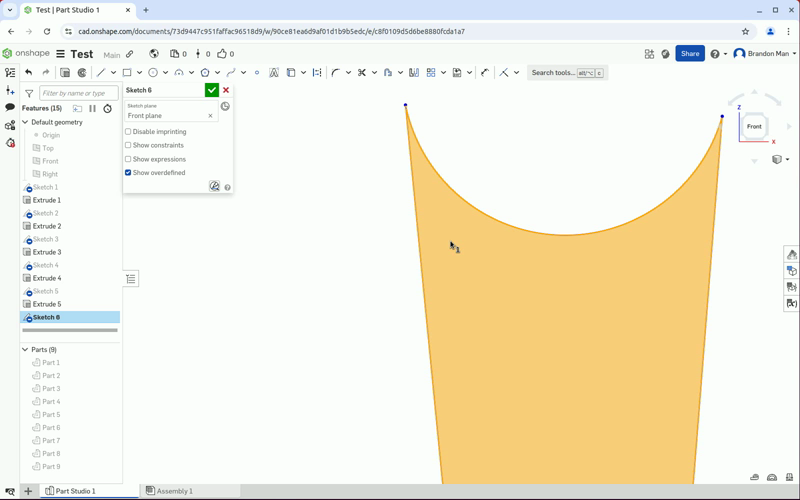
scroll(-6)
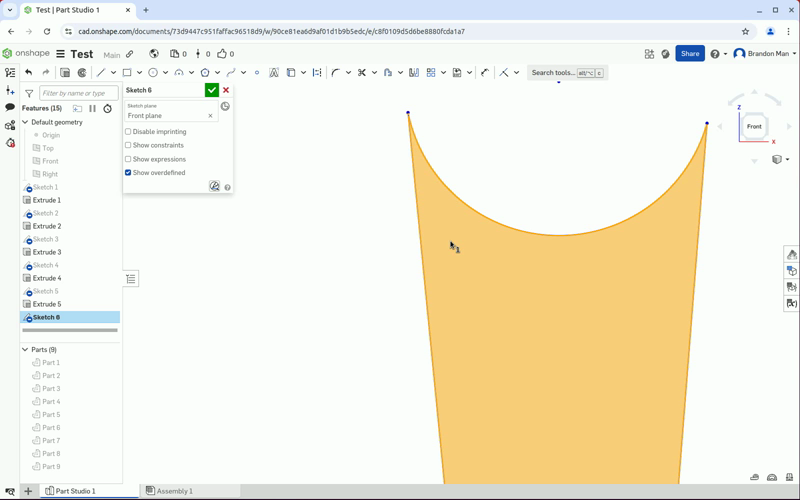
scroll(-6)
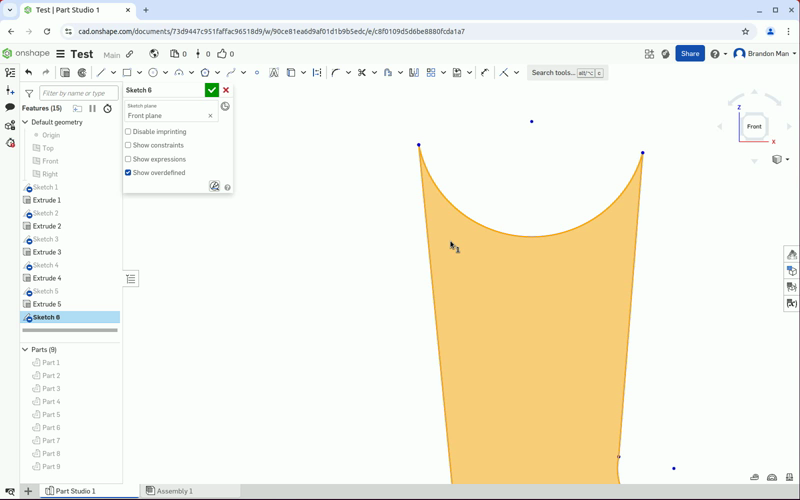
scroll(-6)
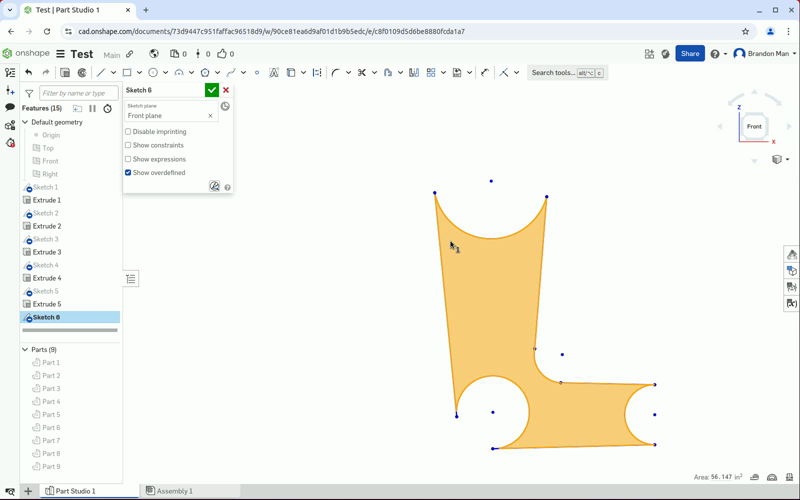
scroll(-6)
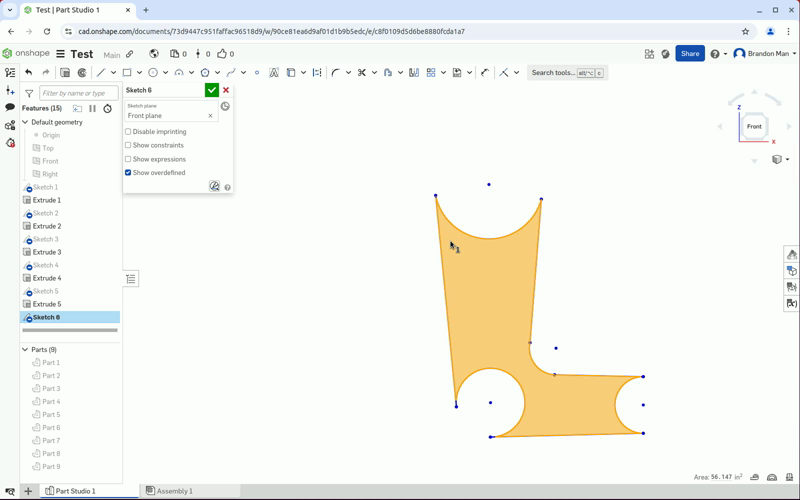
scroll(-6)
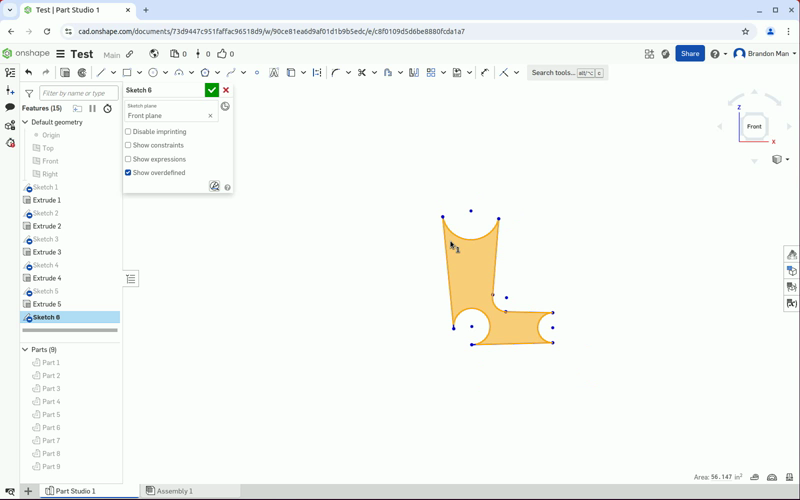
scroll(-6)
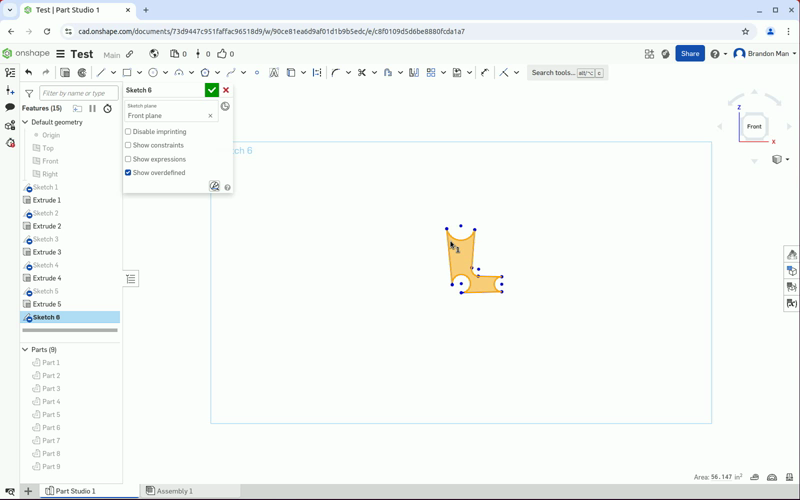
mouse_move(73, 352)
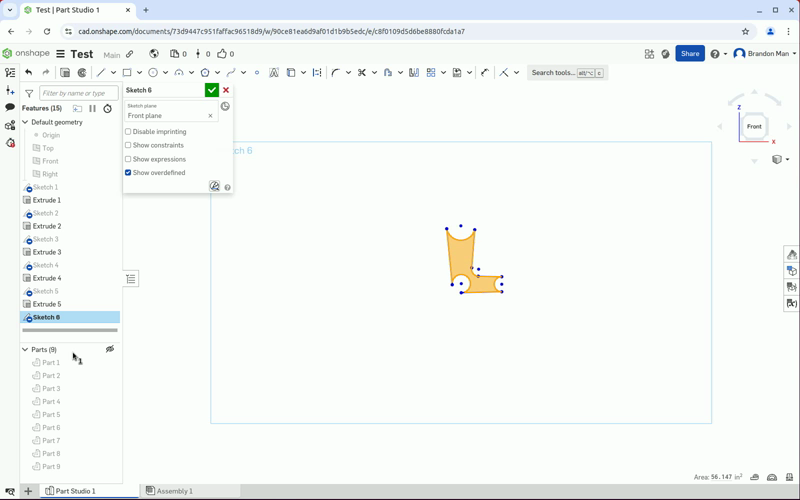
key(shift+y)
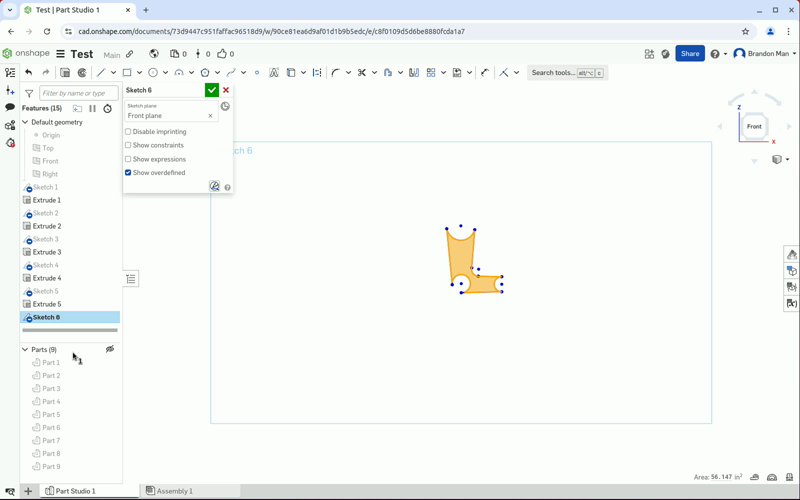
key(shift+e)
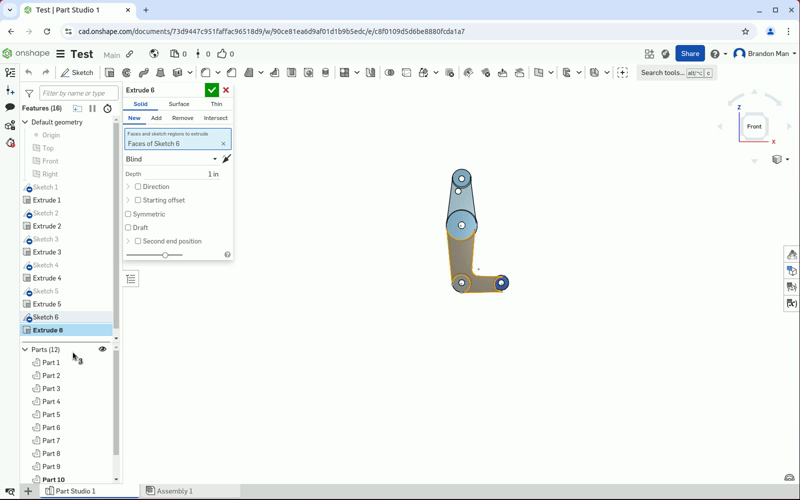
mouse_move(143, 106)
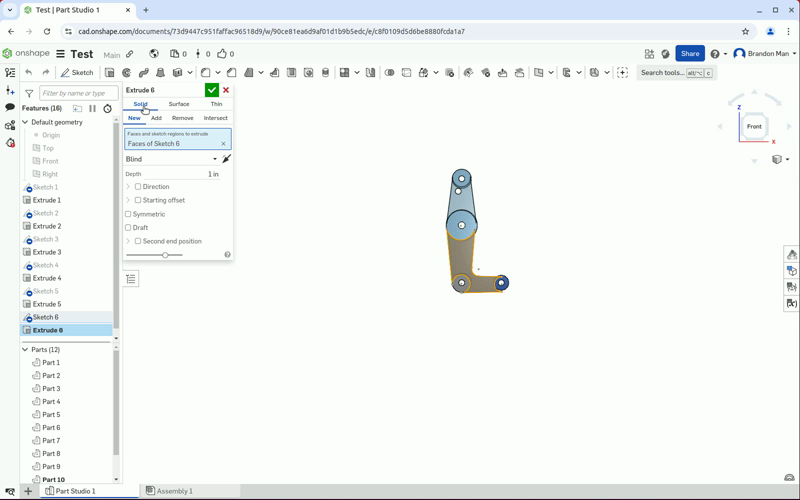
click(143, 106)
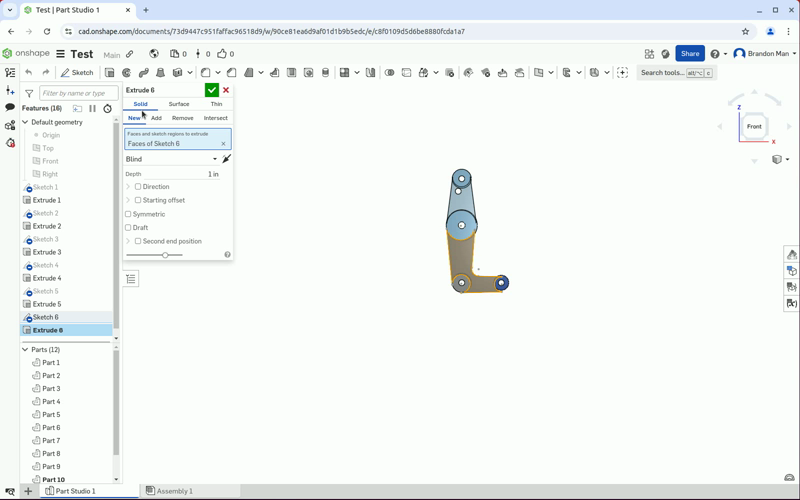
mouse_move(137, 120)
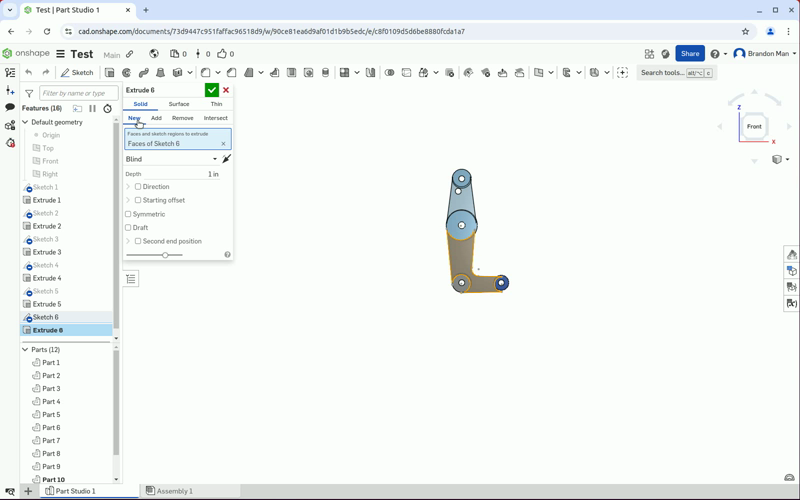
click(137, 120)
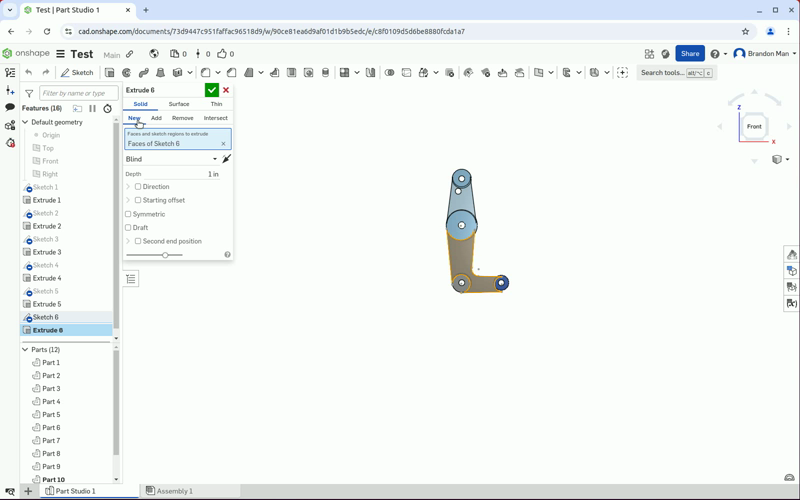
key(tab, 4)
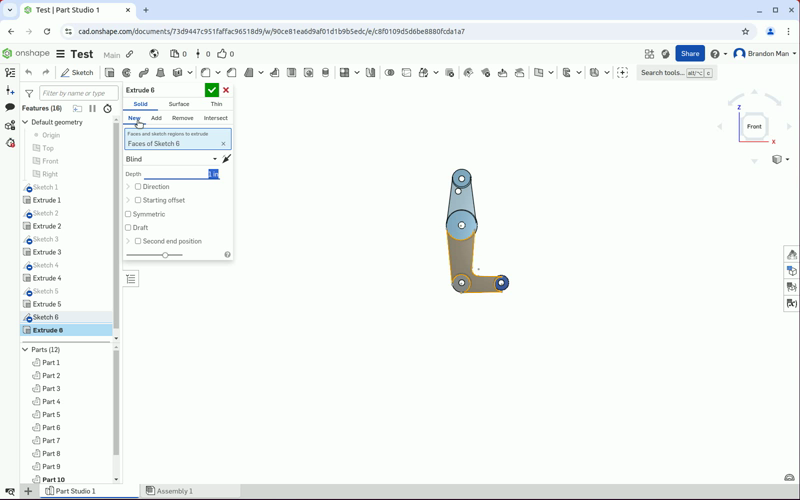
text(0.481)
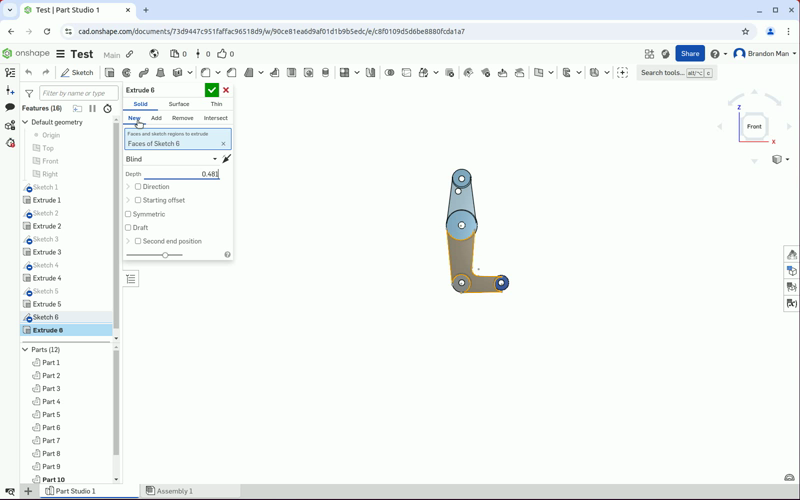
key(enter)
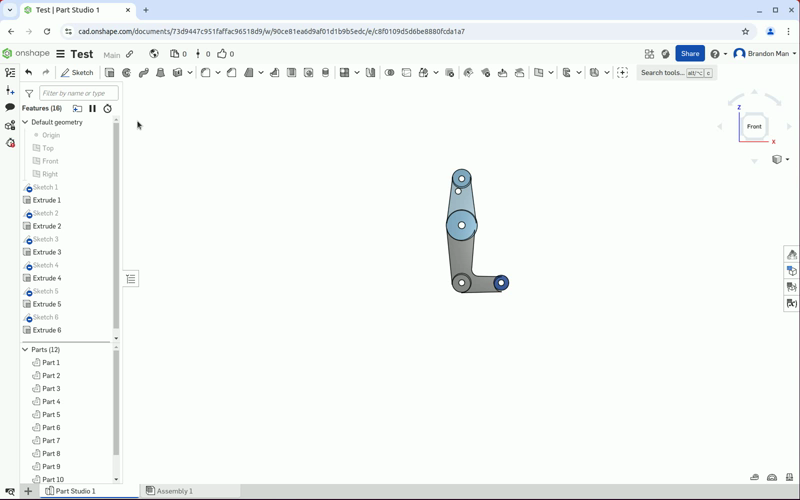
key(shift+h)
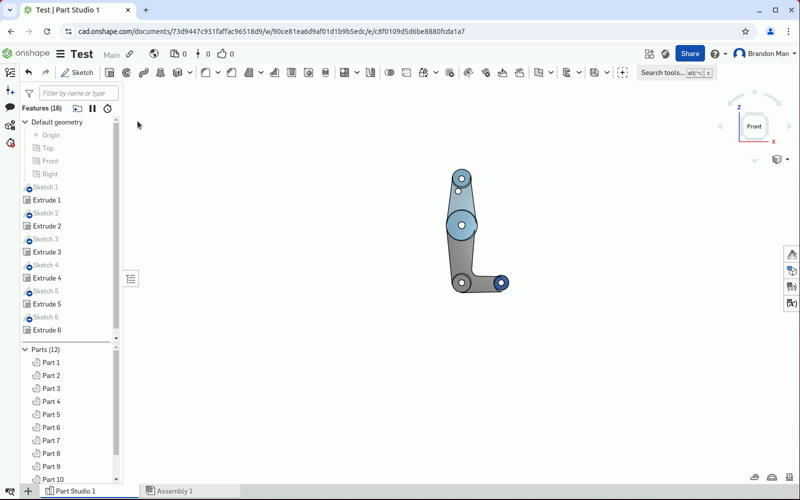
key(shift+h)
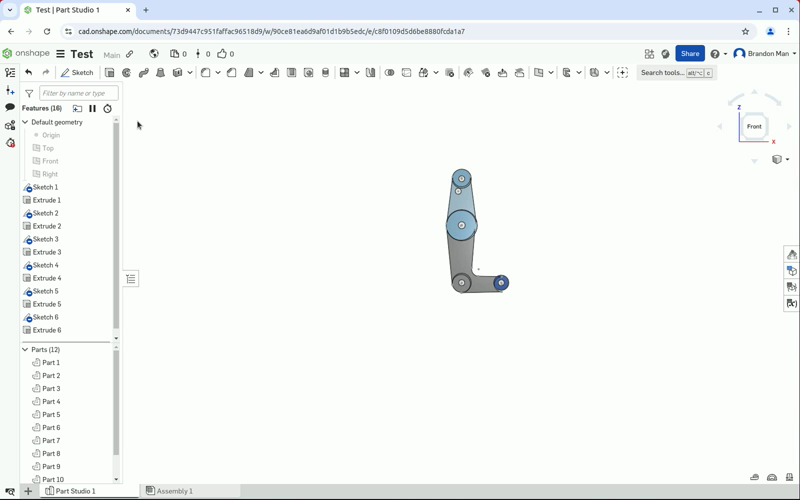
key(shift+7)
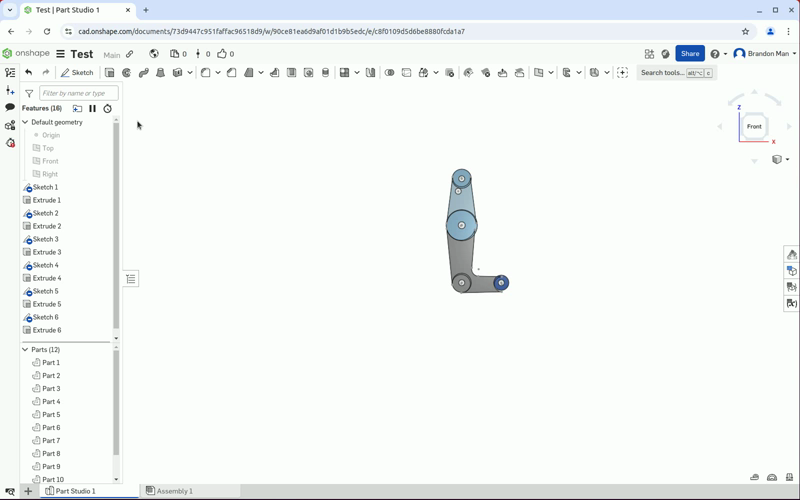
key(left, 2)
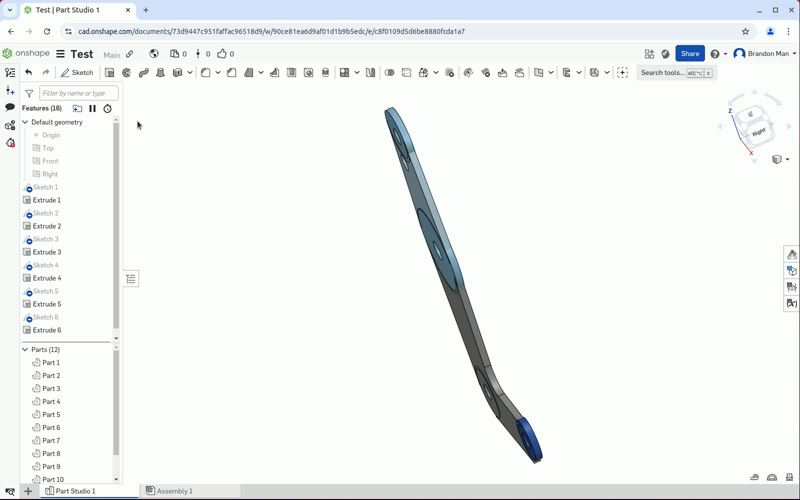
key(down, 2)
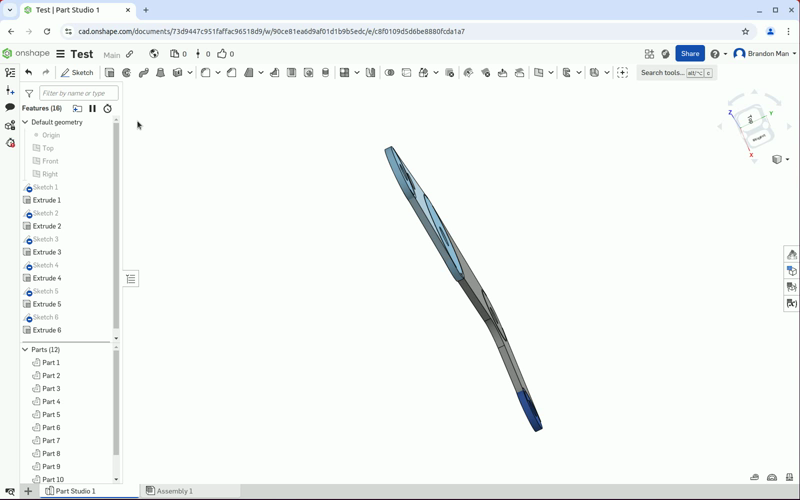
key(up, 2)
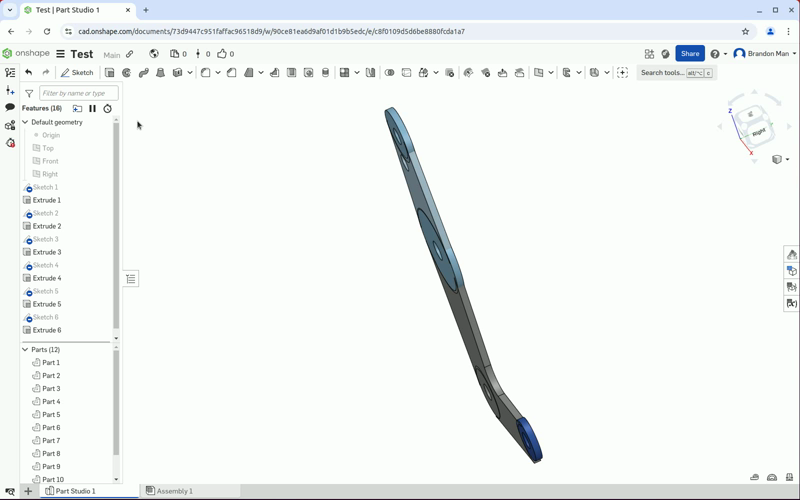
key(right, 2)
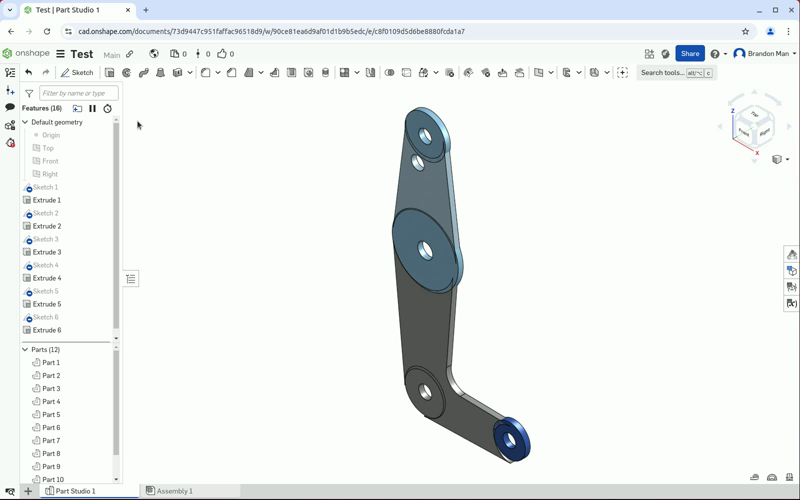
mouse_move(69, 189)
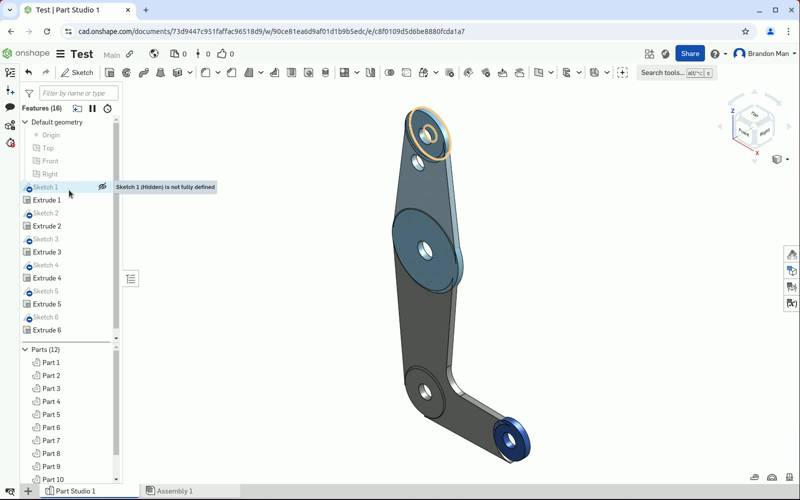
click(69, 189)